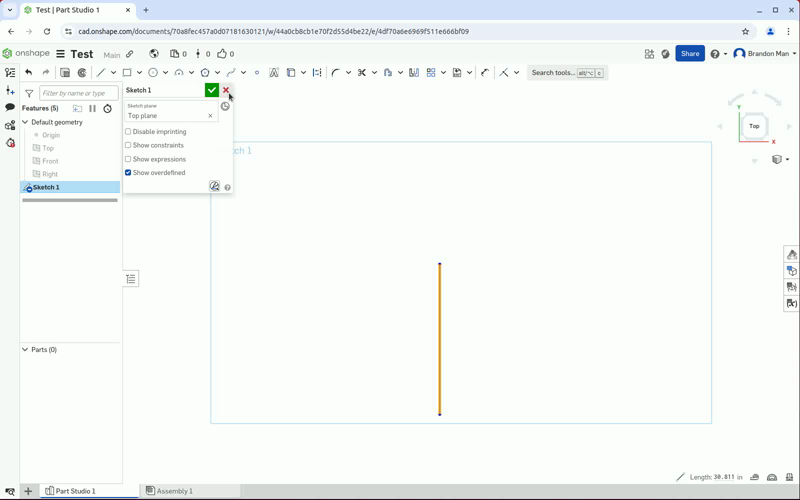
key(shift+h)
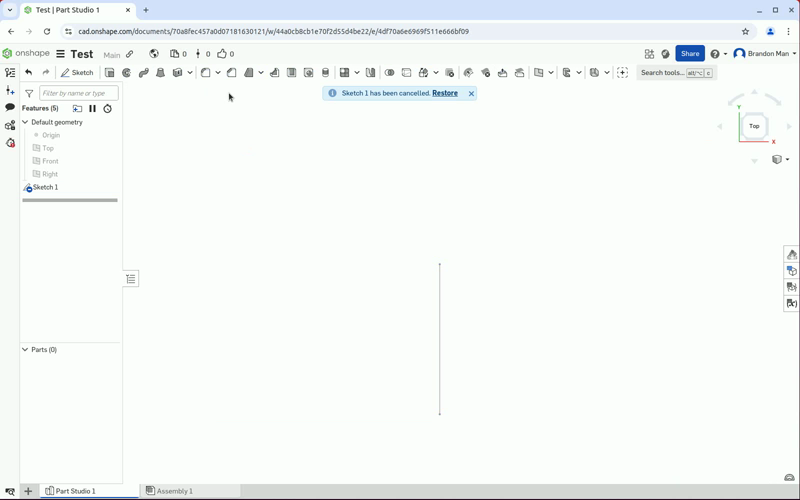
key(shift+s)
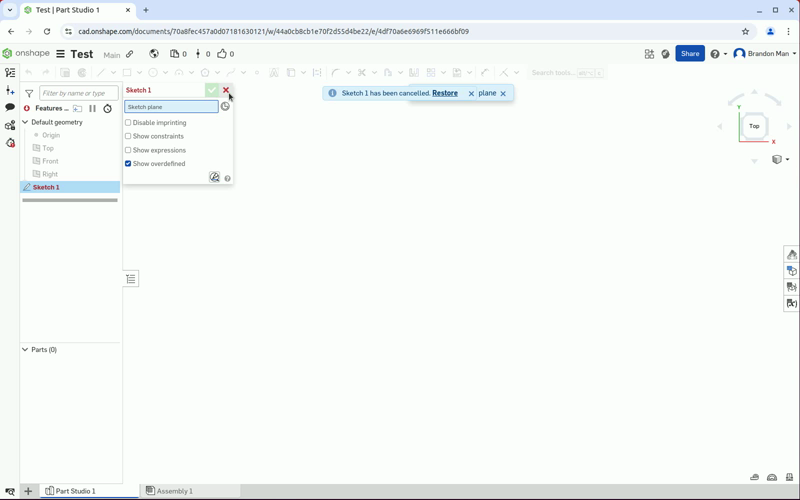
mouse_move(73, 150)
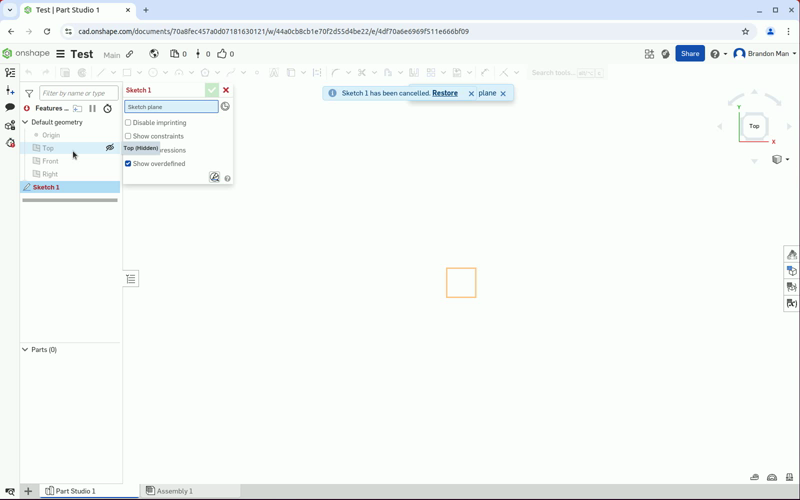
click(73, 150)
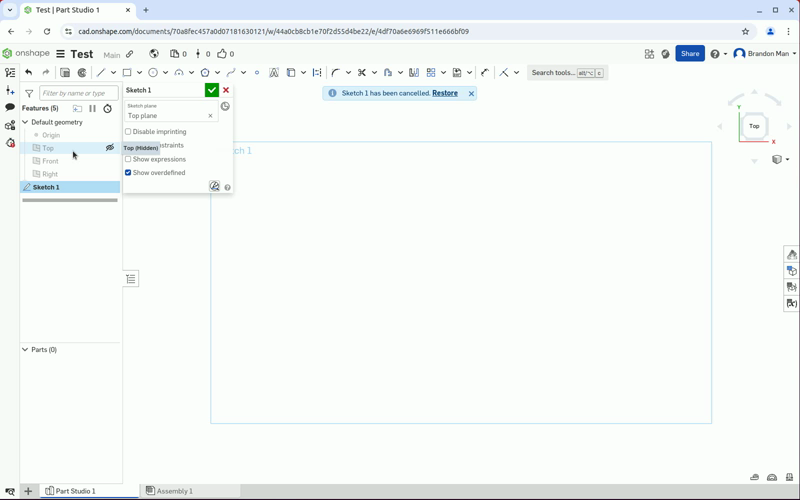
mouse_move(73, 352)
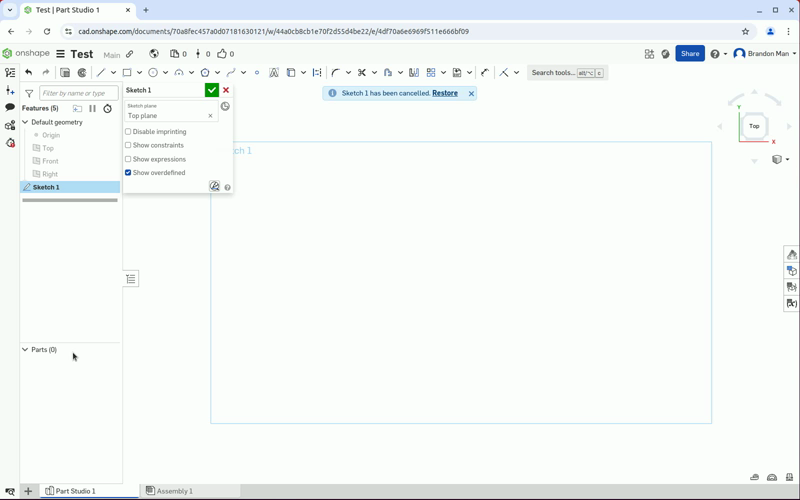
key(y)
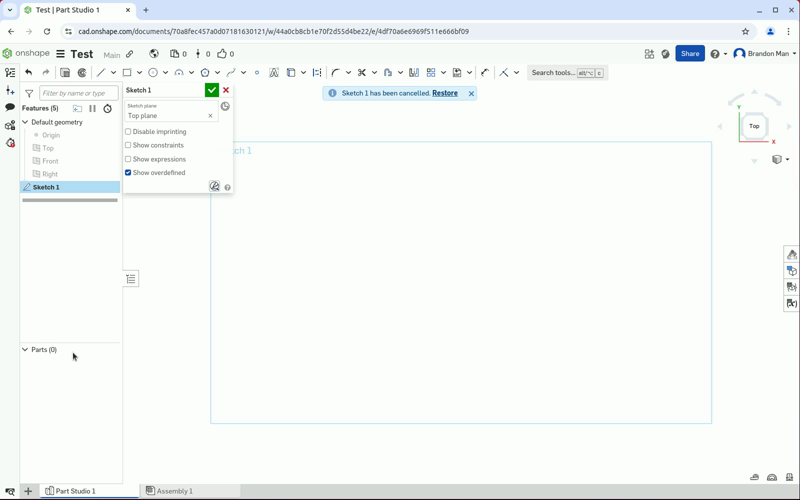
key(l)
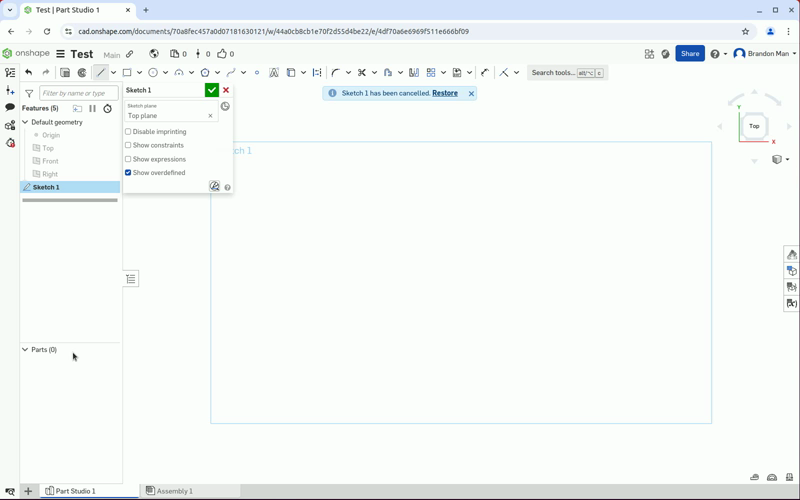
key_down(shift)
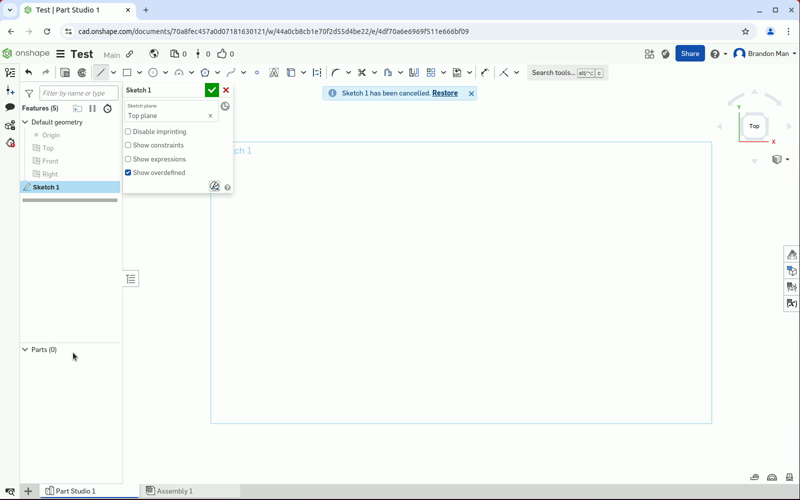
mouse_move(471, 282)
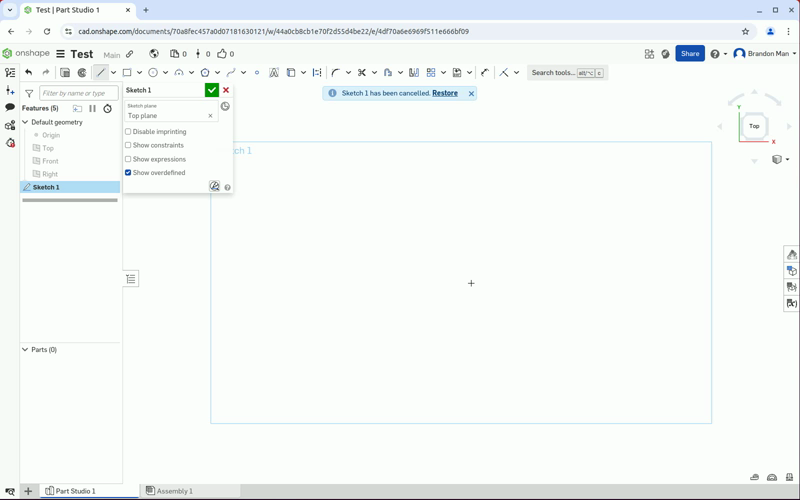
click(471, 282)
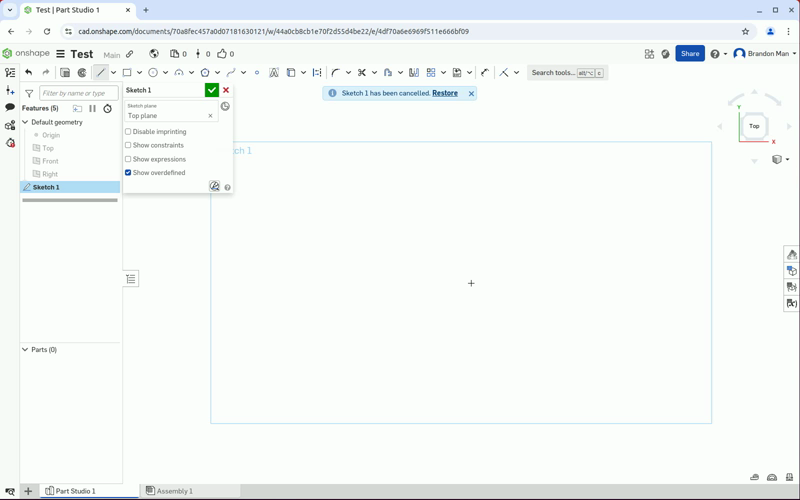
key_up(shift)
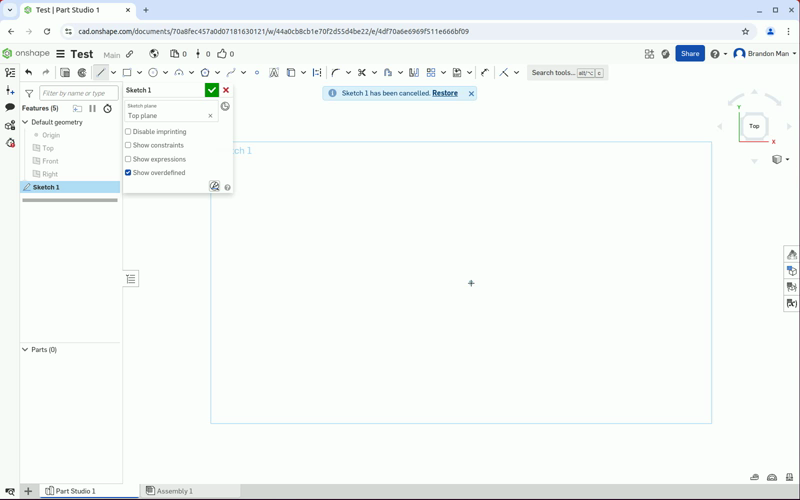
key_down(shift)
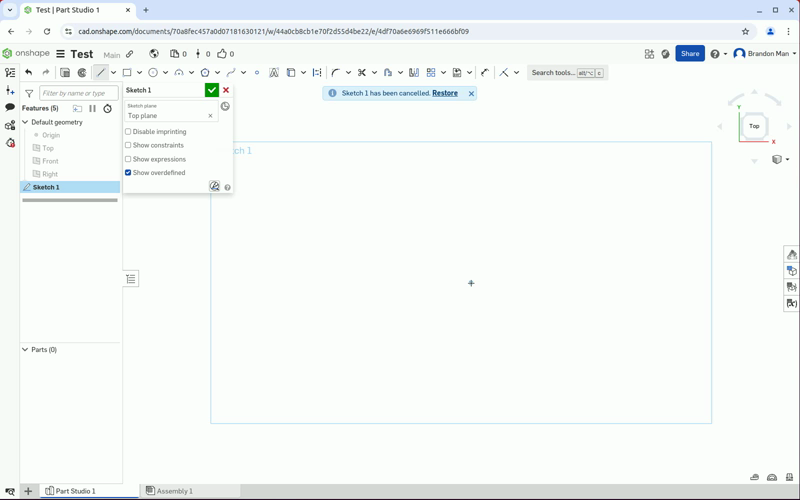
mouse_move(501, 282)
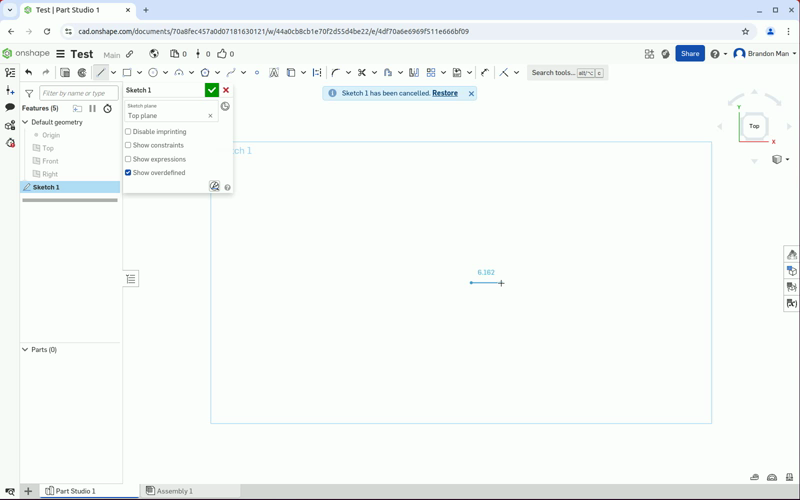
mouse_move(480, 282)
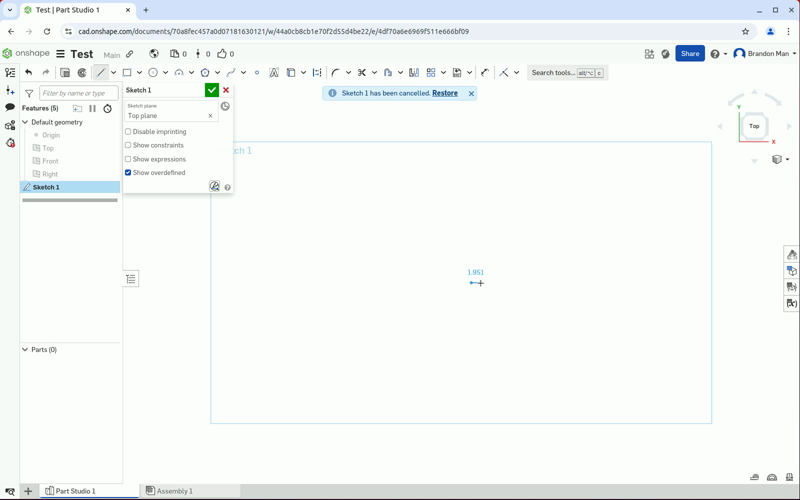
click(480, 282)
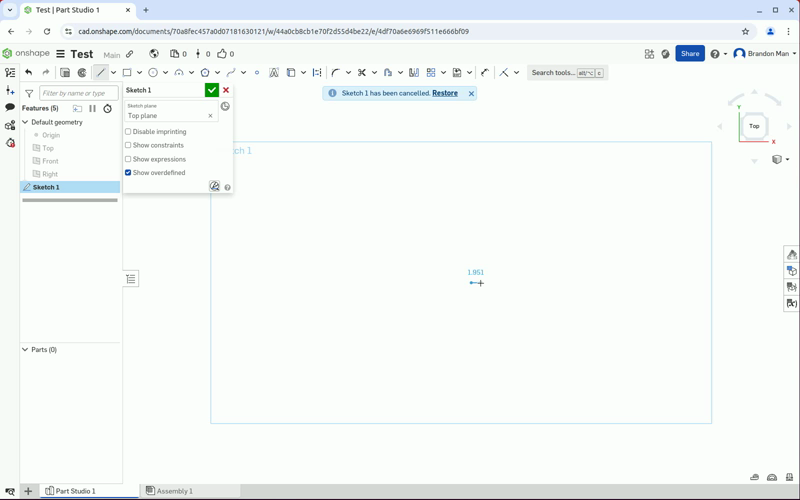
key_up(shift)
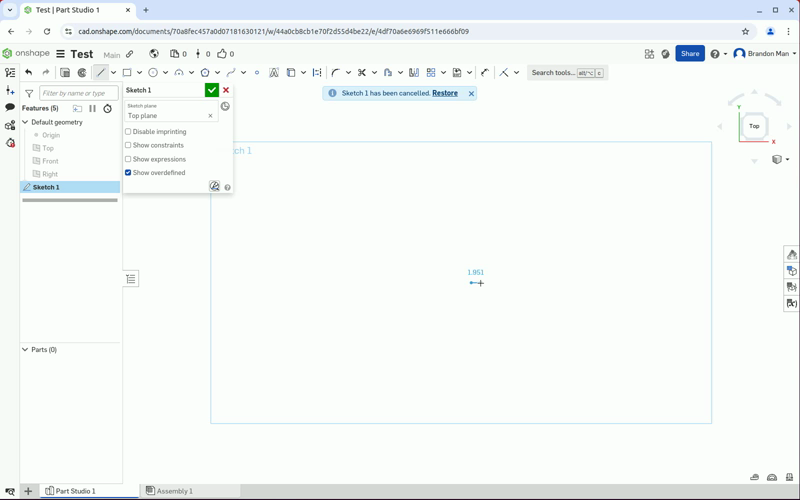
key_down(shift)
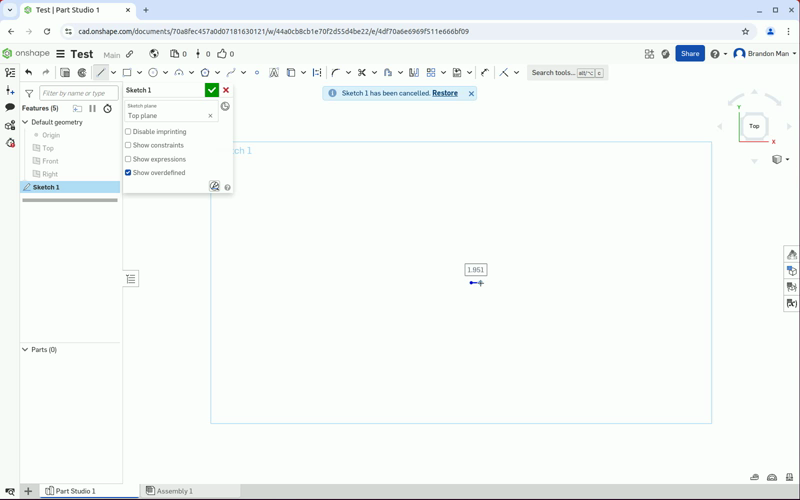
mouse_move(510, 282)
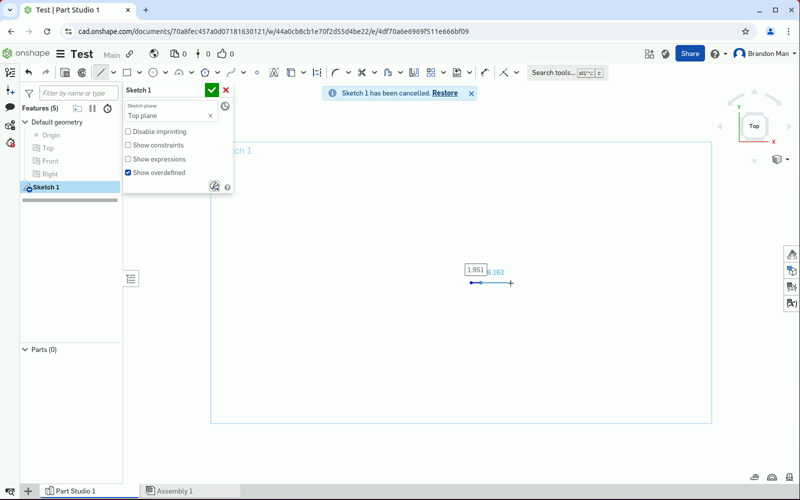
mouse_move(480, 282)
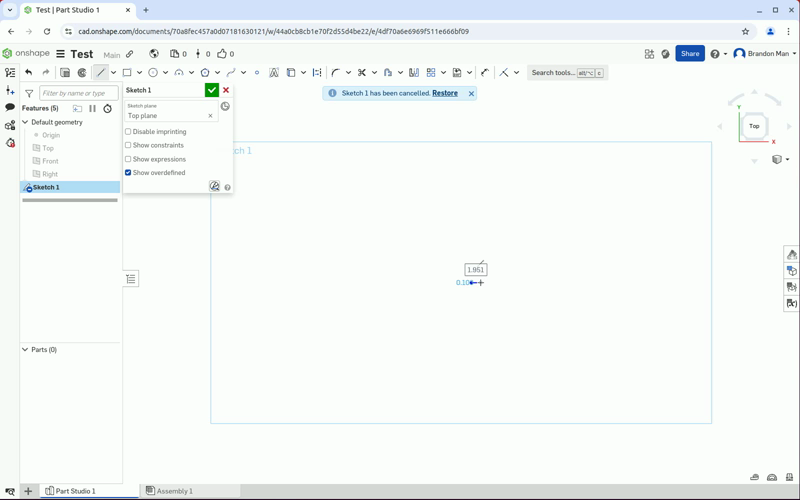
scroll(6)
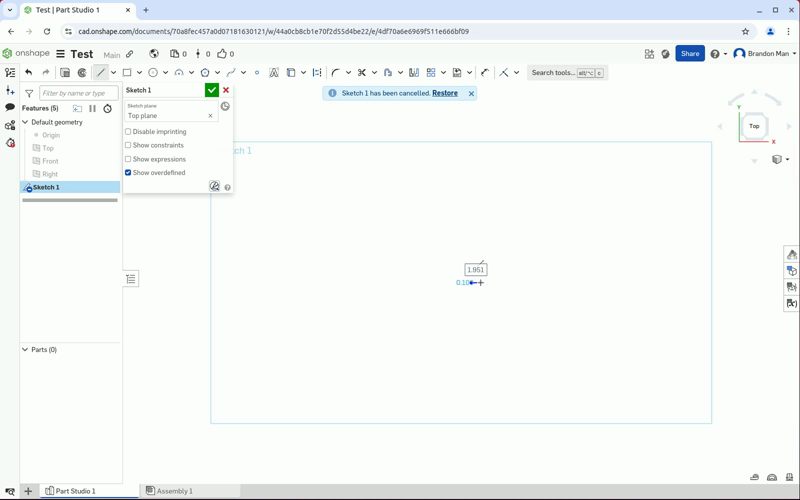
scroll(6)
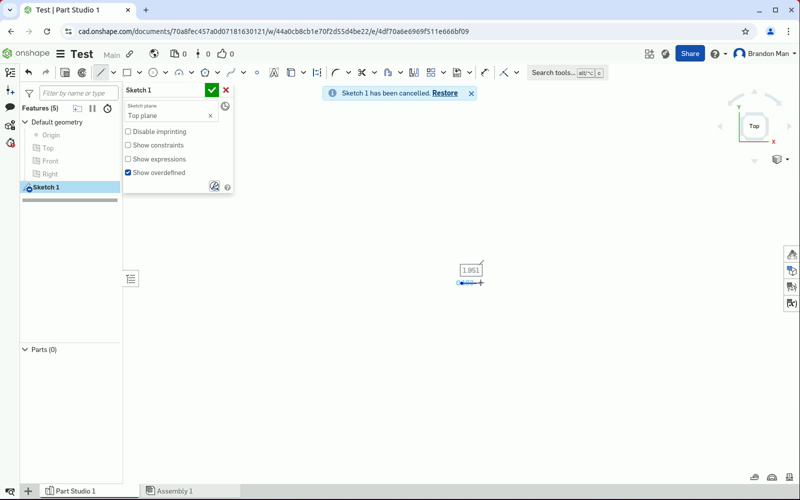
scroll(6)
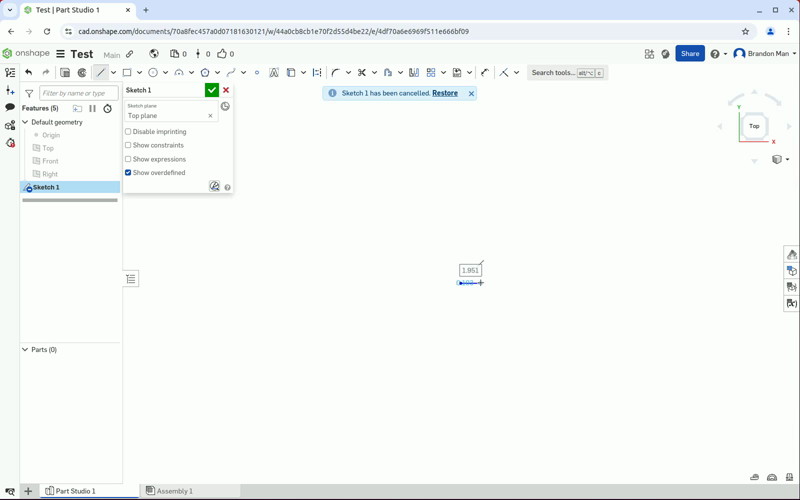
scroll(6)
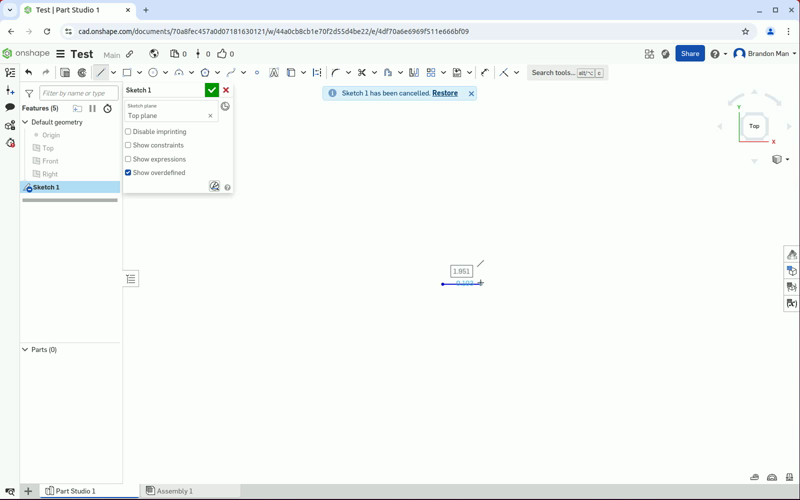
scroll(6)
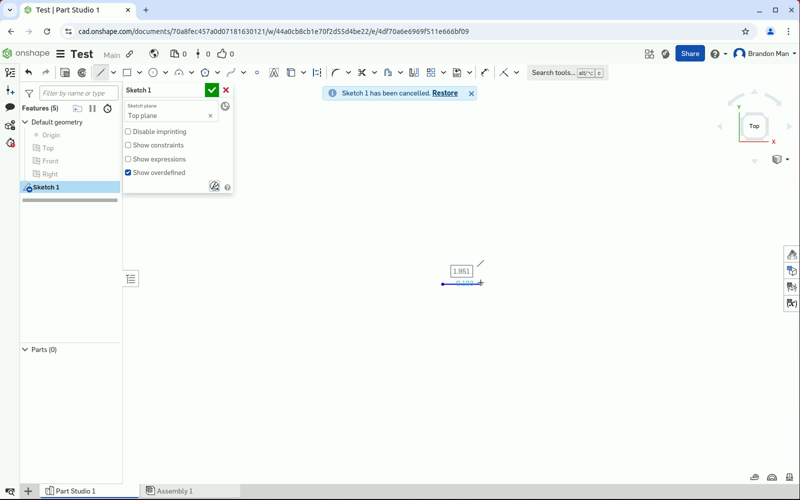
scroll(6)
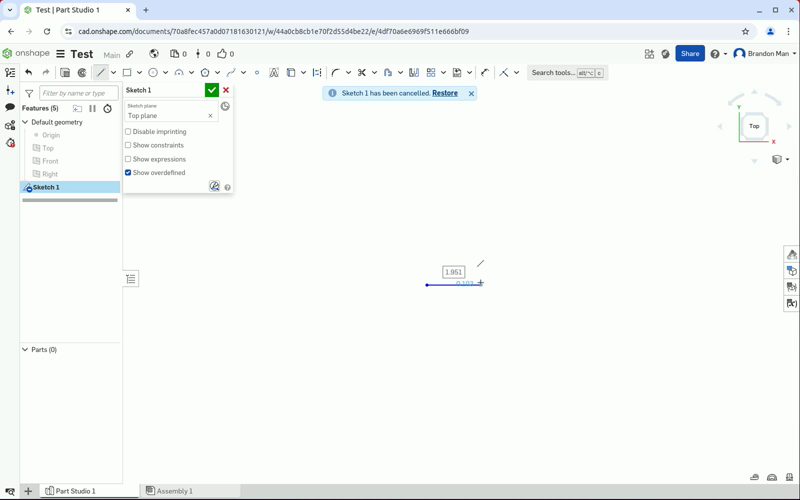
scroll(6)
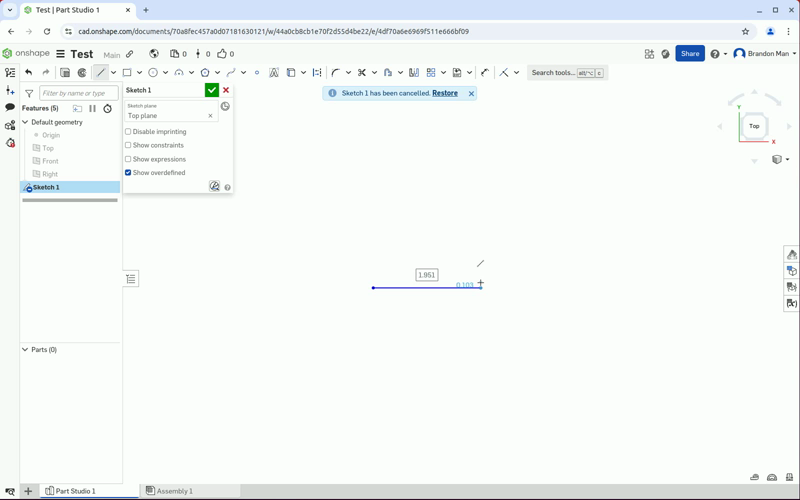
click(480, 282)
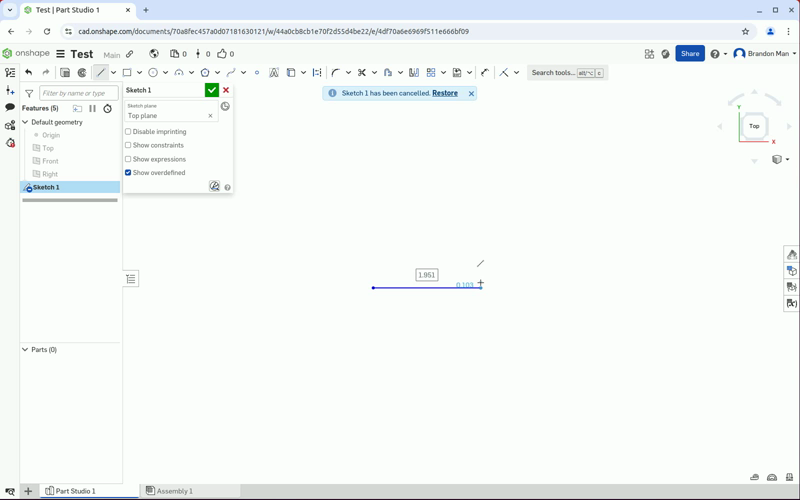
scroll(-6)
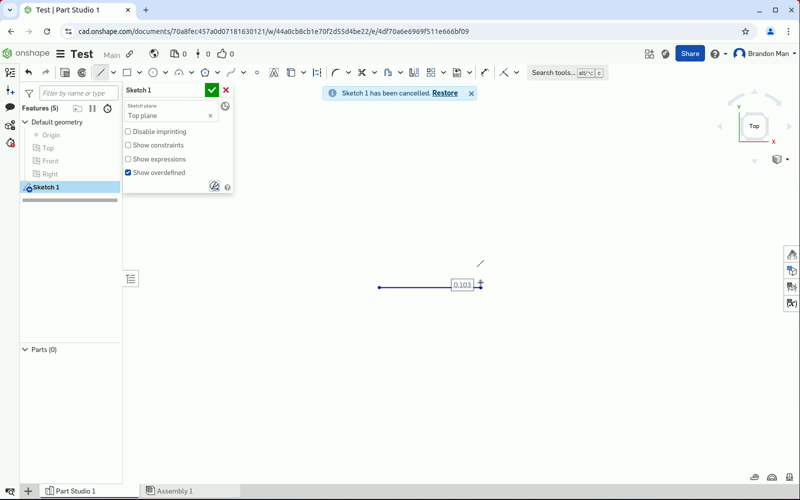
scroll(-6)
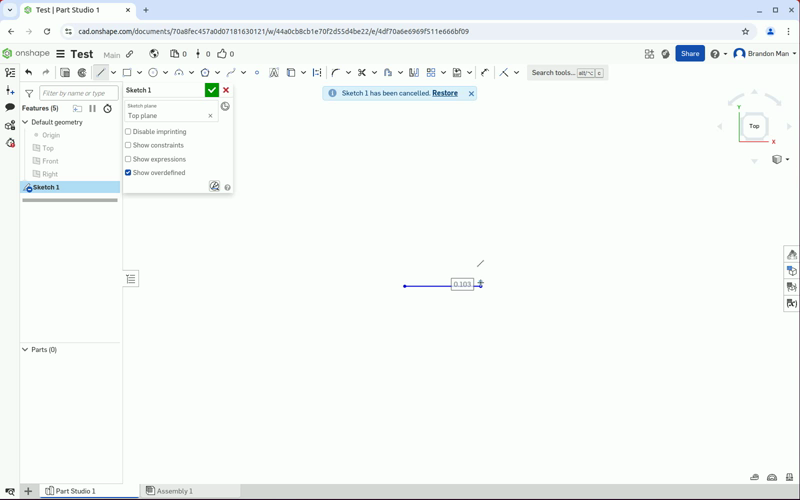
scroll(-6)
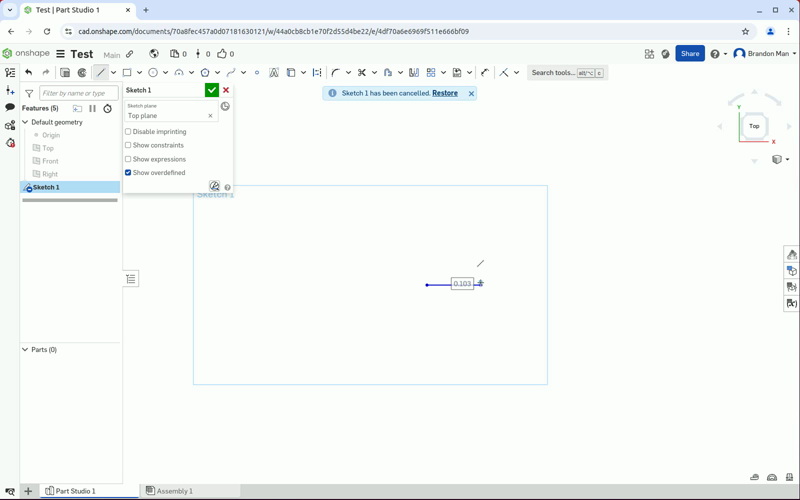
scroll(-6)
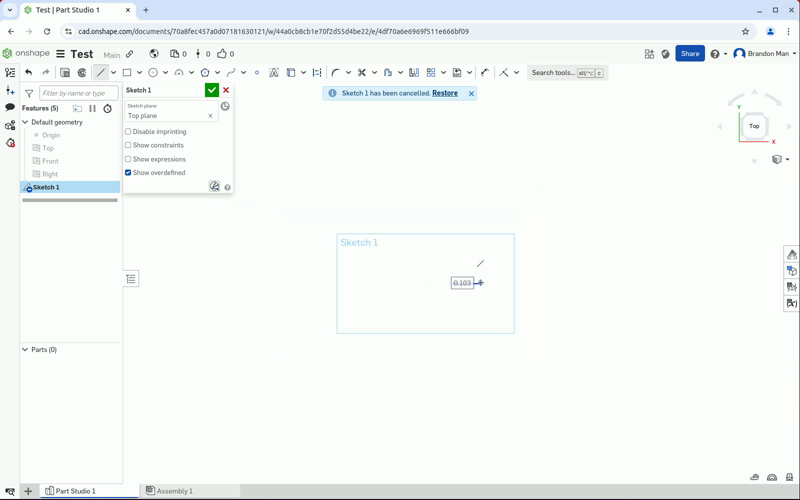
scroll(-6)
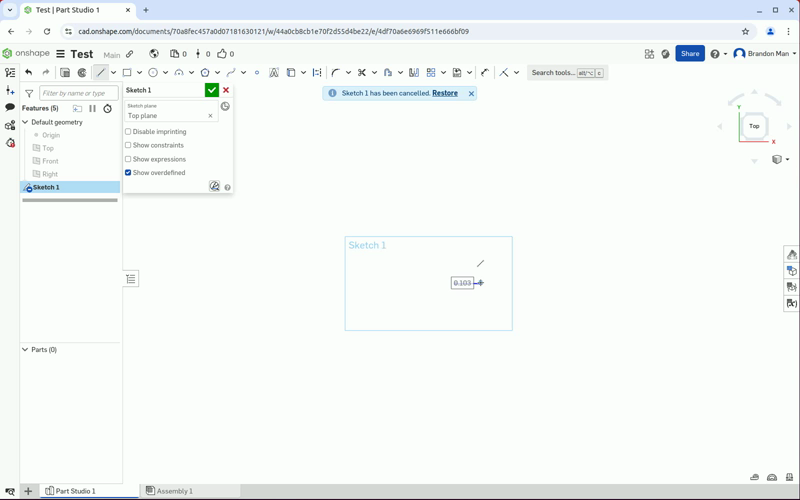
scroll(-6)
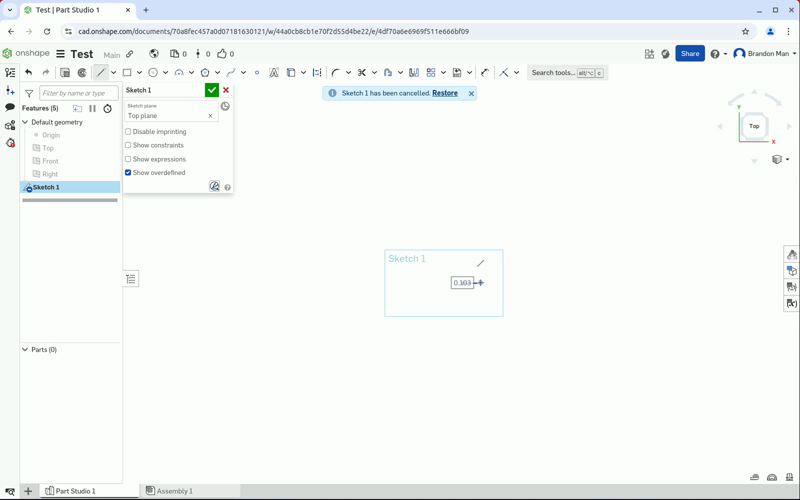
scroll(-6)
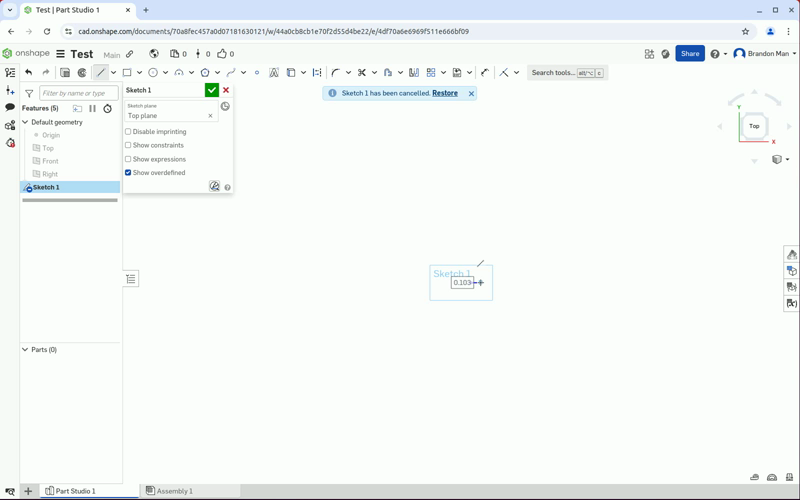
key_up(shift)
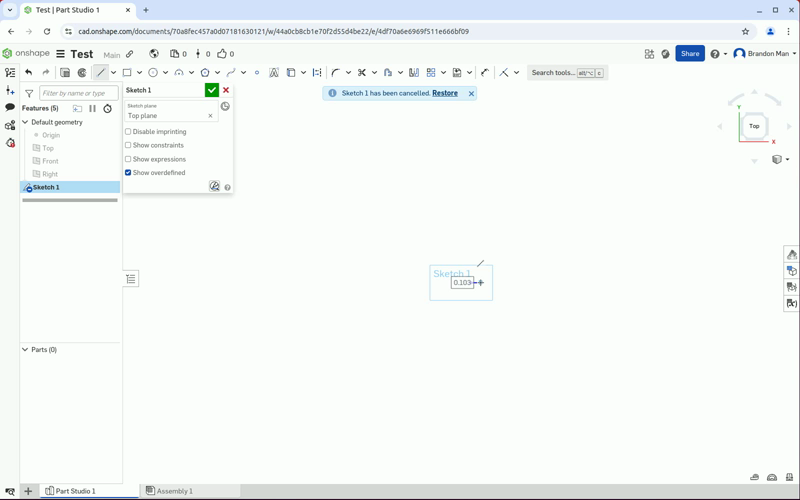
key_down(shift)
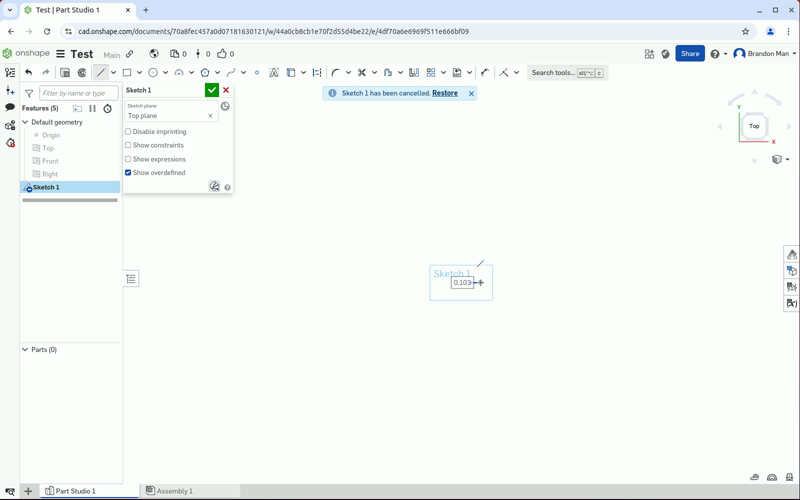
mouse_move(510, 282)
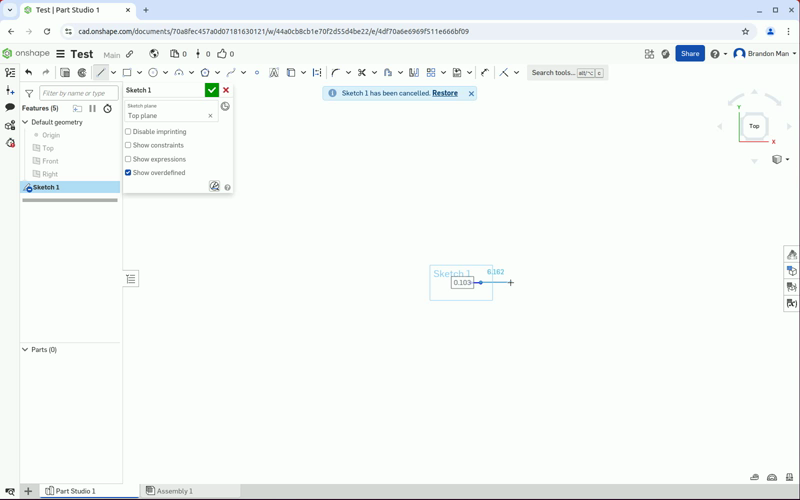
mouse_move(476, 282)
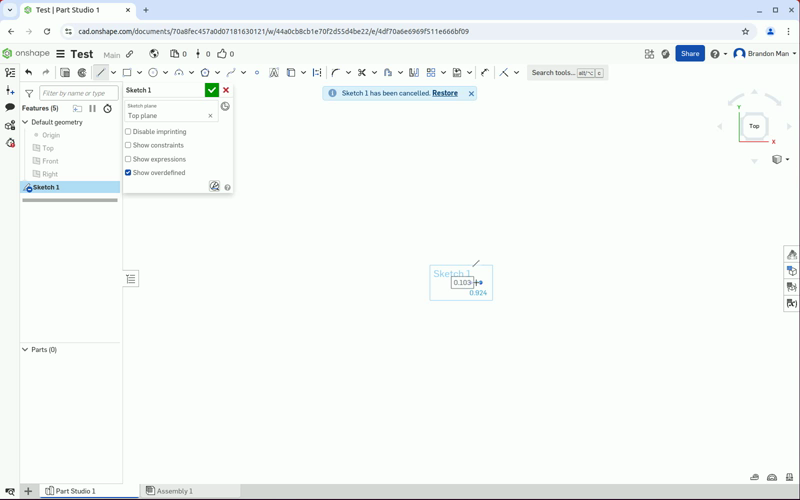
scroll(6)
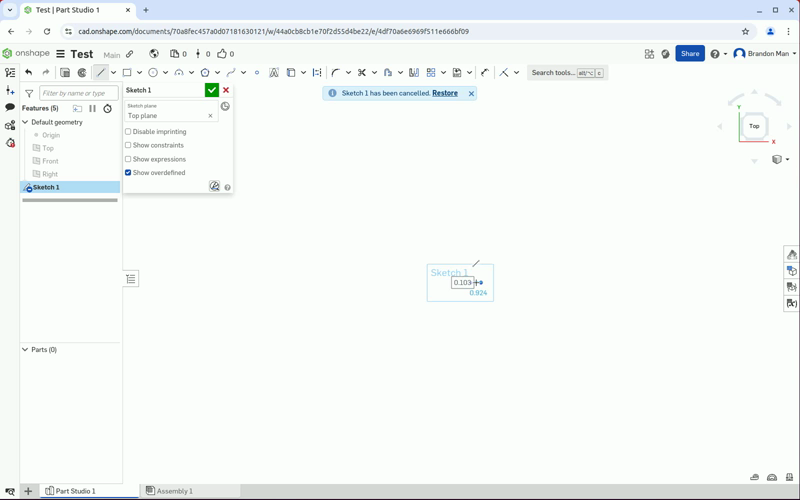
scroll(6)
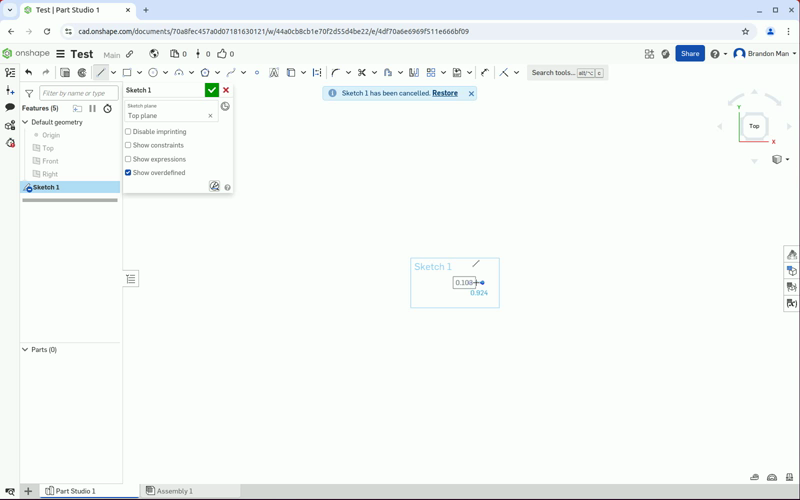
scroll(6)
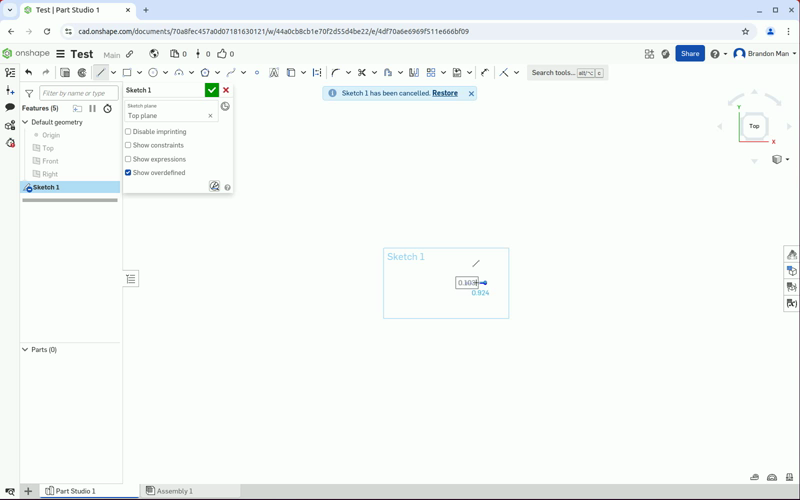
scroll(6)
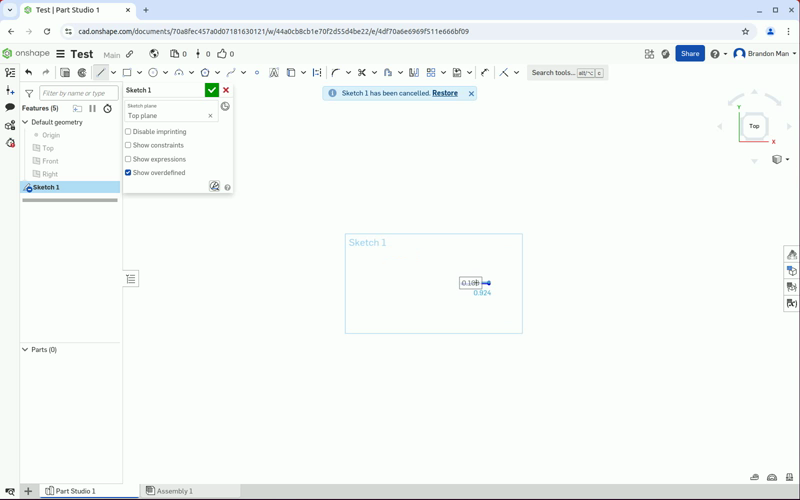
scroll(6)
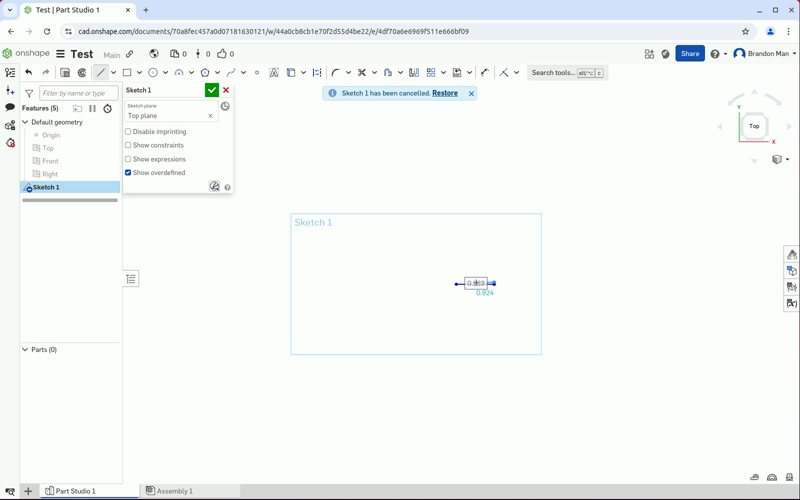
scroll(6)
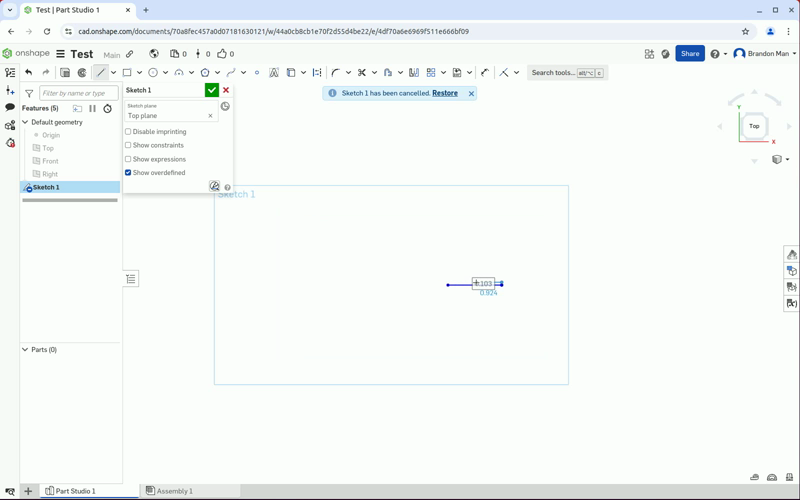
scroll(6)
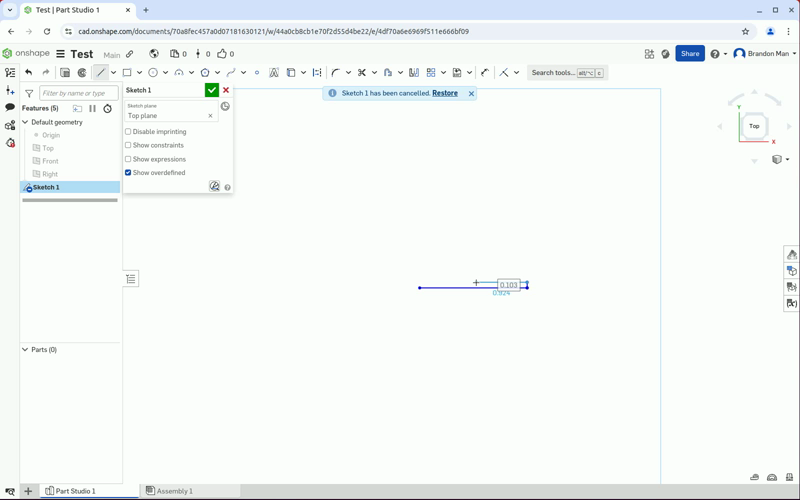
click(476, 282)
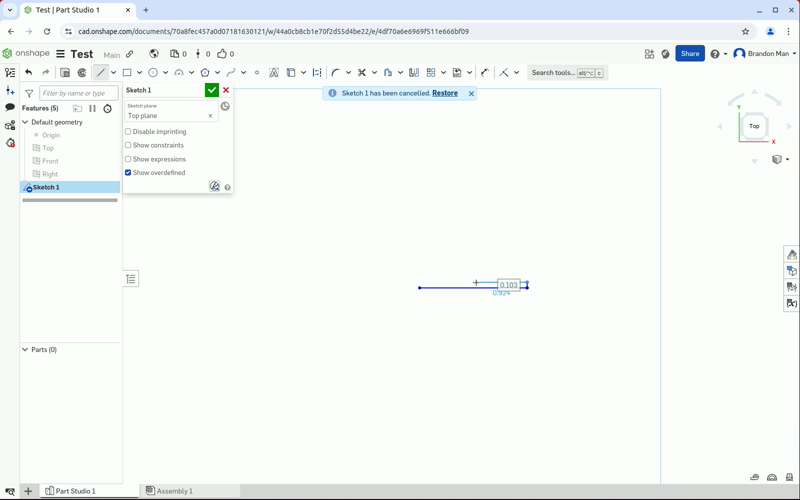
scroll(-6)
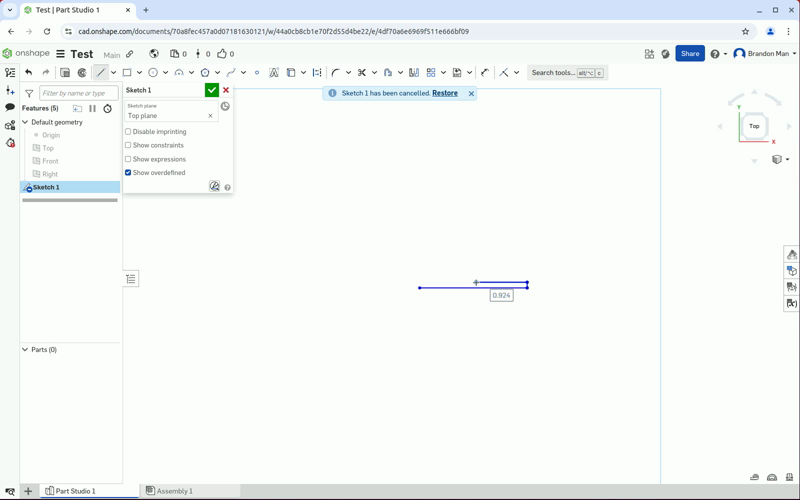
scroll(-6)
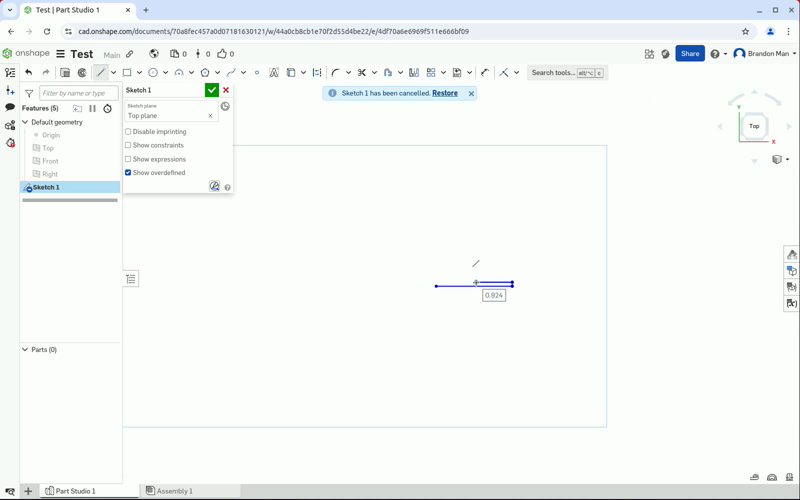
scroll(-6)
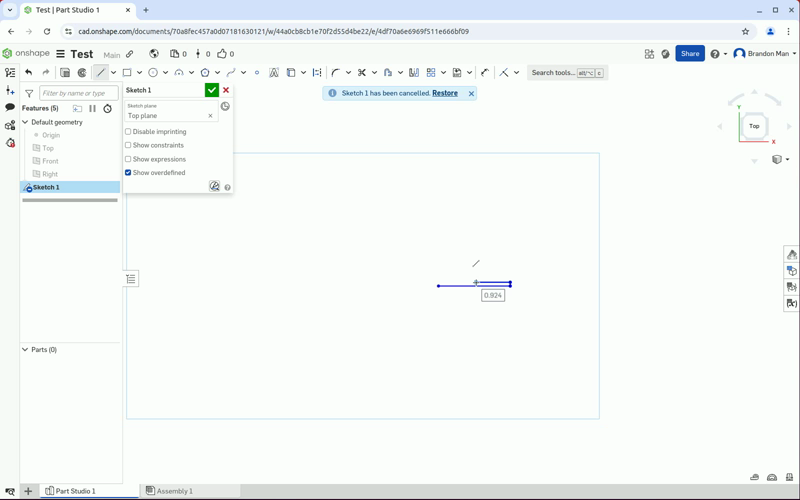
scroll(-6)
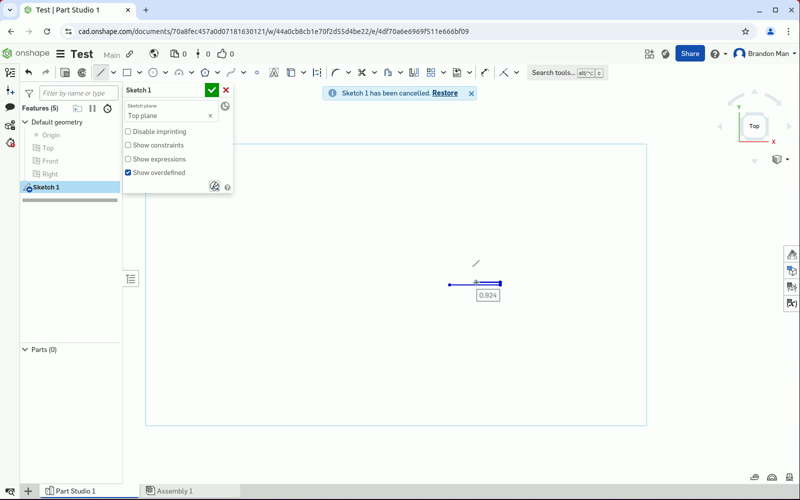
scroll(-6)
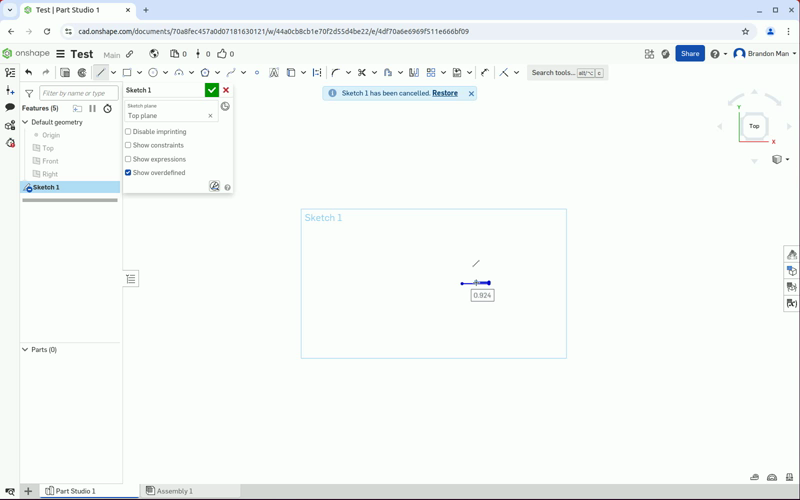
scroll(-6)
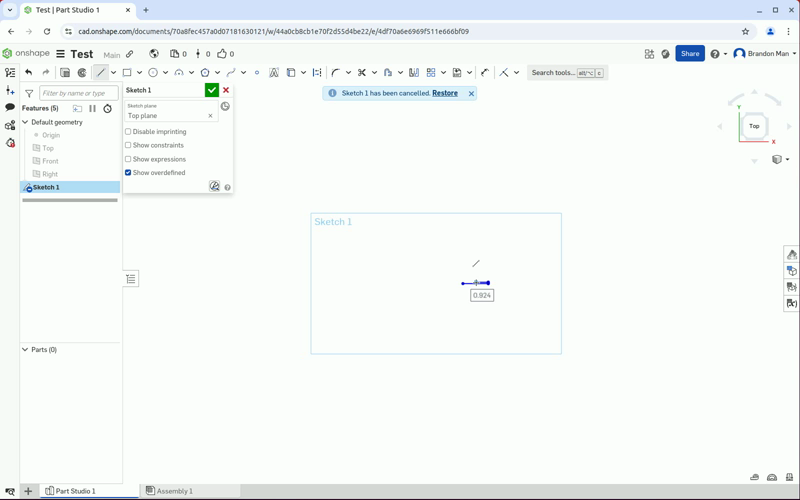
scroll(-6)
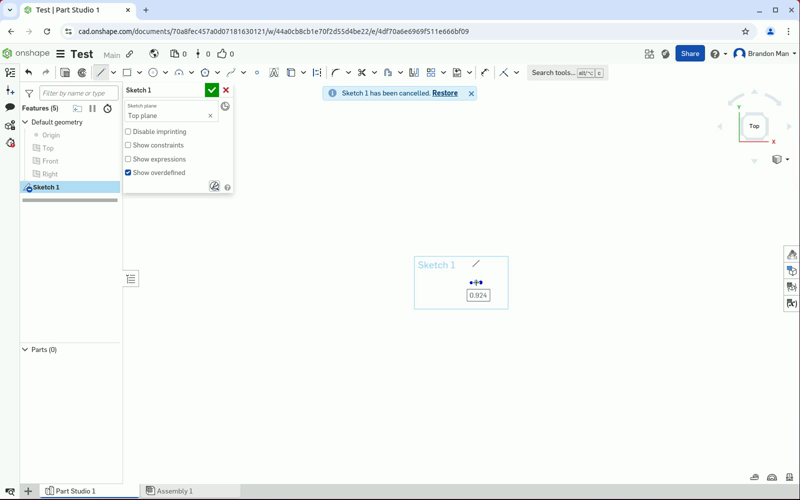
key_up(shift)
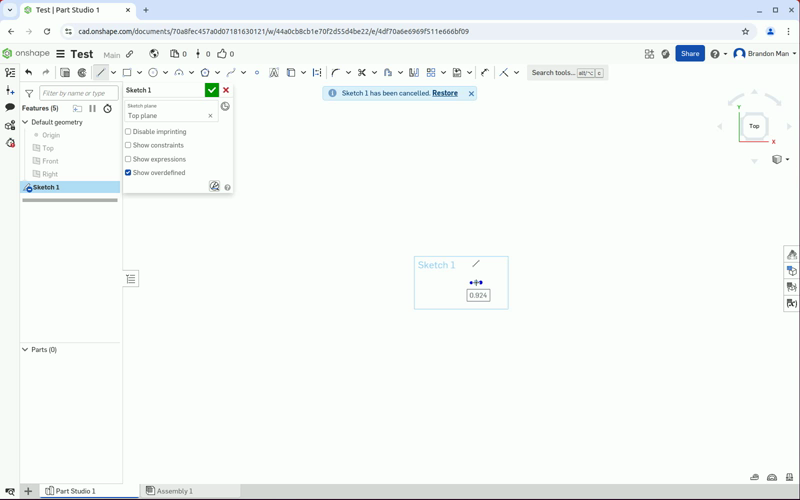
key_down(shift)
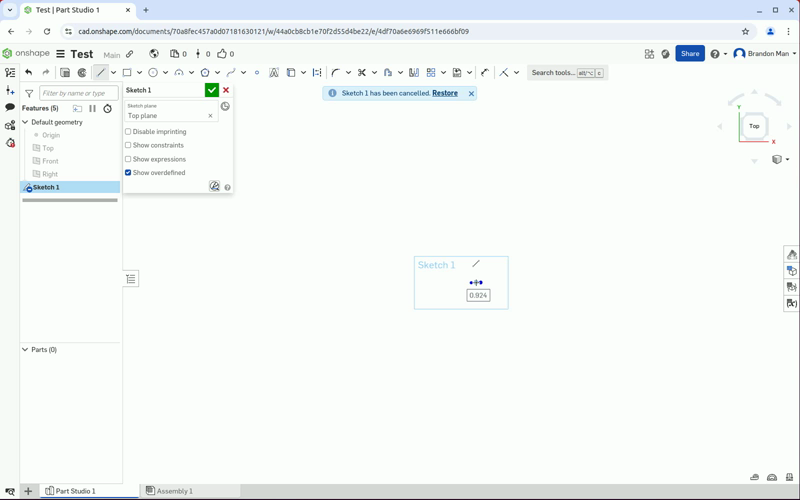
mouse_move(506, 282)
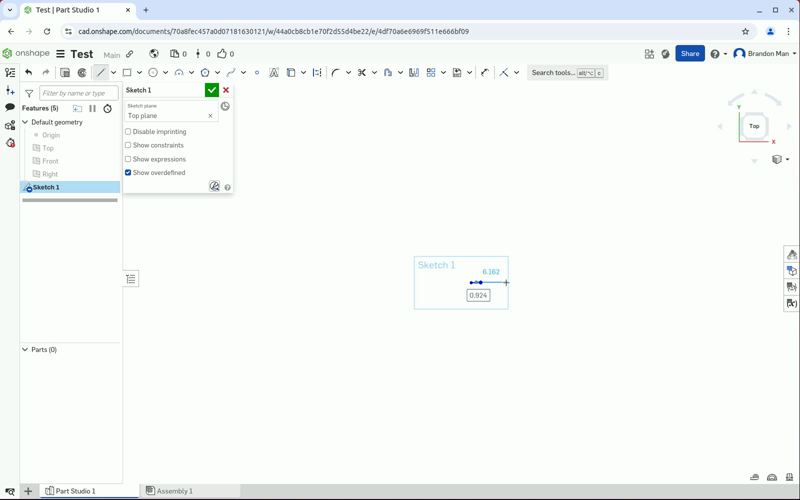
mouse_move(476, 274)
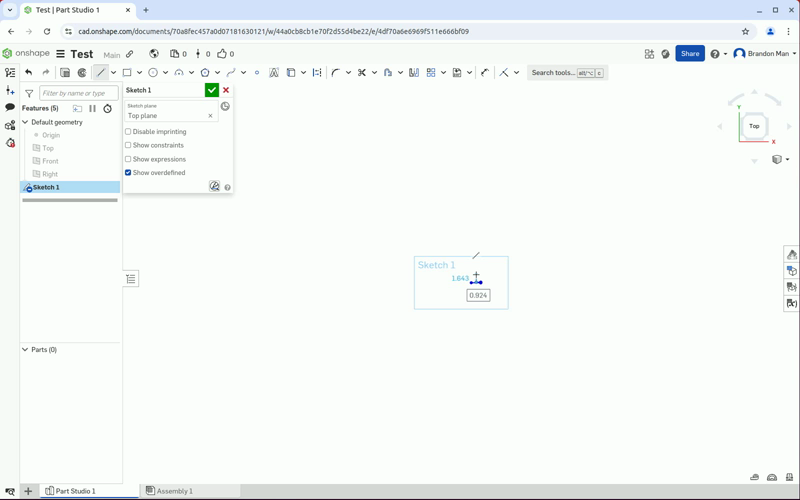
click(476, 274)
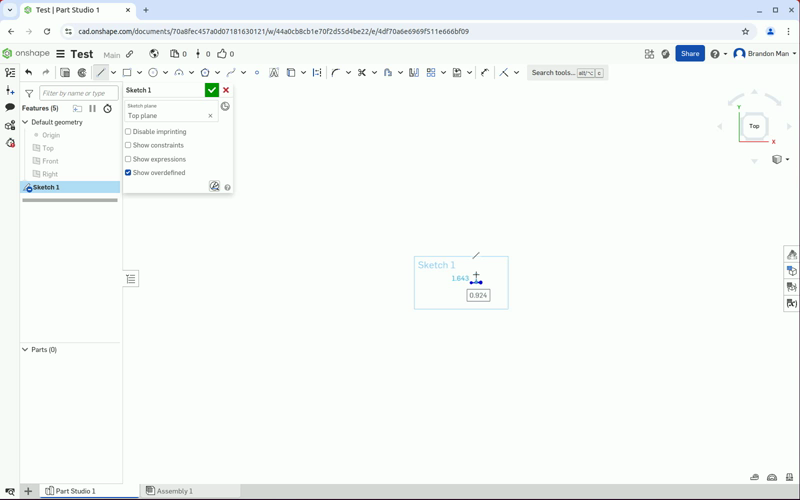
key_up(shift)
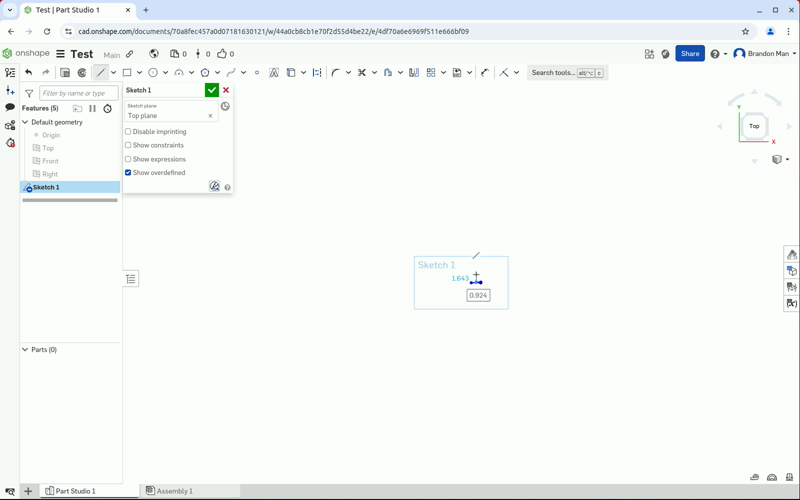
key_down(shift)
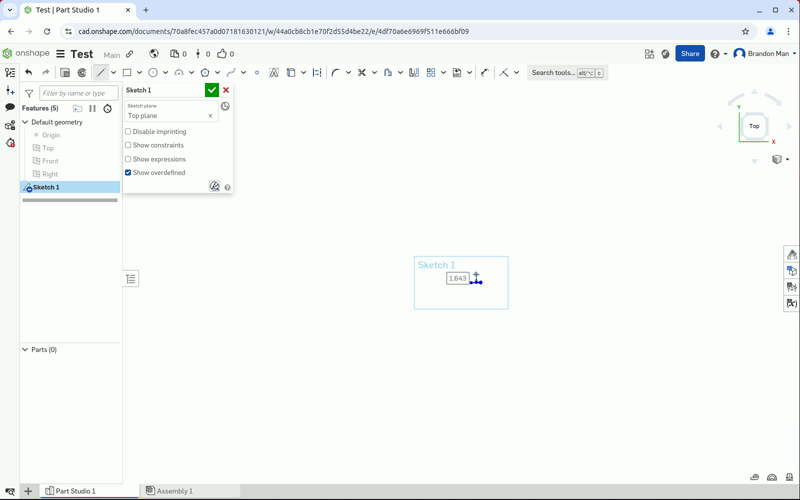
mouse_move(506, 274)
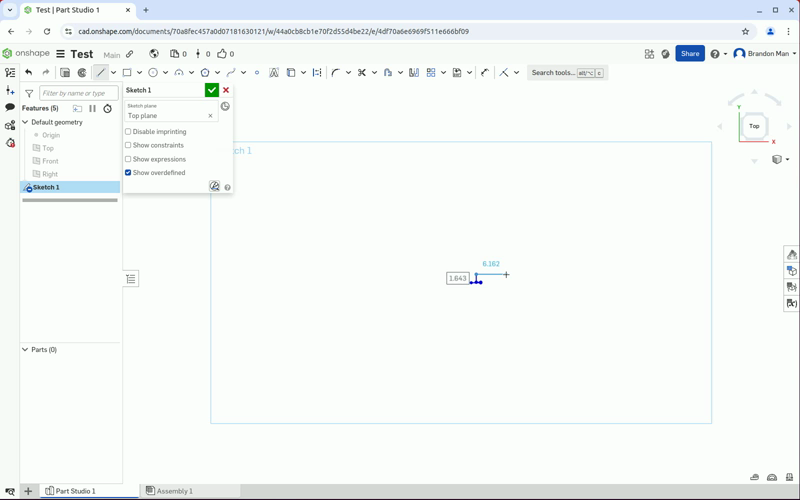
mouse_move(480, 274)
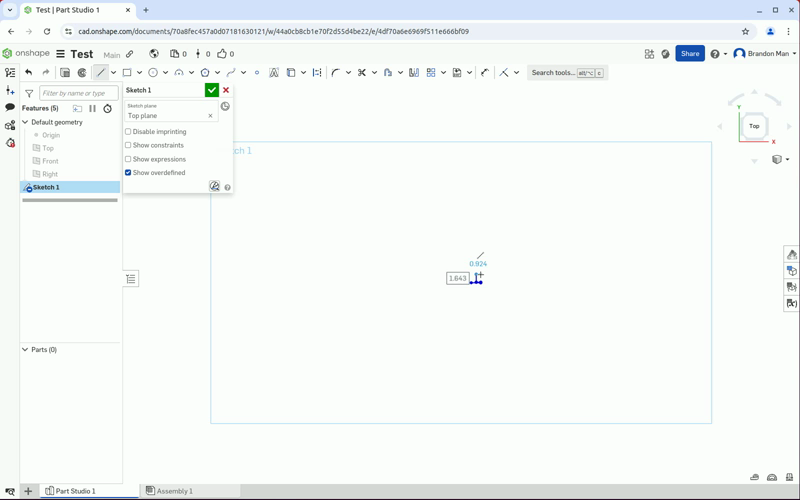
scroll(6)
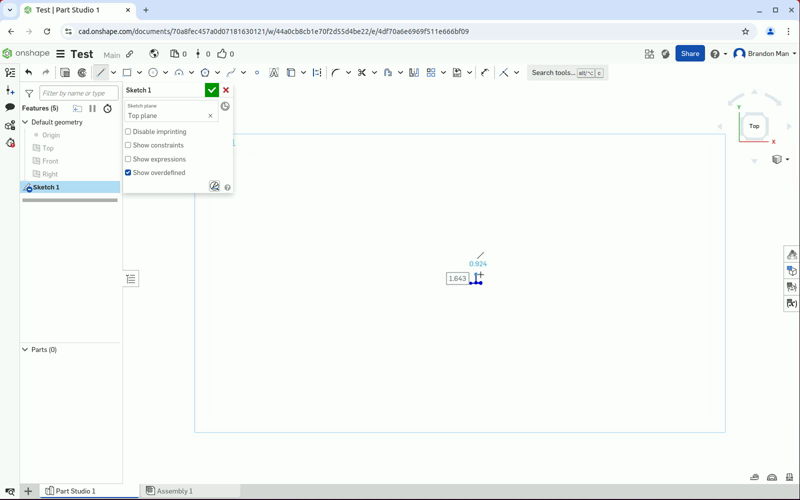
scroll(6)
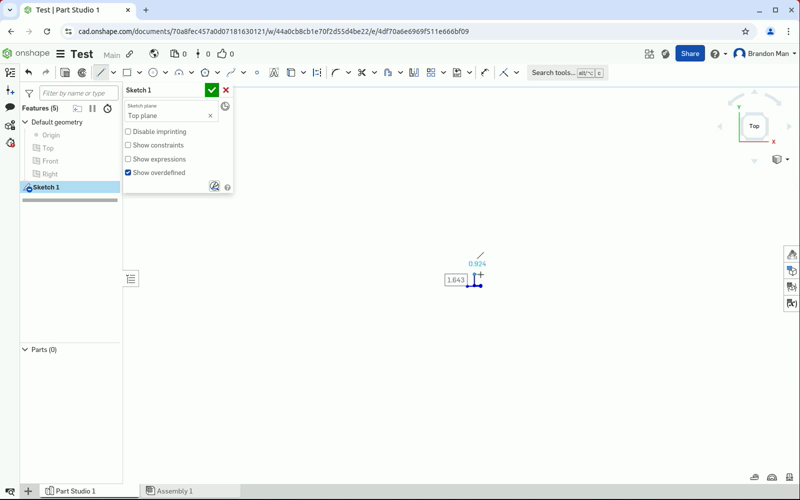
scroll(6)
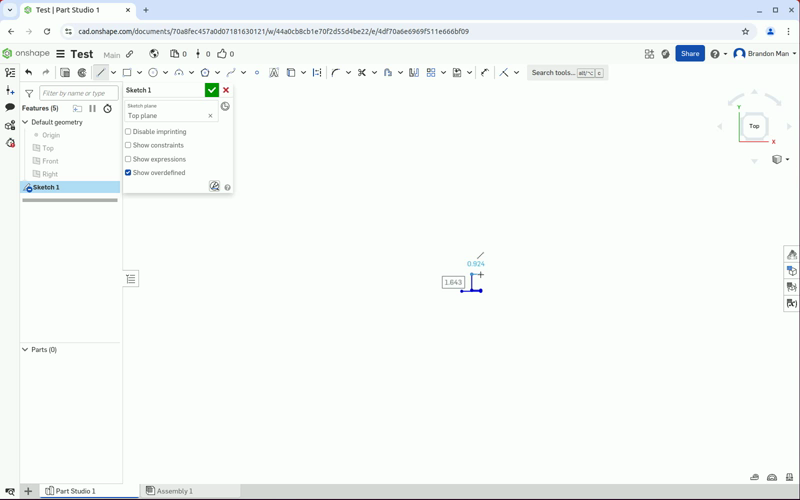
scroll(6)
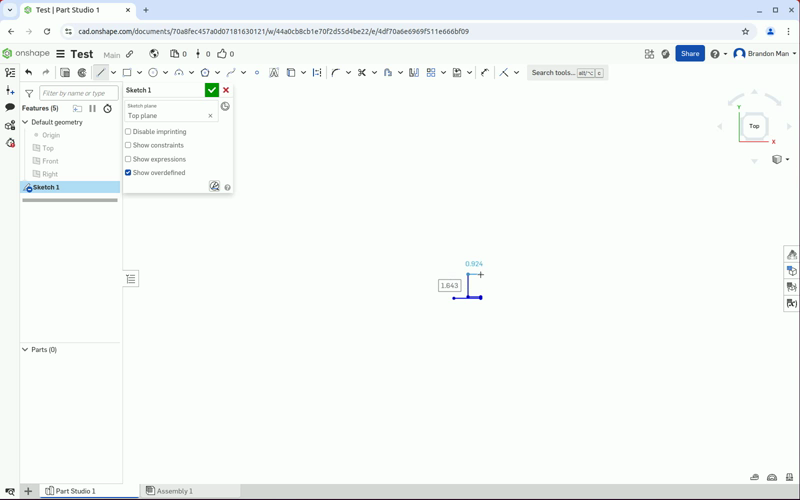
scroll(6)
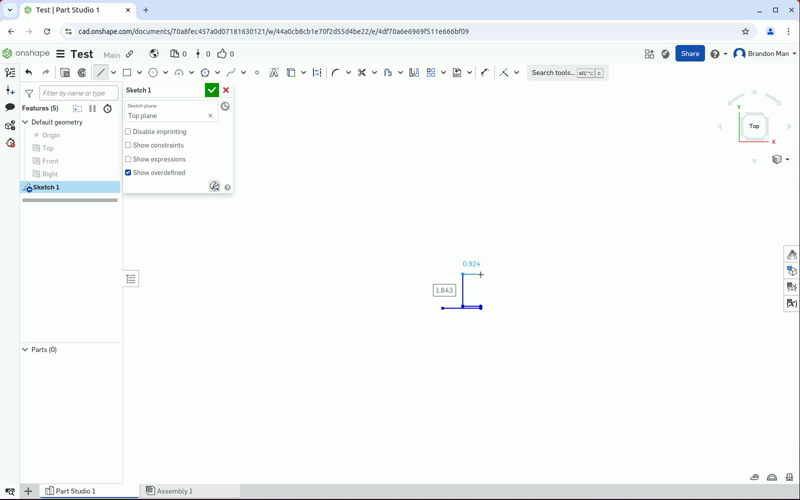
scroll(6)
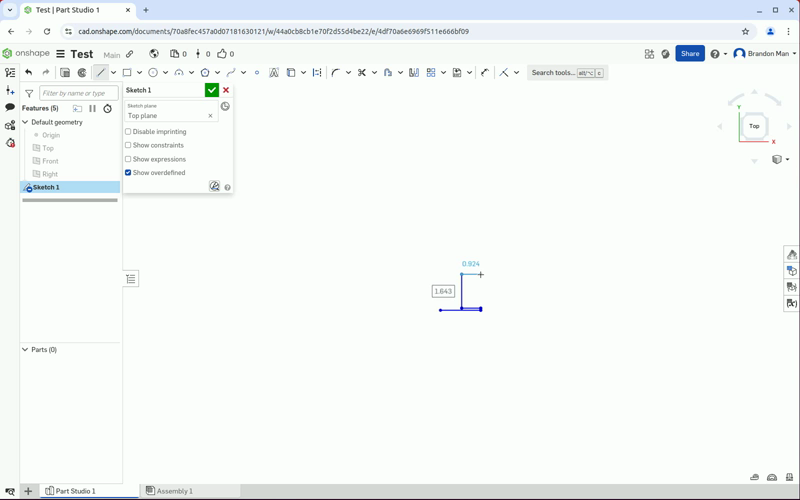
scroll(6)
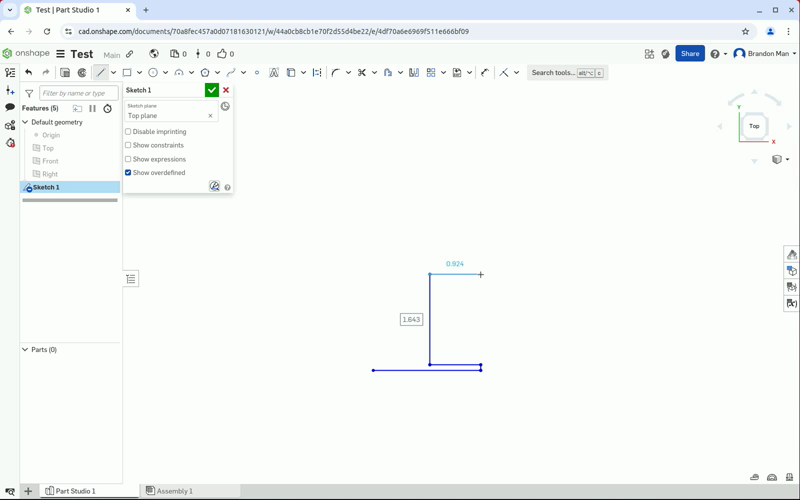
click(480, 274)
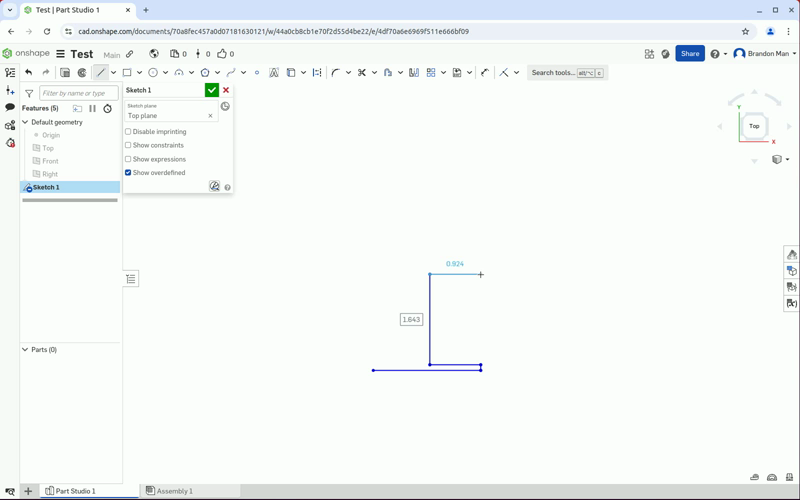
scroll(-6)
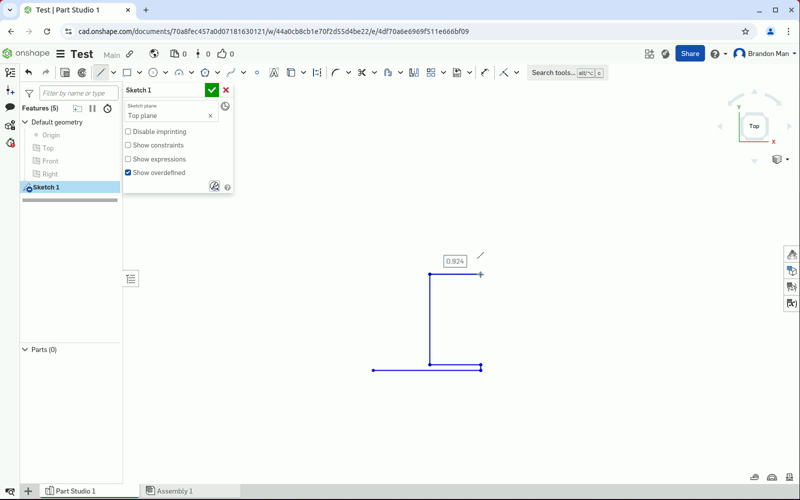
scroll(-6)
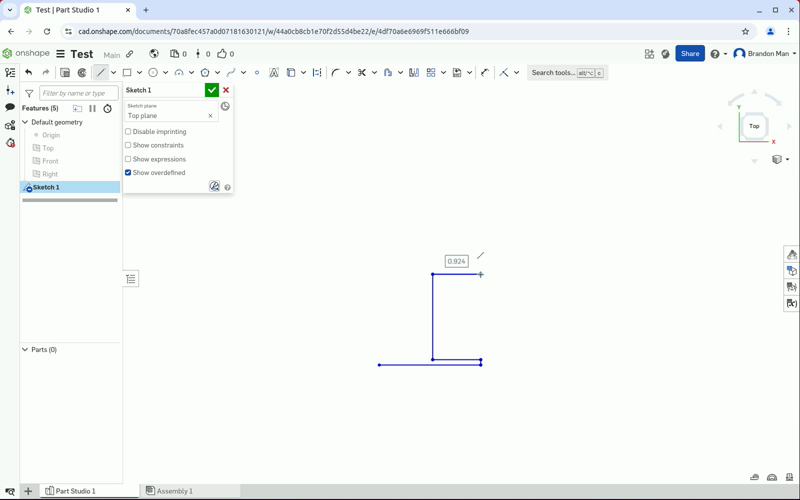
scroll(-6)
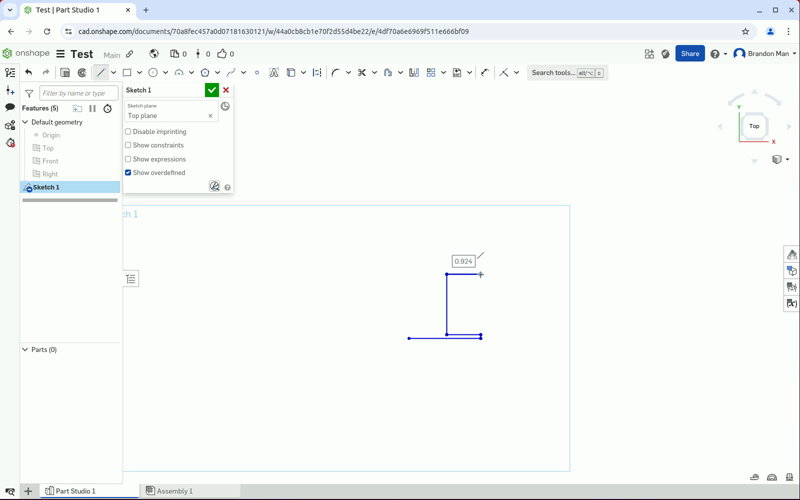
scroll(-6)
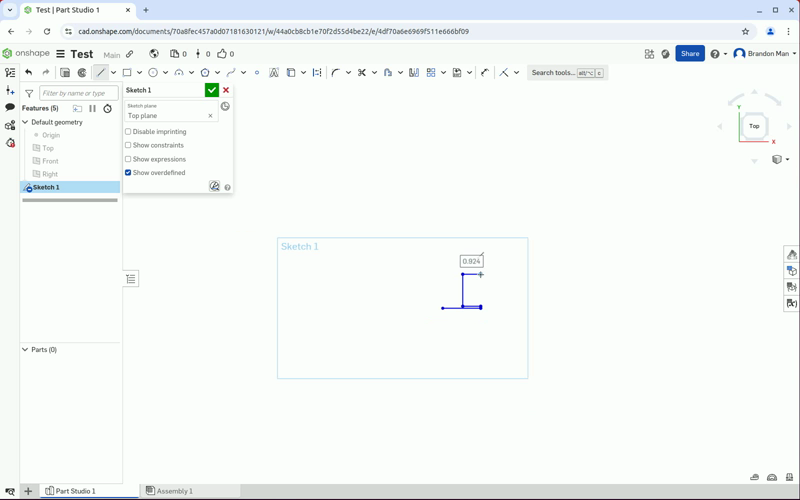
scroll(-6)
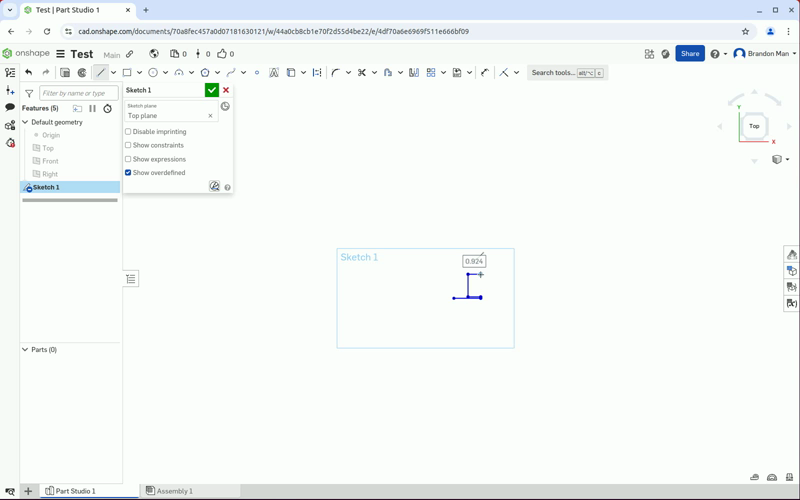
scroll(-6)
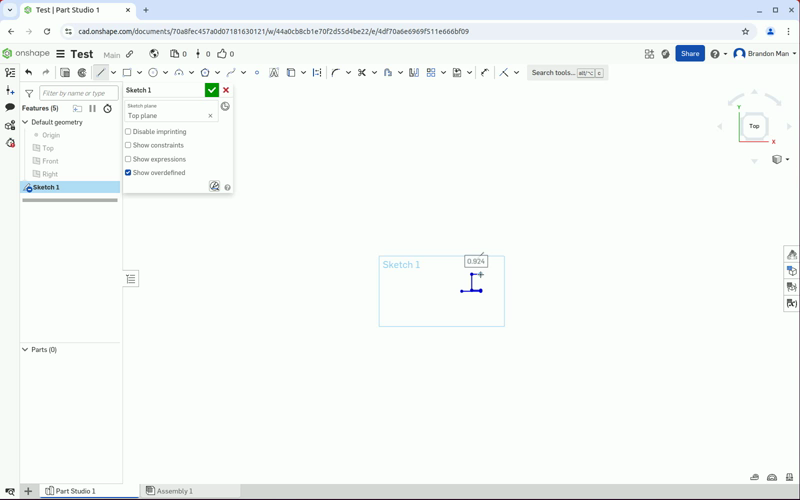
scroll(-6)
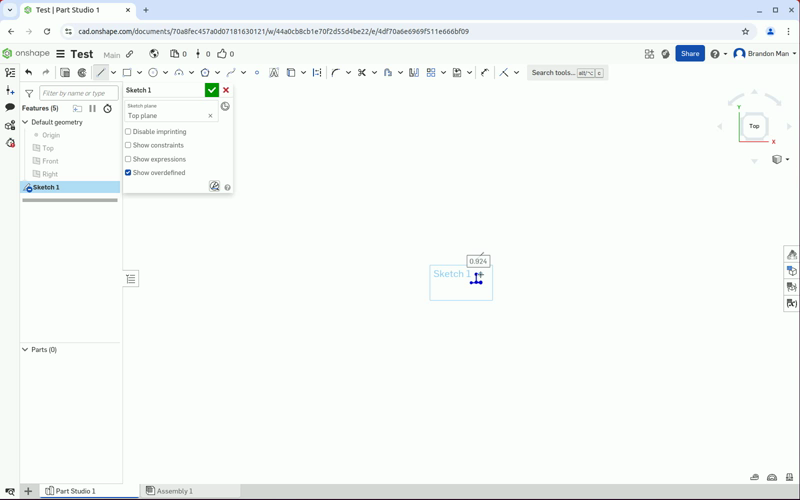
key_up(shift)
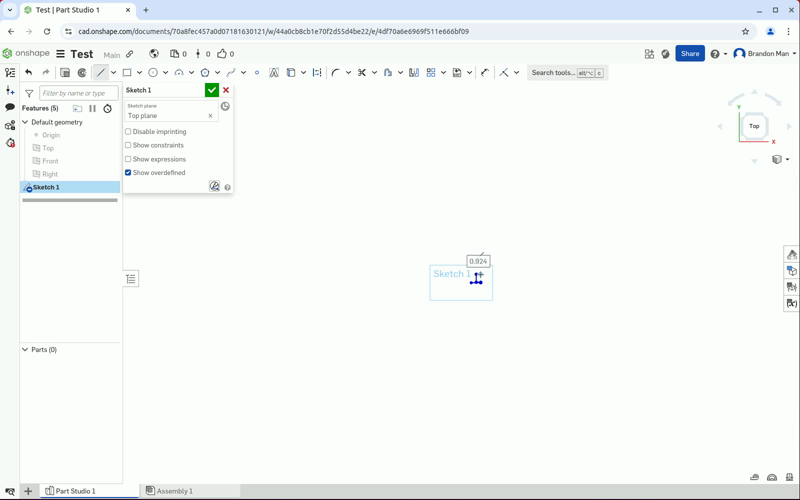
key_down(shift)
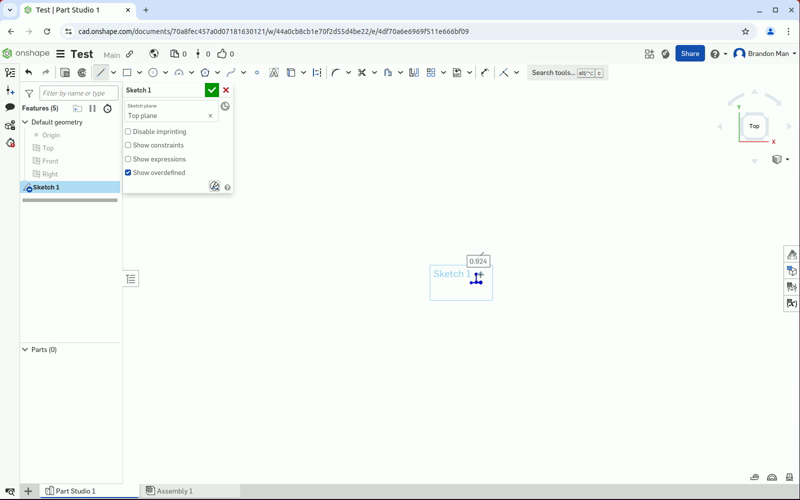
mouse_move(510, 274)
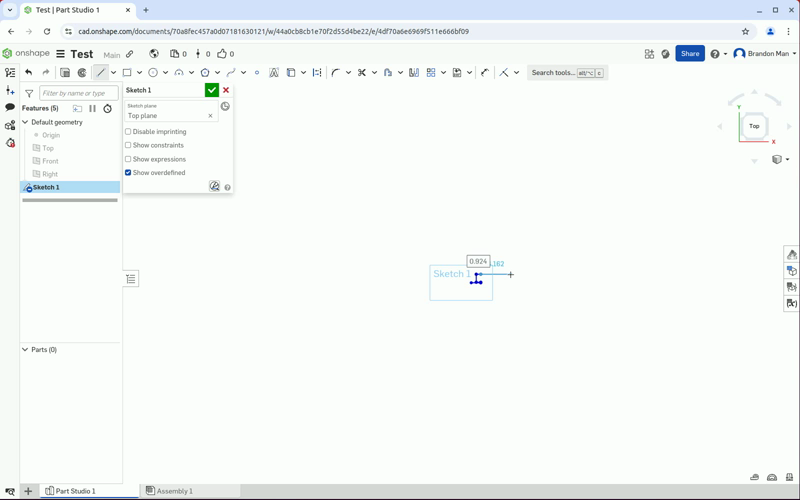
mouse_move(480, 273)
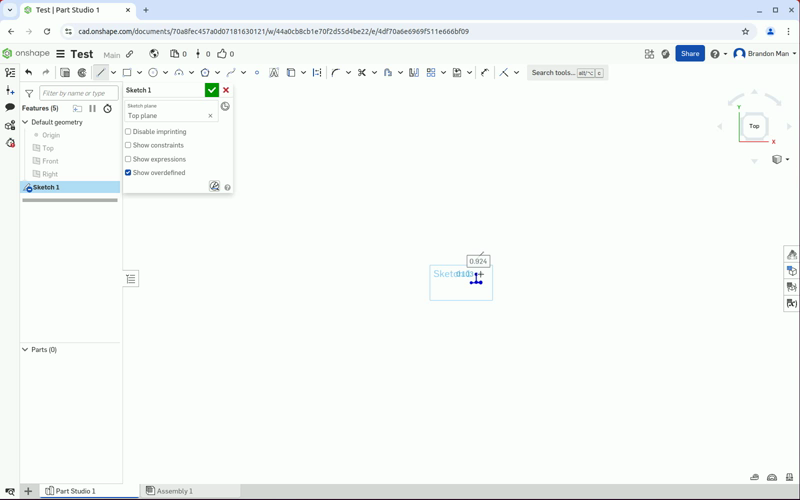
scroll(6)
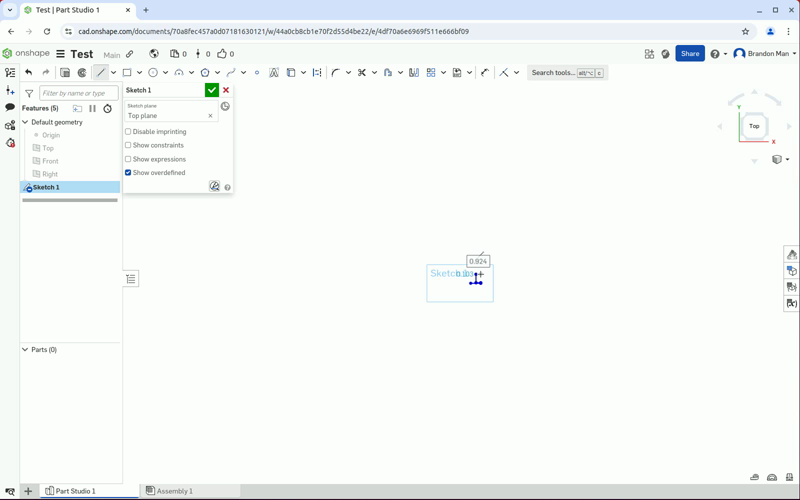
scroll(6)
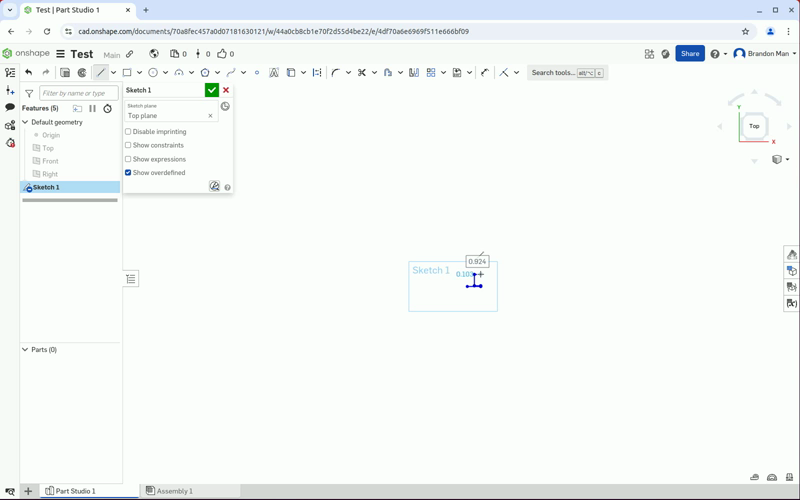
scroll(6)
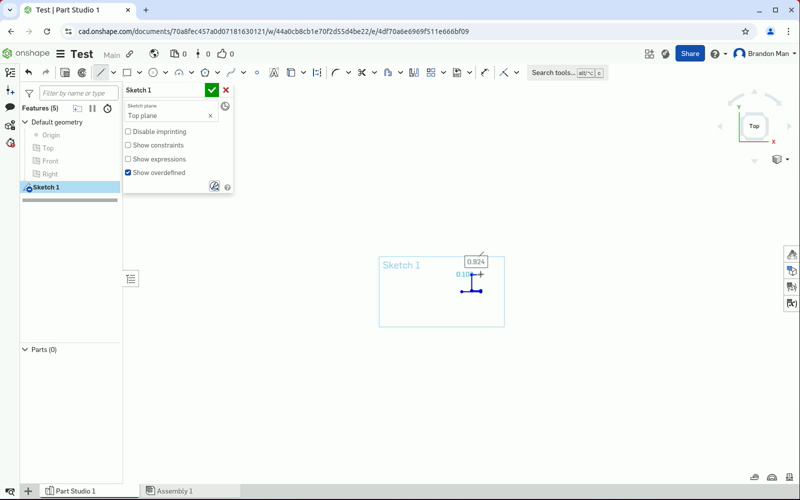
scroll(6)
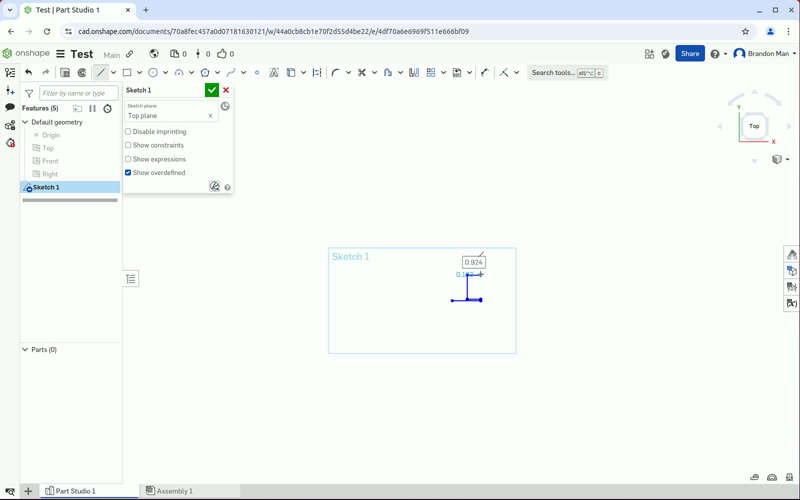
scroll(6)
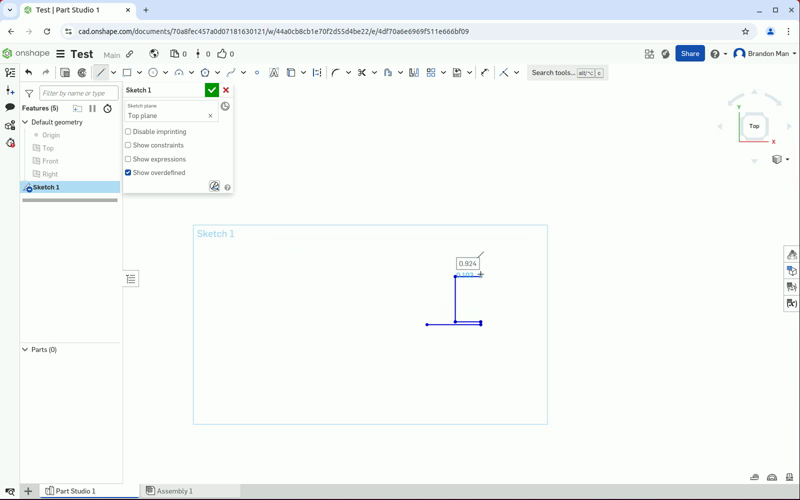
scroll(6)
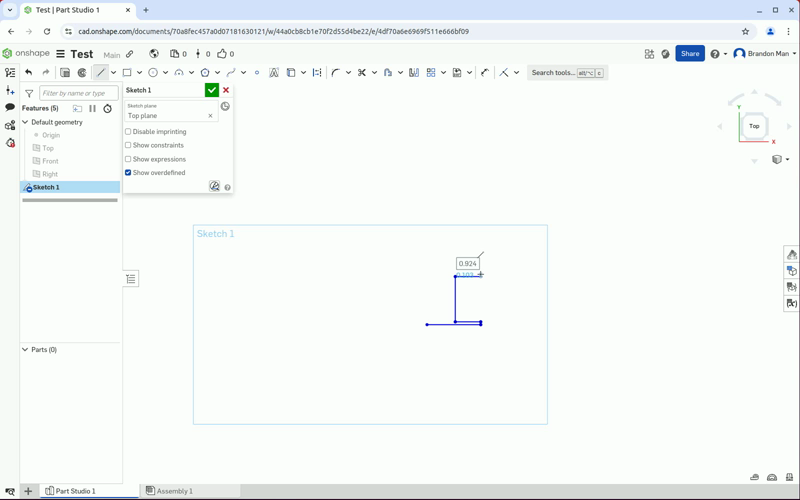
scroll(6)
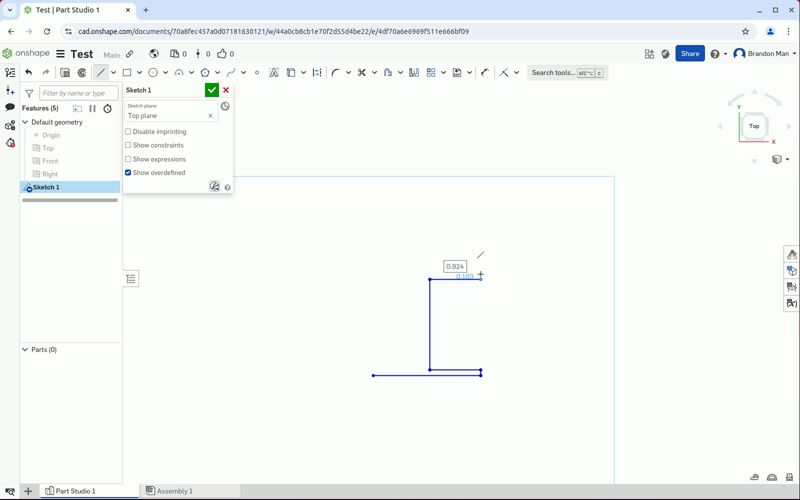
click(480, 273)
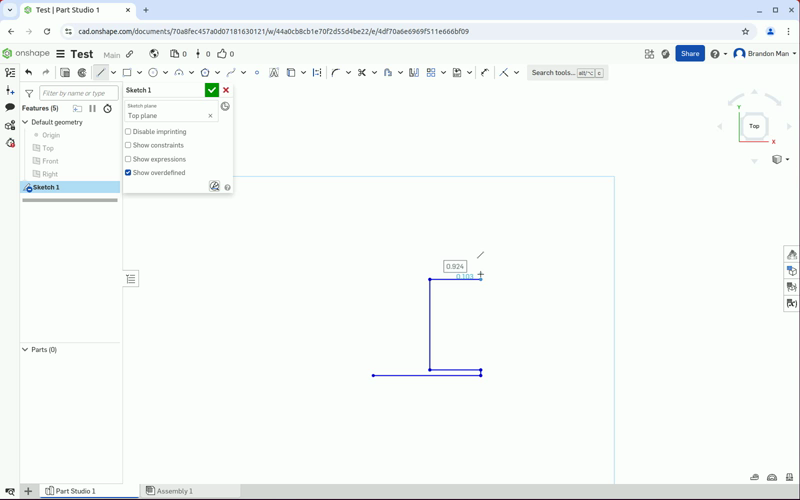
scroll(-6)
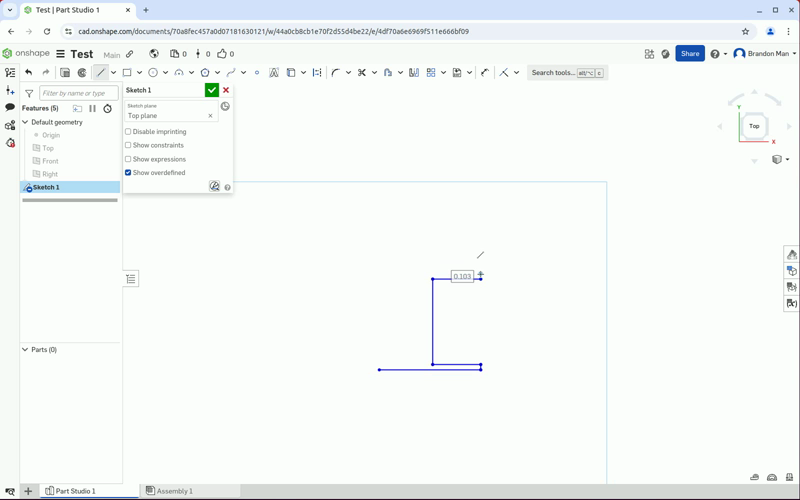
scroll(-6)
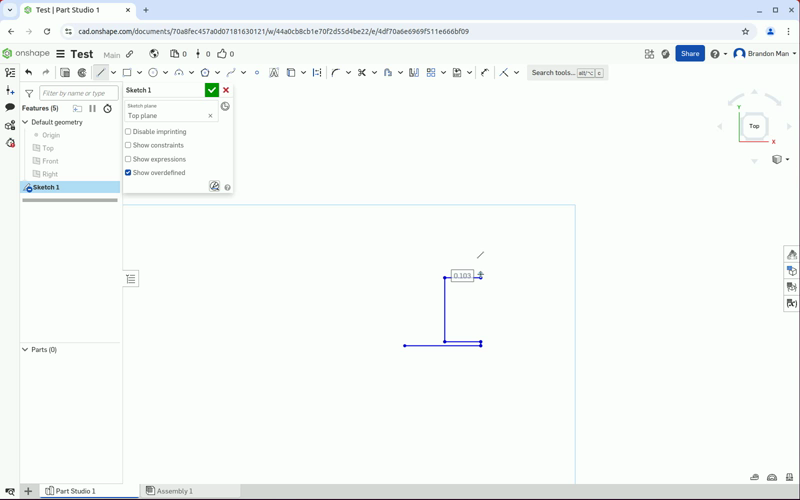
scroll(-6)
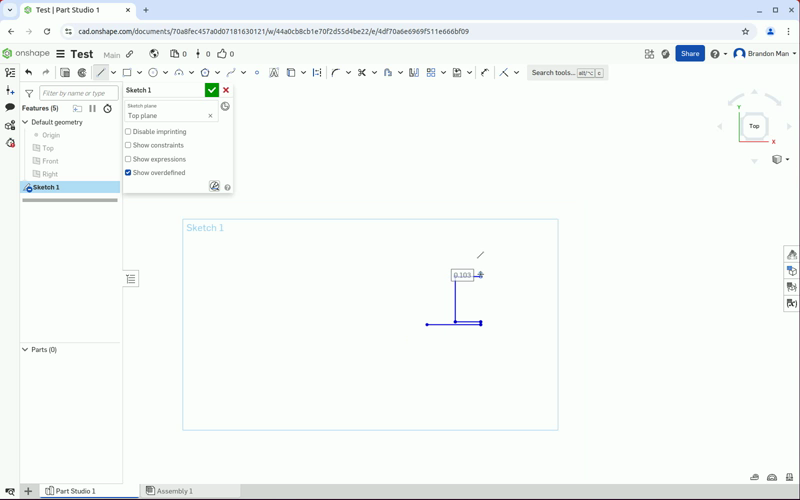
scroll(-6)
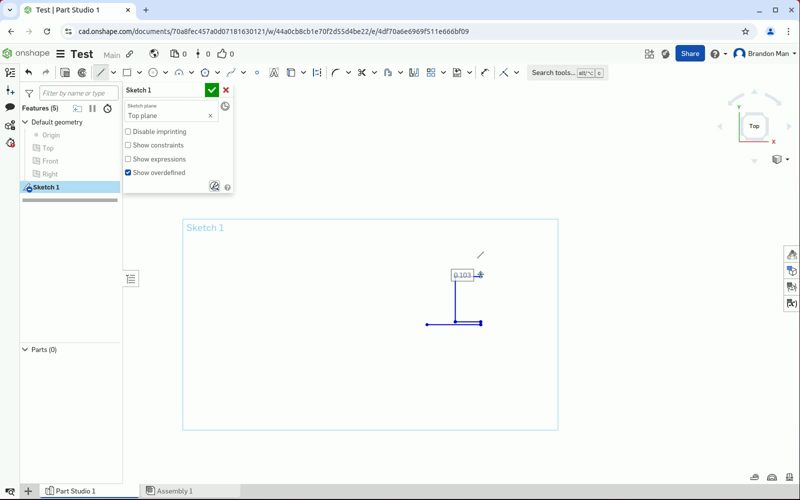
scroll(-6)
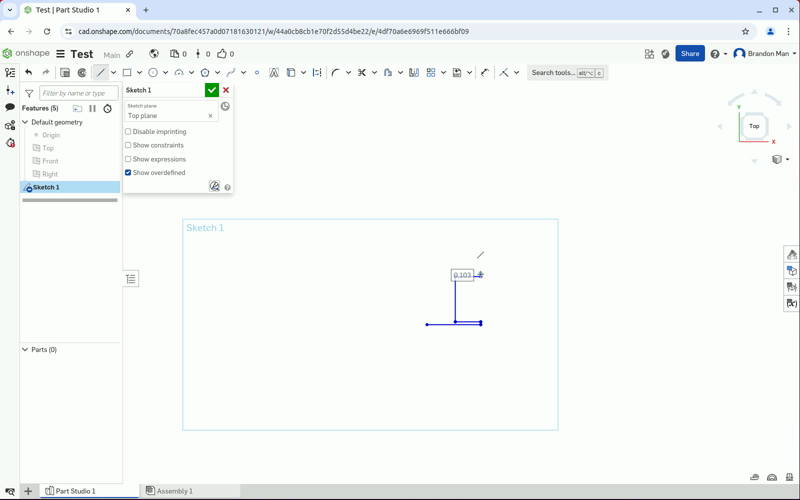
scroll(-6)
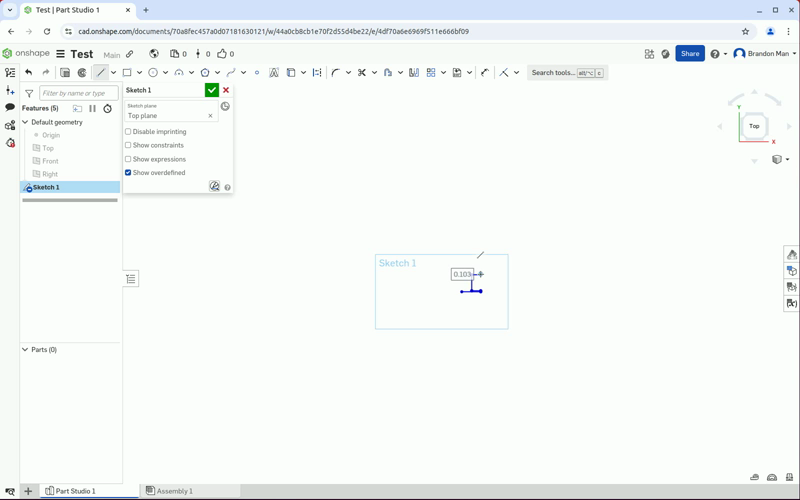
scroll(-6)
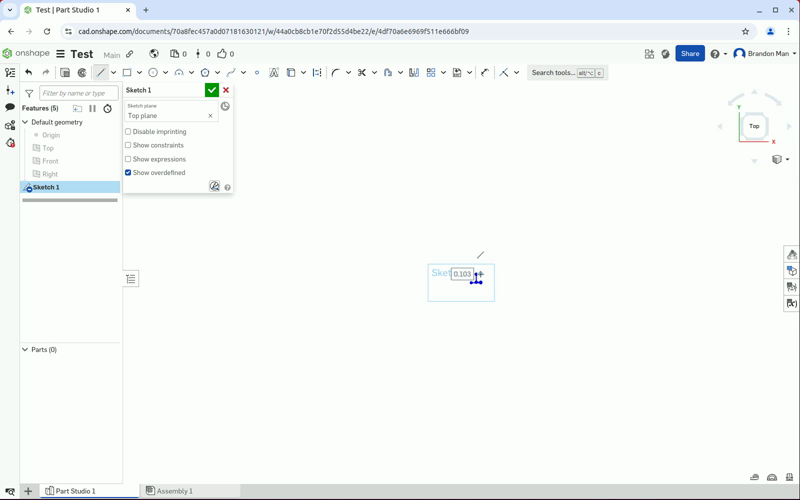
key_up(shift)
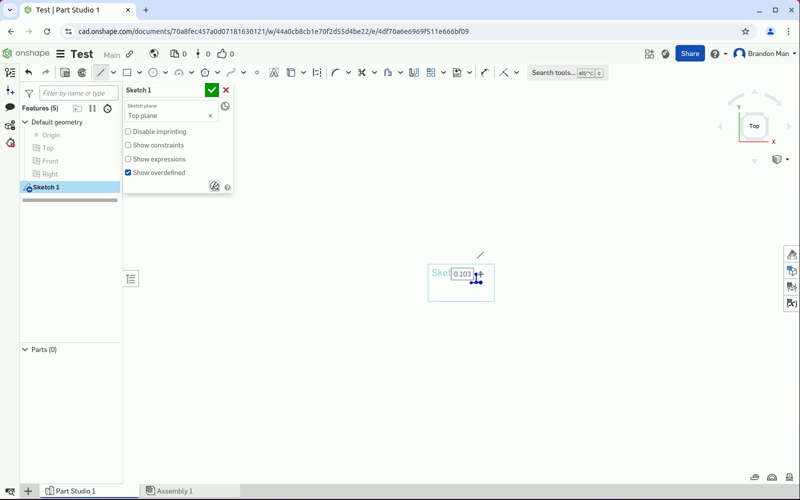
key_down(shift)
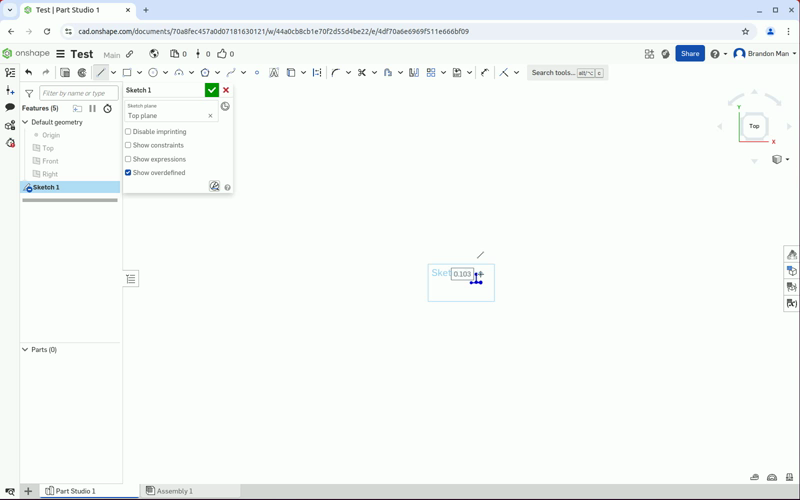
mouse_move(510, 273)
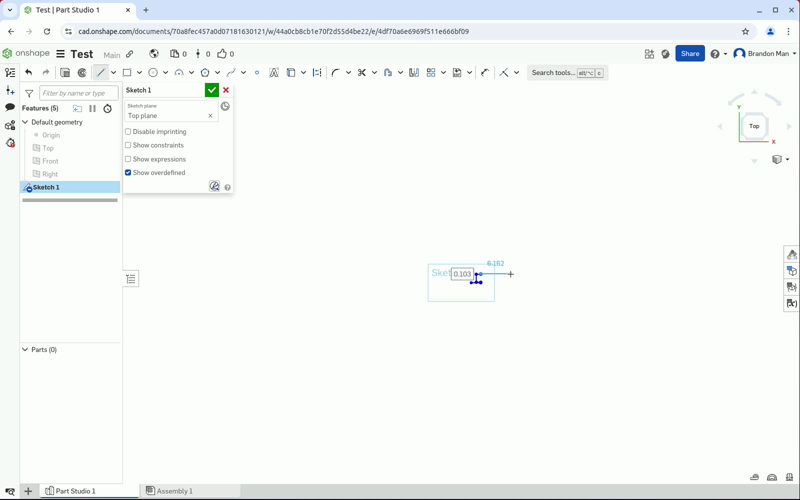
mouse_move(471, 273)
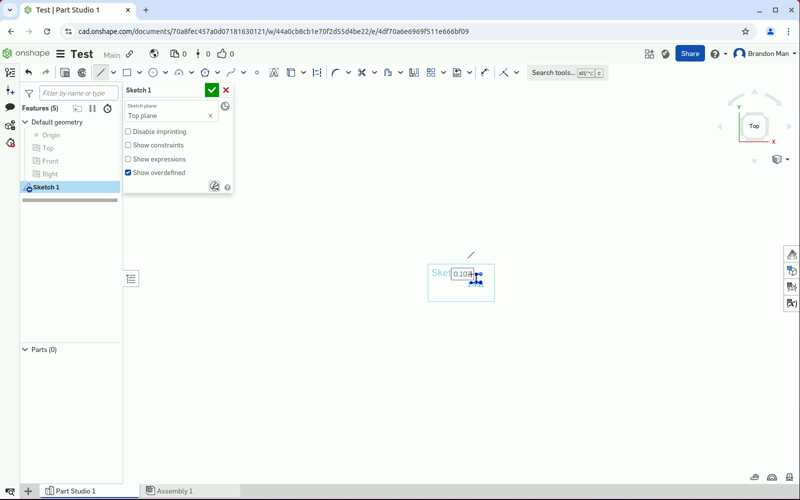
click(471, 273)
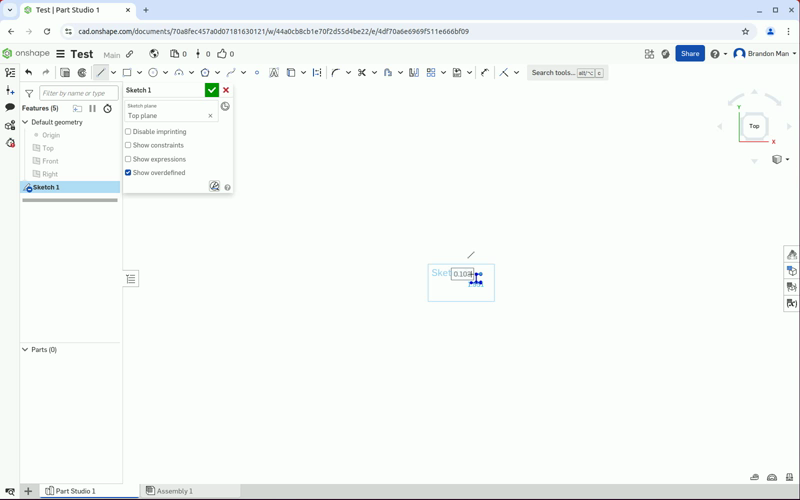
key_up(shift)
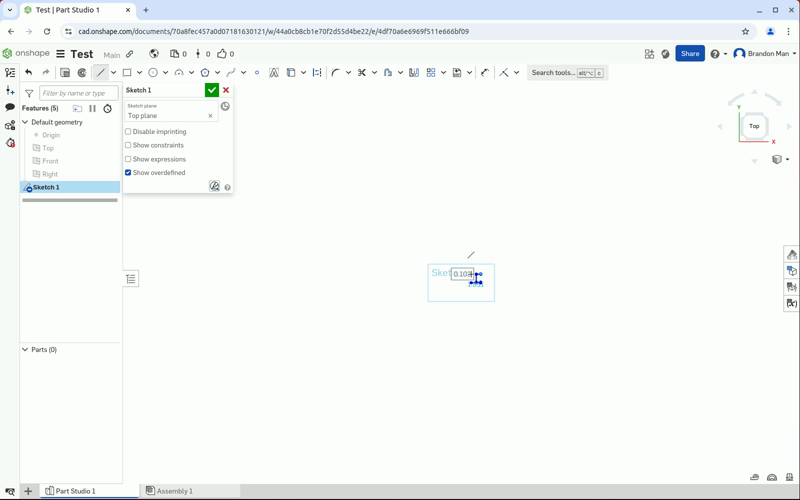
key_down(shift)
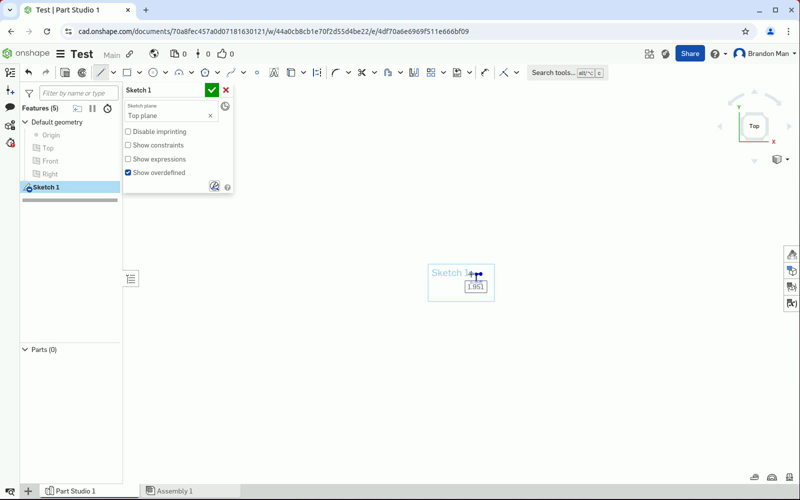
mouse_move(501, 273)
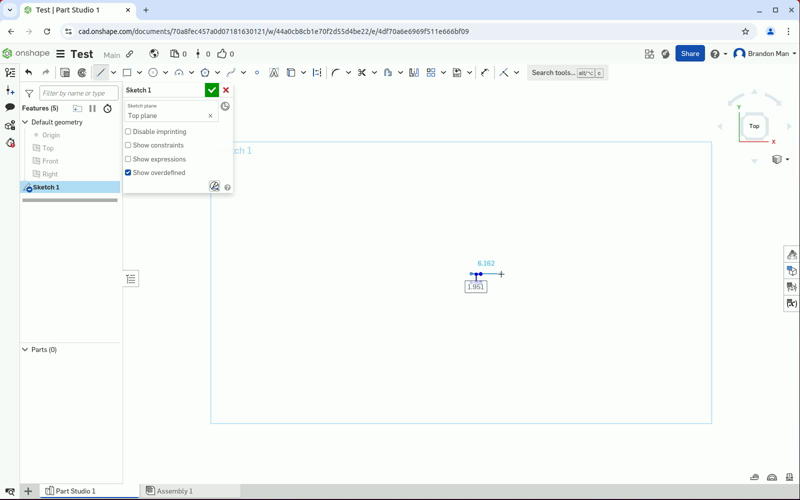
mouse_move(471, 274)
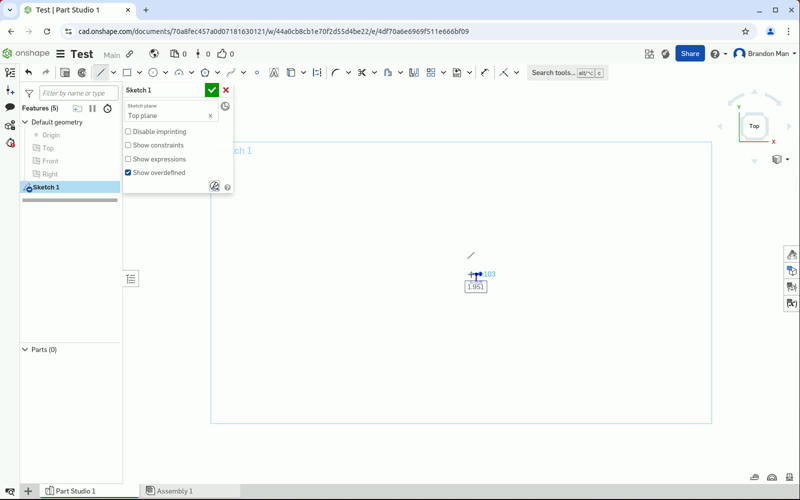
scroll(6)
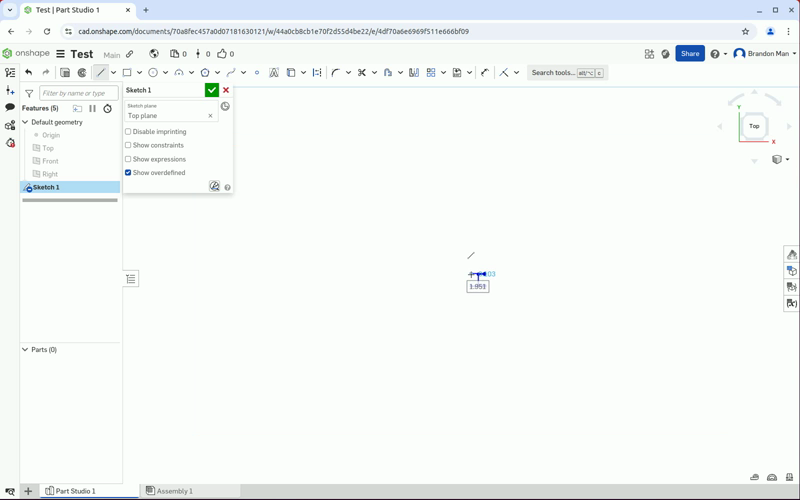
scroll(6)
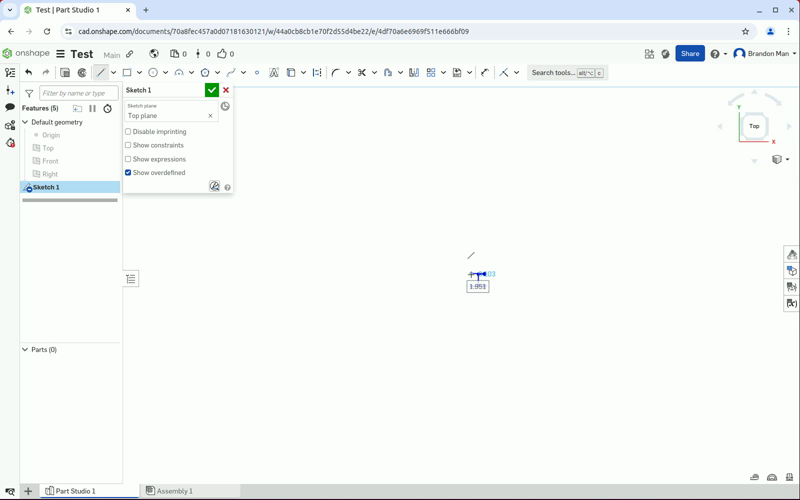
scroll(6)
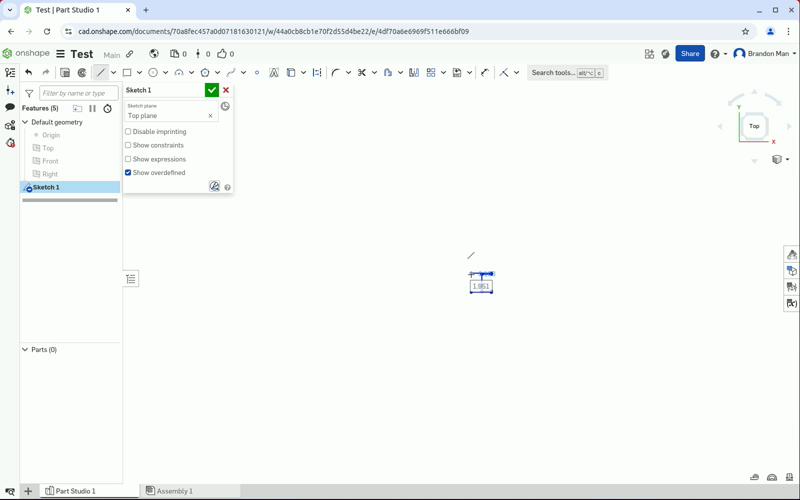
scroll(6)
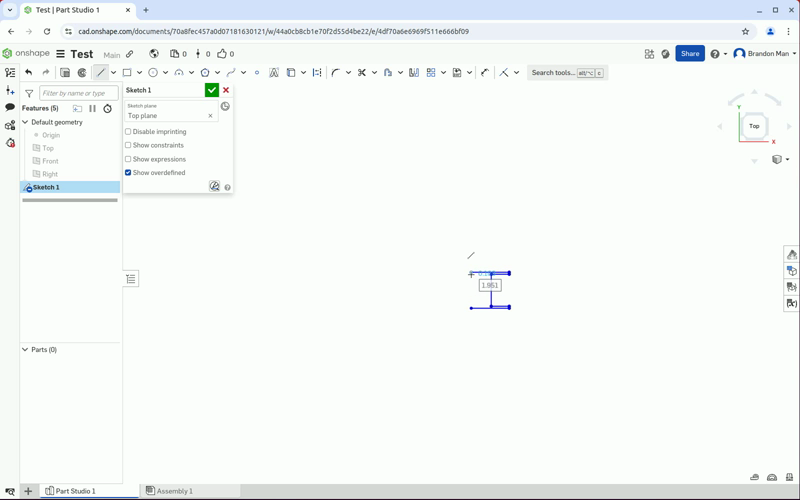
scroll(6)
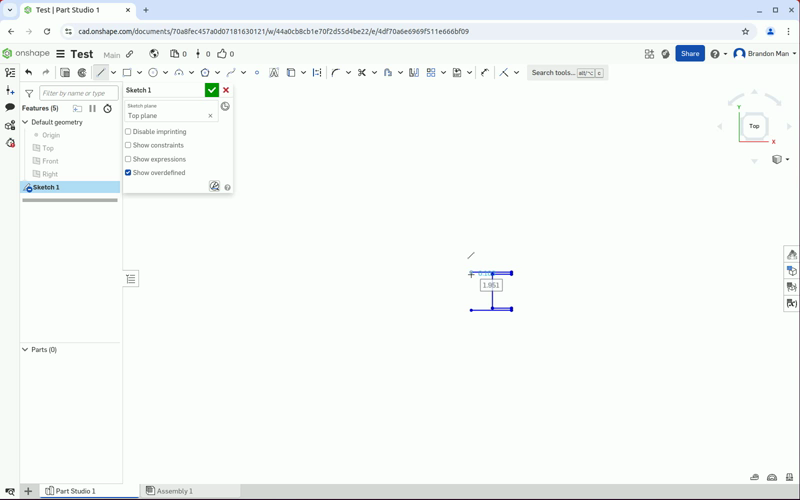
scroll(6)
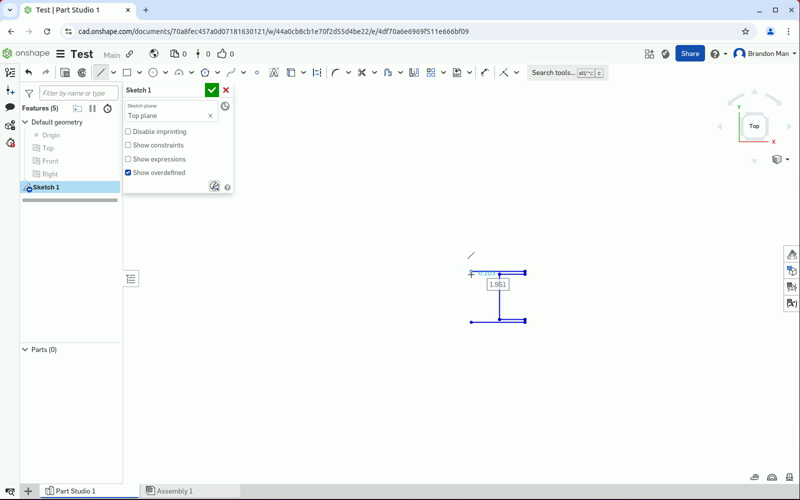
scroll(6)
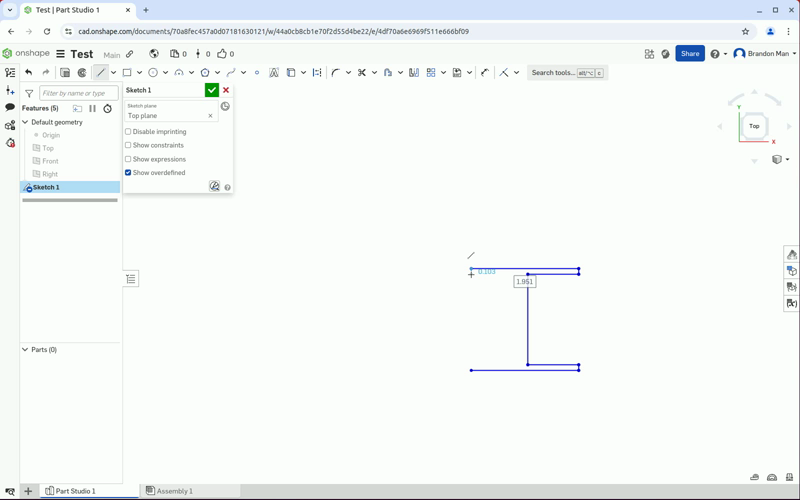
click(471, 274)
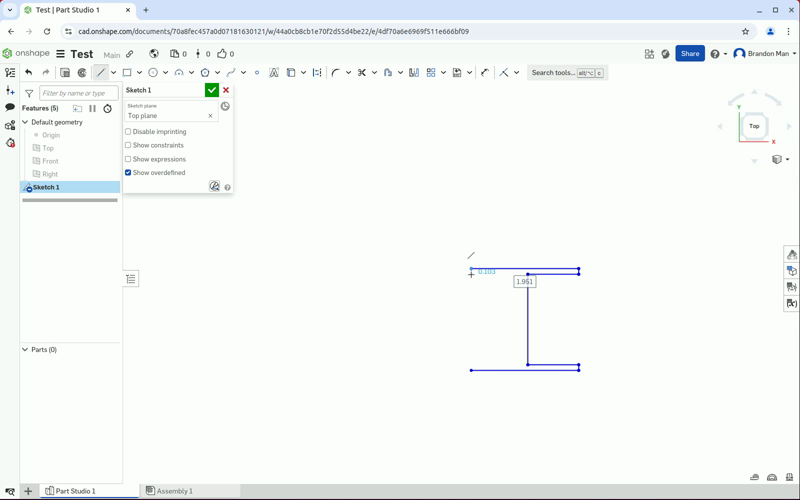
scroll(-6)
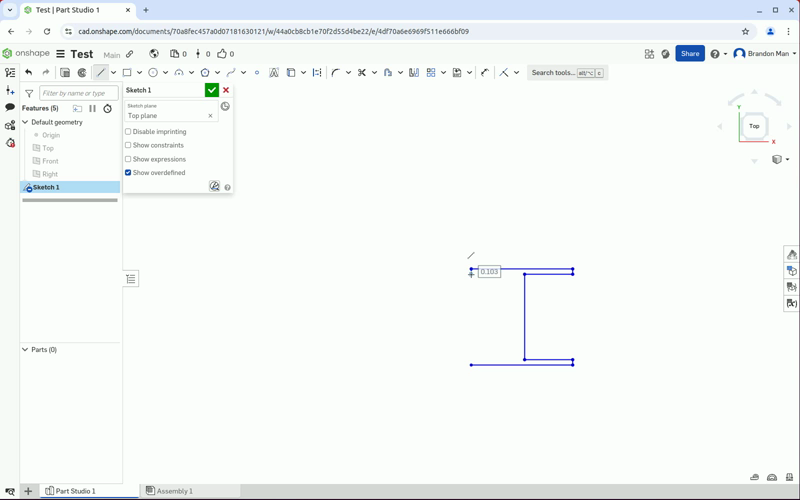
scroll(-6)
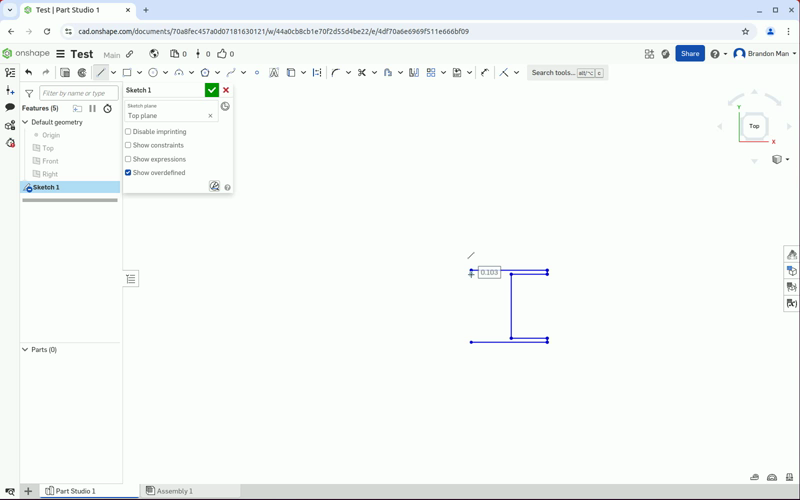
scroll(-6)
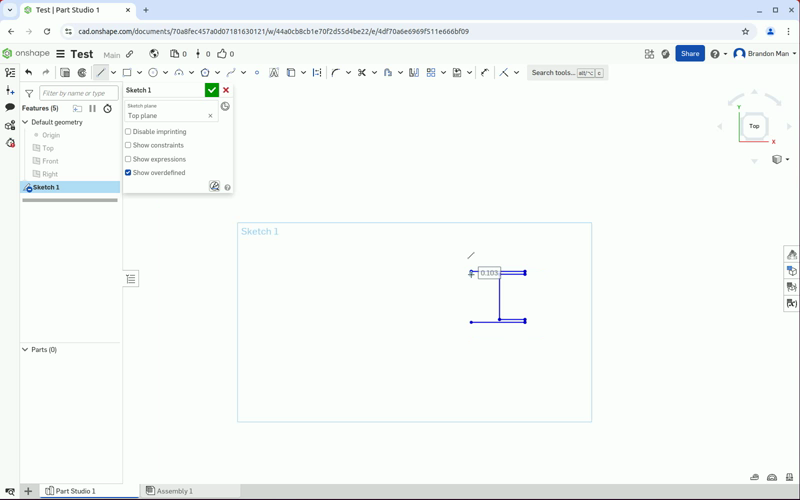
scroll(-6)
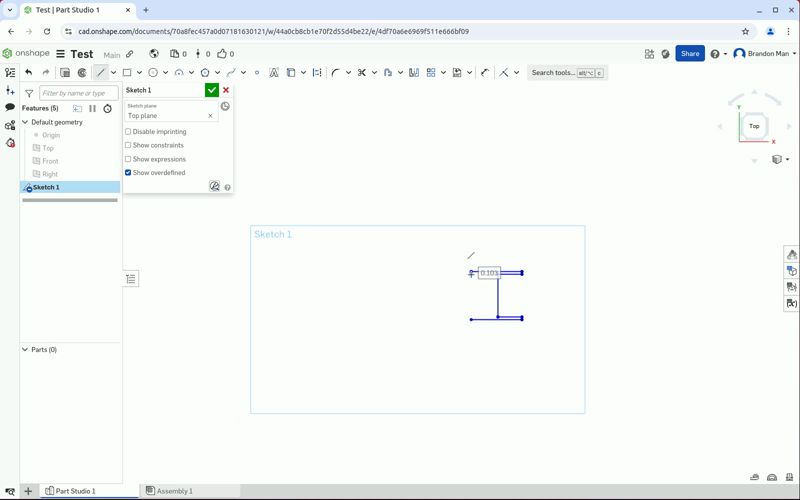
scroll(-6)
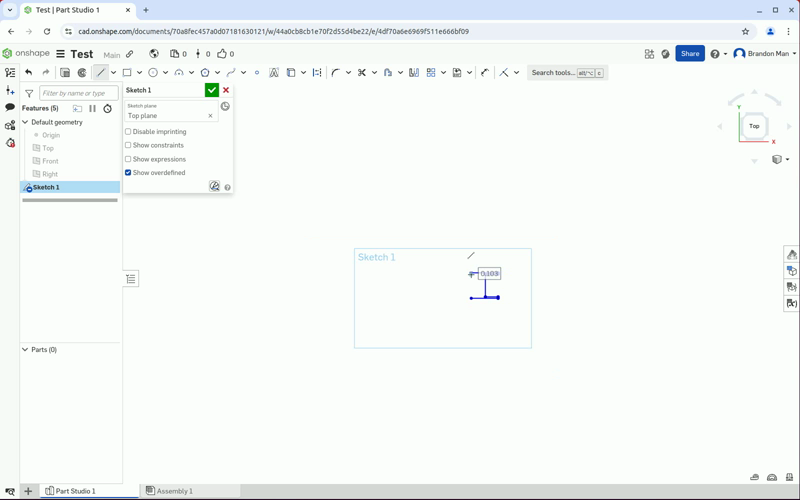
scroll(-6)
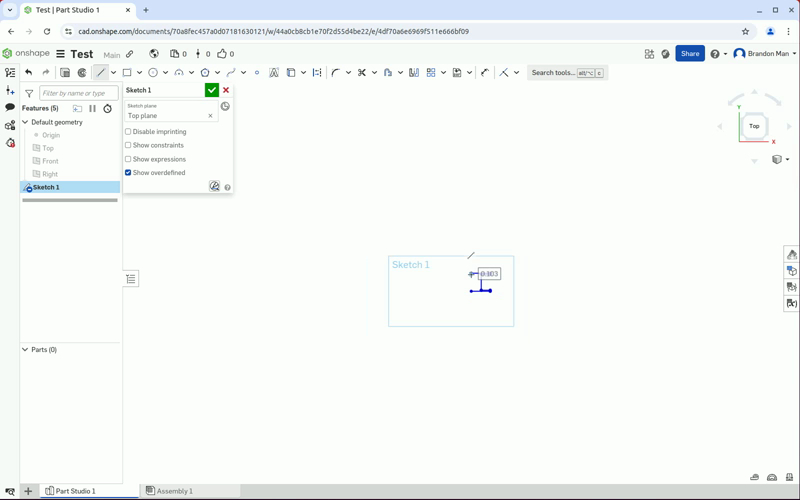
scroll(-6)
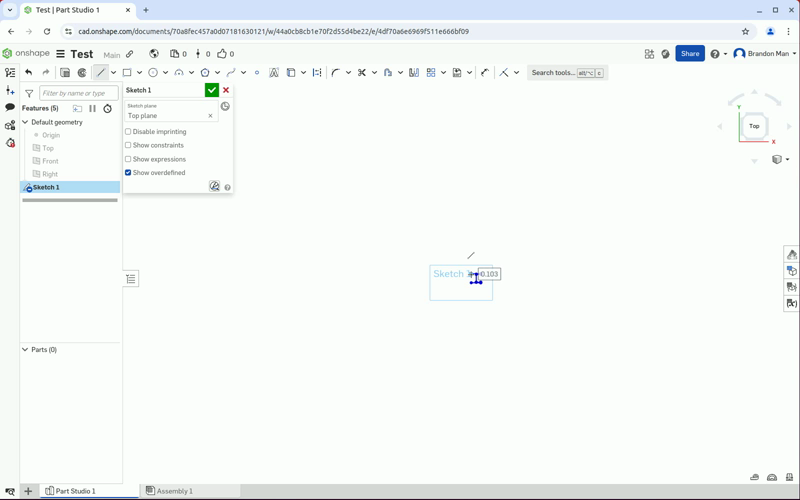
key_up(shift)
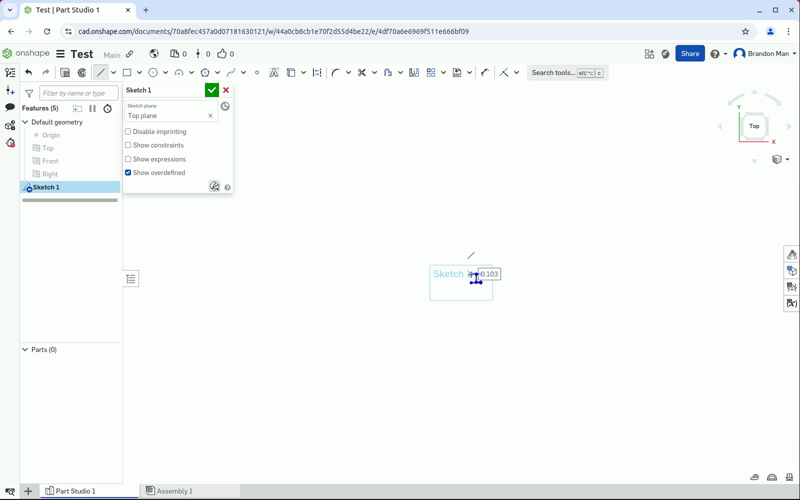
key_down(shift)
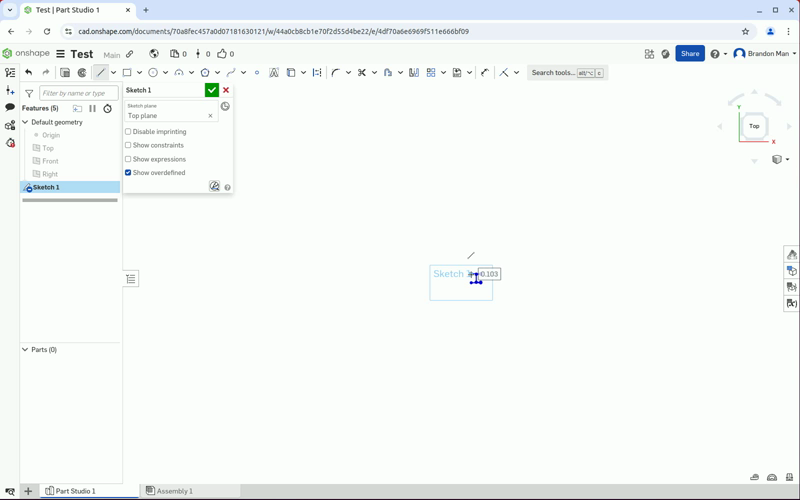
mouse_move(501, 274)
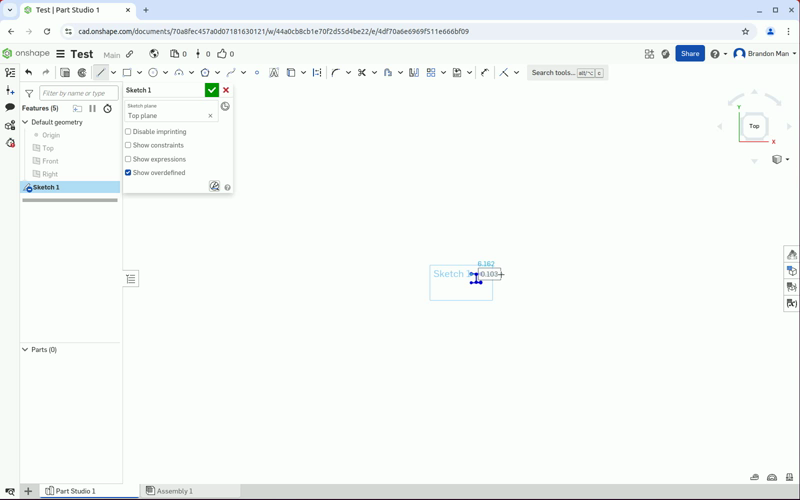
mouse_move(475, 274)
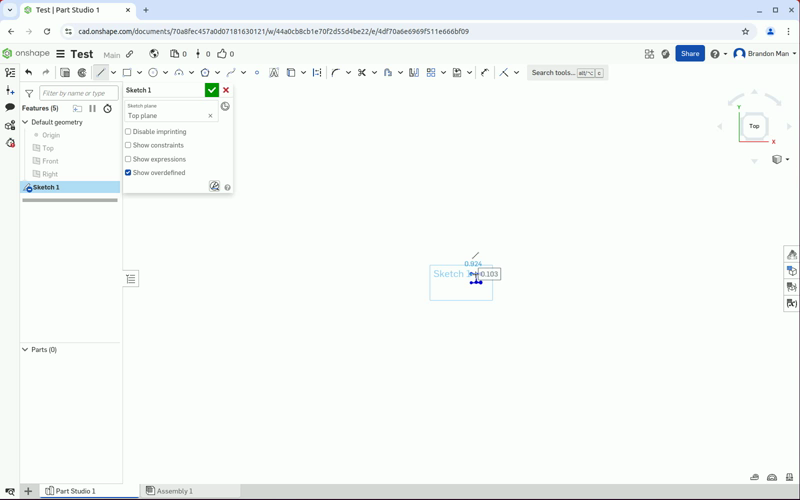
scroll(6)
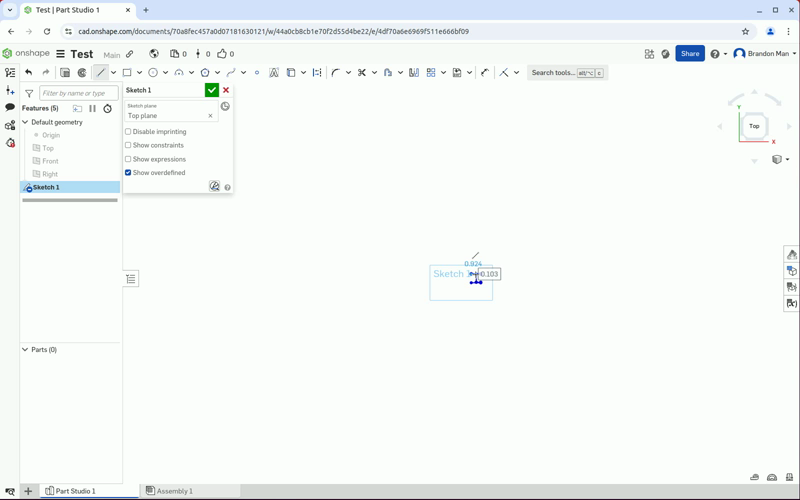
scroll(6)
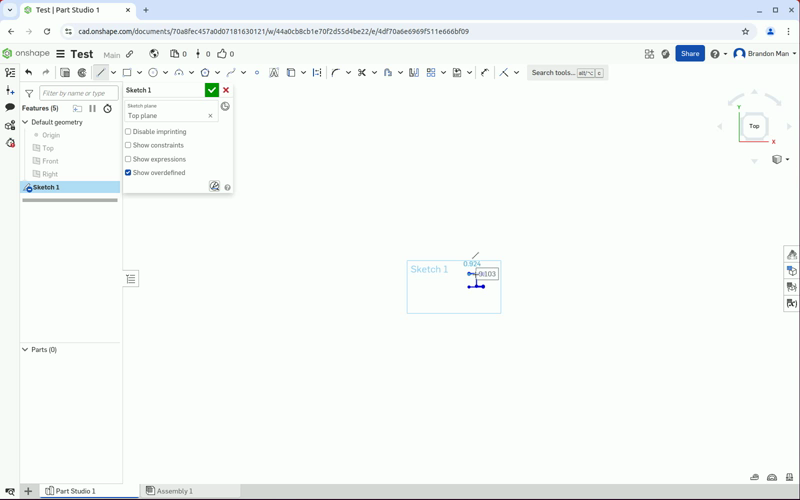
scroll(6)
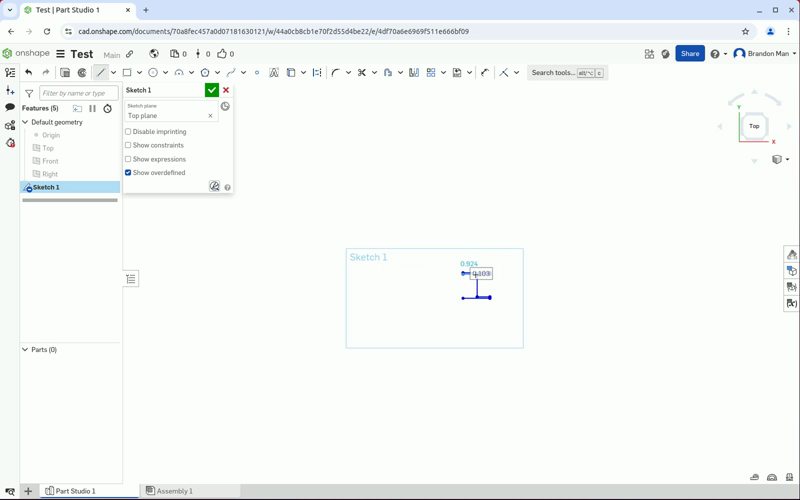
scroll(6)
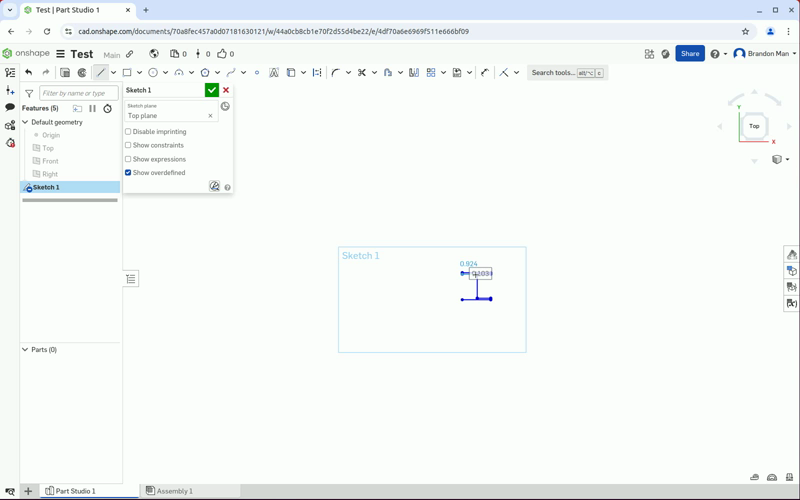
scroll(6)
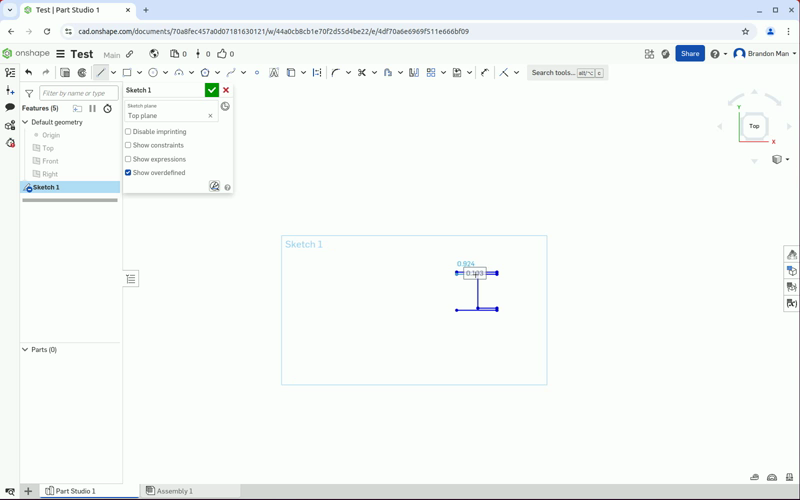
scroll(6)
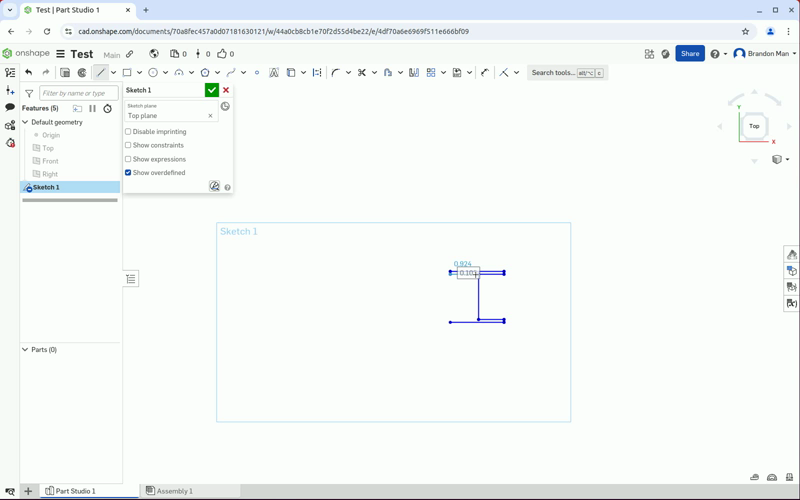
scroll(6)
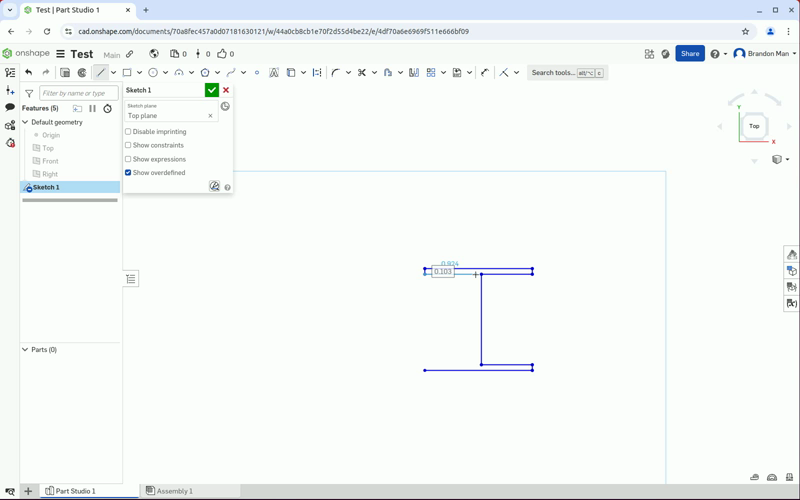
click(475, 274)
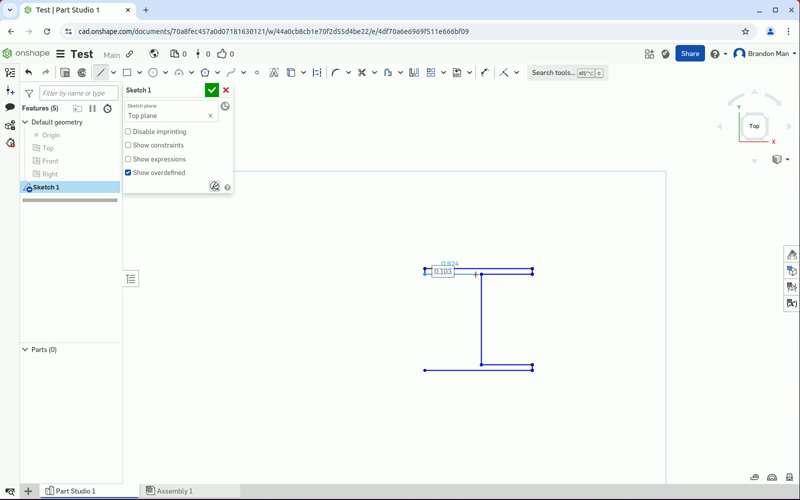
scroll(-6)
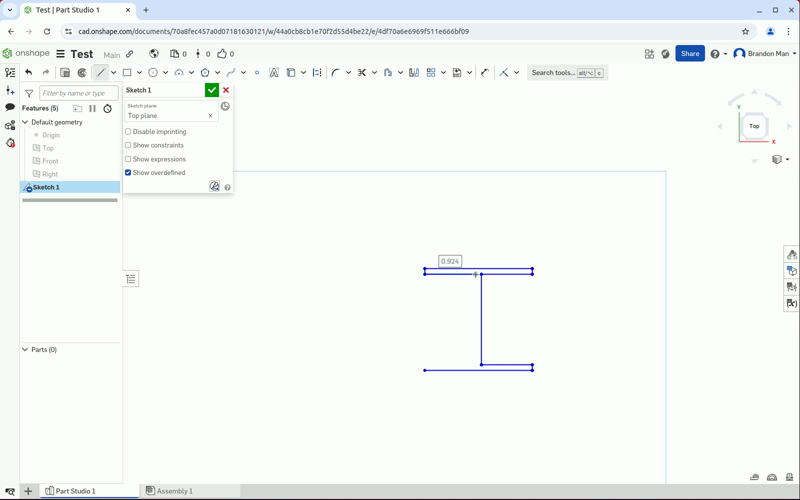
scroll(-6)
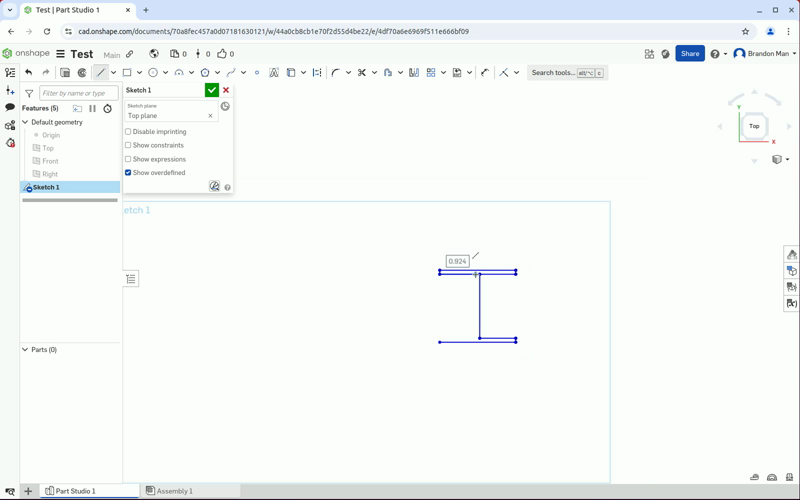
scroll(-6)
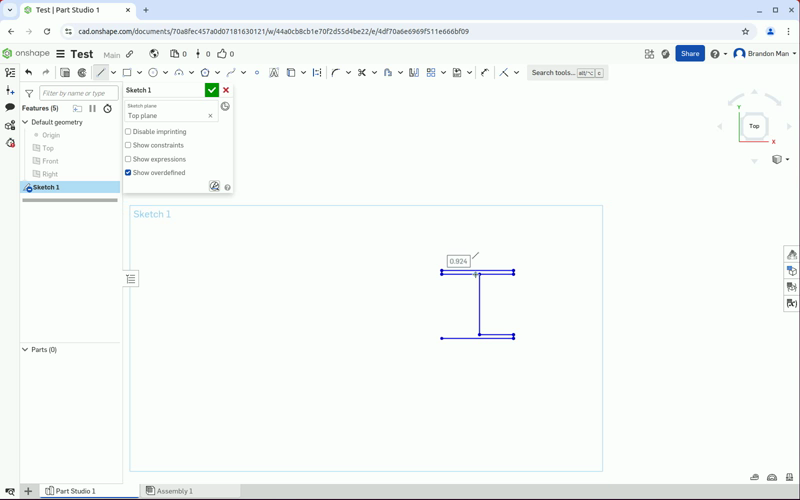
scroll(-6)
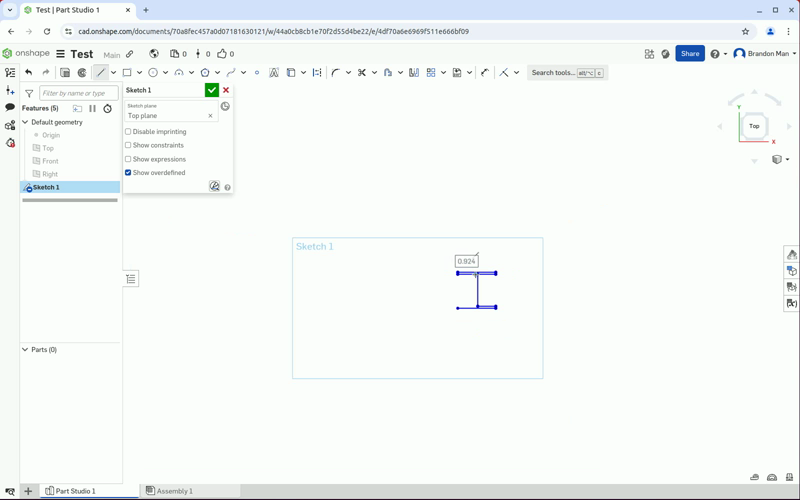
scroll(-6)
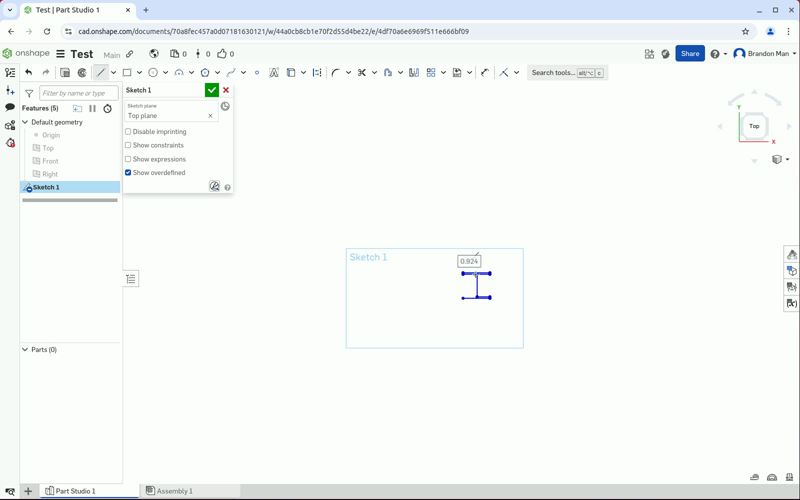
scroll(-6)
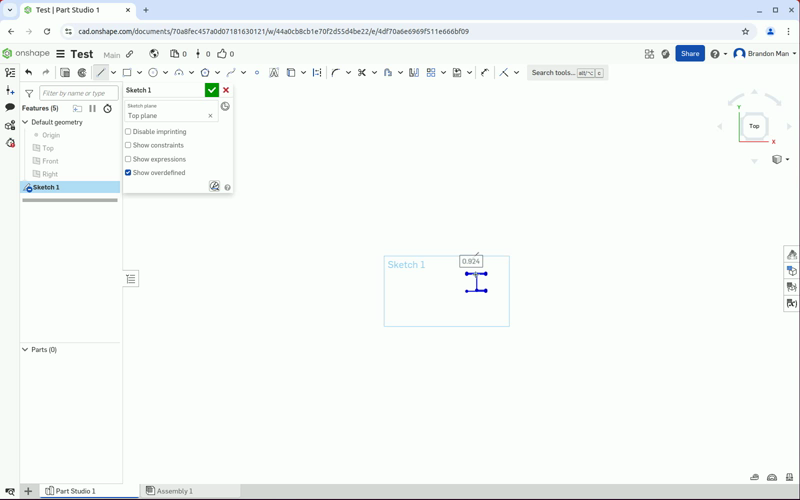
scroll(-6)
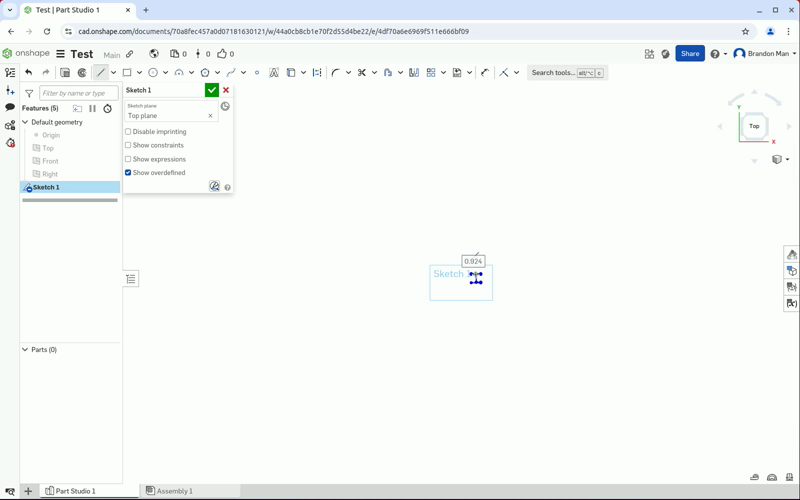
key_up(shift)
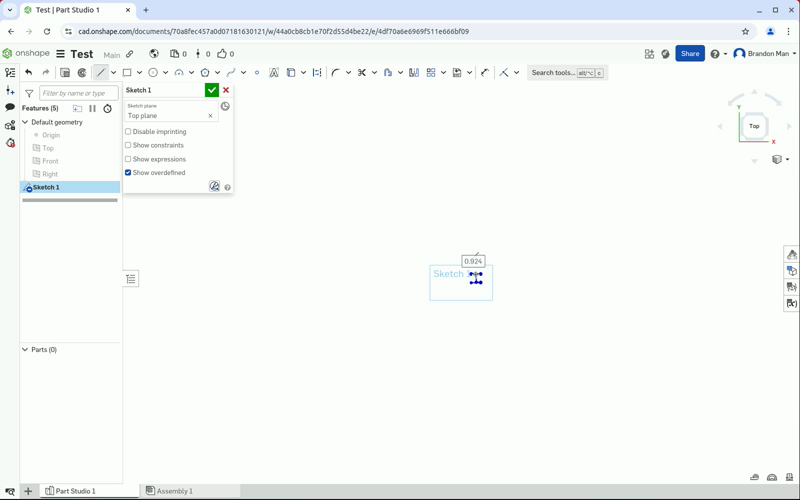
key_down(shift)
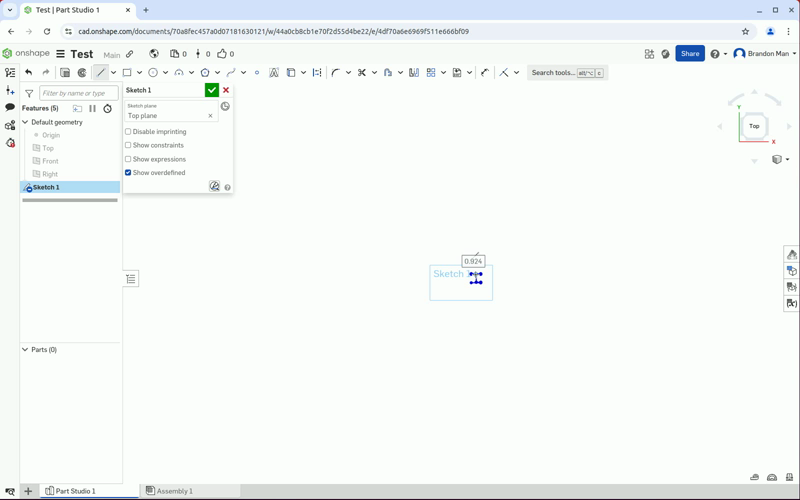
mouse_move(505, 274)
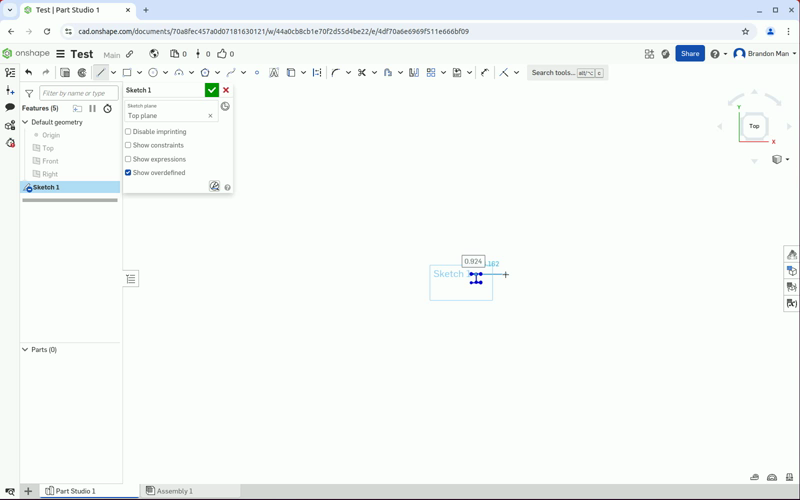
mouse_move(475, 282)
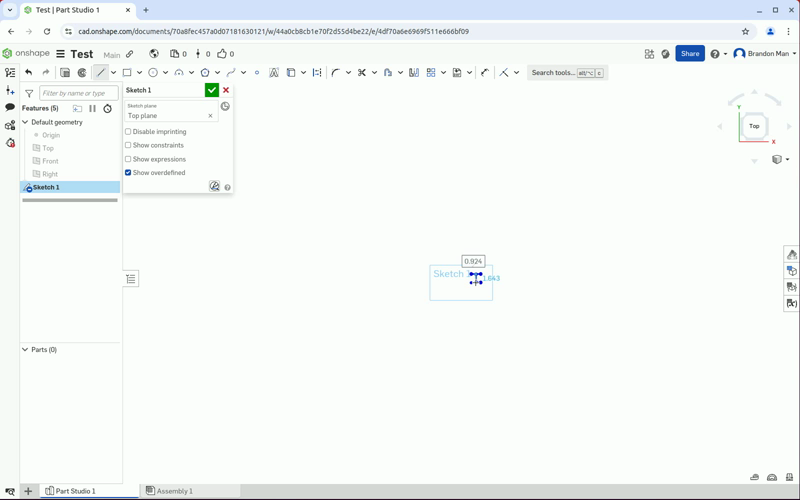
click(475, 282)
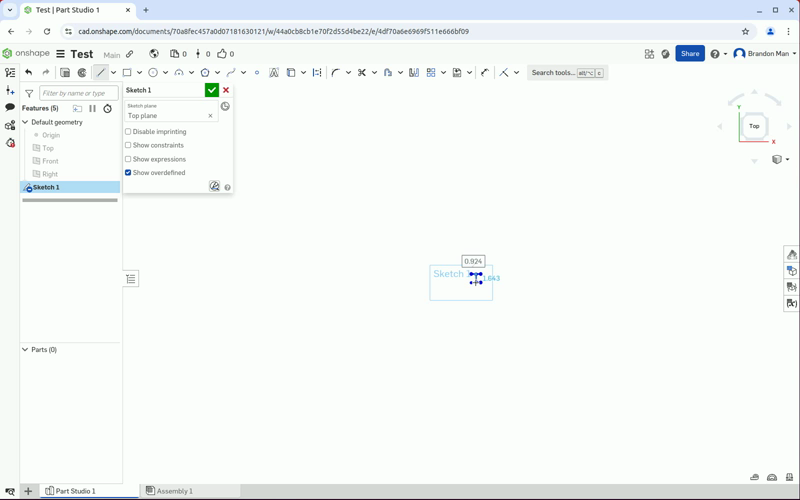
key_up(shift)
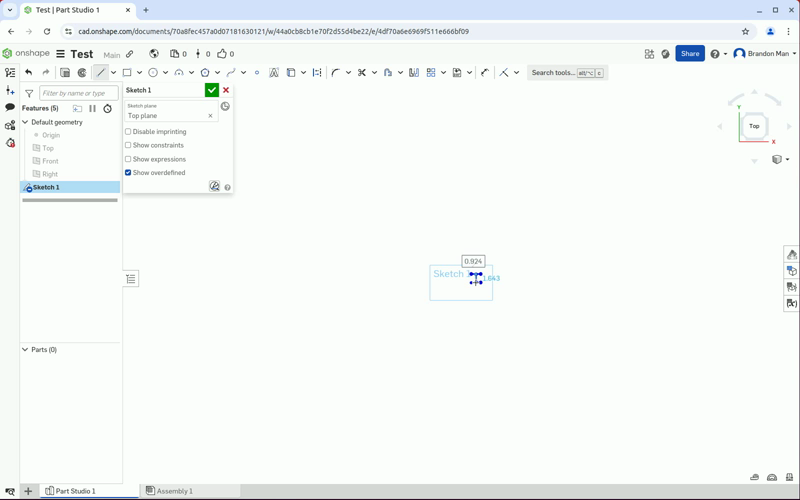
key_down(shift)
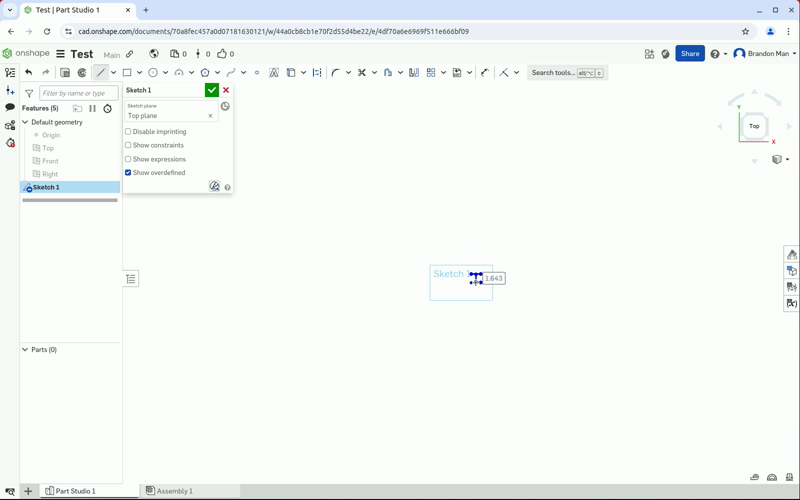
mouse_move(505, 282)
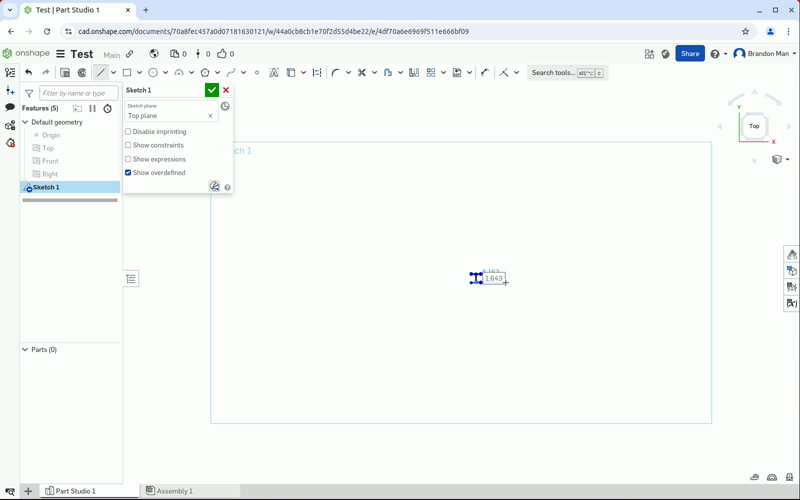
mouse_move(471, 282)
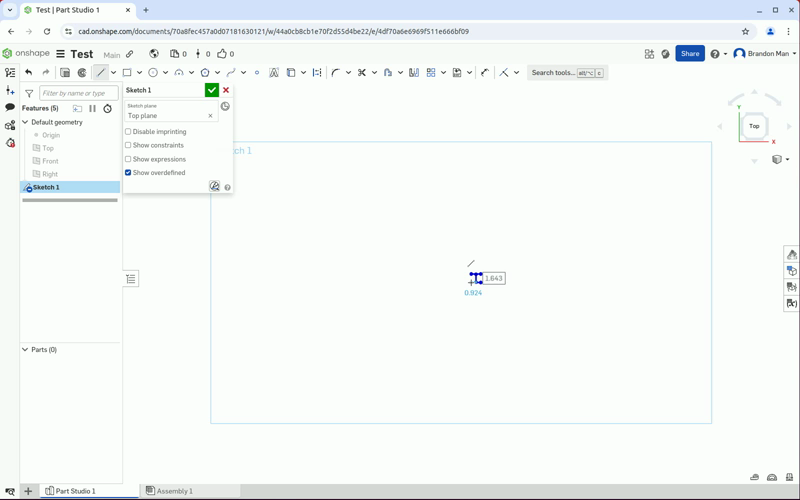
scroll(6)
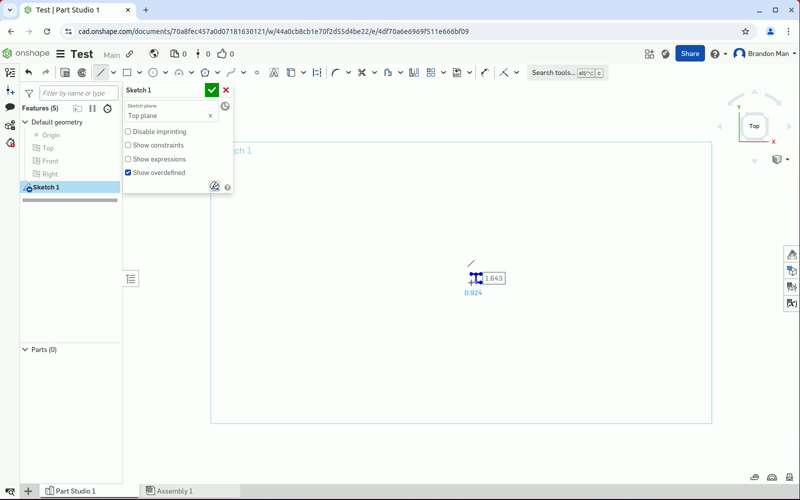
scroll(6)
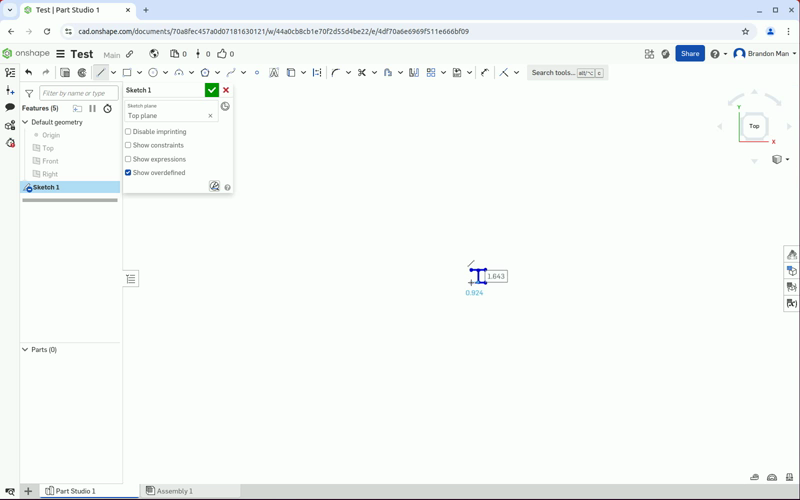
scroll(6)
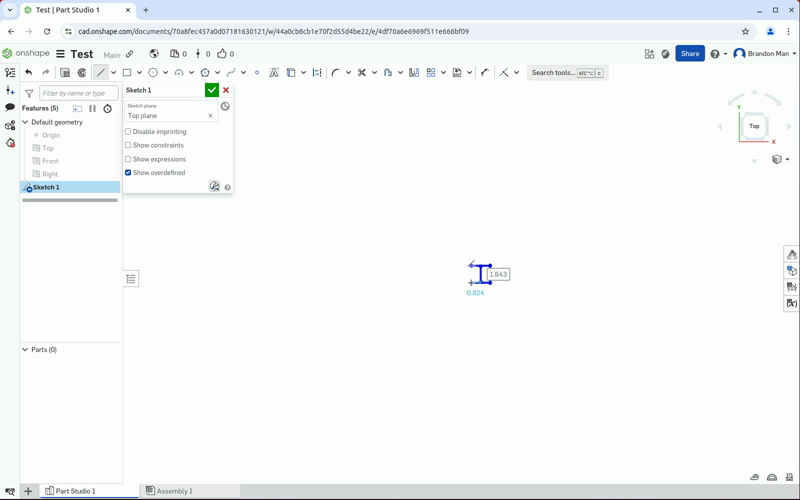
scroll(6)
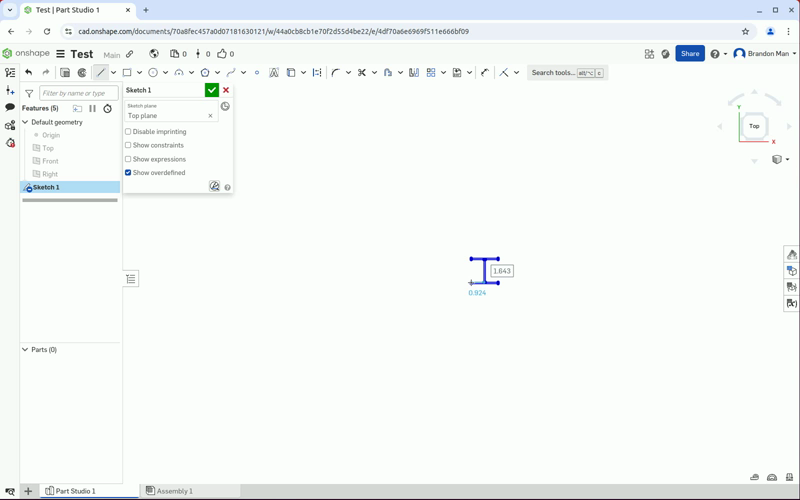
scroll(6)
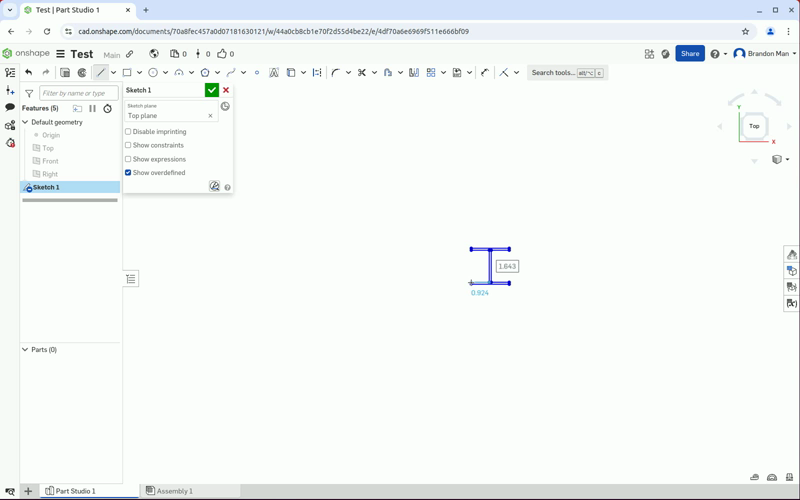
scroll(6)
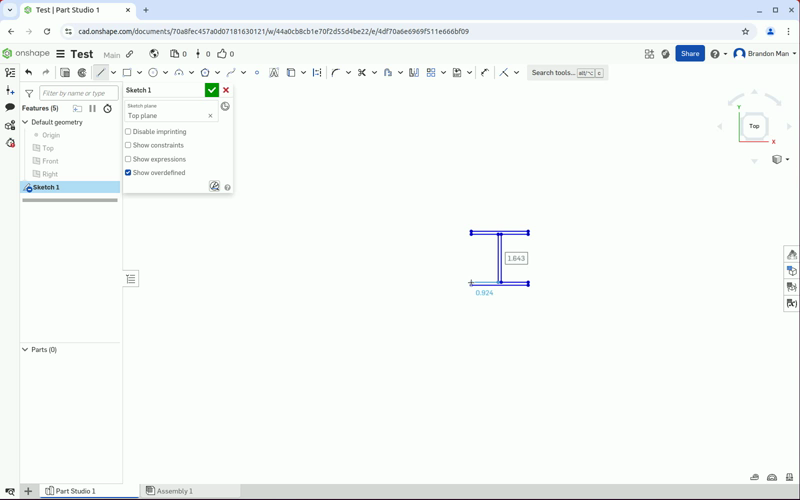
scroll(6)
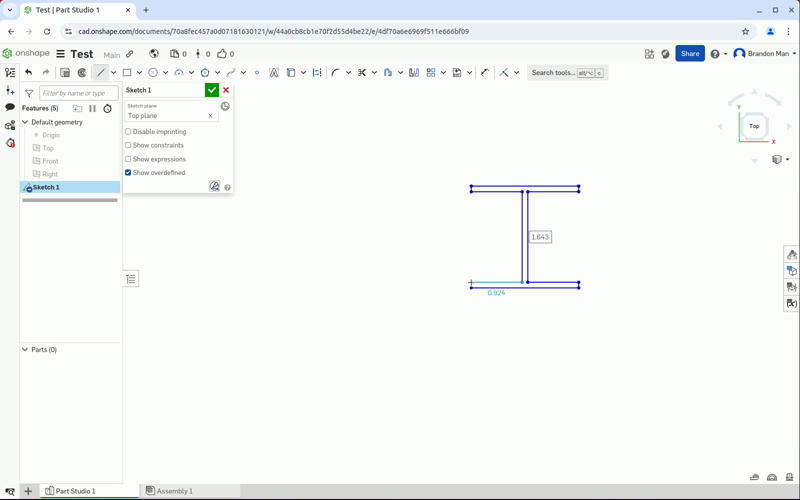
click(471, 282)
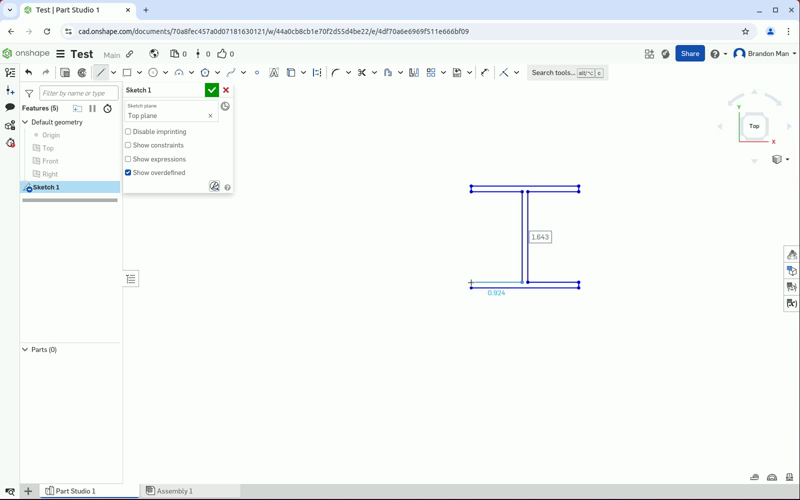
scroll(-6)
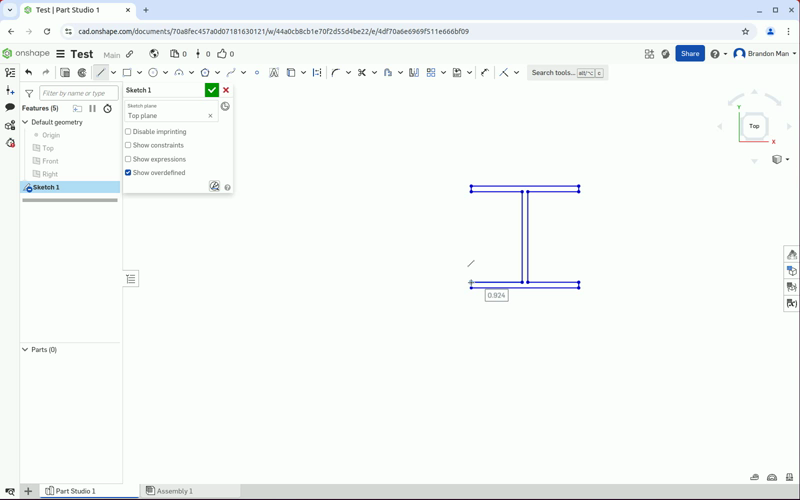
scroll(-6)
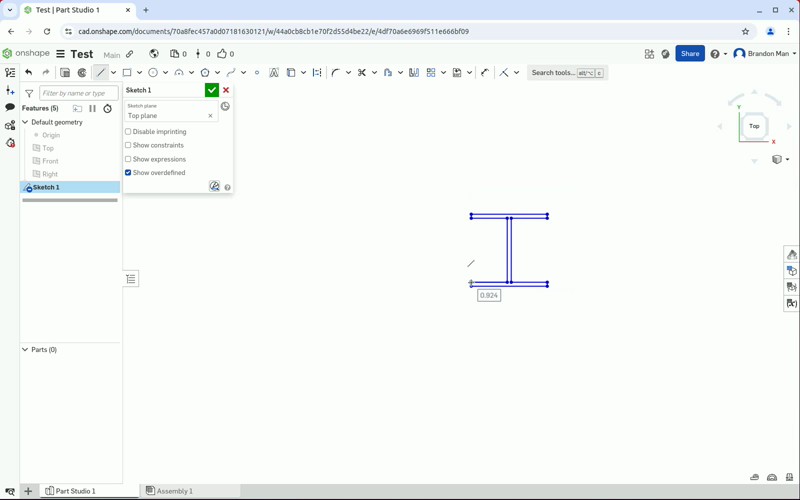
scroll(-6)
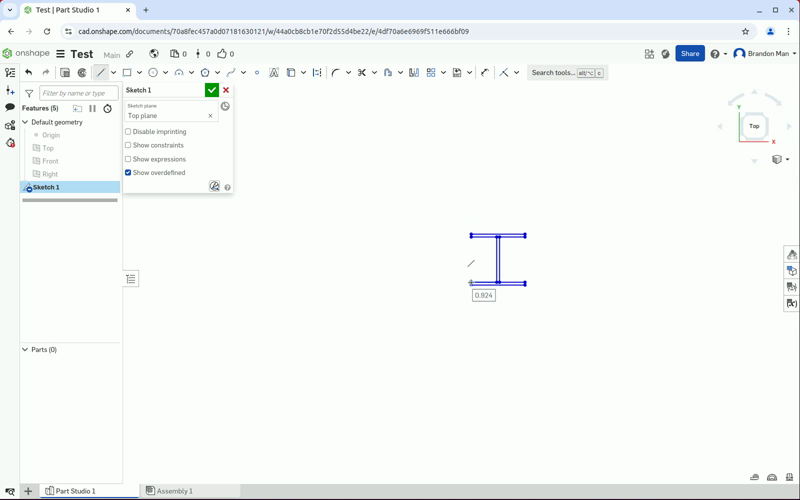
scroll(-6)
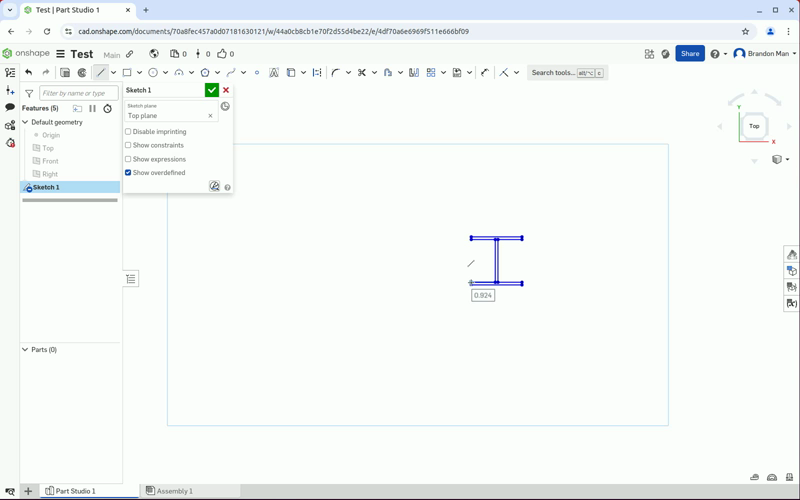
scroll(-6)
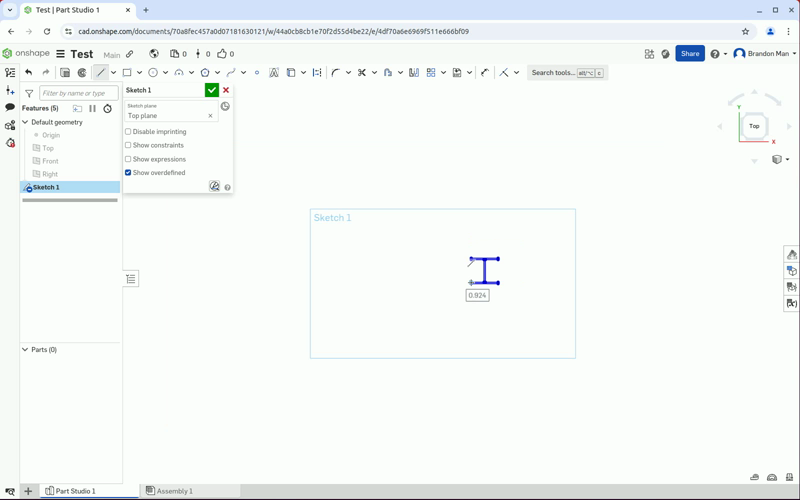
scroll(-6)
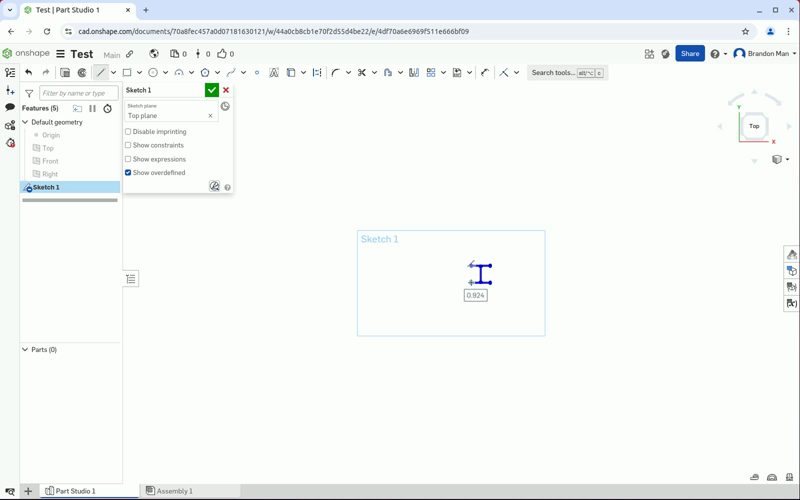
scroll(-6)
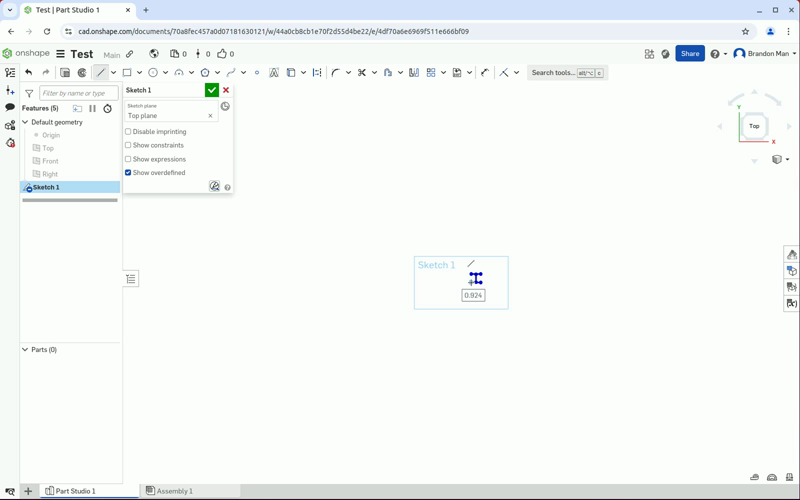
key_up(shift)
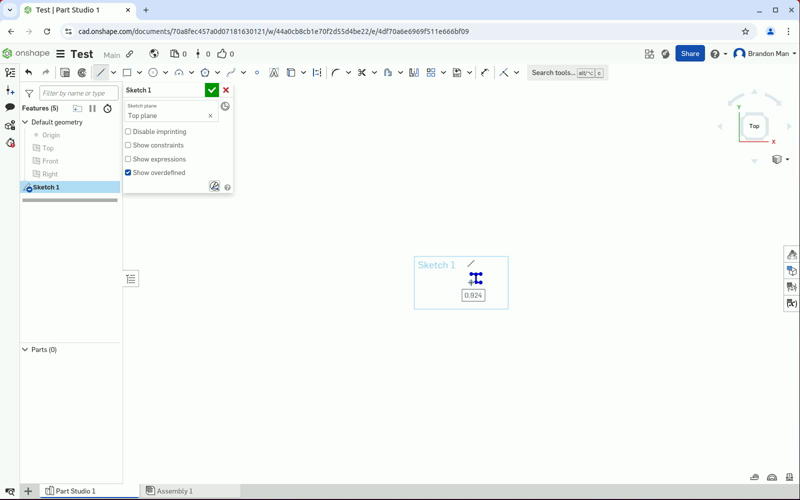
mouse_move(501, 282)
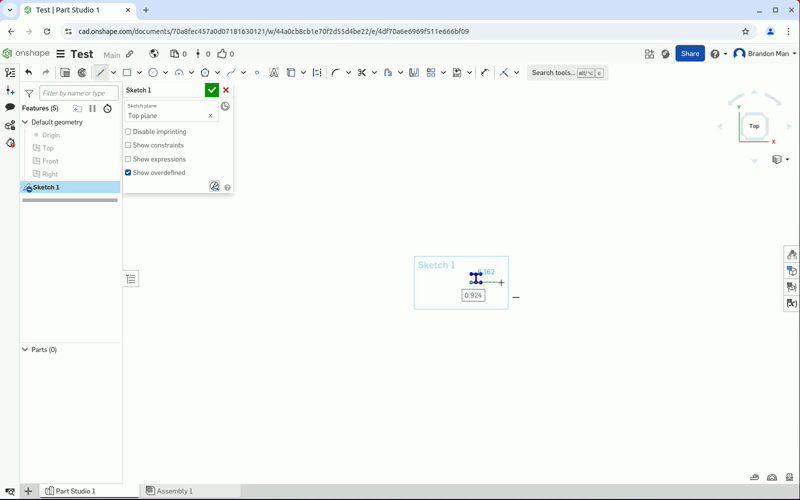
key_down(shift)
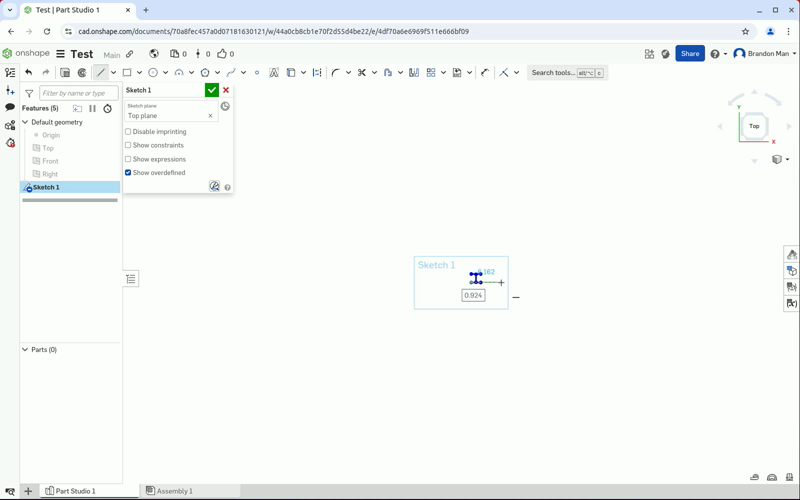
mouse_move(471, 282)
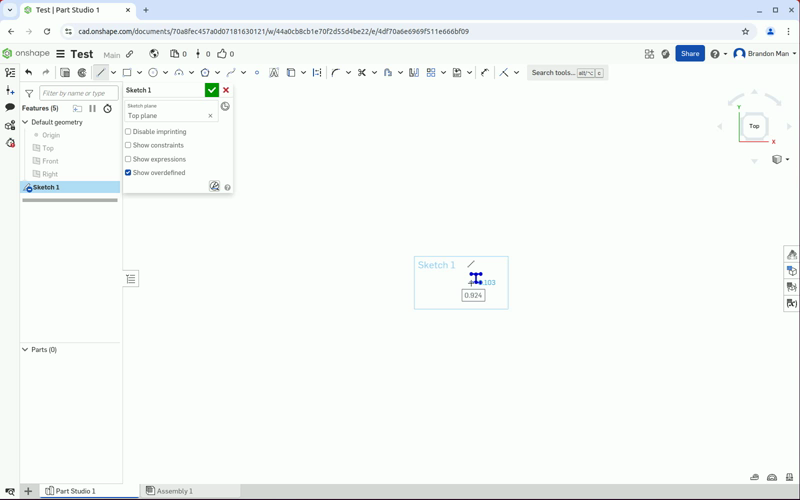
scroll(6)
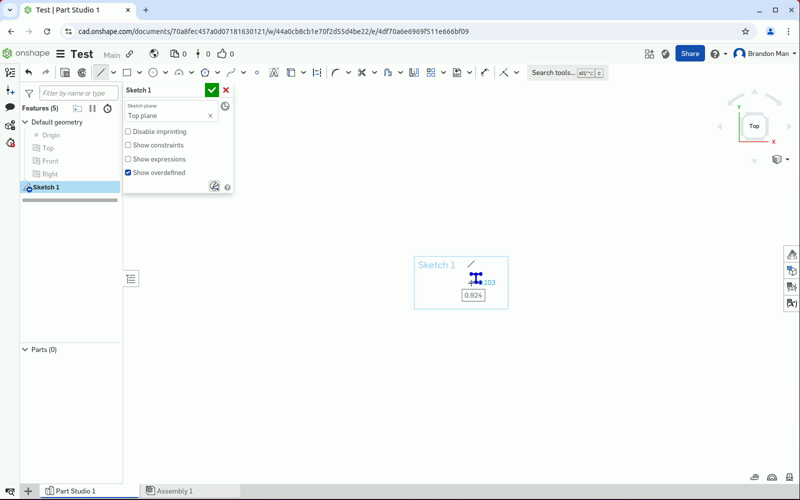
scroll(6)
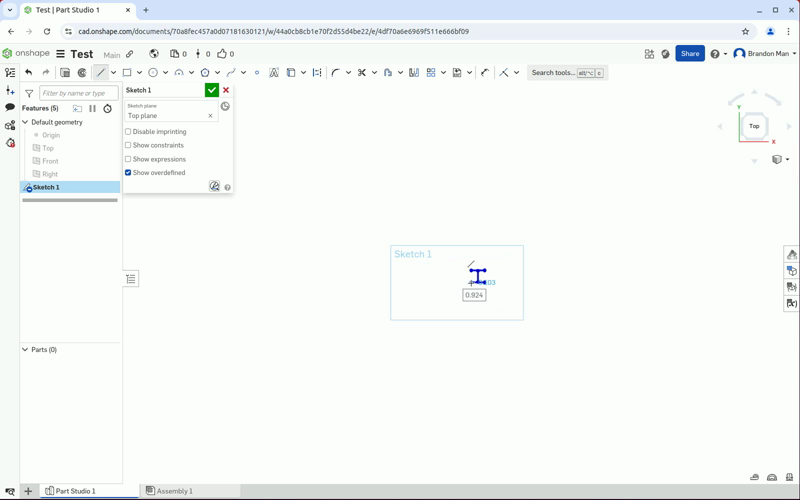
scroll(6)
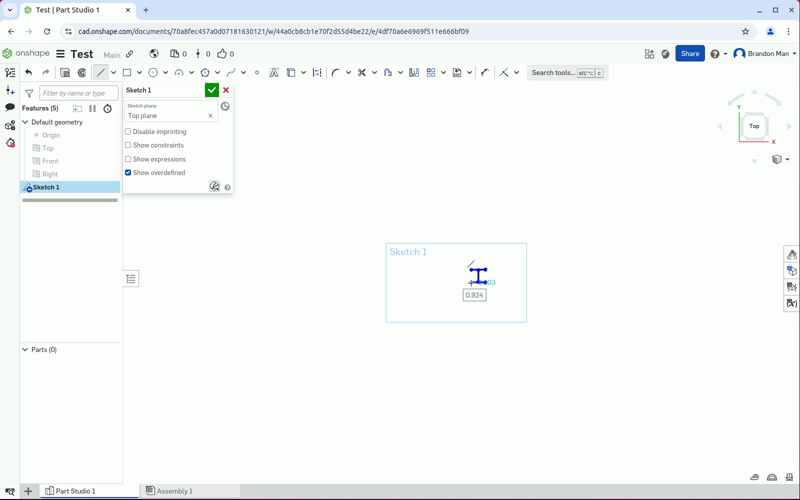
scroll(6)
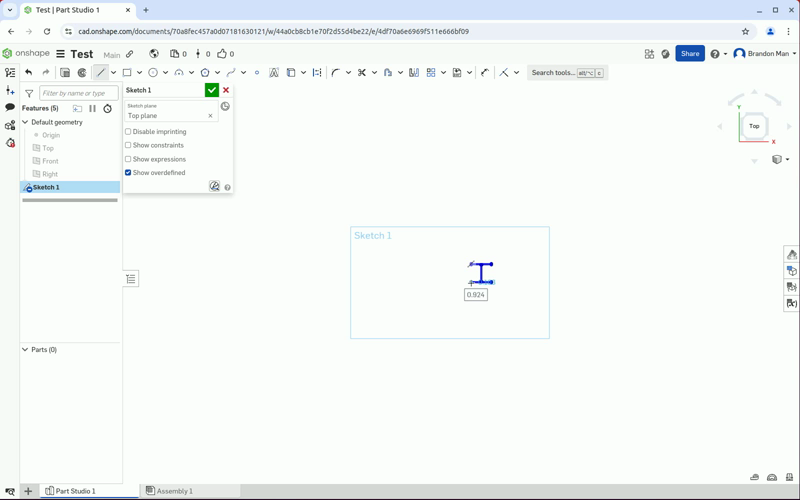
scroll(6)
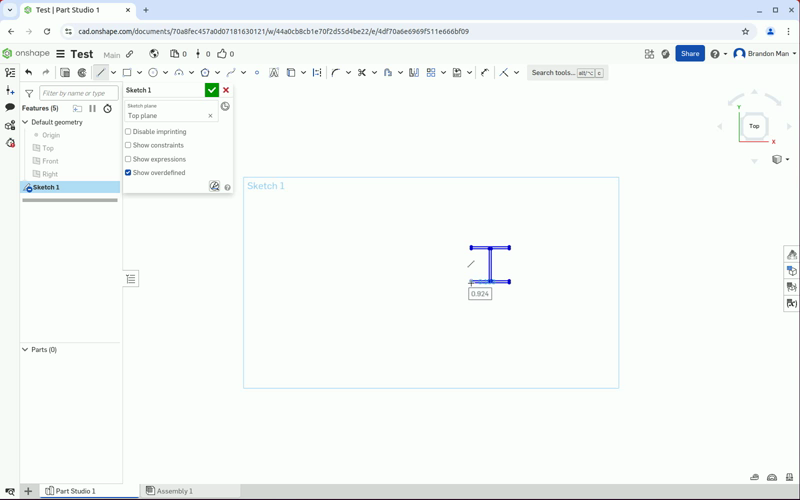
scroll(6)
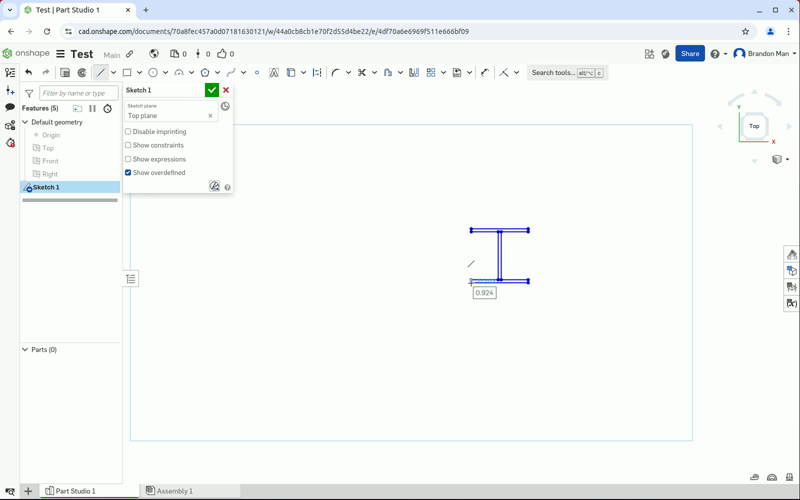
scroll(6)
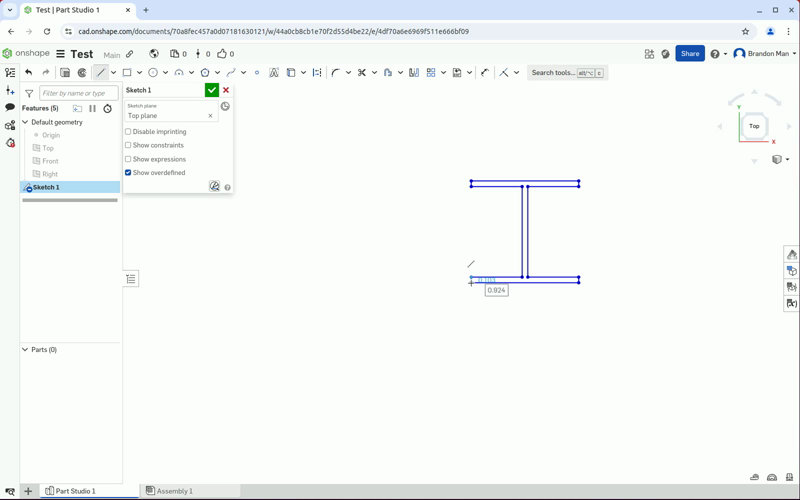
key_up(shift)
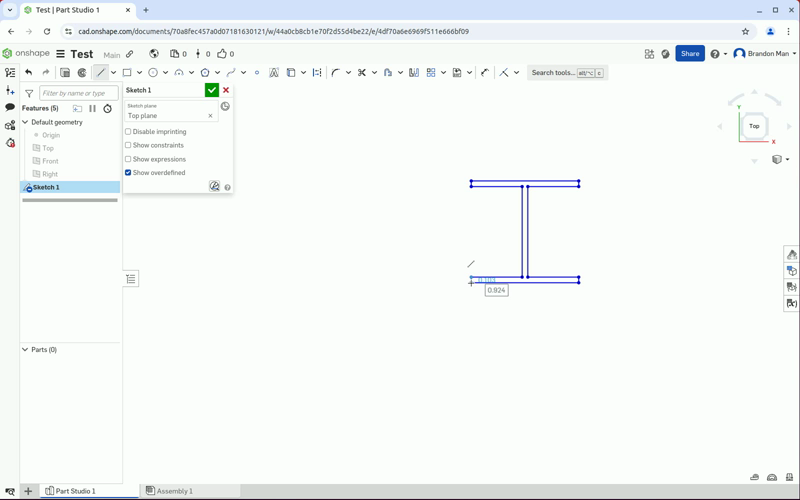
click(471, 282)
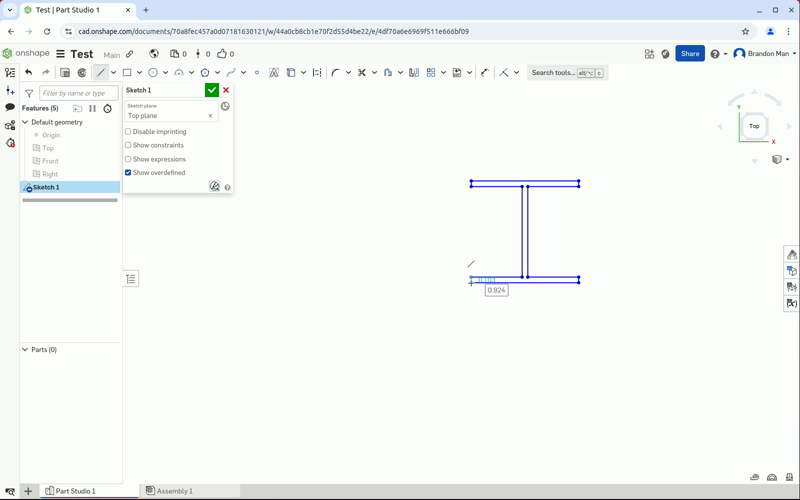
scroll(-6)
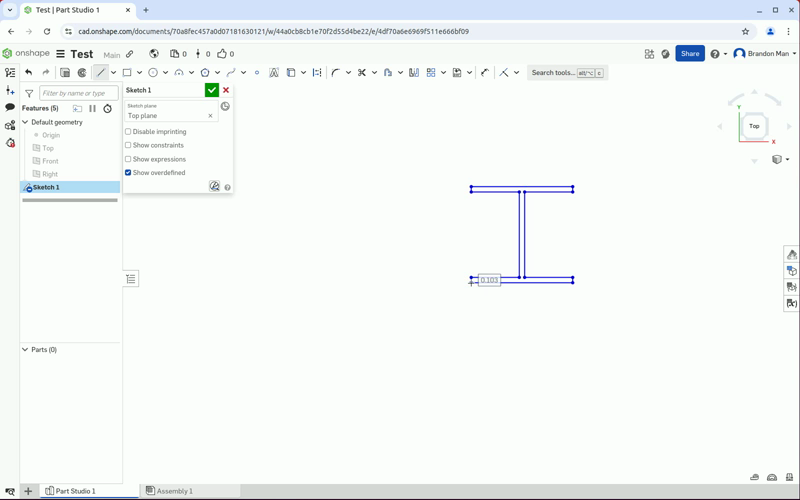
scroll(-6)
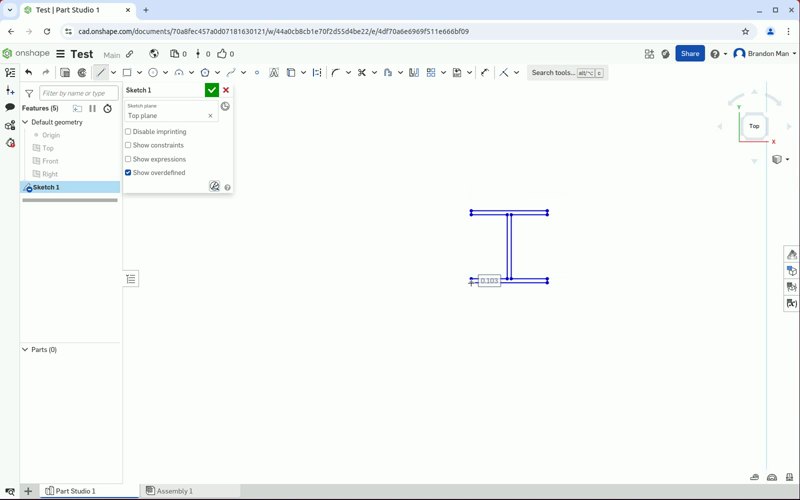
scroll(-6)
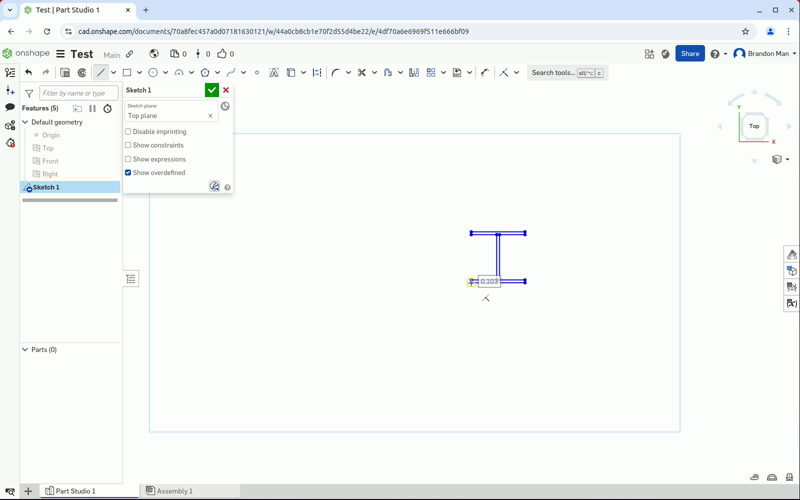
scroll(-6)
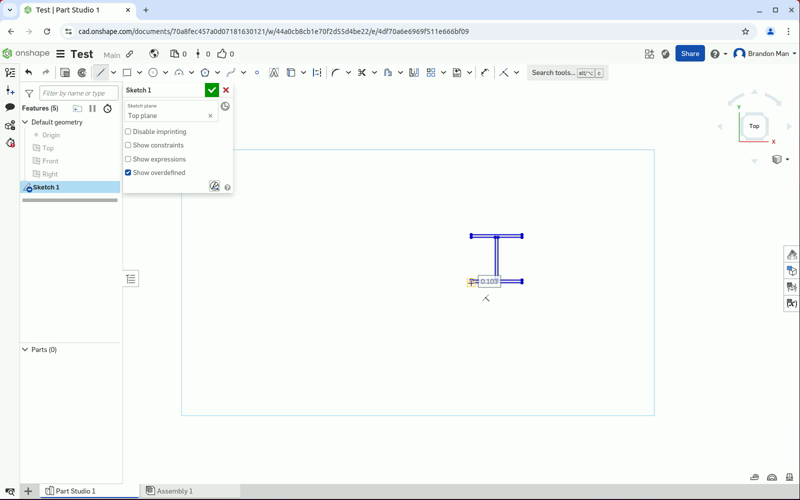
scroll(-6)
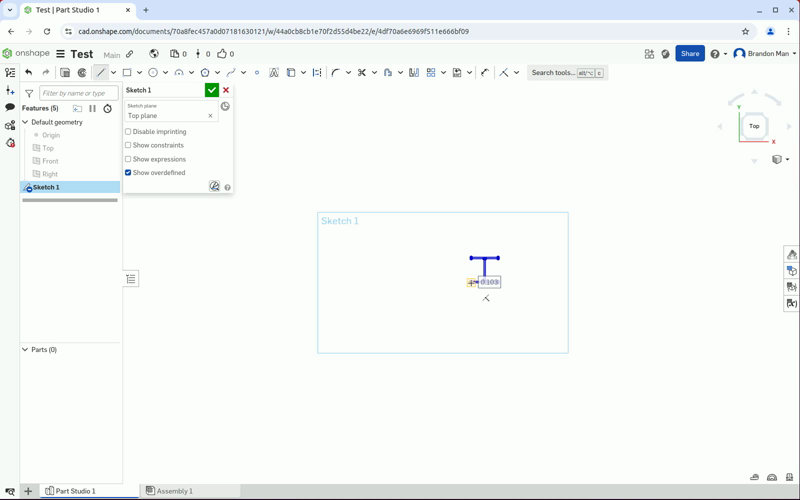
scroll(-6)
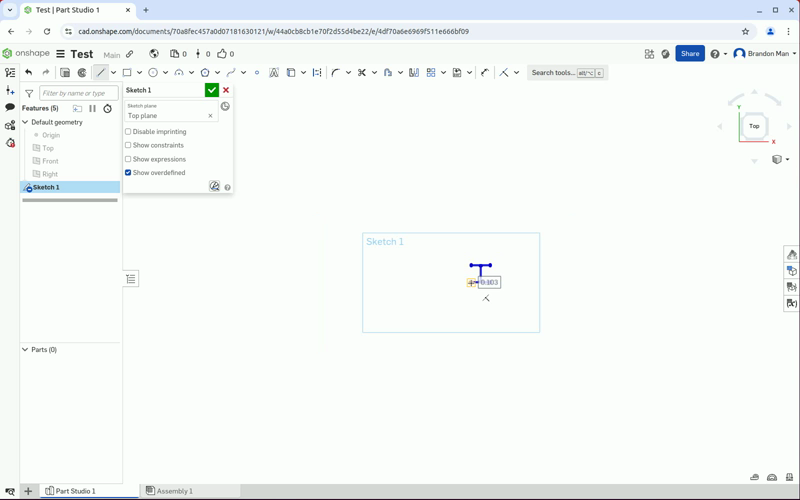
scroll(-6)
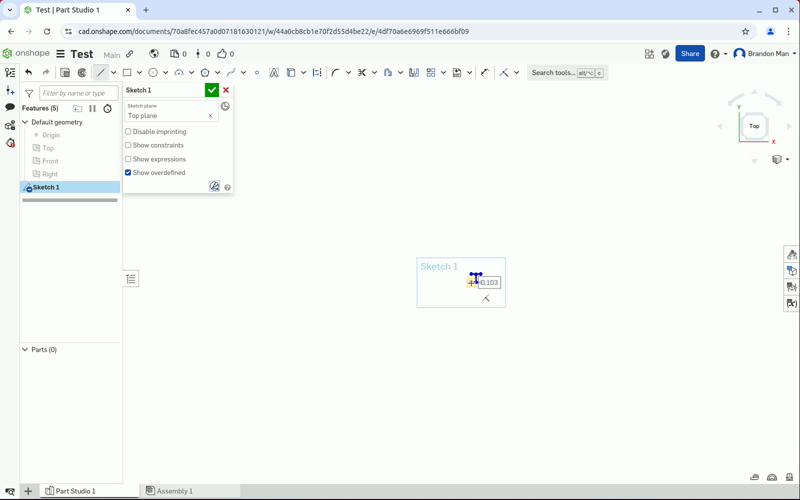
key(esc)
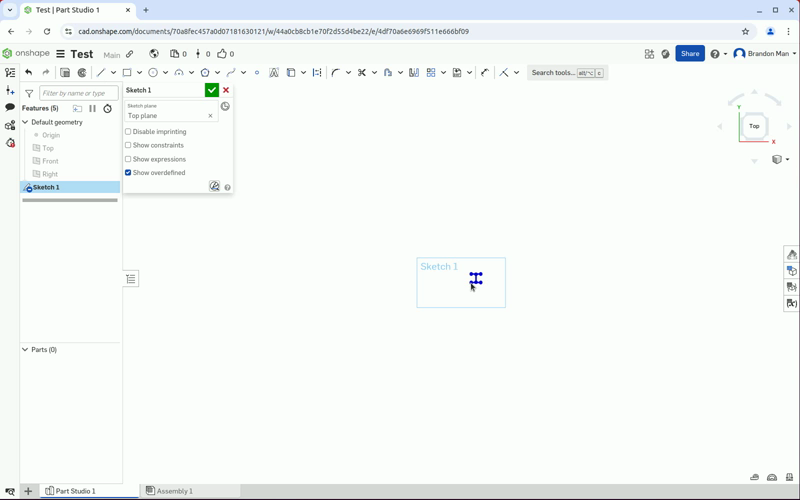
mouse_move(474, 282)
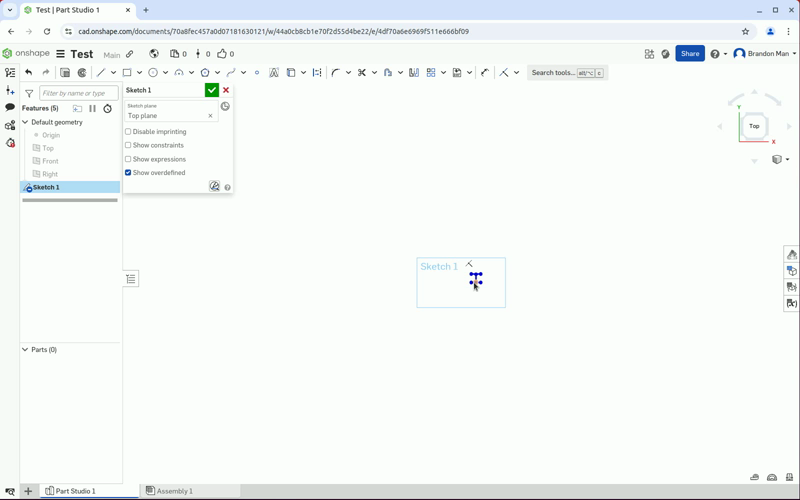
scroll(6)
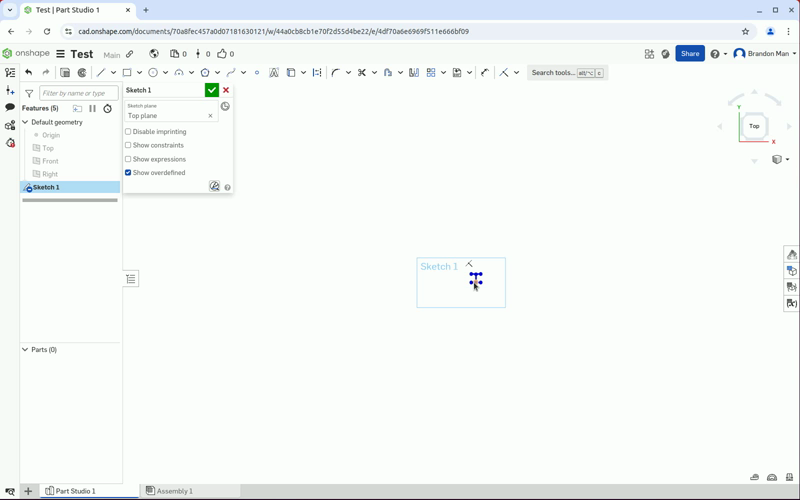
scroll(6)
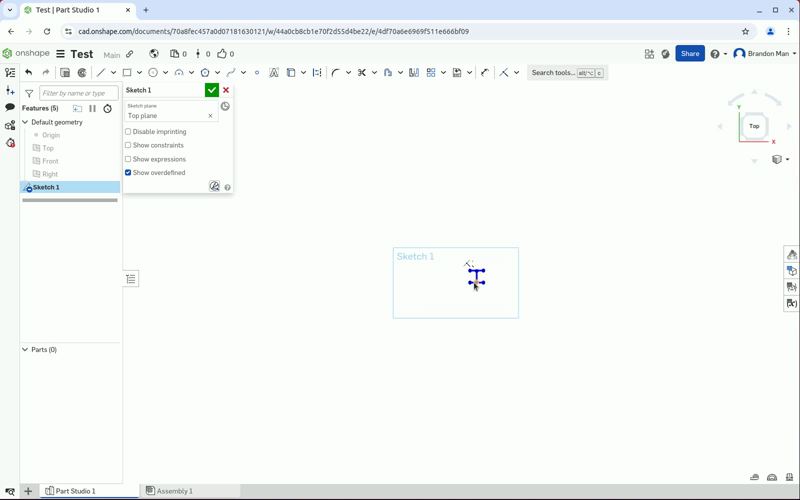
scroll(6)
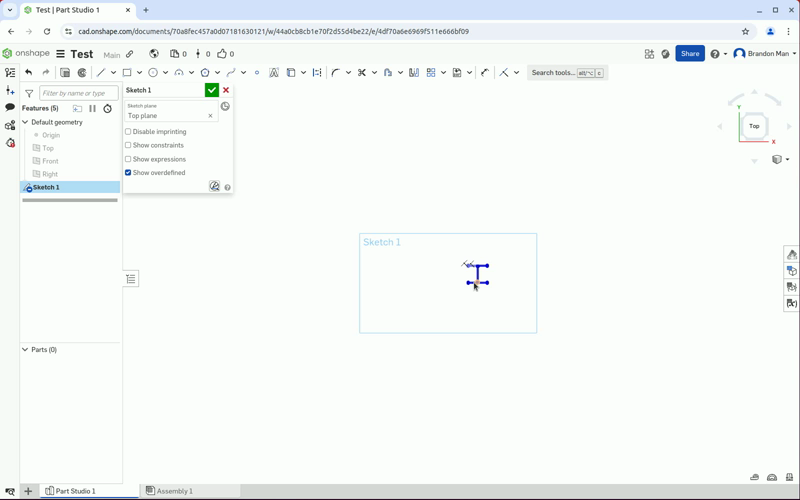
scroll(6)
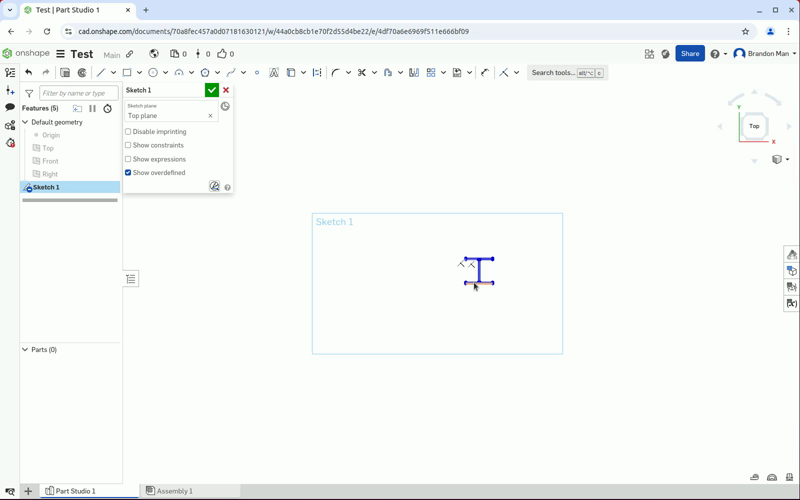
scroll(6)
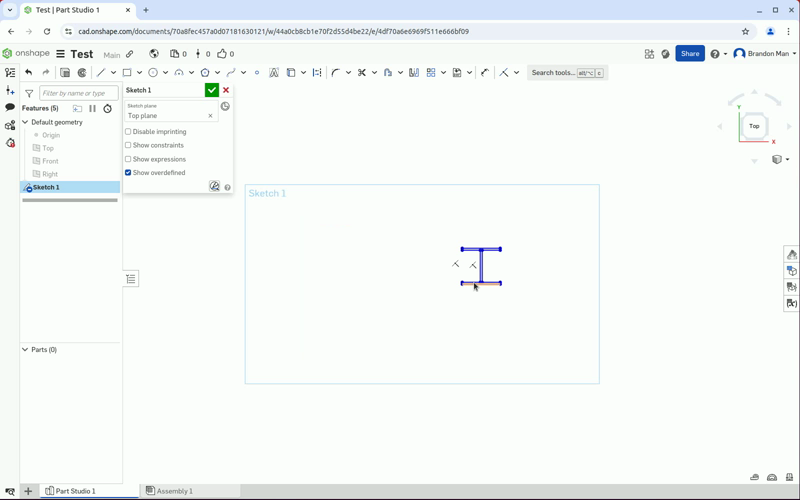
scroll(6)
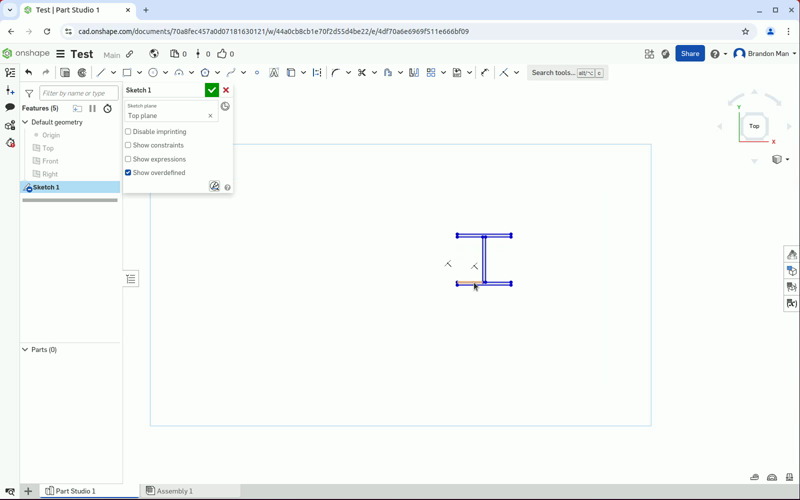
scroll(6)
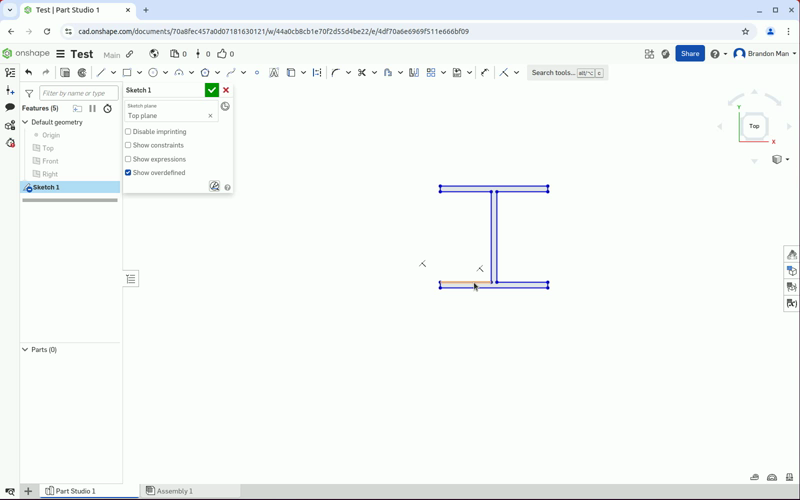
click(474, 282)
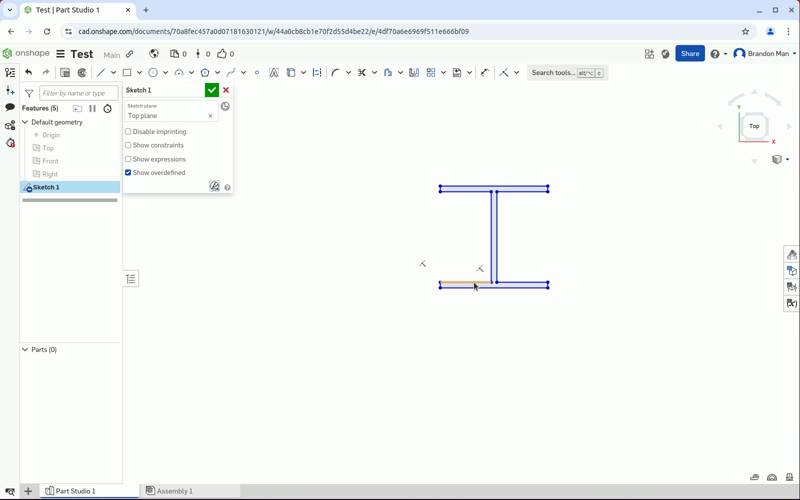
scroll(-6)
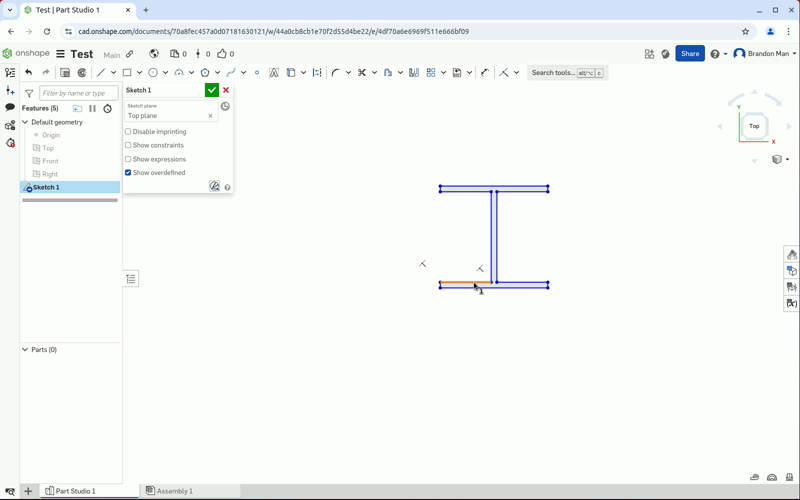
scroll(-6)
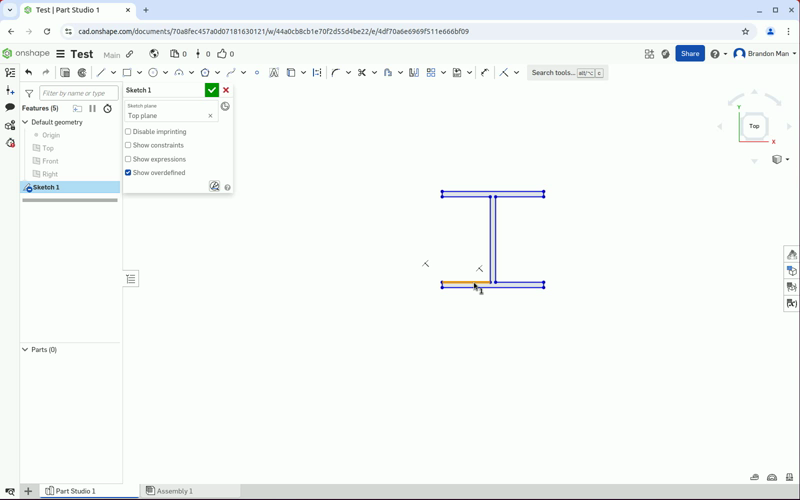
scroll(-6)
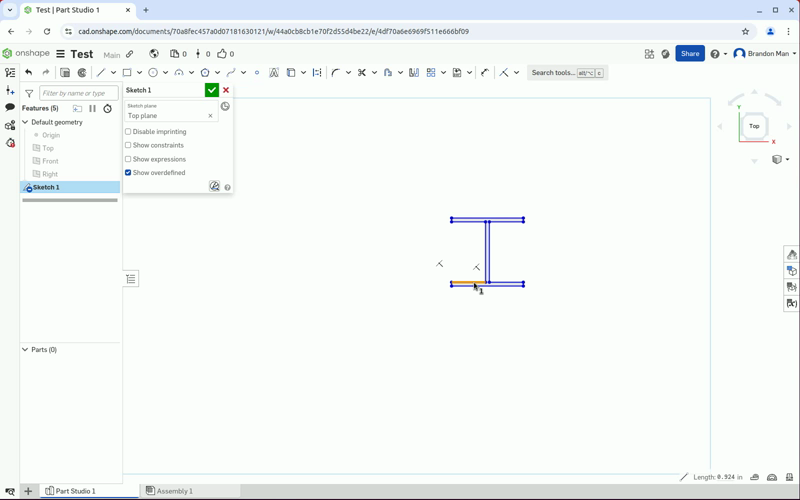
scroll(-6)
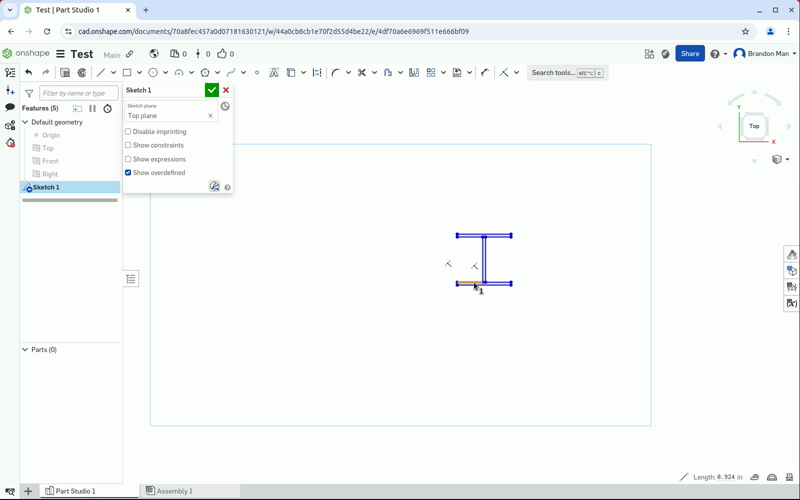
scroll(-6)
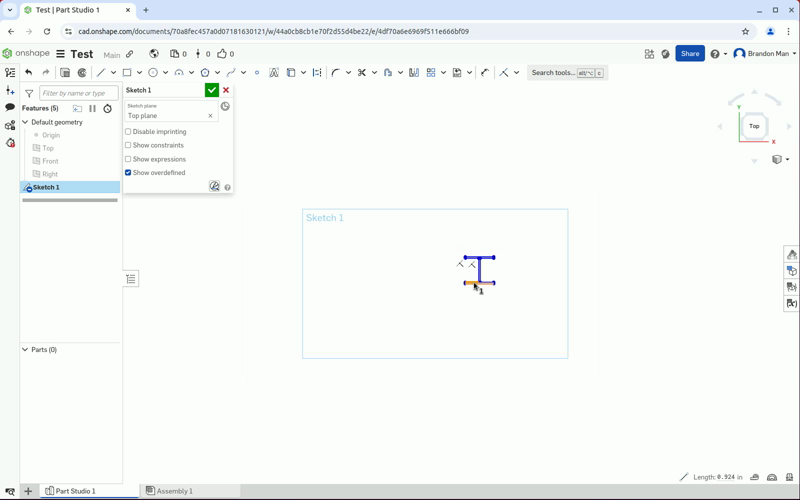
scroll(-6)
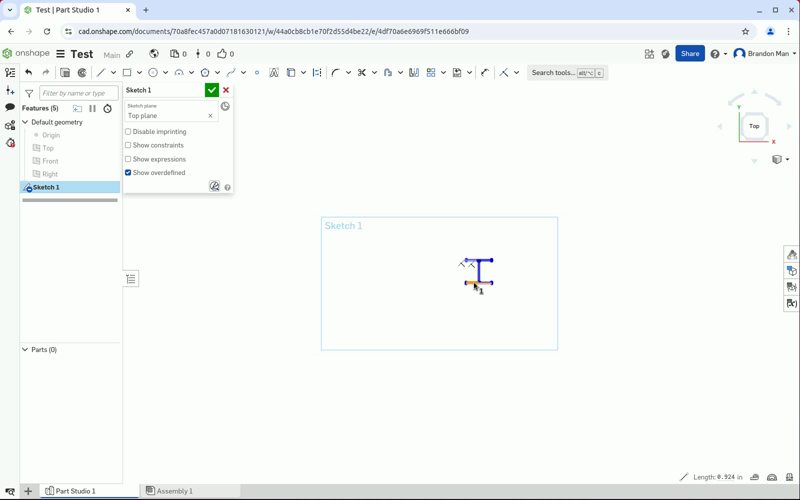
scroll(-6)
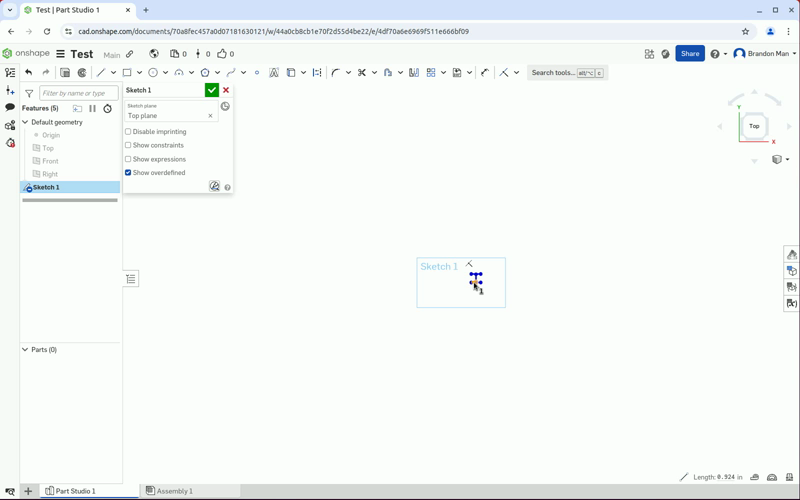
mouse_move(73, 352)
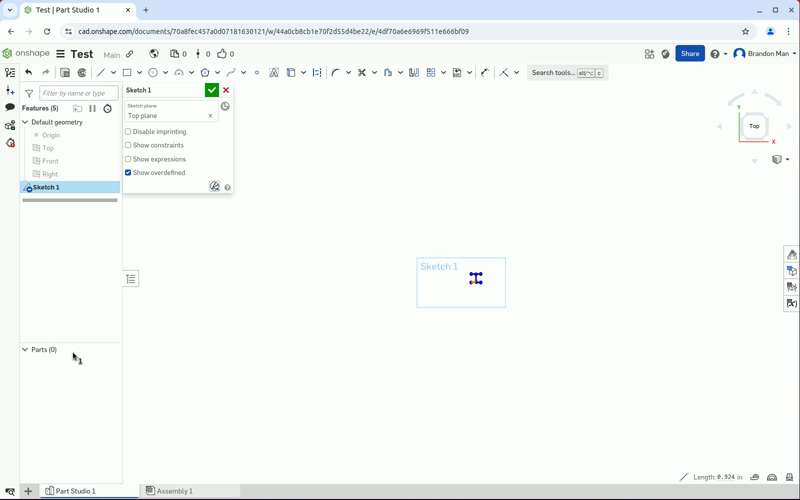
key(shift+y)
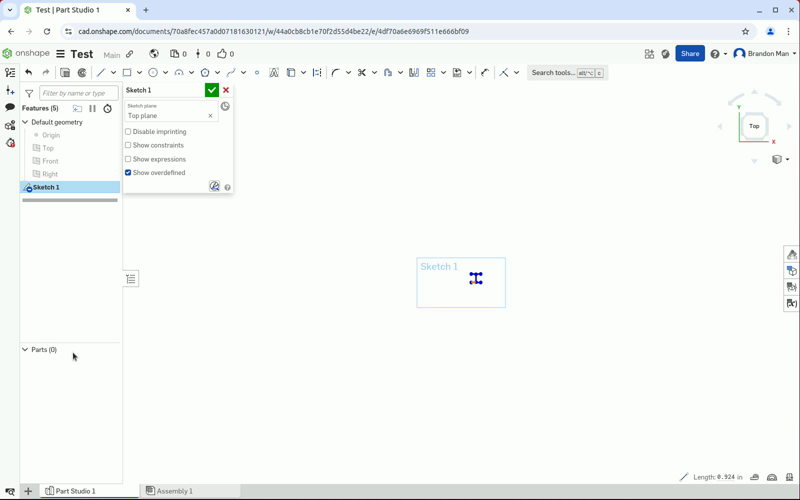
key(shift+e)
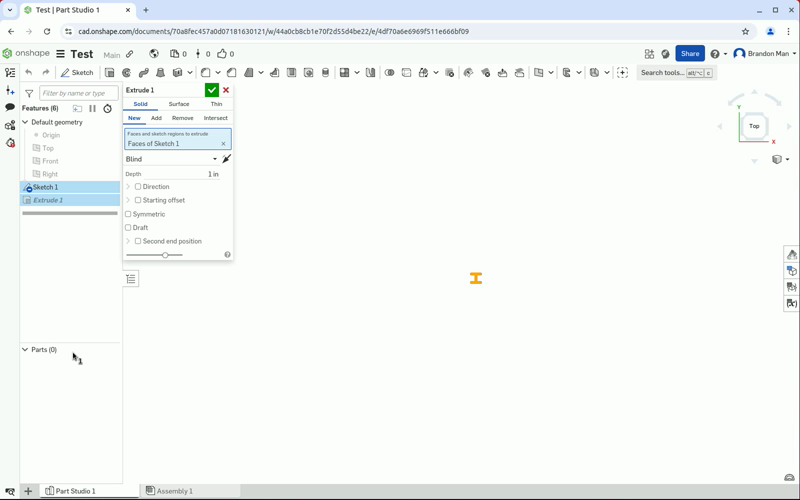
mouse_move(143, 106)
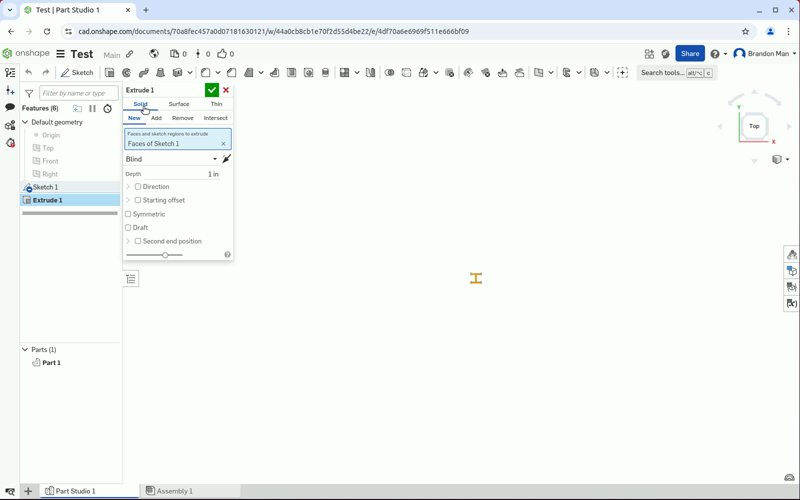
click(143, 106)
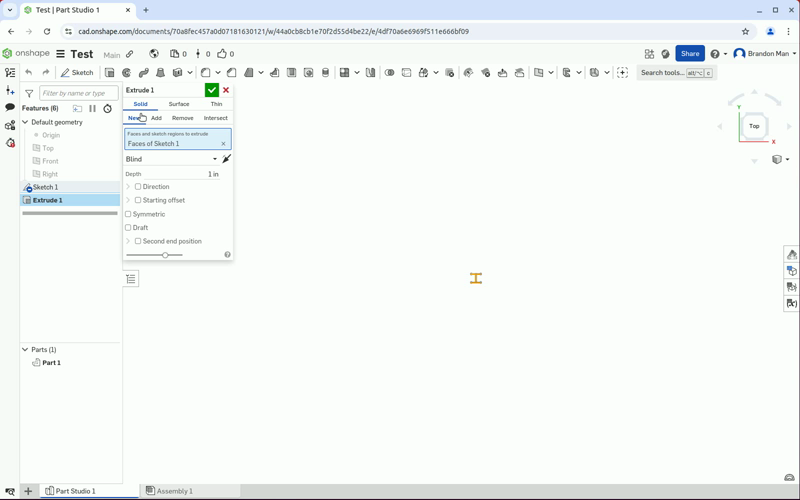
mouse_move(137, 120)
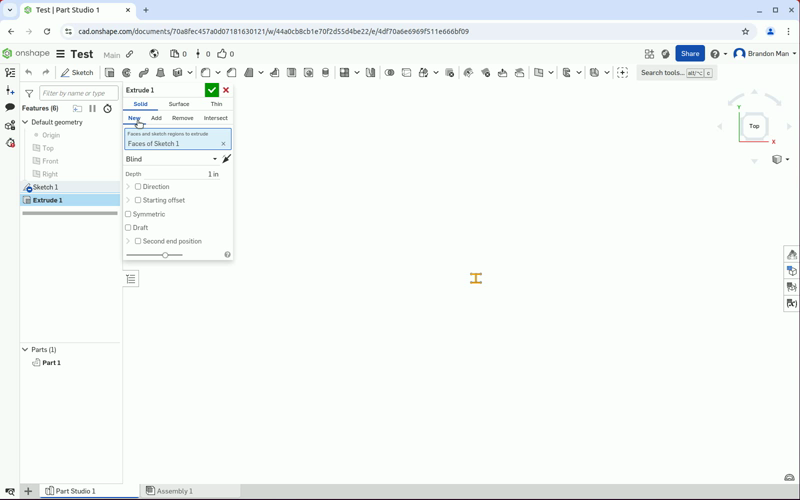
click(137, 120)
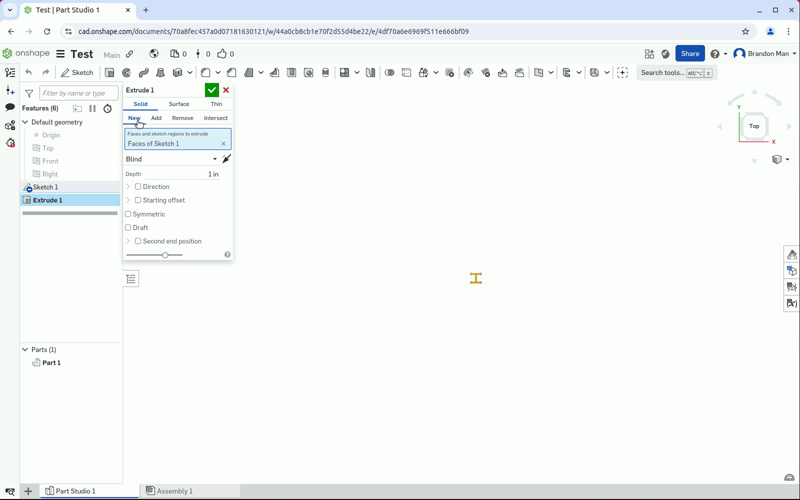
key(tab, 4)
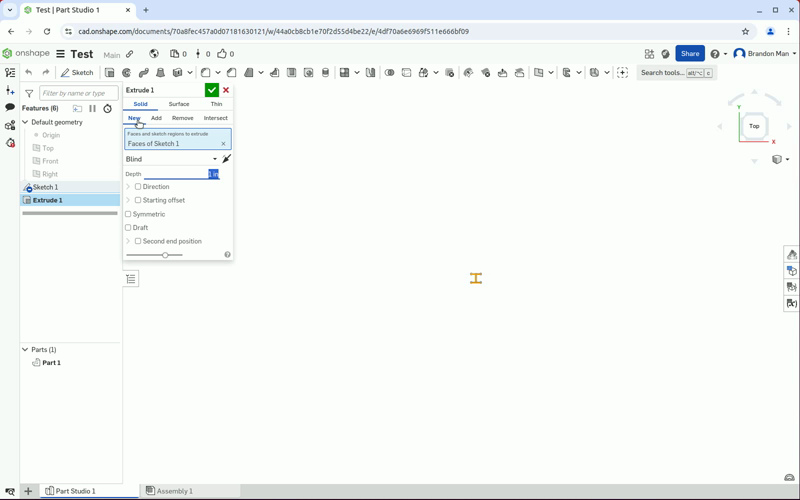
text(23.108)
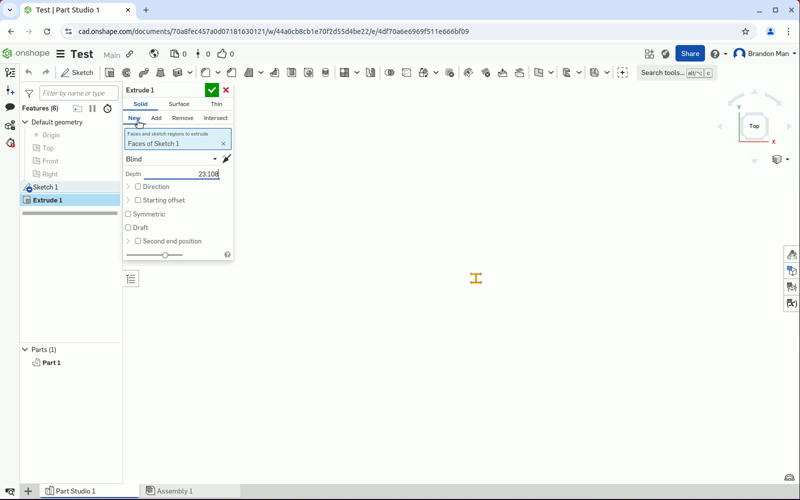
key(enter)
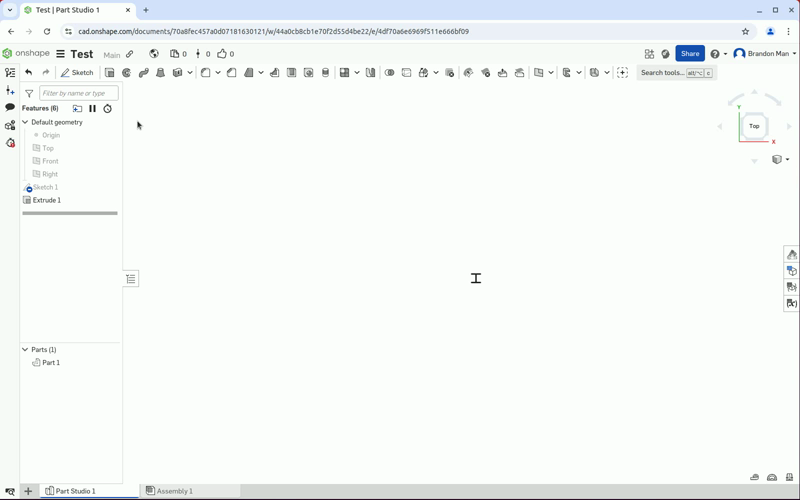
key(shift+h)
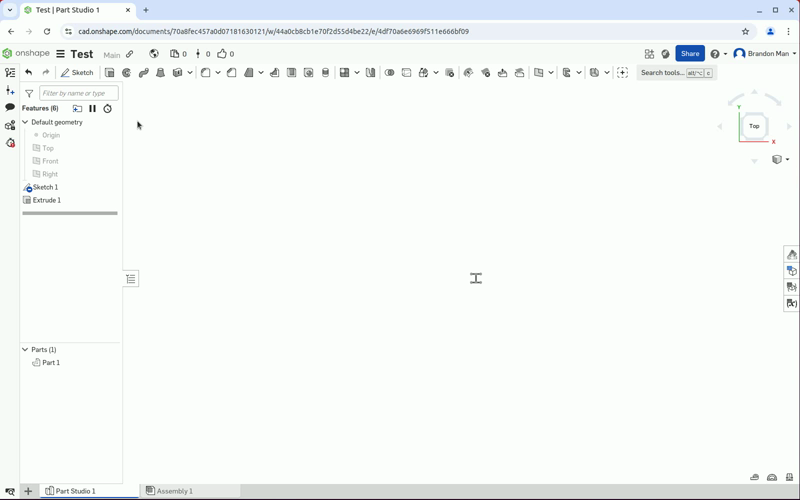
key(shift+h)
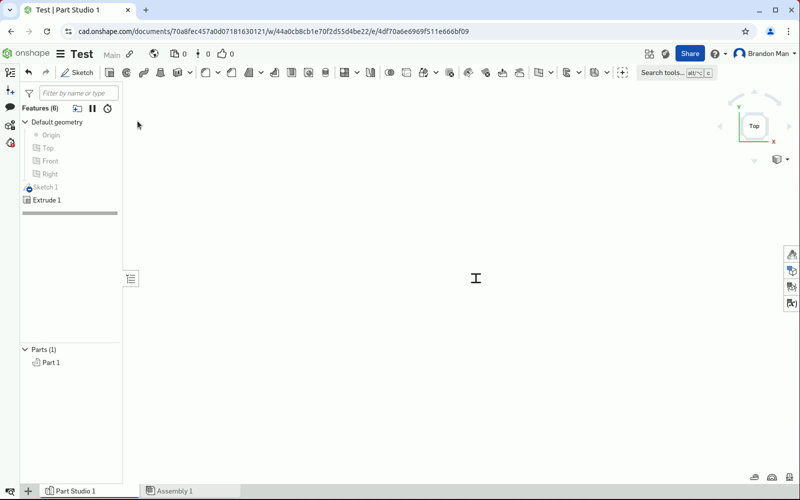
mouse_move(73, 189)
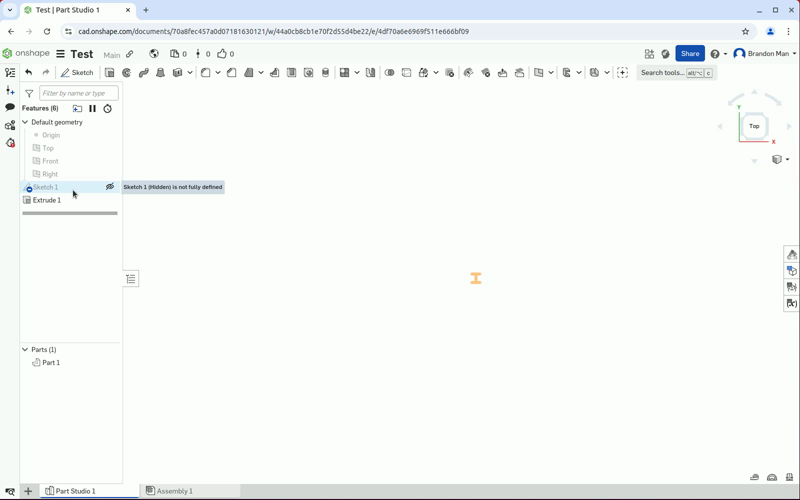
click(73, 189)
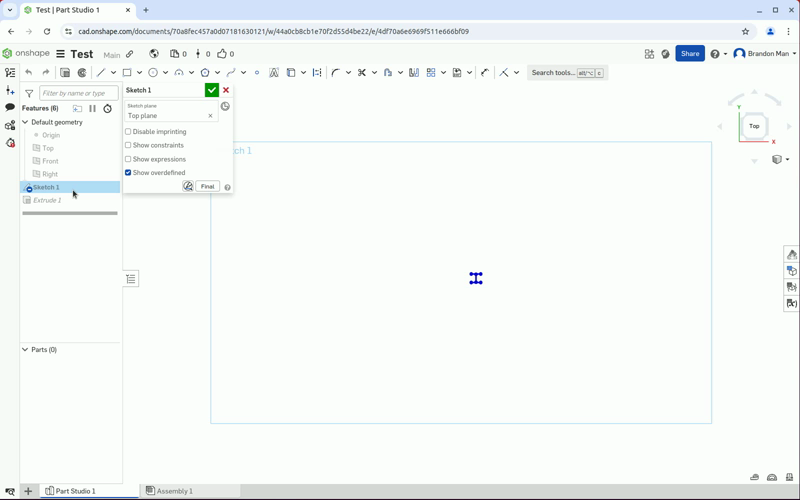
mouse_move(229, 92)
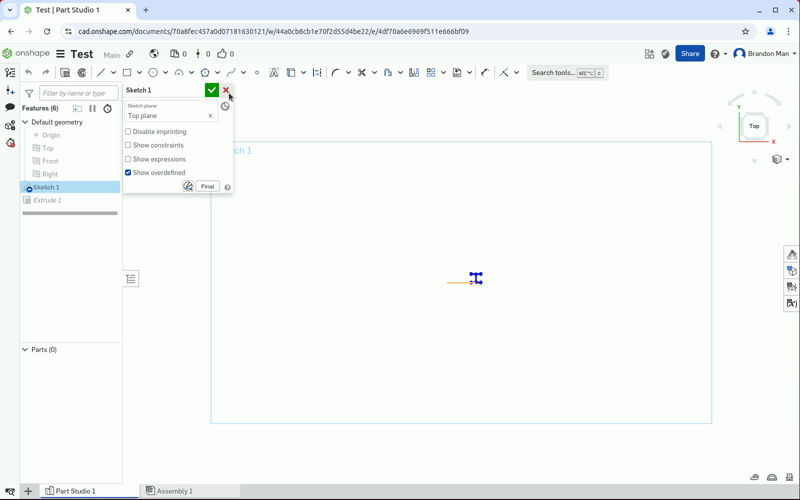
click(229, 92)
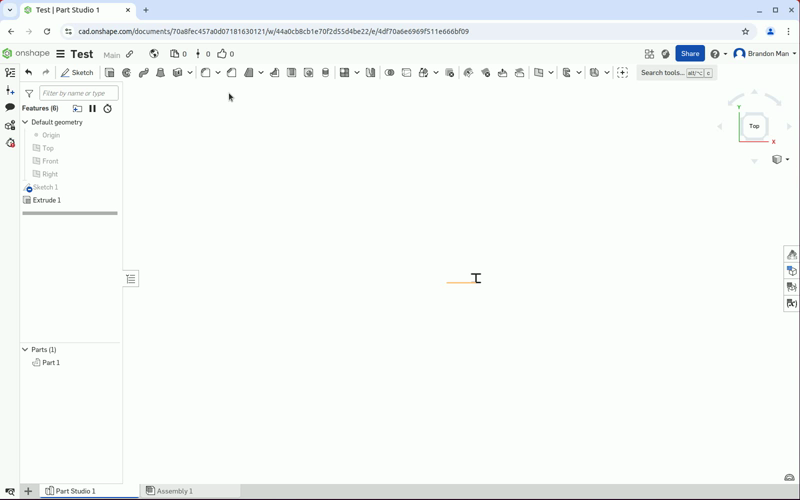
mouse_move(73, 352)
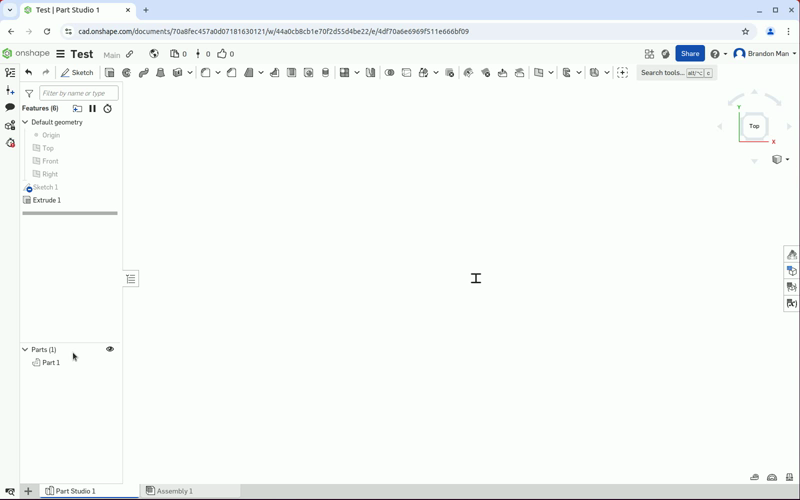
key(y)
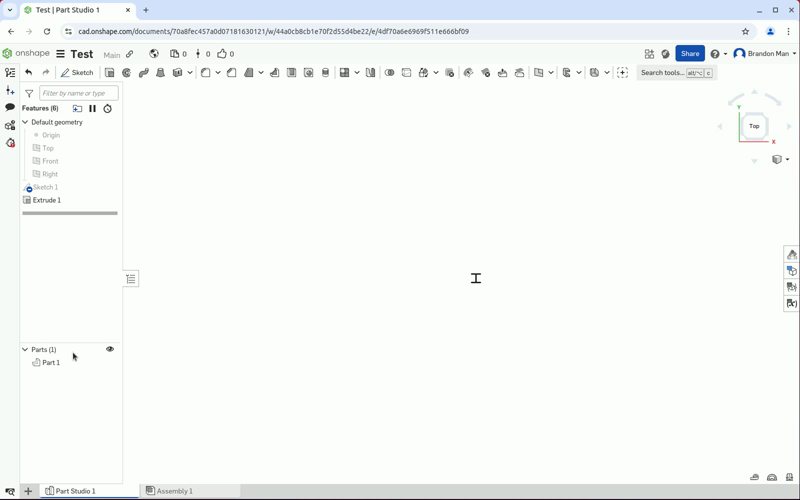
key(shift+p)
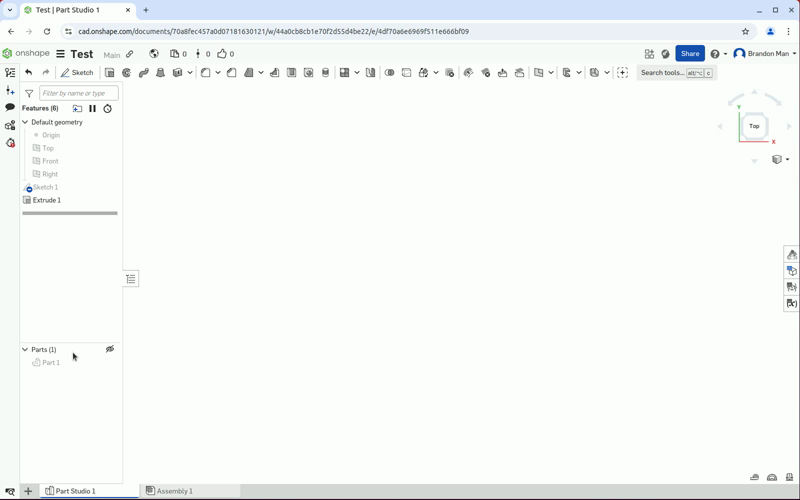
key(space)
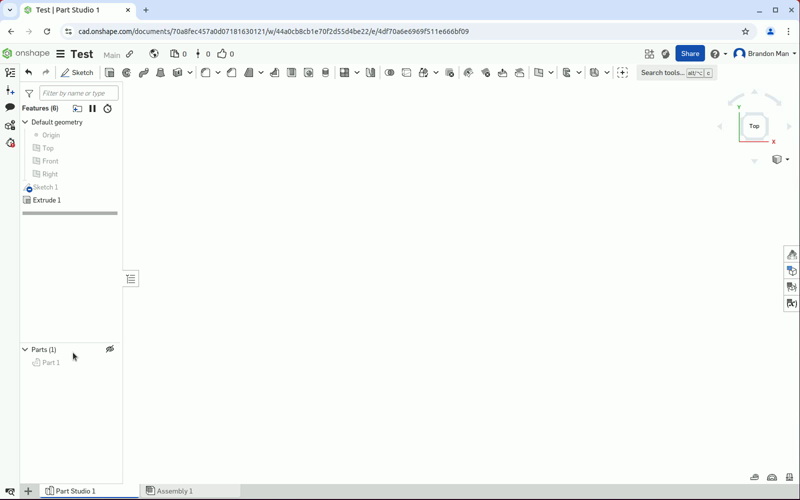
key_down(shift)
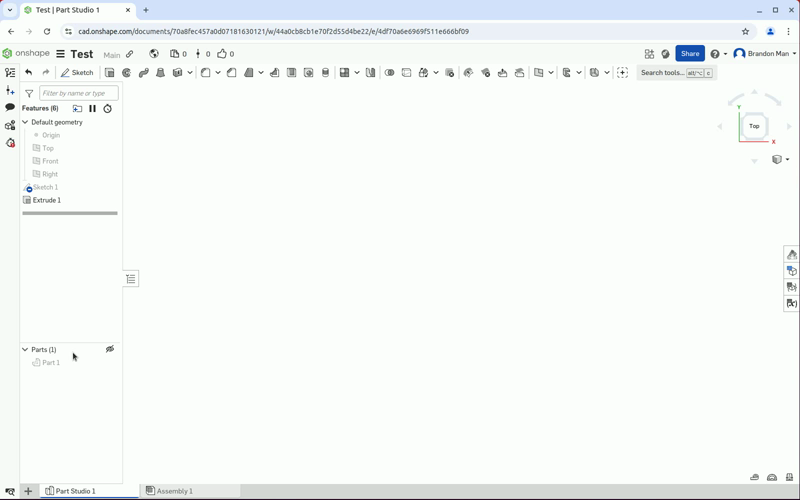
key(up)
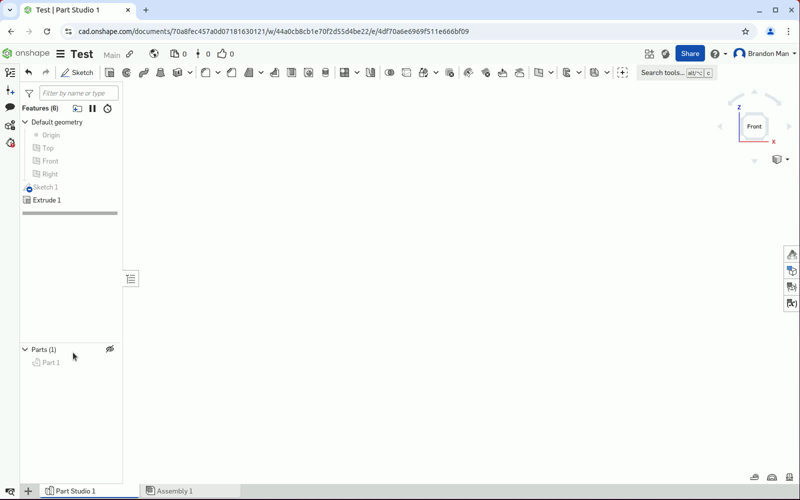
key_up(shift)
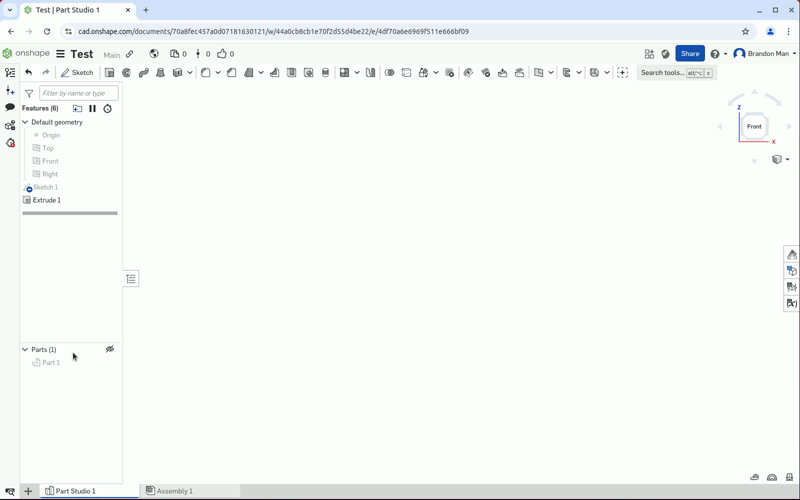
key(space)
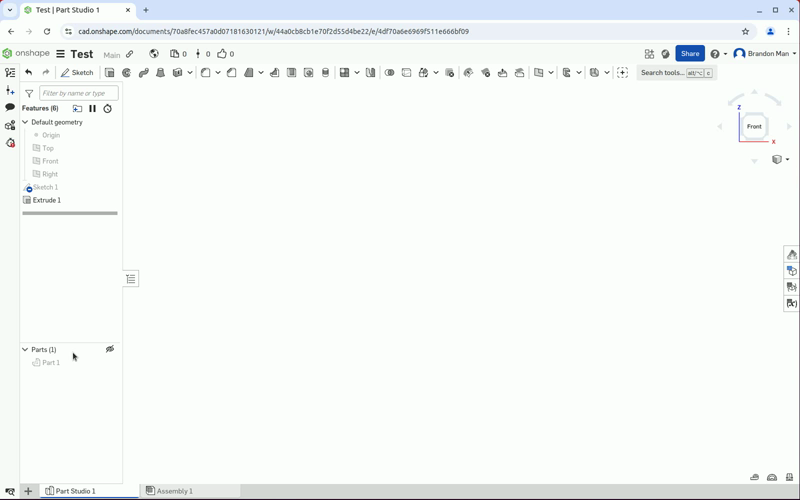
key_down(shift)
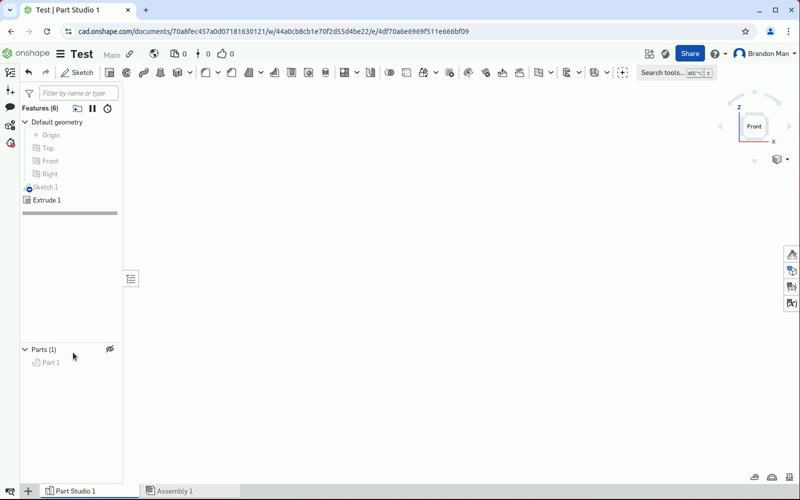
key(left)
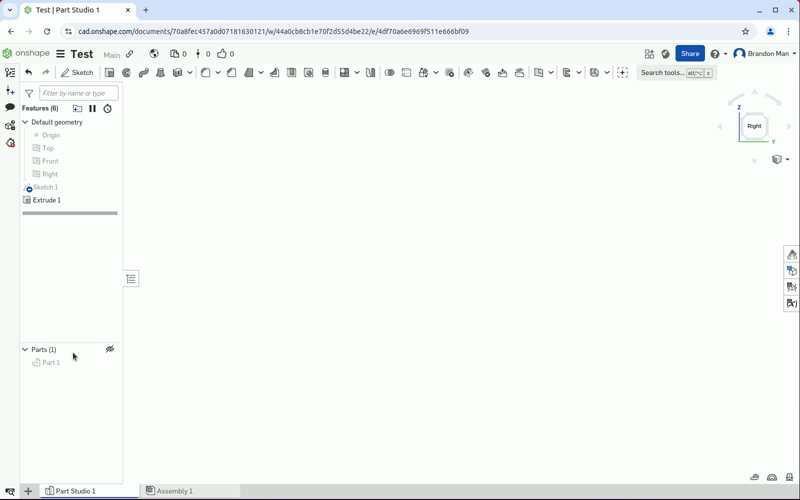
key_up(shift)
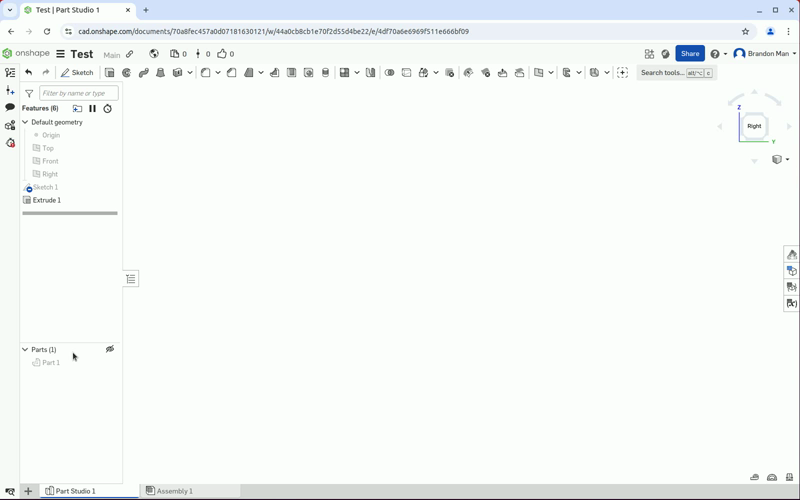
mouse_move(73, 352)
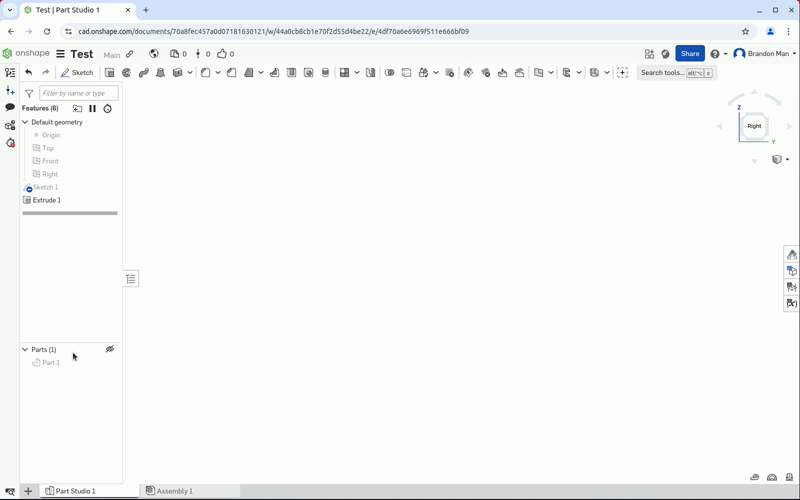
key(shift+y)
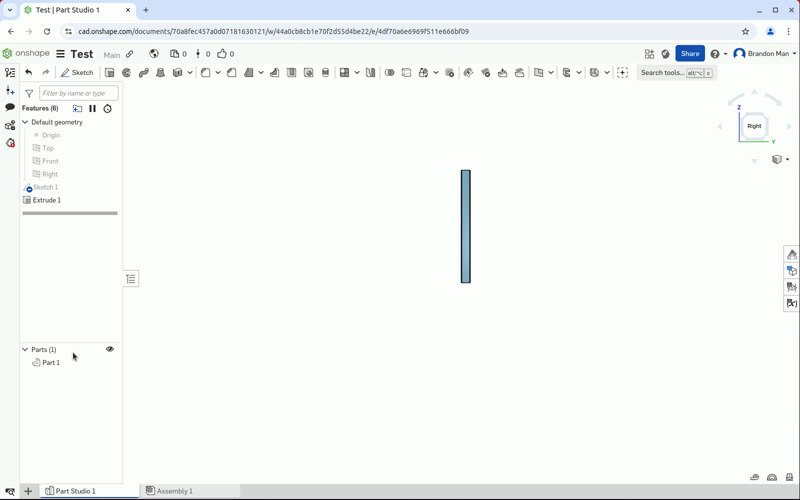
mouse_move(541, 75)
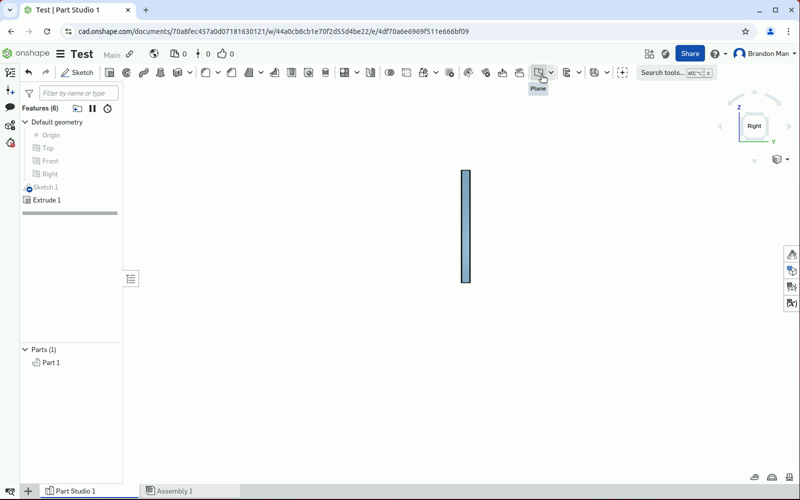
click(541, 75)
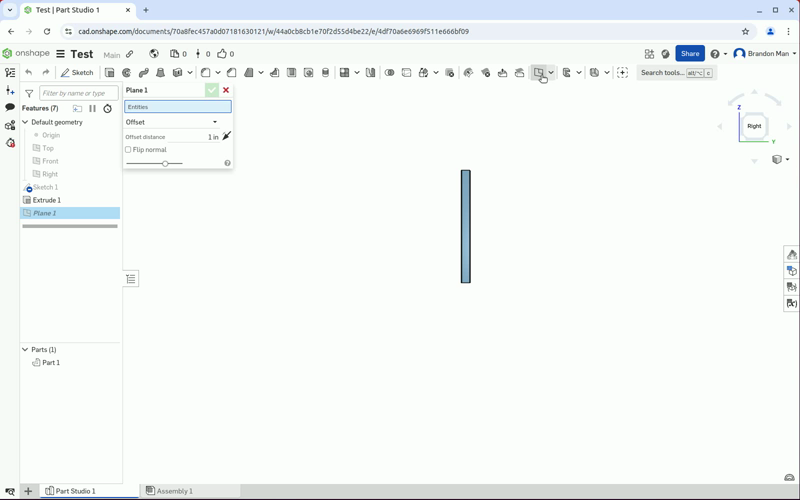
mouse_move(73, 176)
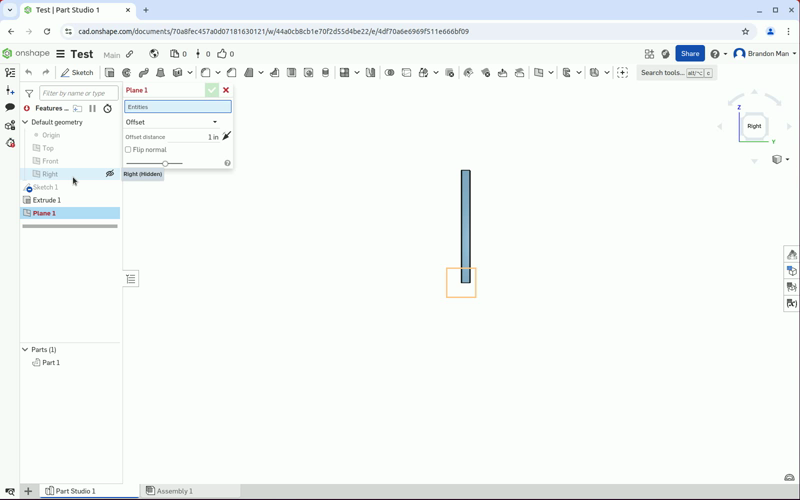
click(73, 176)
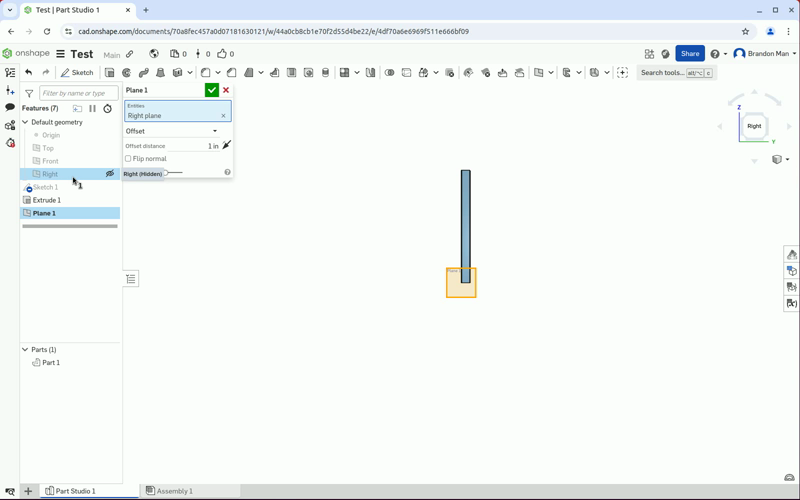
key(tab, 2)
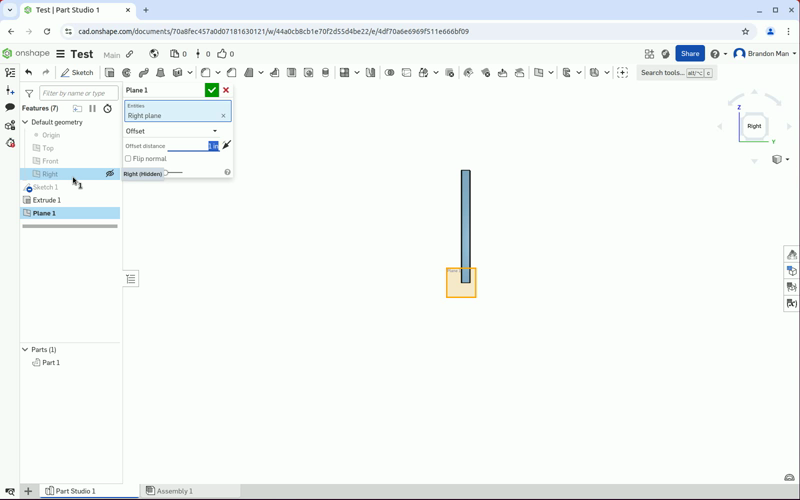
text(3.605)
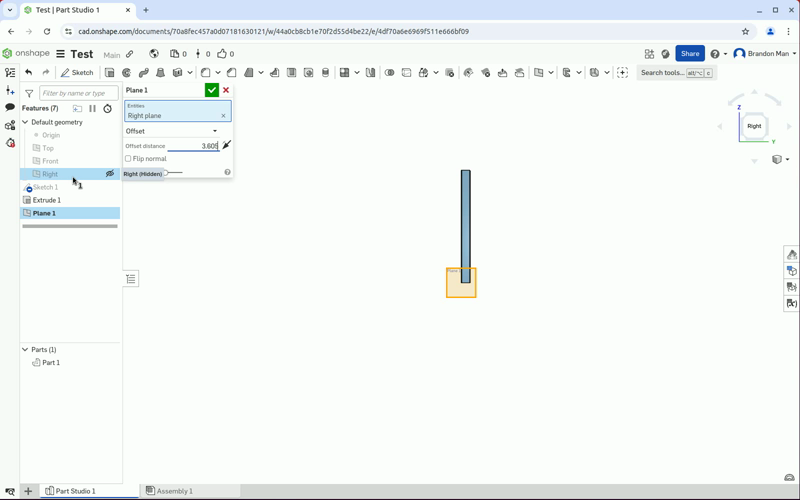
key(enter, 2)
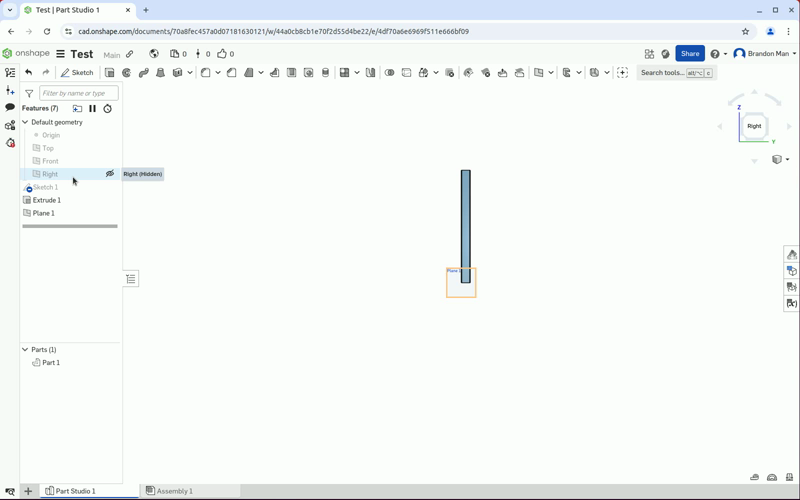
key(shift+s)
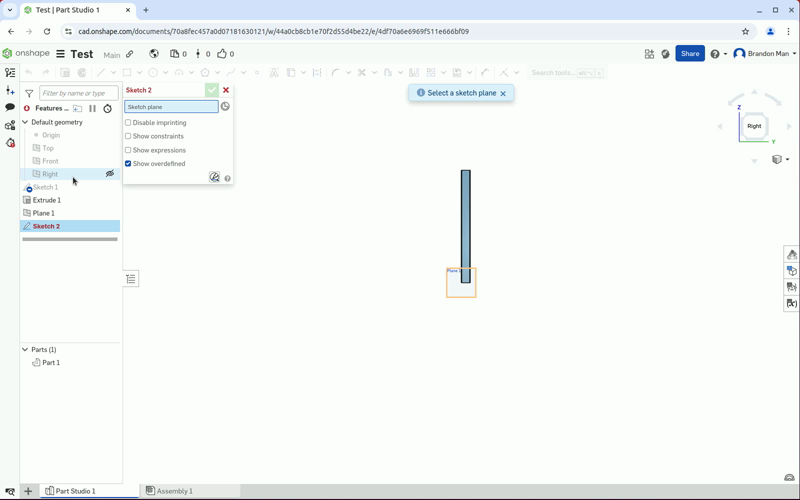
mouse_move(73, 215)
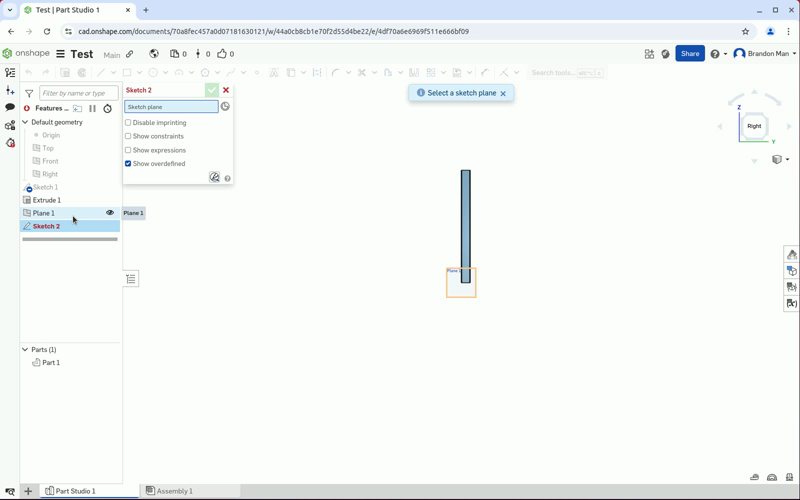
click(73, 215)
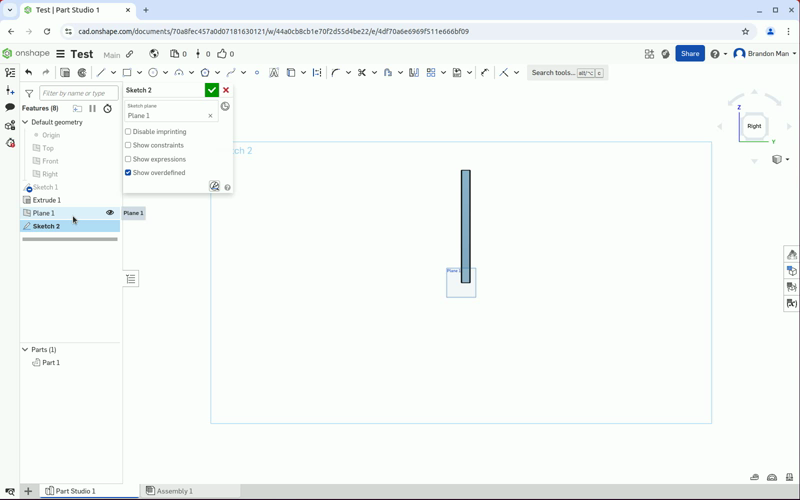
mouse_move(73, 352)
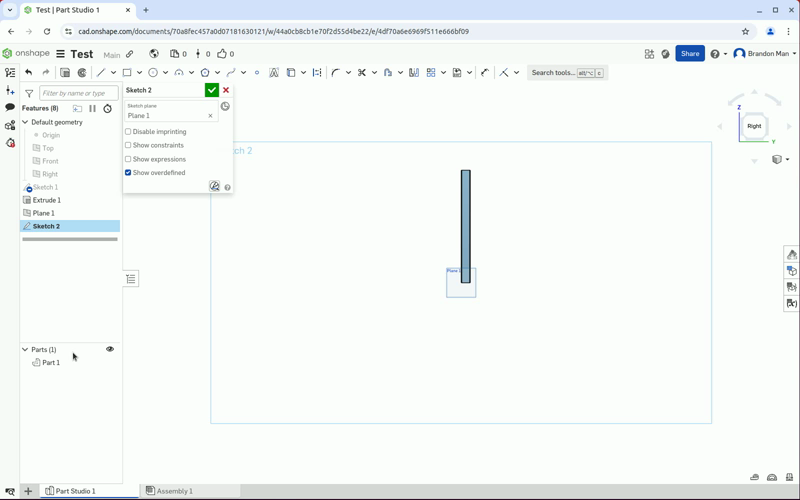
key(y)
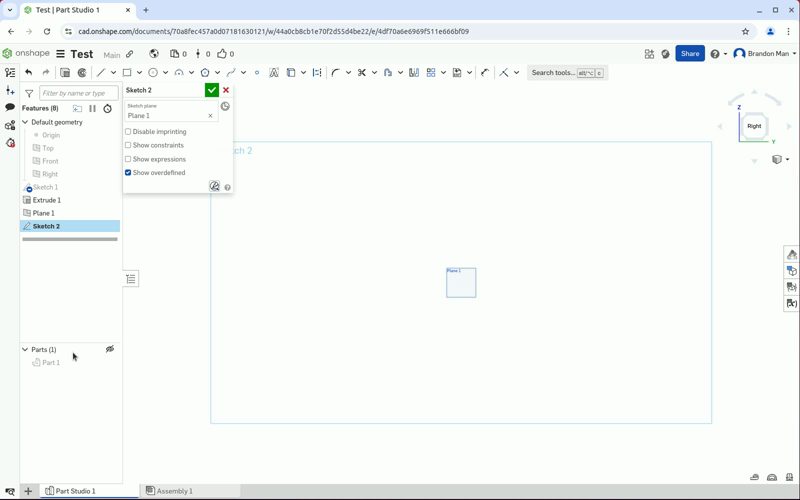
key(l)
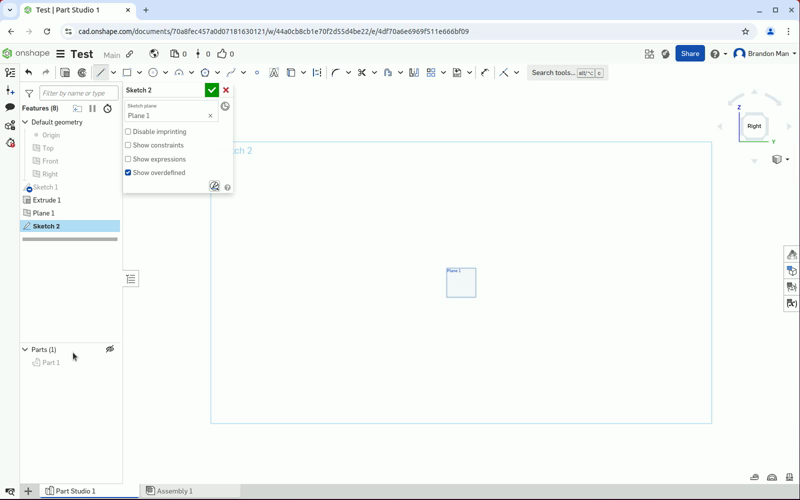
key_down(shift)
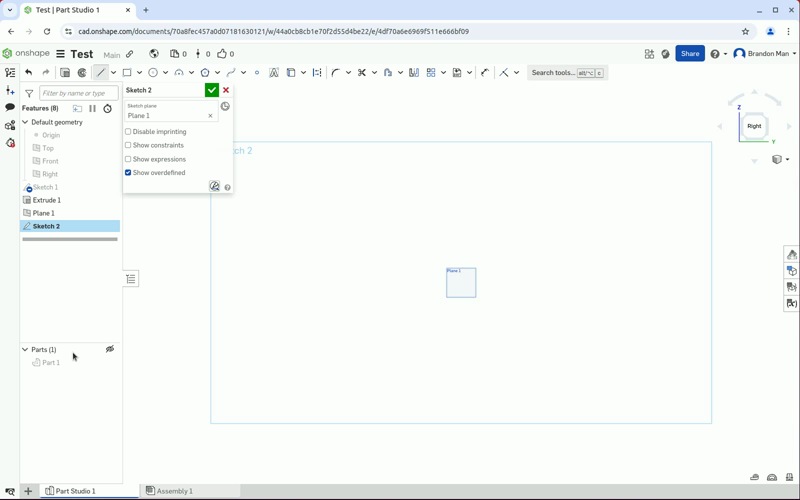
mouse_move(460, 178)
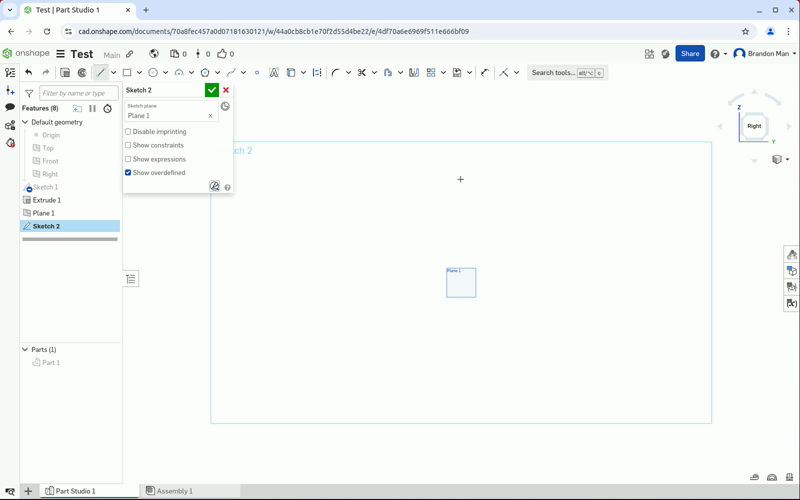
click(460, 178)
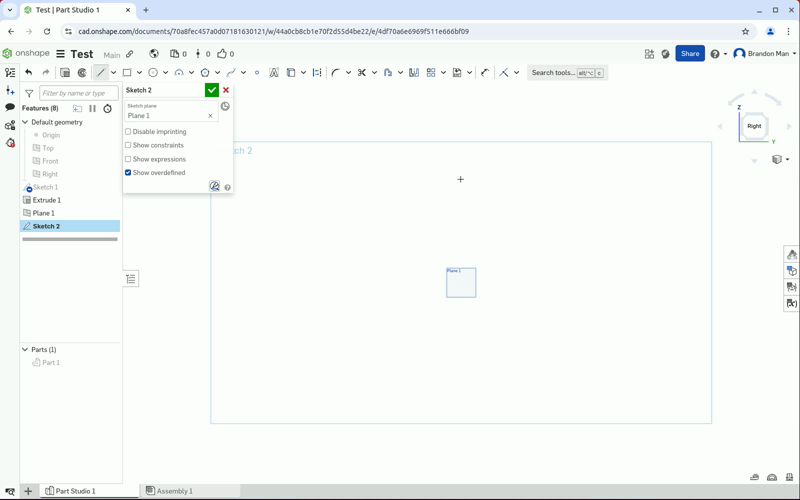
key_up(shift)
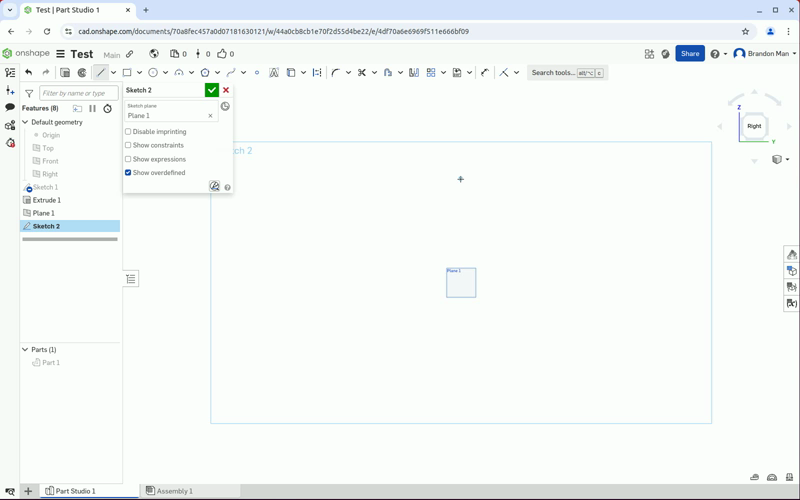
key_down(shift)
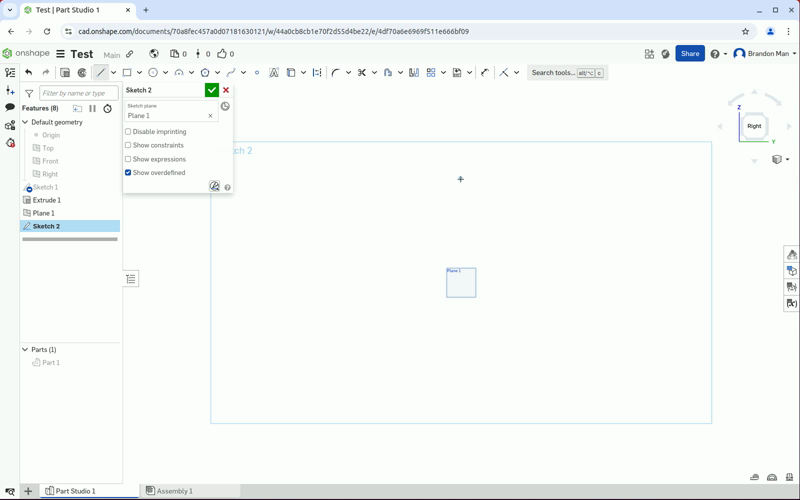
mouse_move(490, 178)
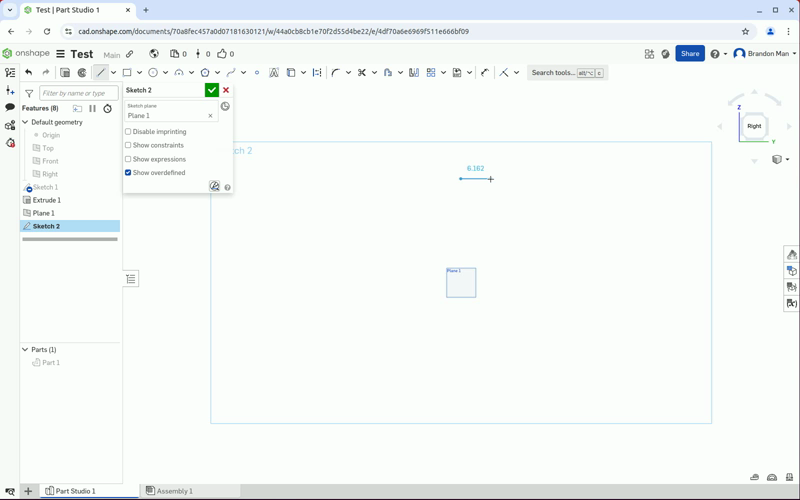
mouse_move(469, 178)
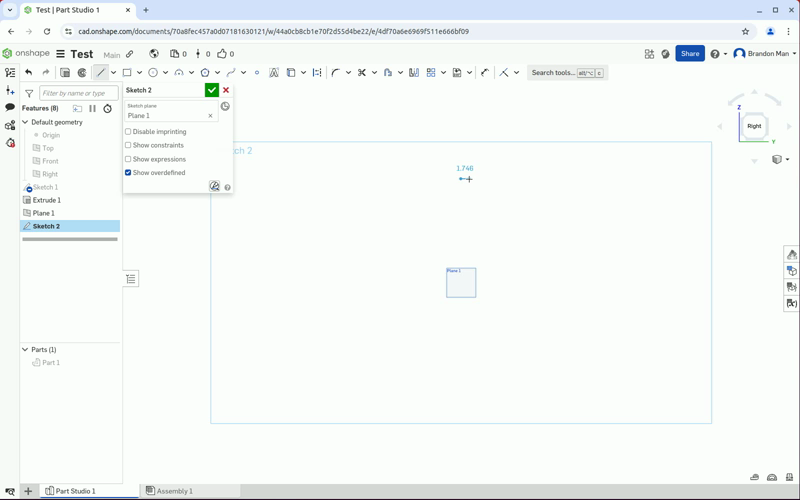
click(469, 178)
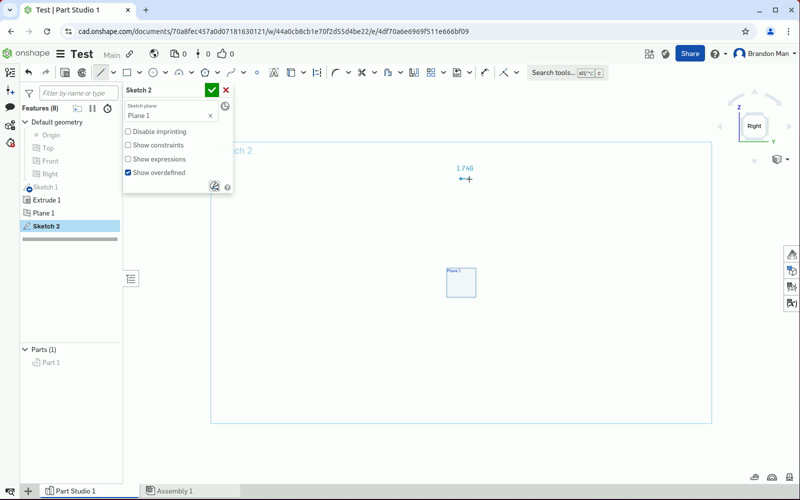
key_up(shift)
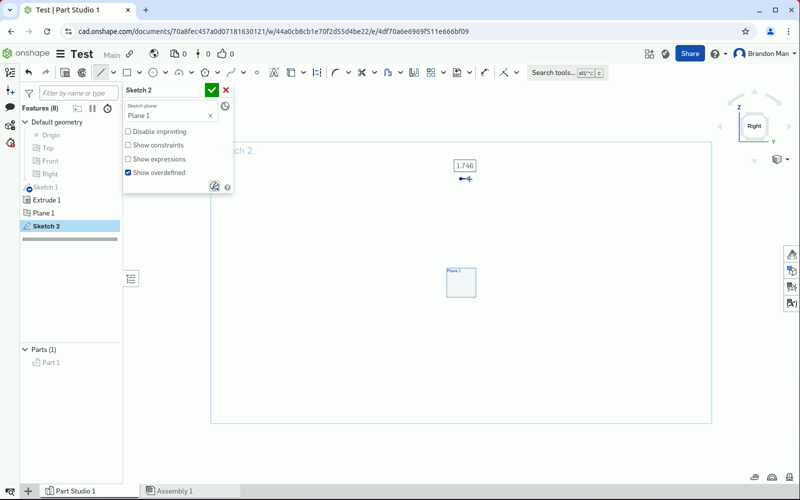
key_down(shift)
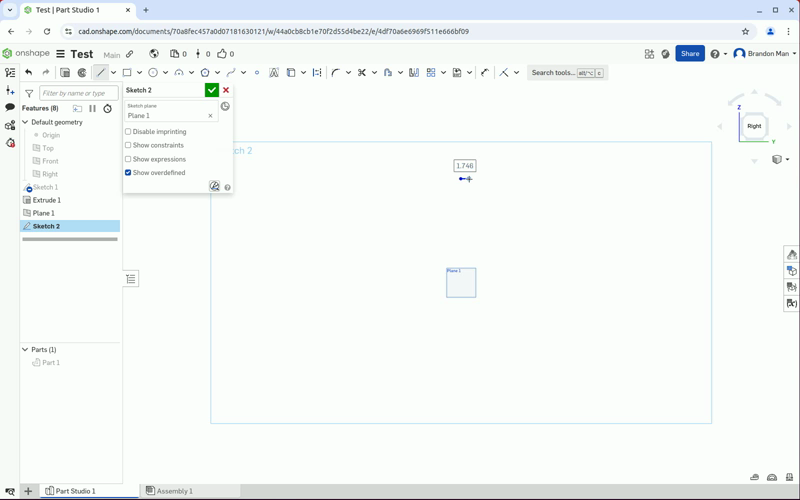
mouse_move(499, 178)
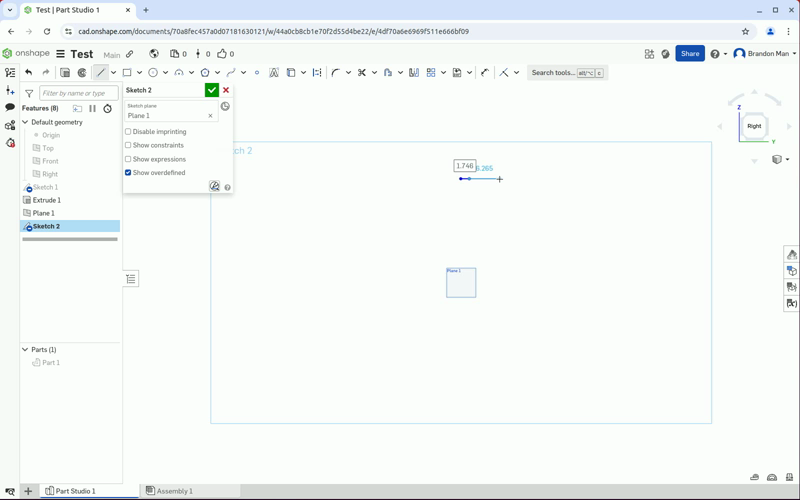
mouse_move(469, 169)
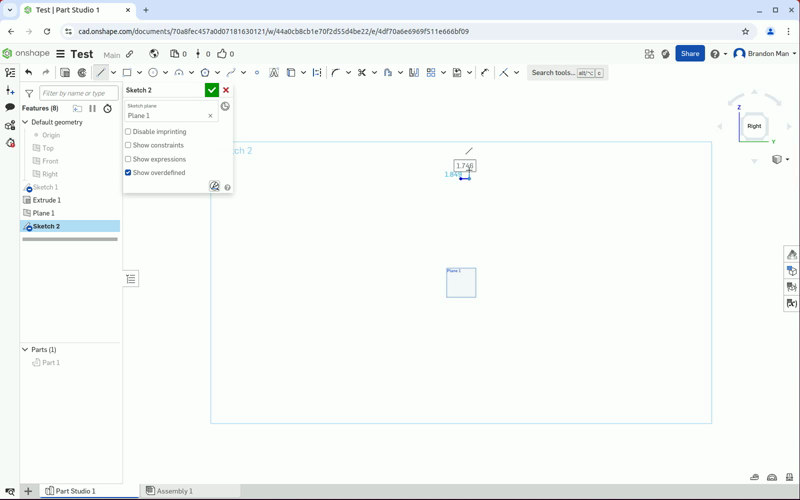
click(469, 169)
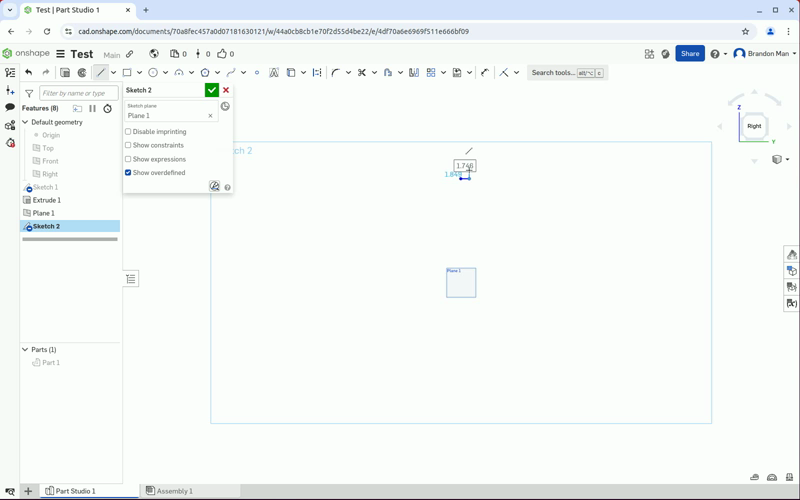
key_up(shift)
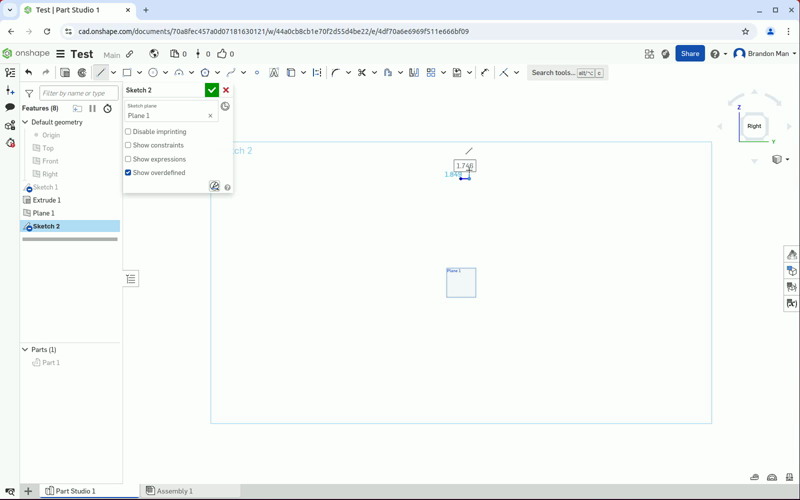
key_down(shift)
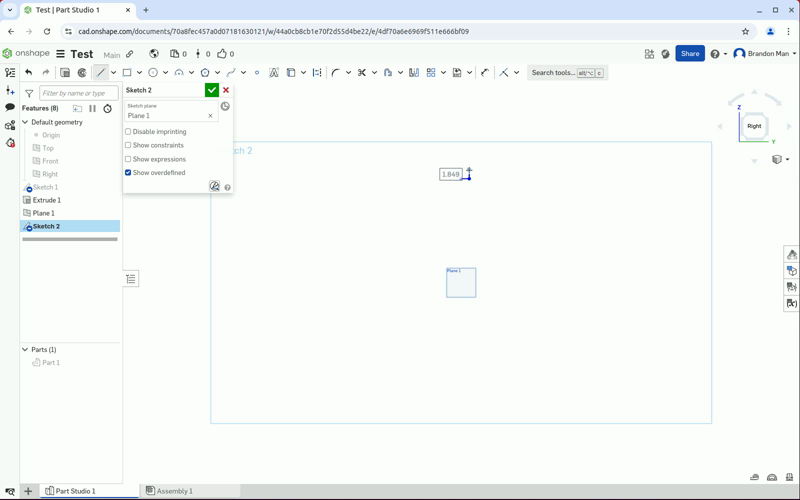
mouse_move(499, 169)
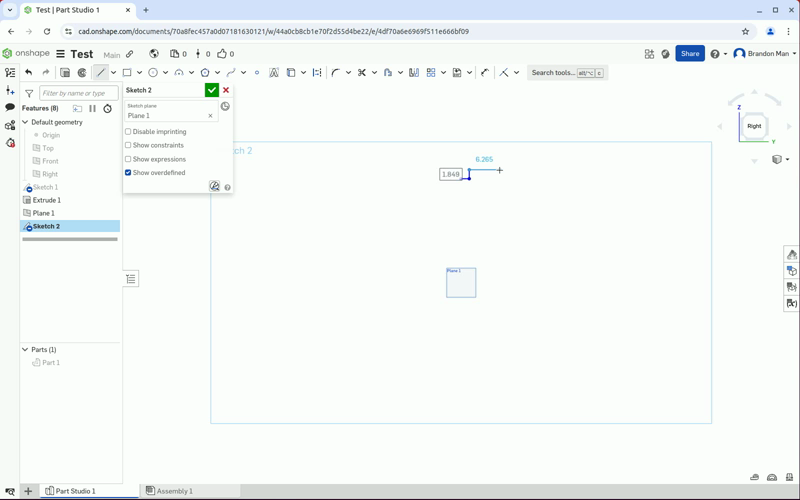
mouse_move(460, 169)
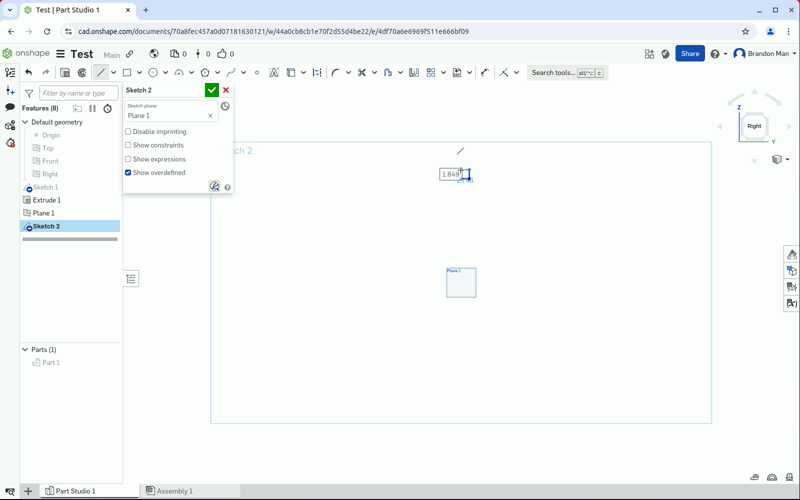
click(460, 169)
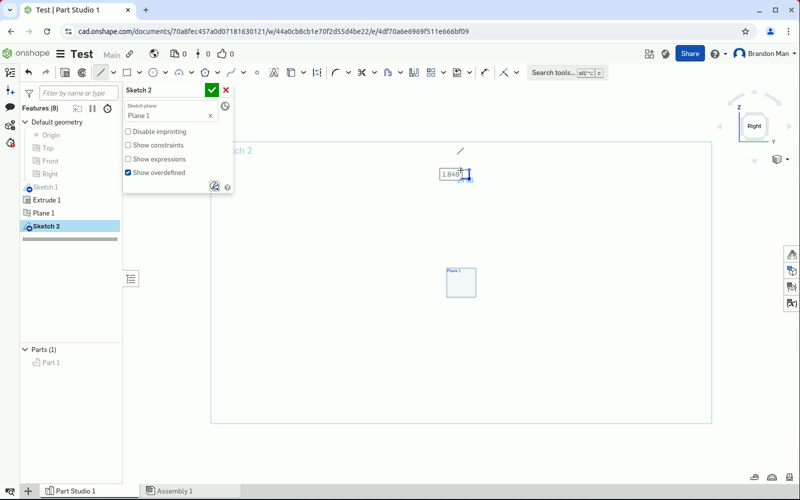
key_up(shift)
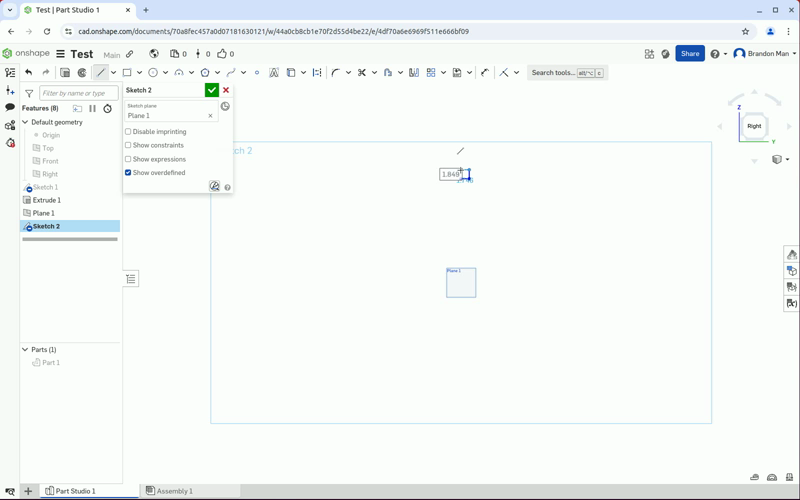
mouse_move(490, 169)
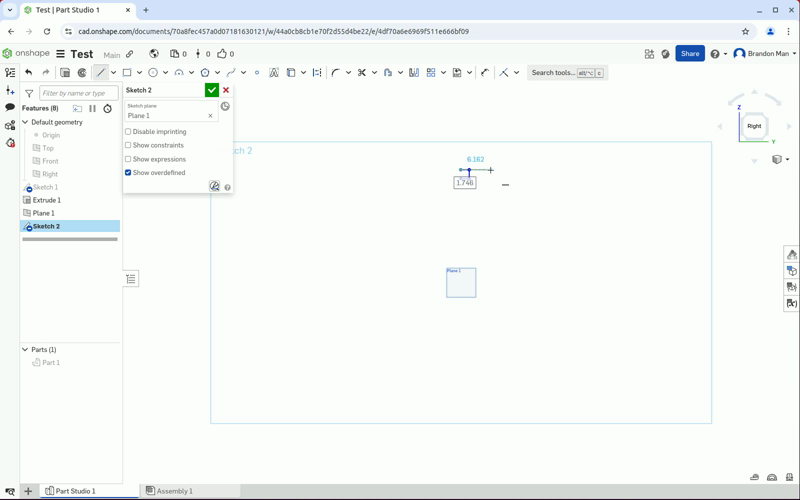
key_down(shift)
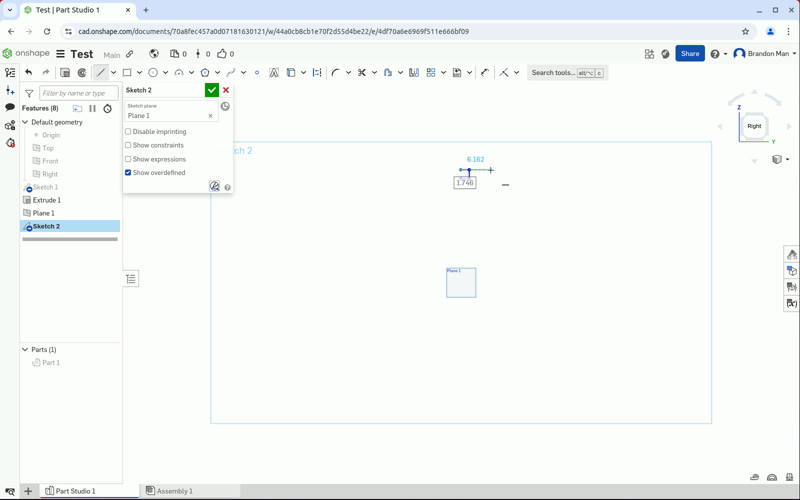
mouse_move(460, 178)
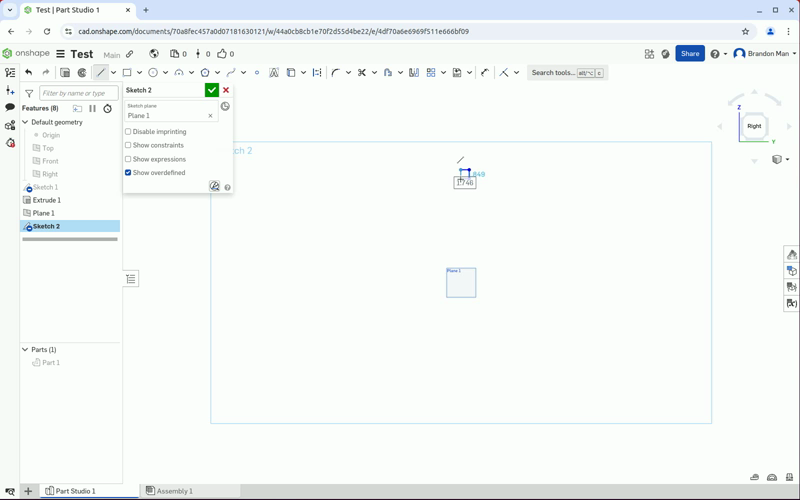
key_up(shift)
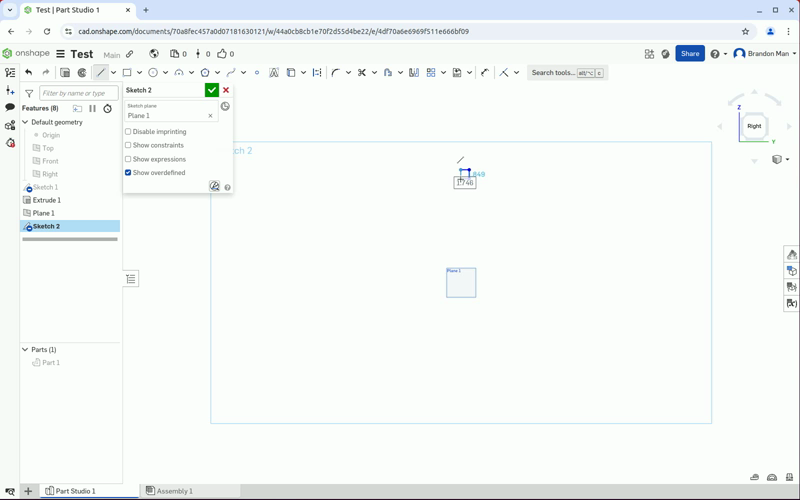
click(460, 178)
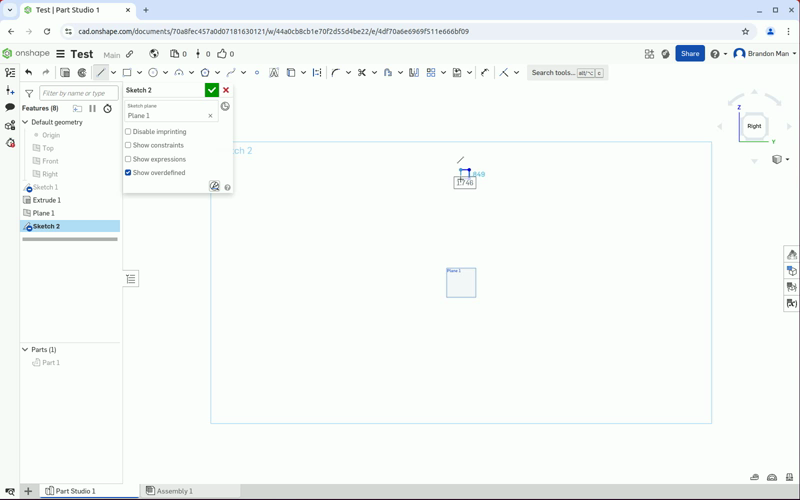
key(esc)
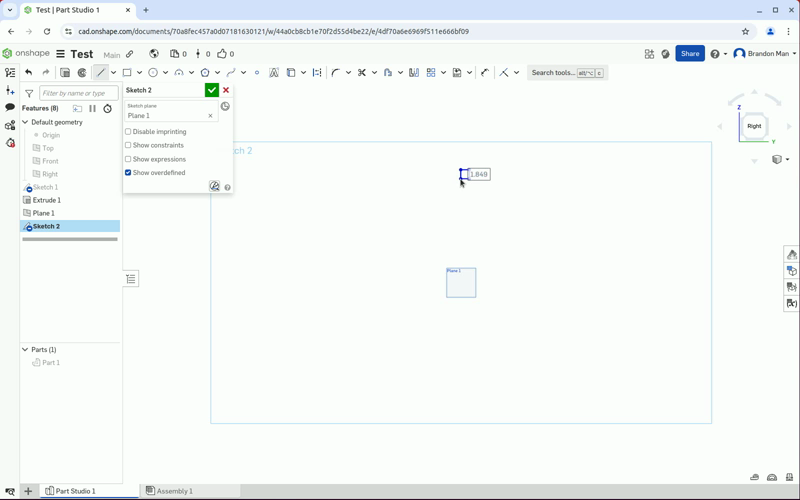
mouse_move(463, 171)
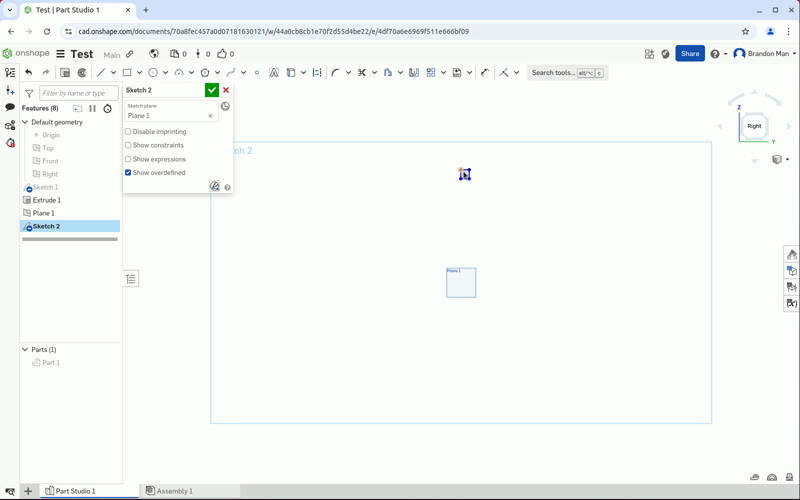
scroll(6)
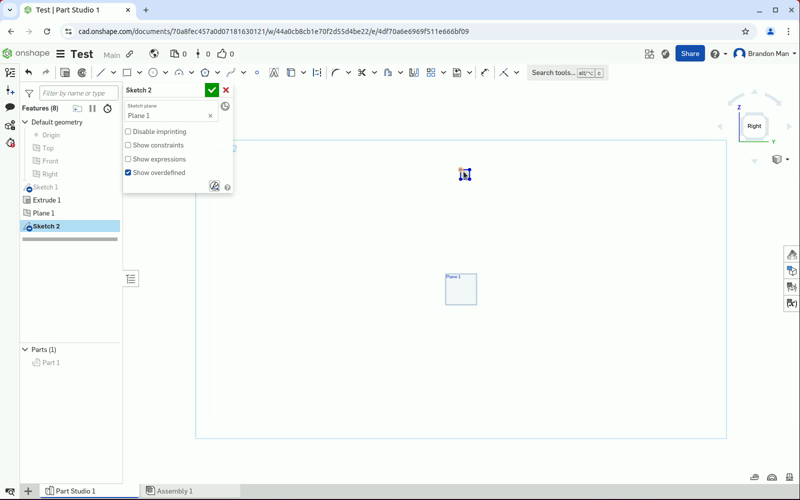
scroll(6)
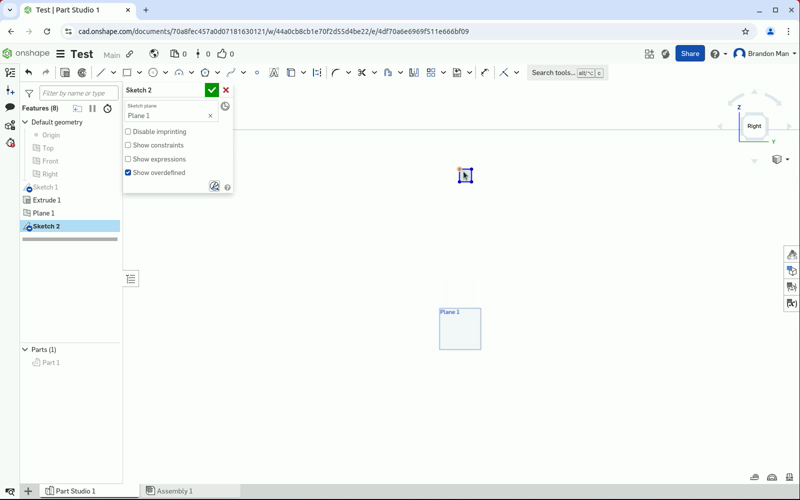
scroll(6)
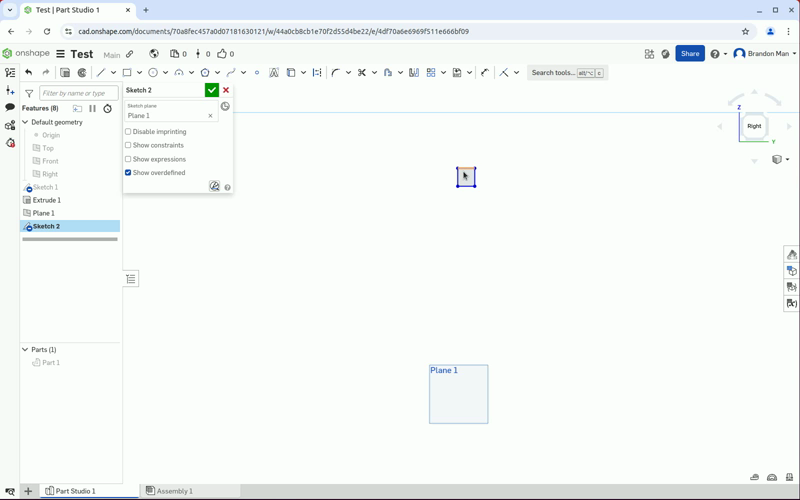
scroll(6)
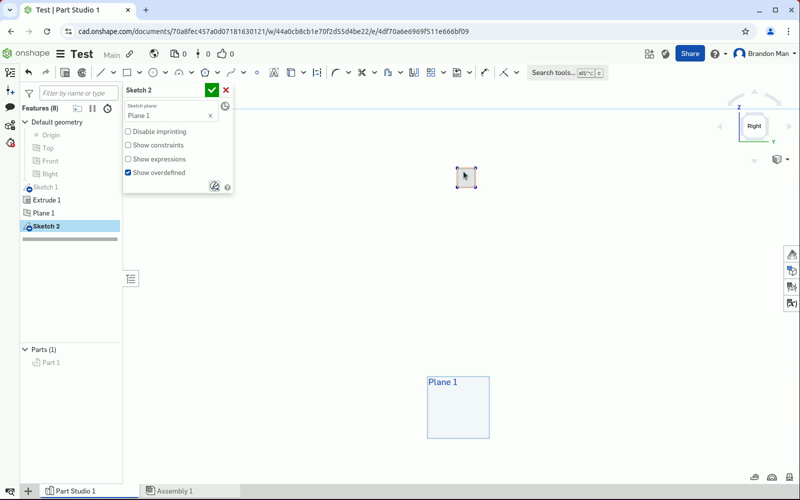
scroll(6)
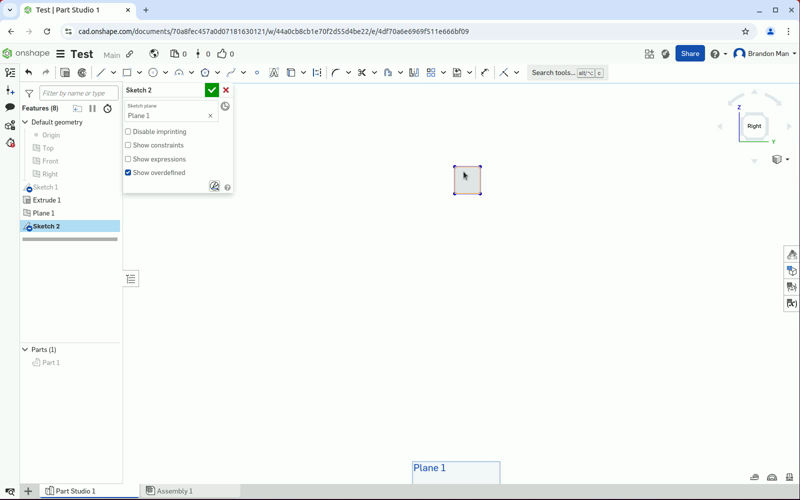
scroll(6)
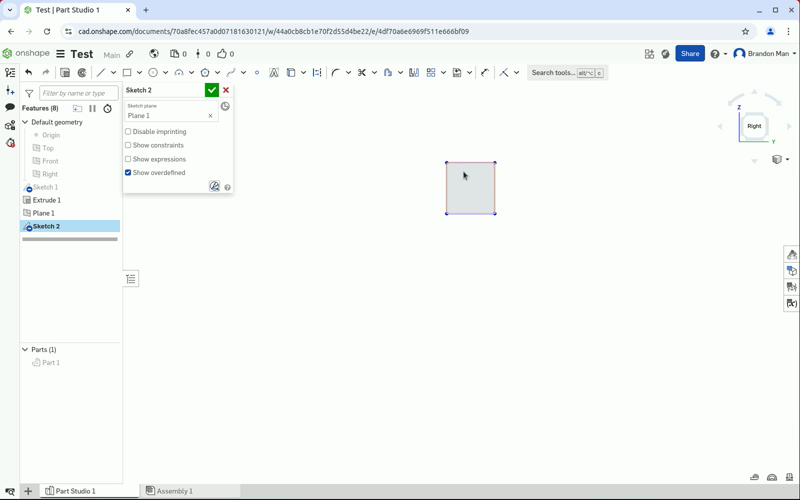
scroll(6)
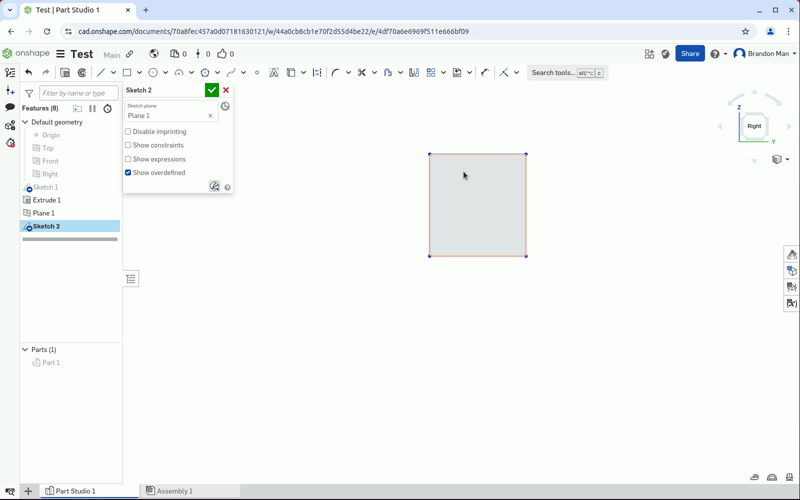
click(463, 171)
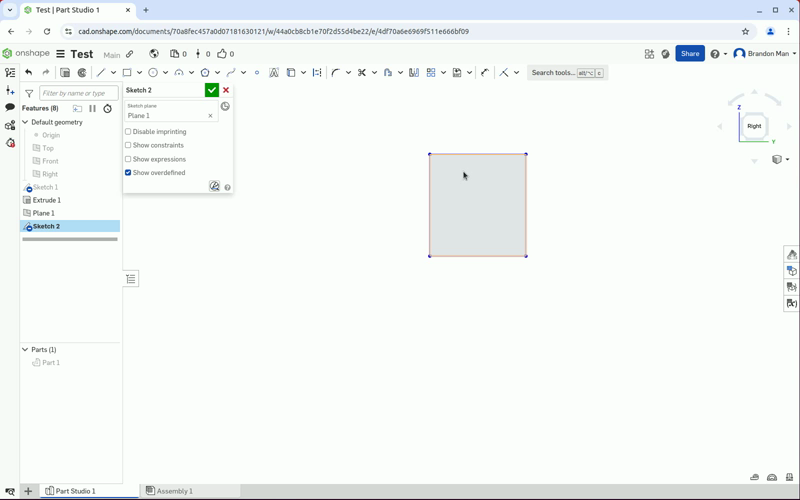
scroll(-6)
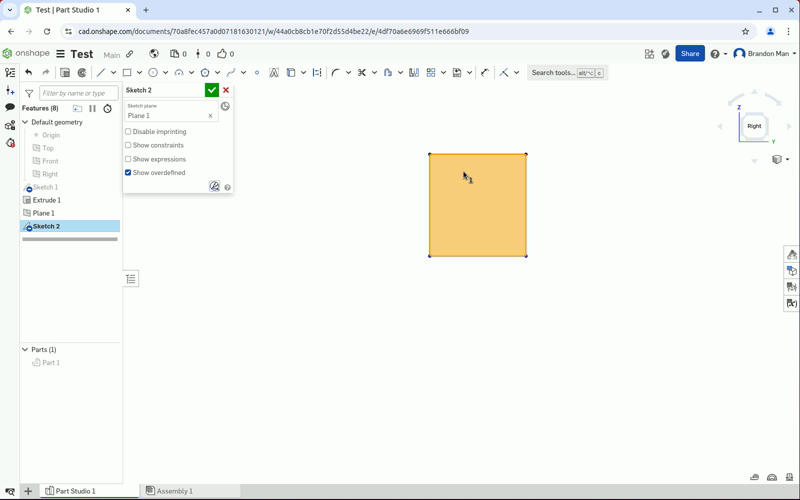
scroll(-6)
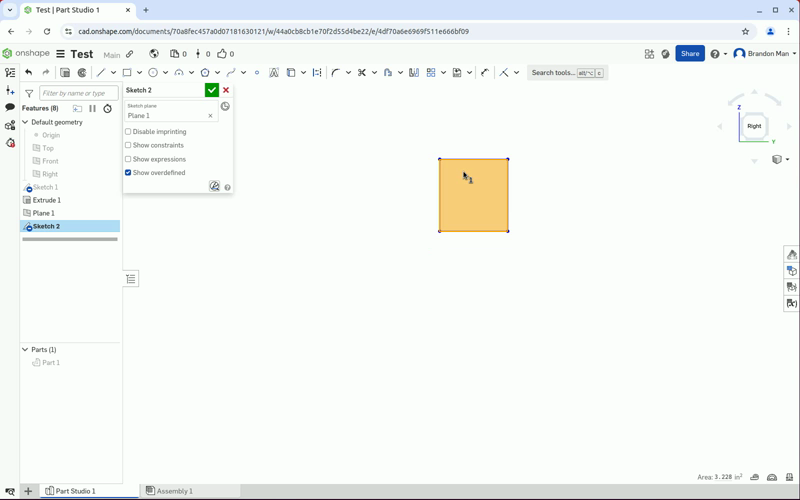
scroll(-6)
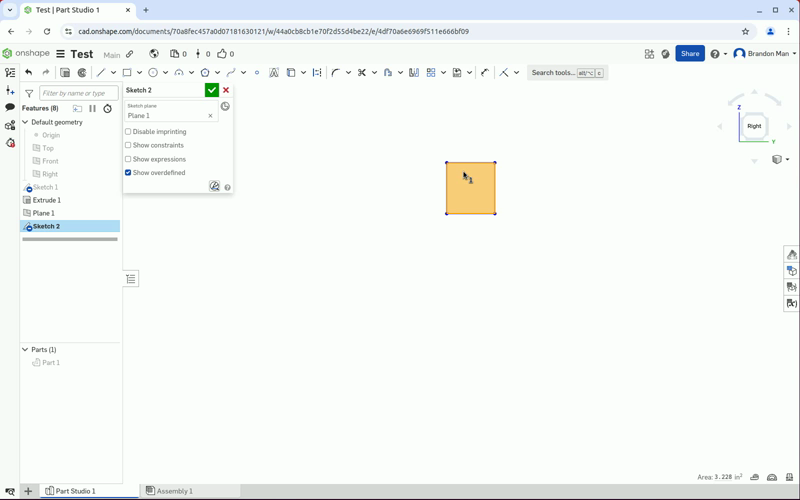
scroll(-6)
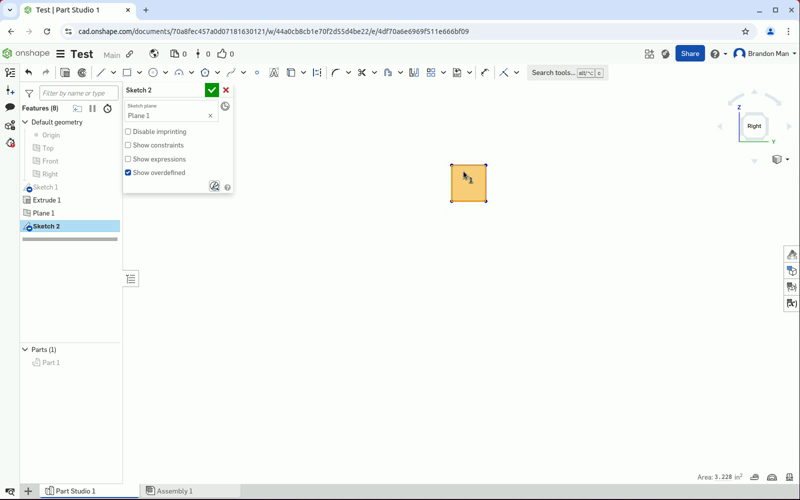
scroll(-6)
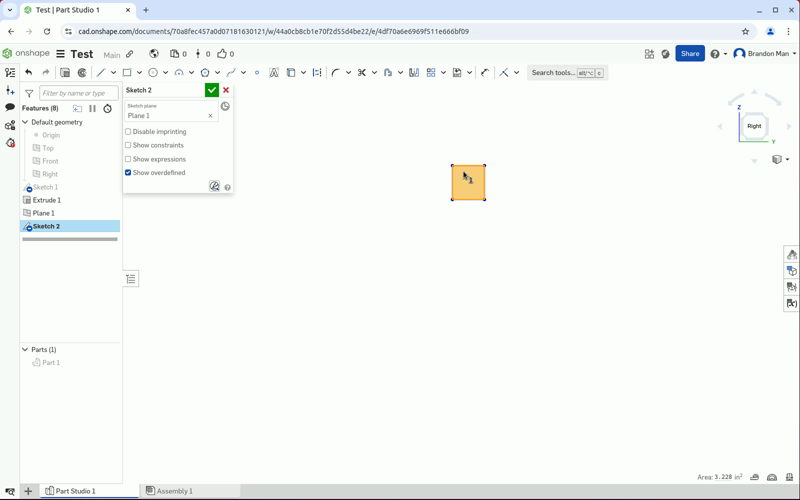
scroll(-6)
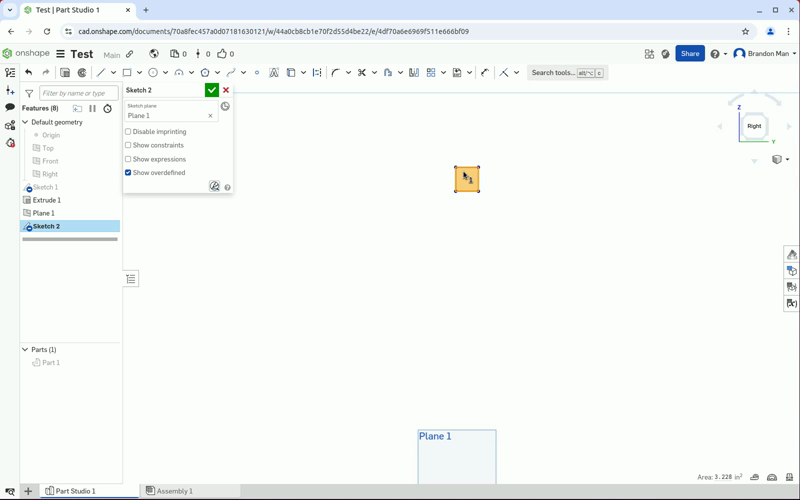
scroll(-6)
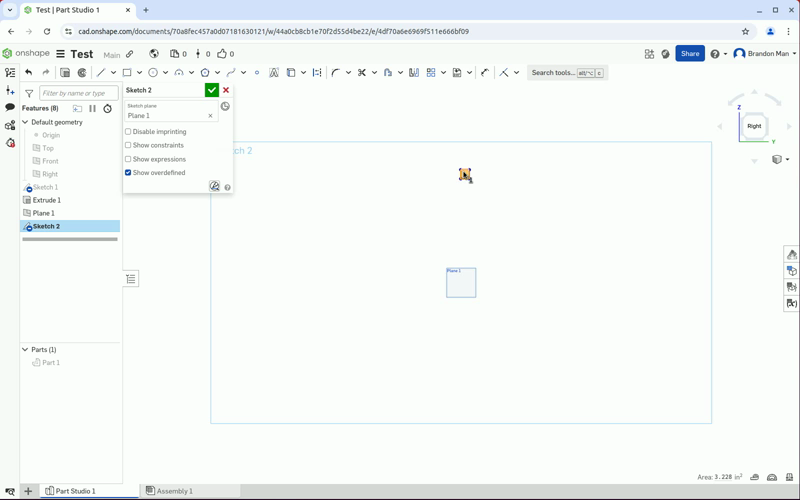
mouse_move(73, 352)
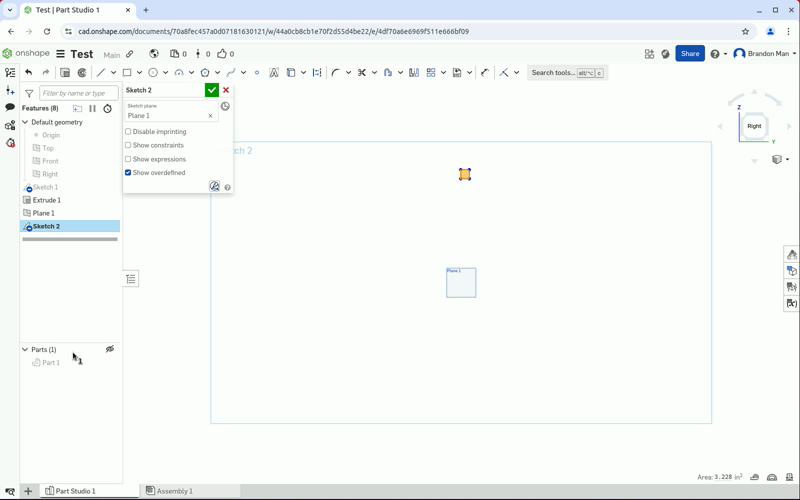
key(shift+y)
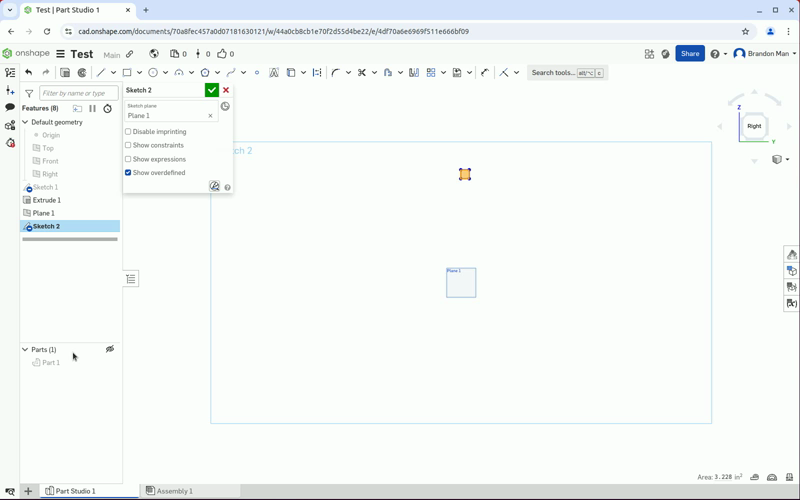
key(shift+e)
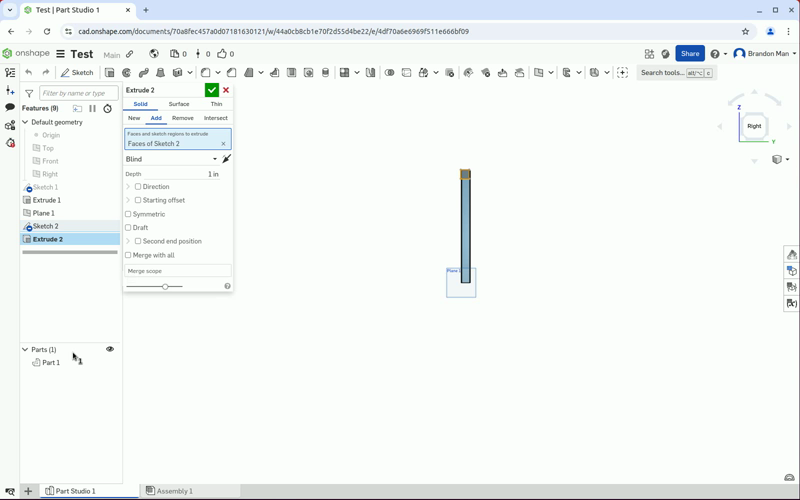
mouse_move(143, 106)
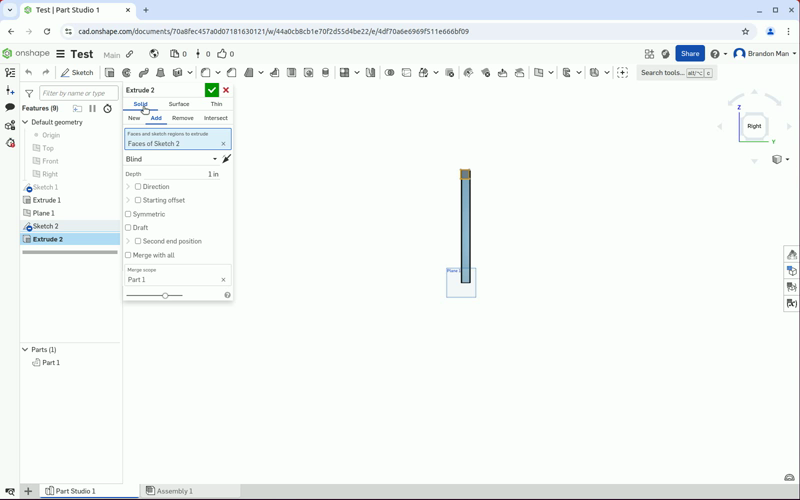
click(143, 106)
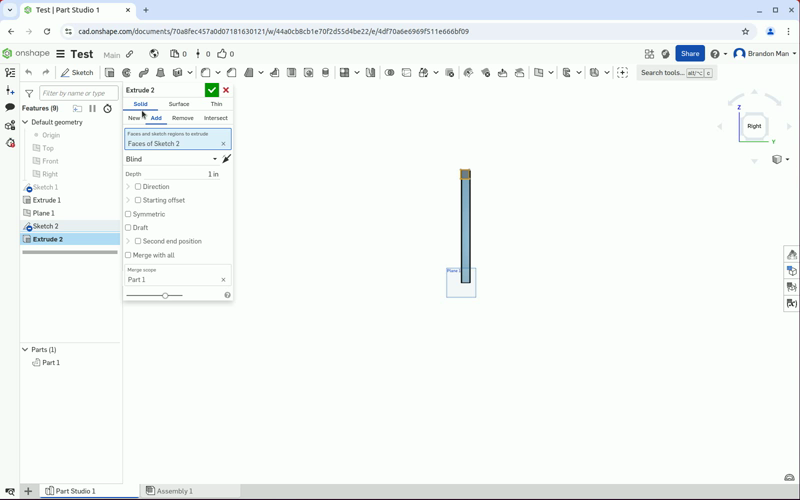
mouse_move(137, 120)
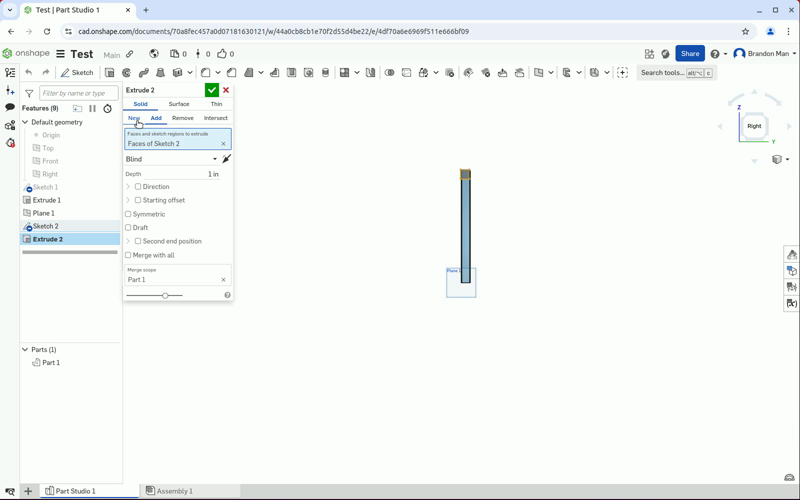
click(137, 120)
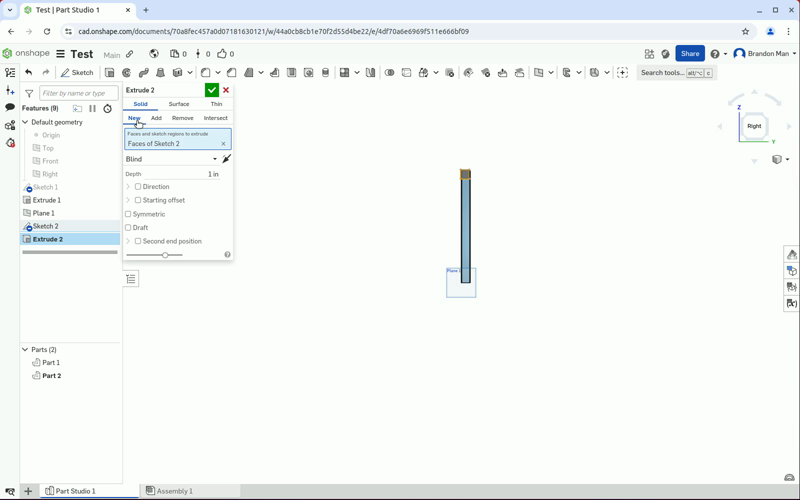
key(tab, 4)
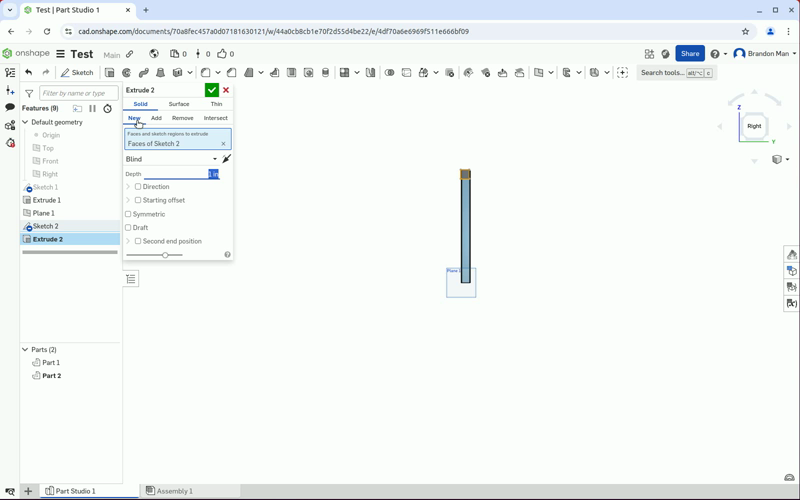
text(-0.241)
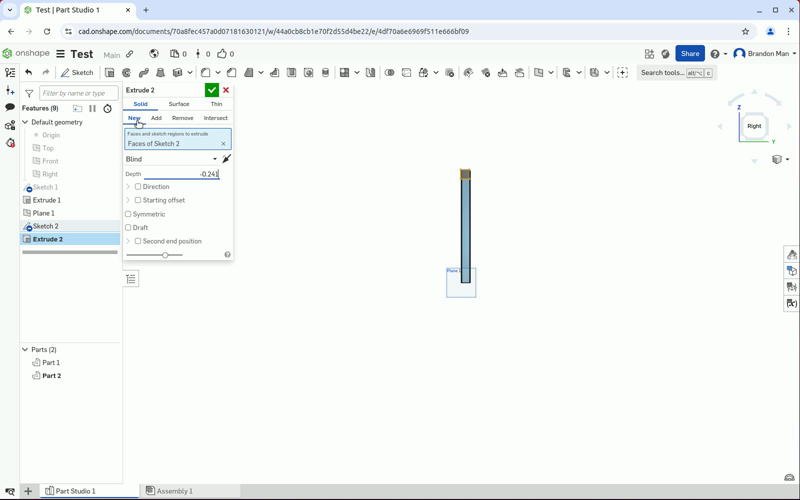
key(enter)
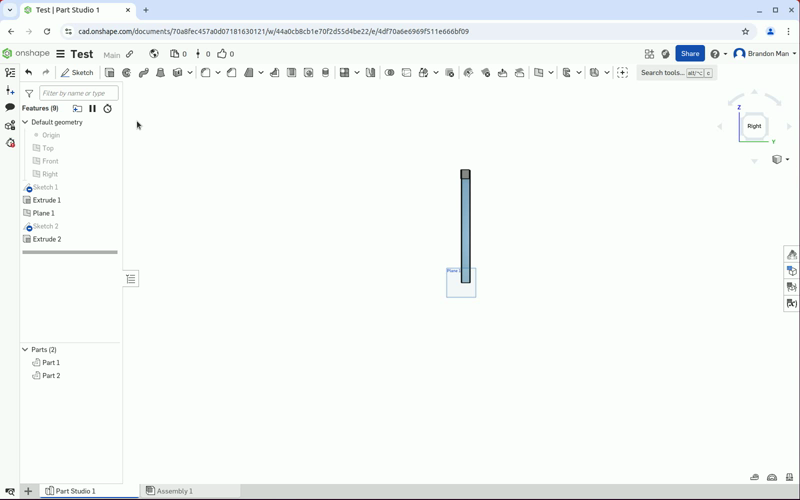
key(shift+h)
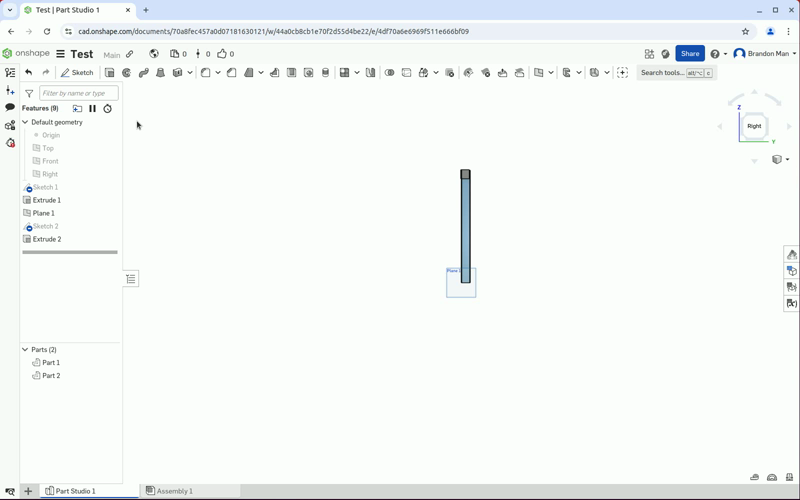
key(shift+h)
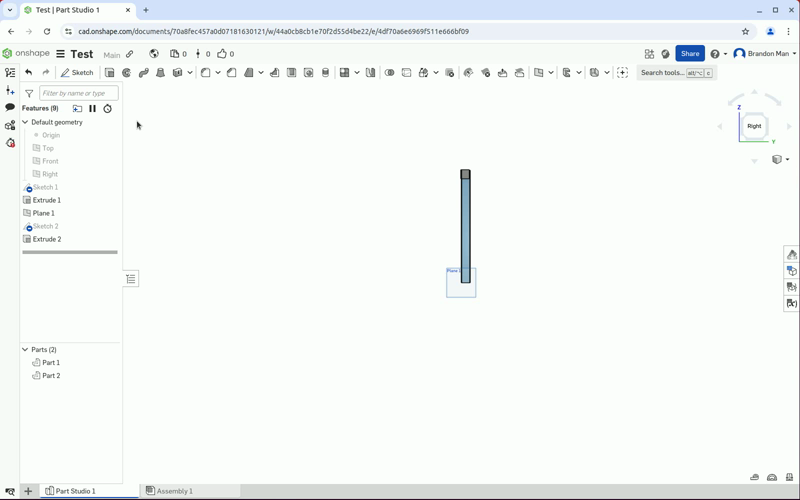
mouse_move(73, 189)
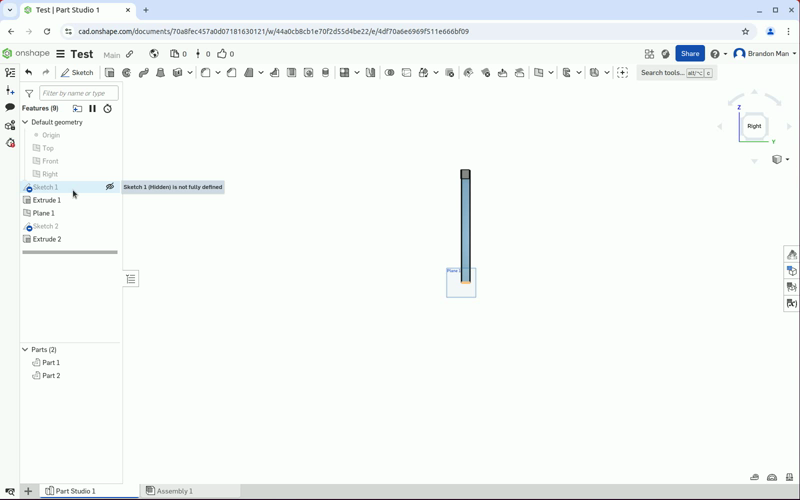
click(73, 189)
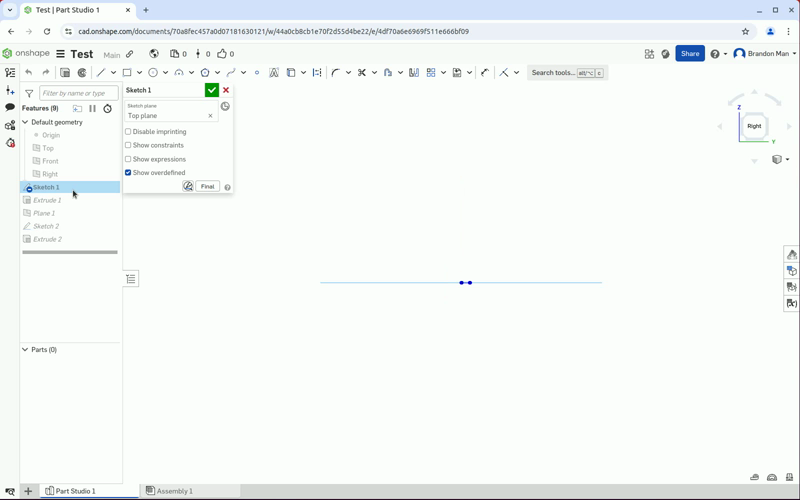
mouse_move(229, 92)
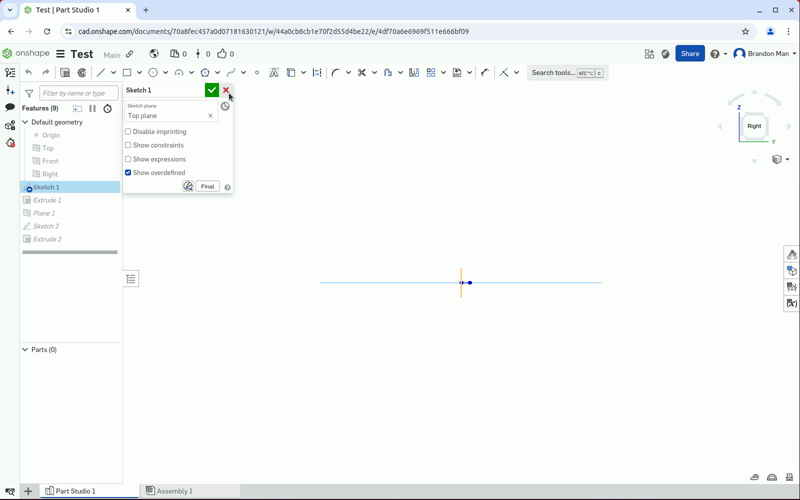
click(229, 92)
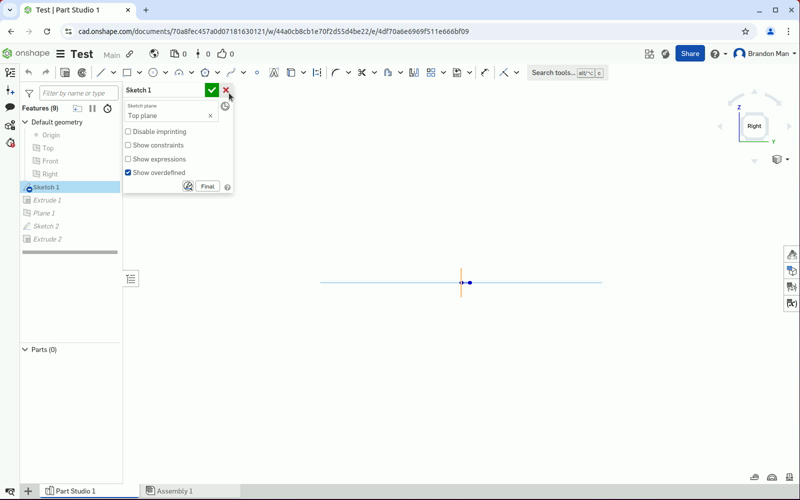
key(shift+s)
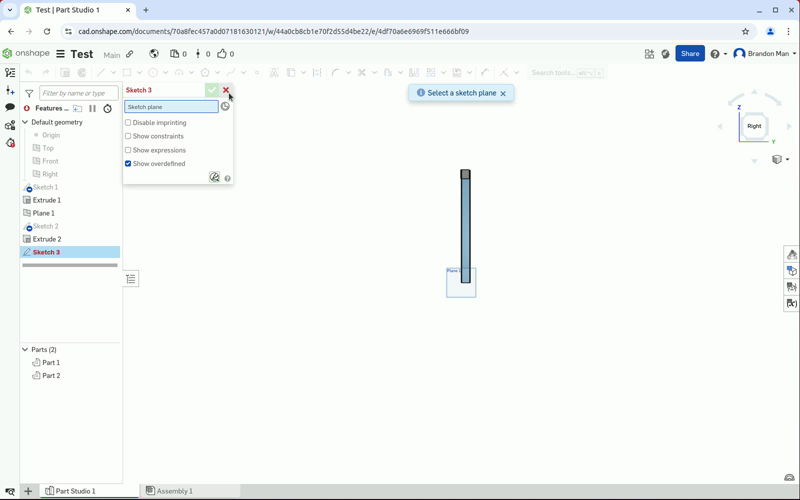
mouse_move(73, 215)
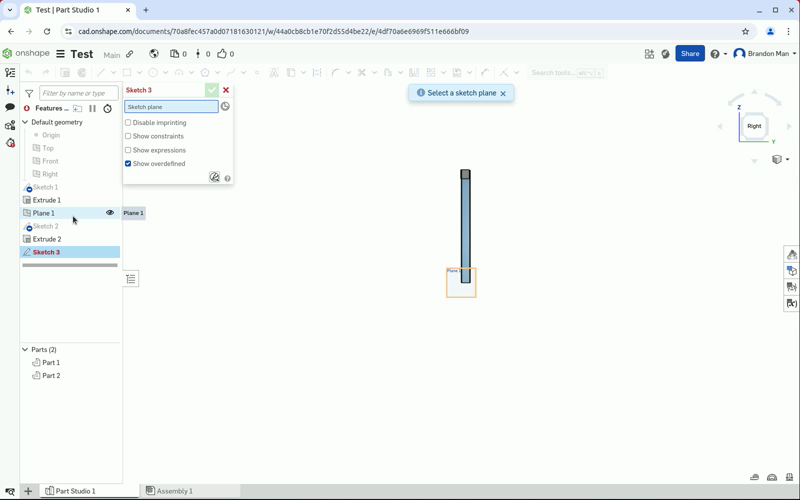
click(73, 215)
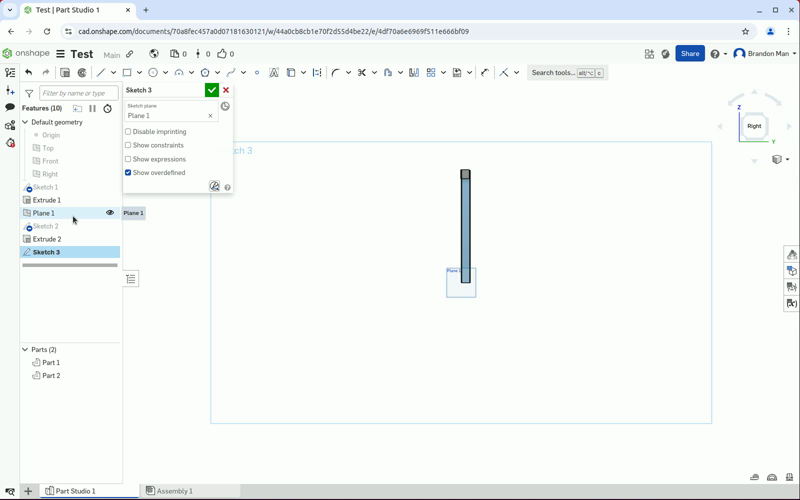
mouse_move(73, 352)
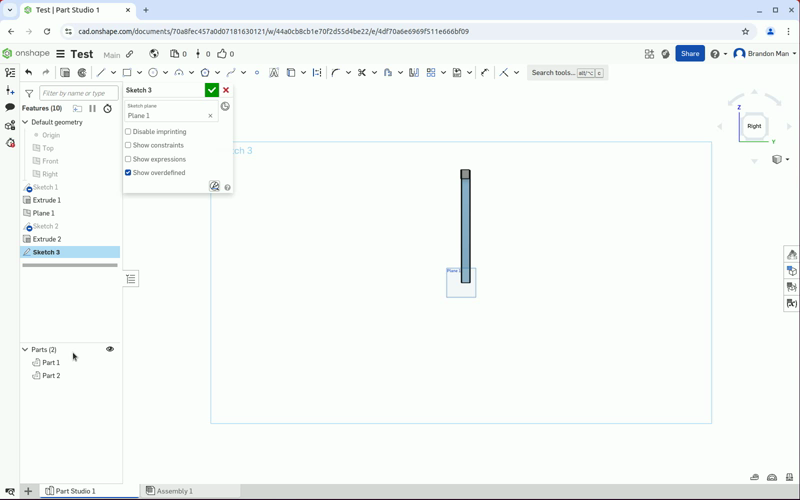
key(y)
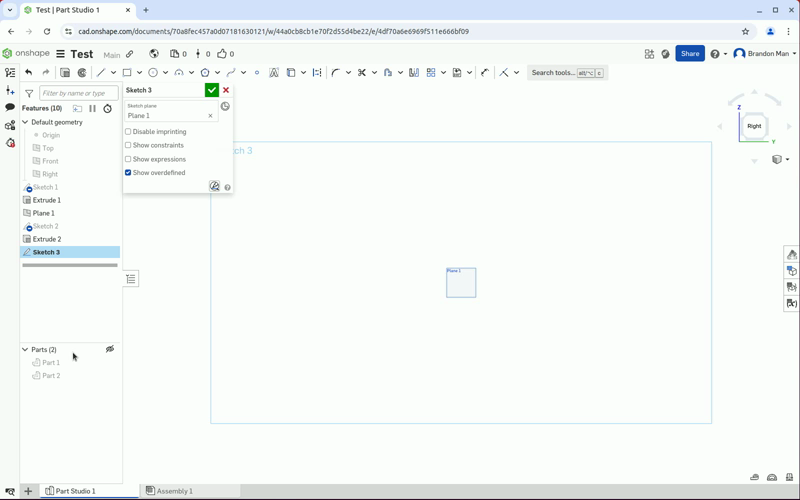
key(l)
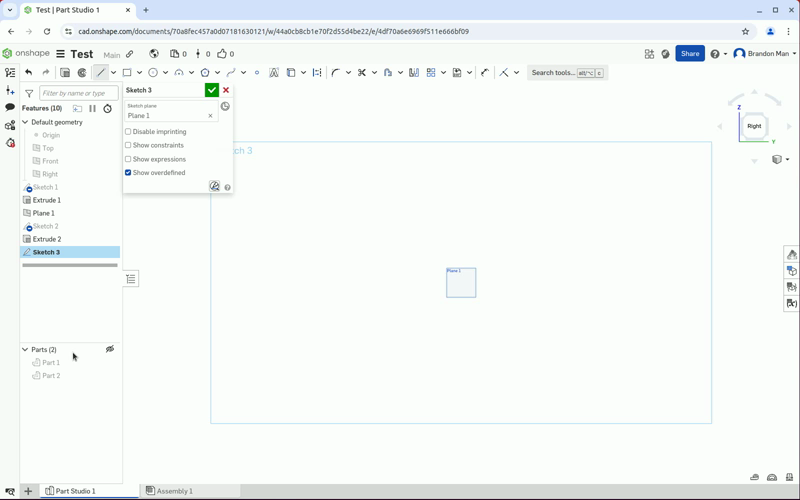
key_down(shift)
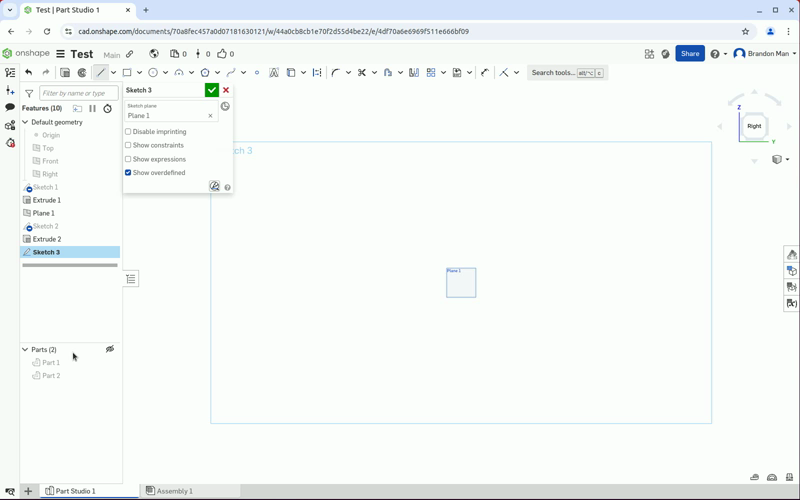
mouse_move(460, 178)
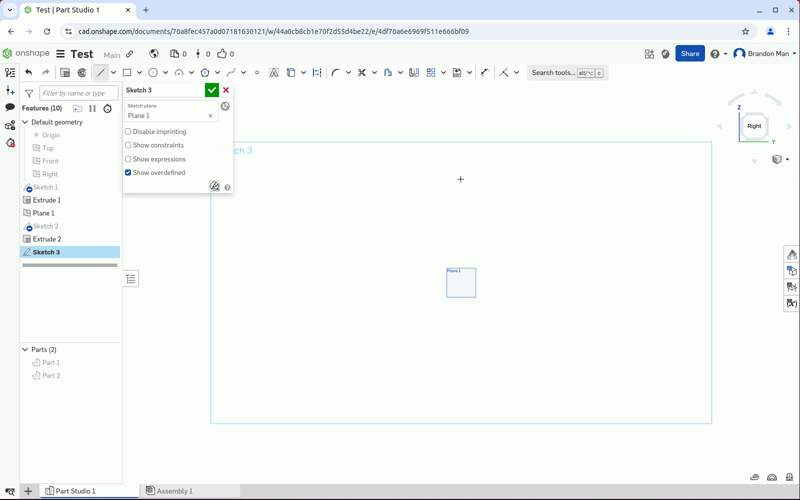
click(460, 178)
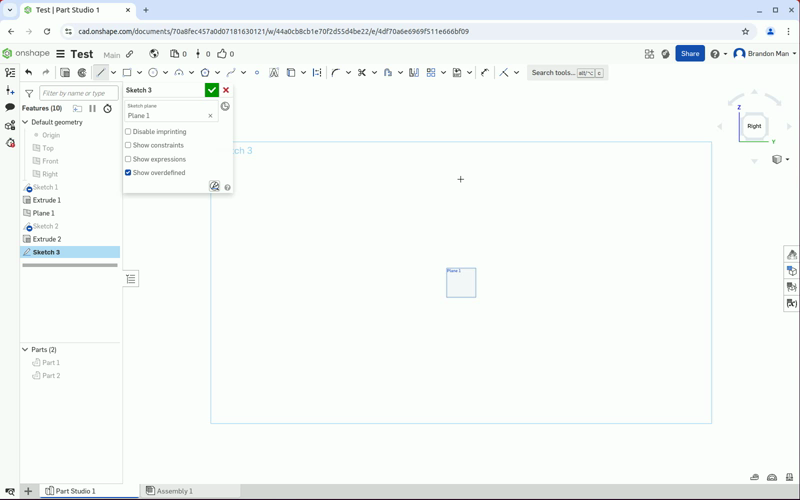
key_up(shift)
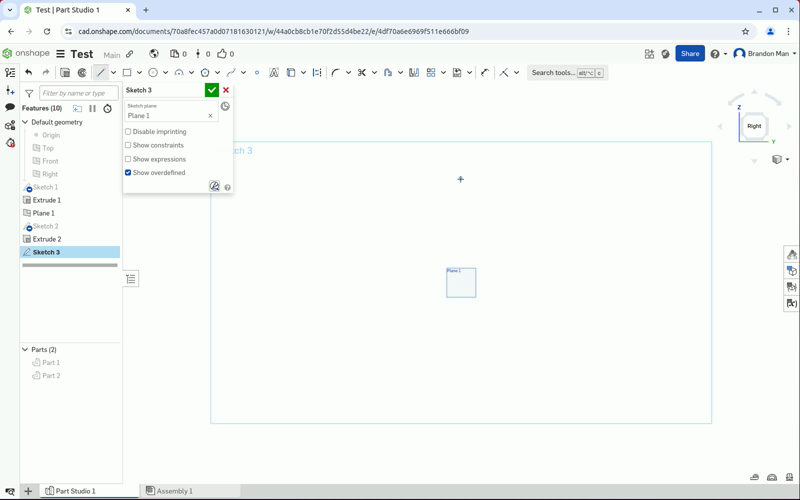
key_down(shift)
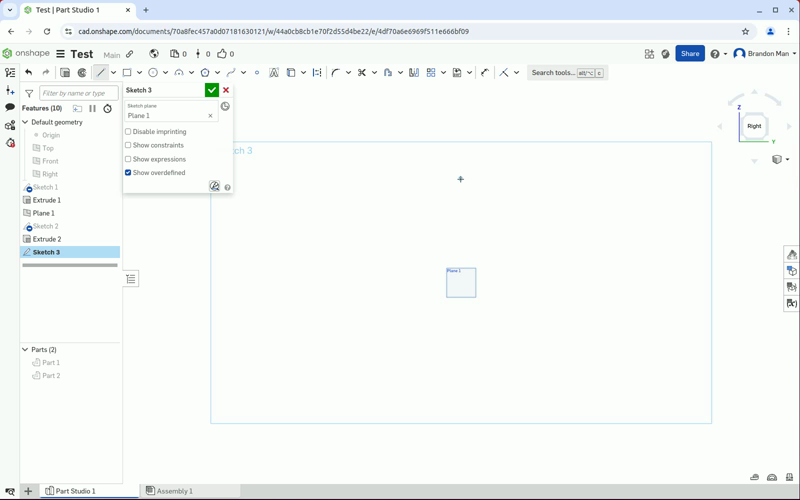
mouse_move(490, 178)
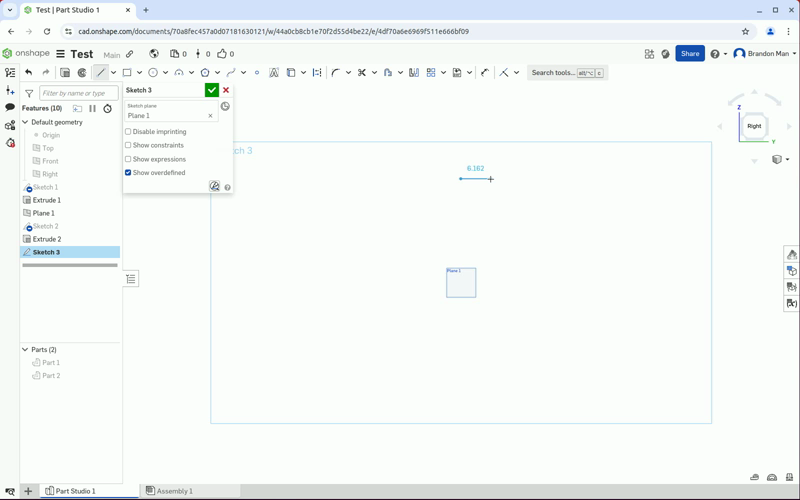
mouse_move(461, 178)
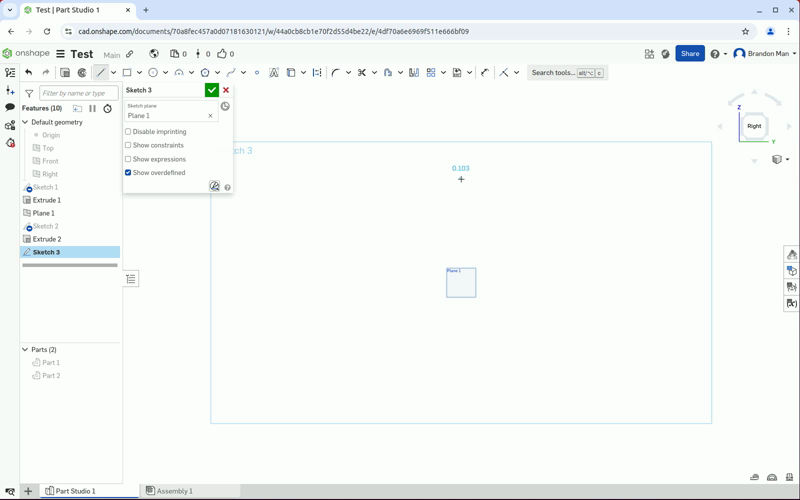
scroll(6)
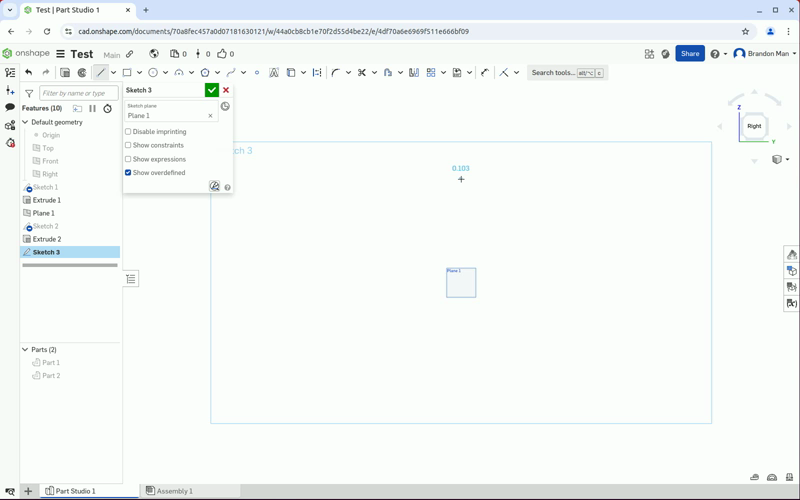
scroll(6)
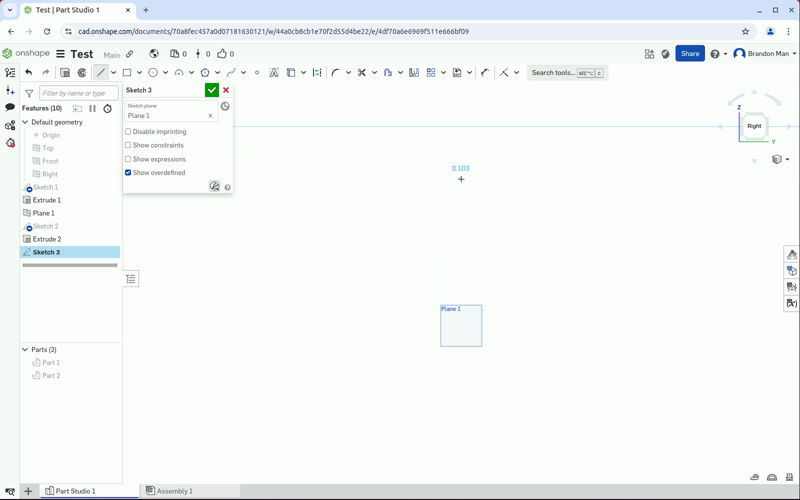
scroll(6)
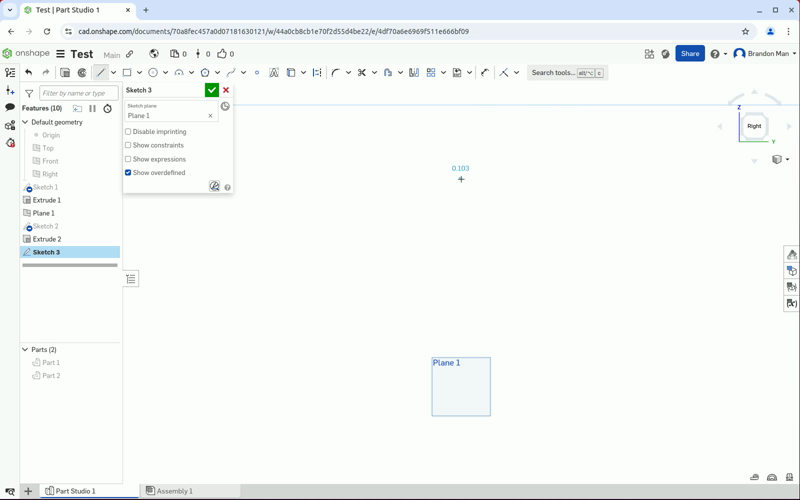
scroll(6)
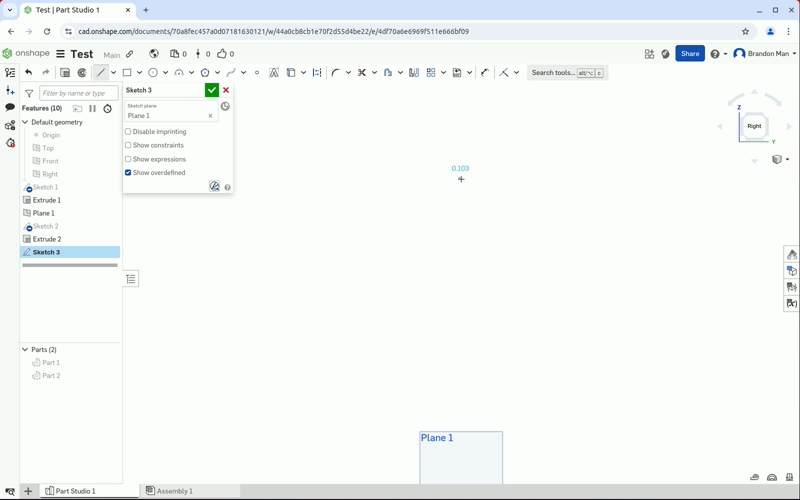
scroll(6)
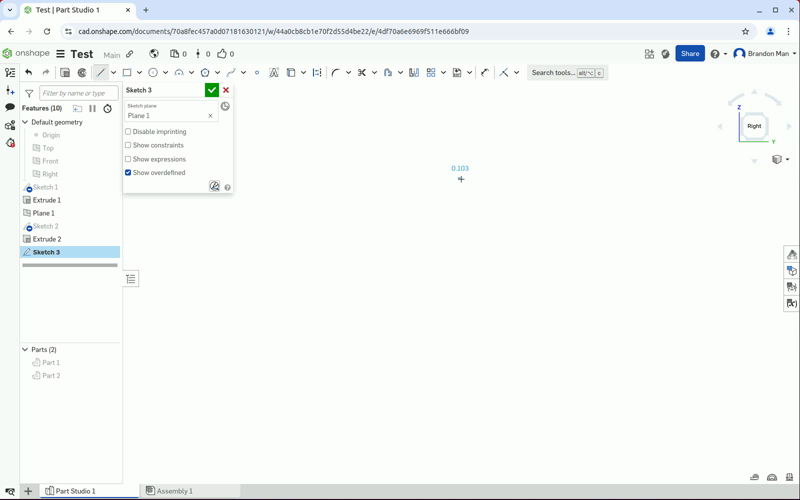
scroll(6)
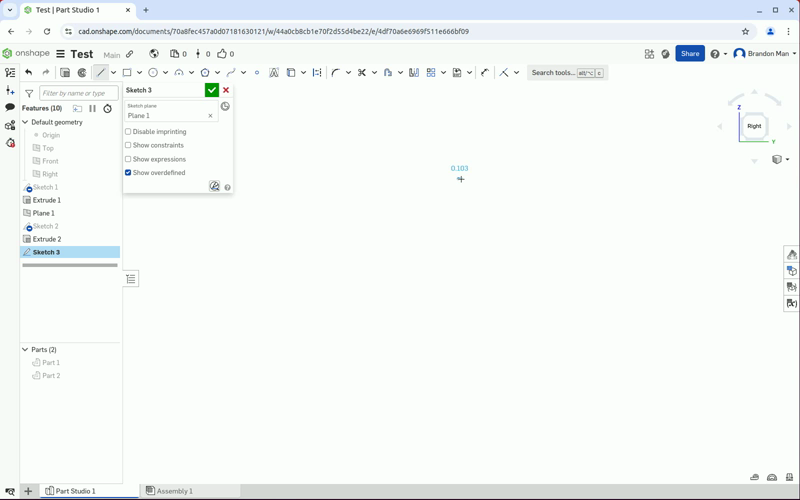
scroll(6)
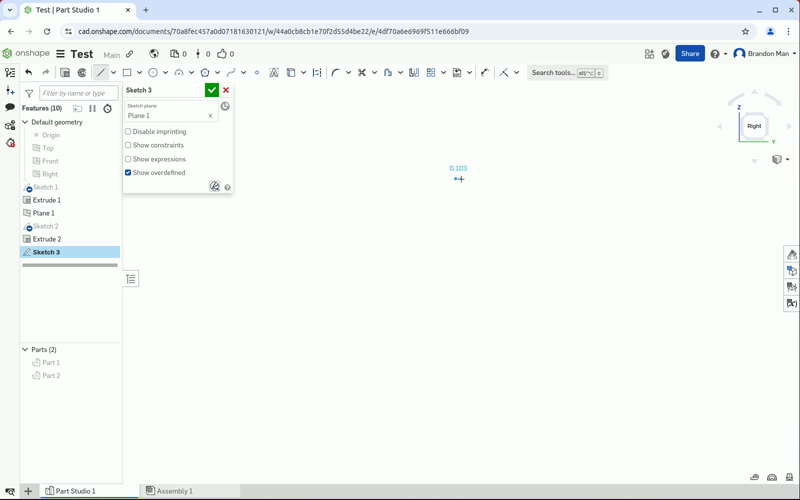
click(461, 178)
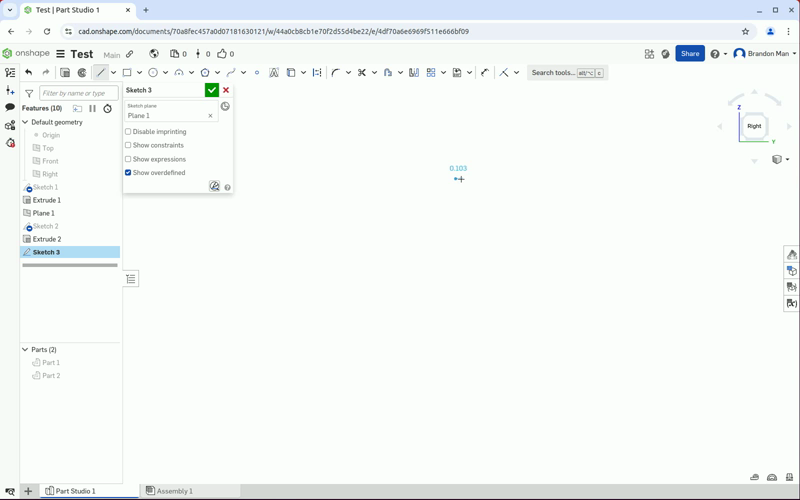
scroll(-6)
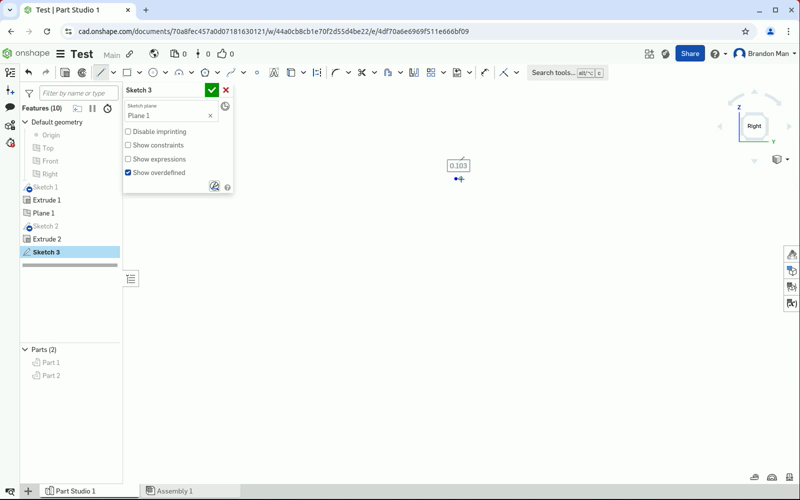
scroll(-6)
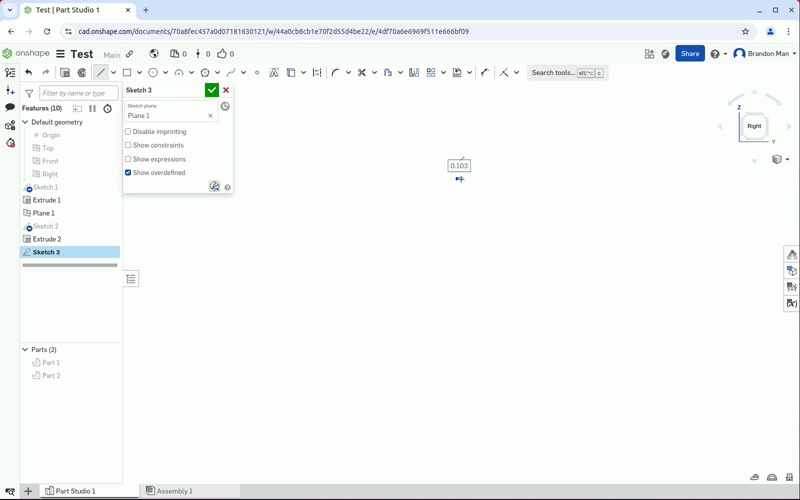
scroll(-6)
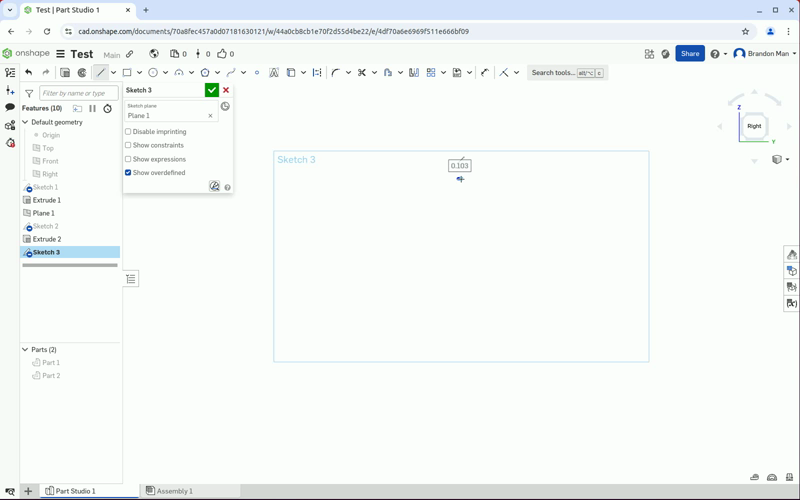
scroll(-6)
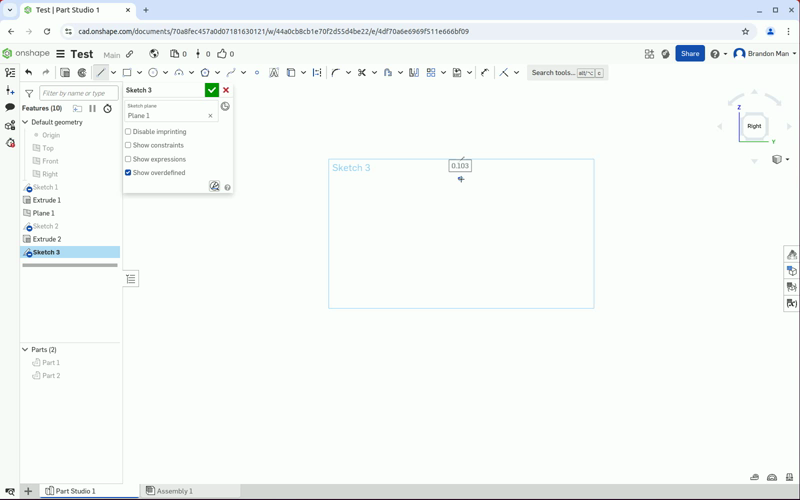
scroll(-6)
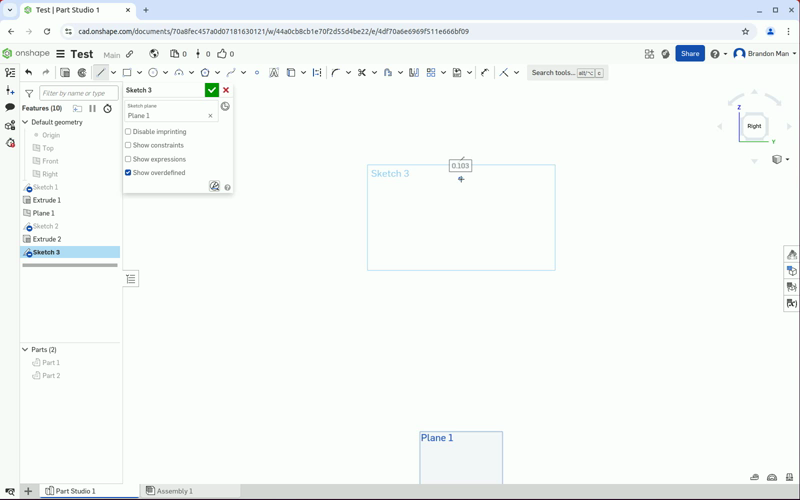
scroll(-6)
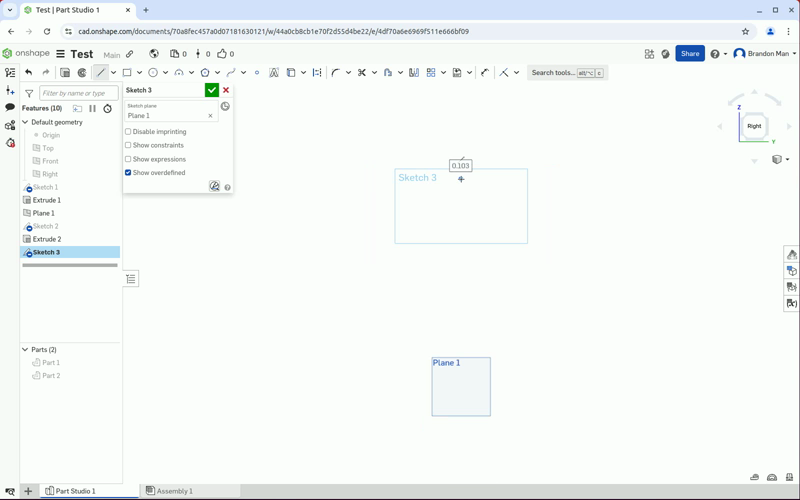
scroll(-6)
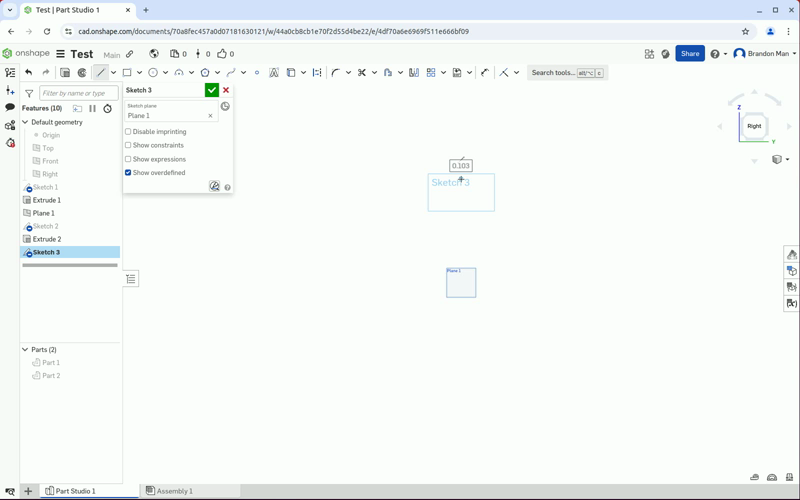
key_up(shift)
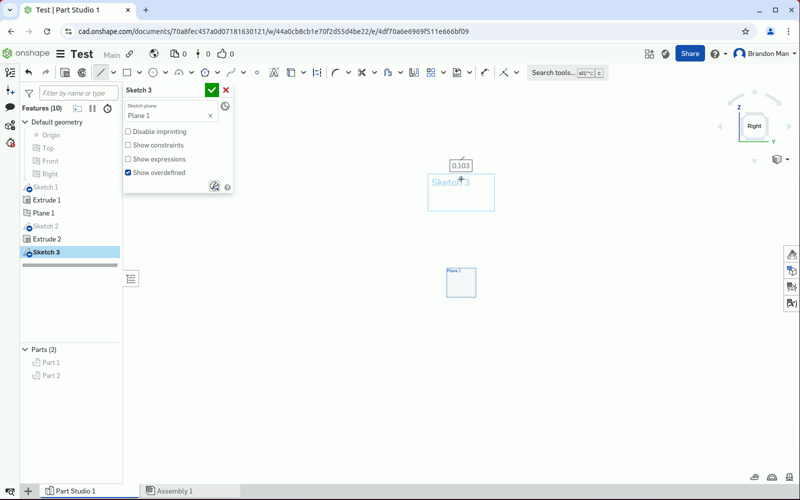
key_down(shift)
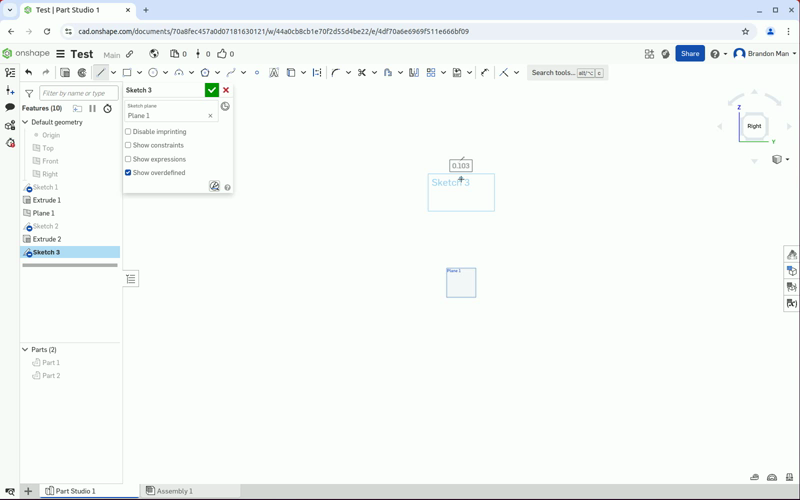
mouse_move(491, 178)
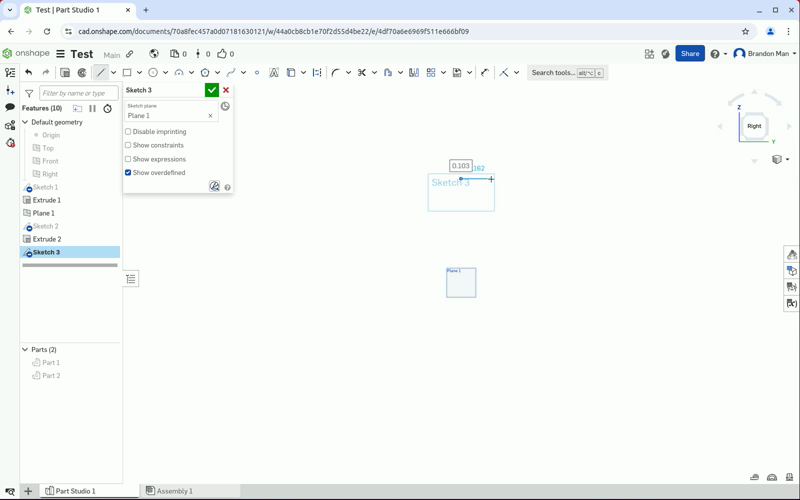
mouse_move(461, 169)
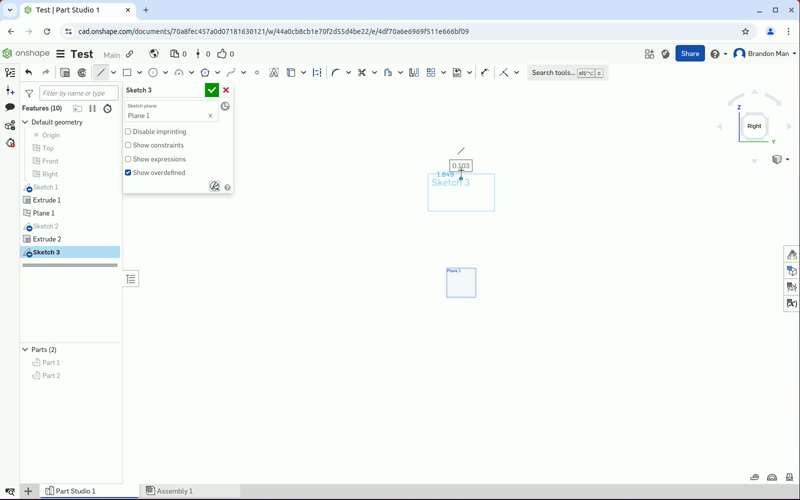
click(461, 169)
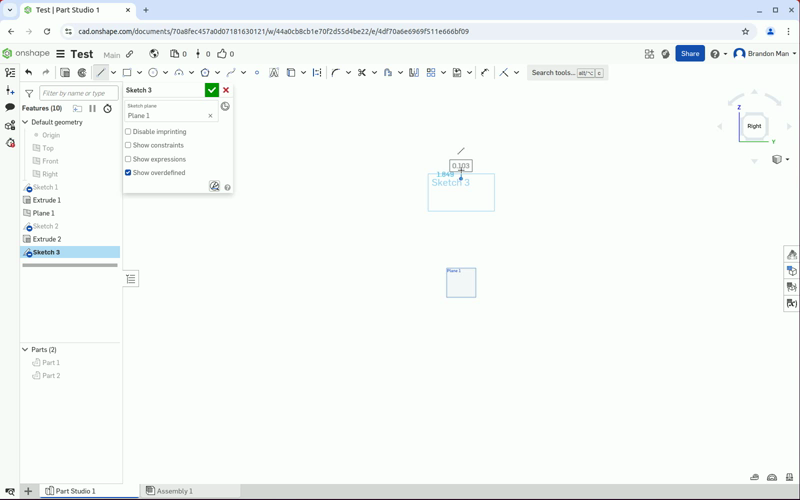
key_up(shift)
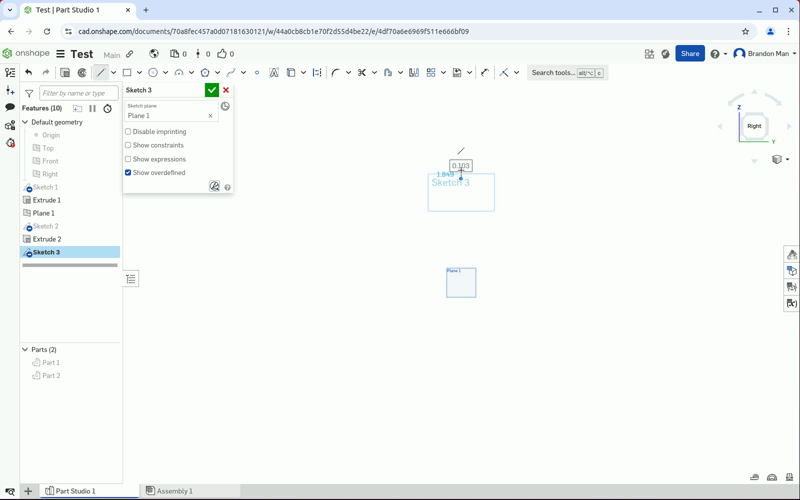
key_down(shift)
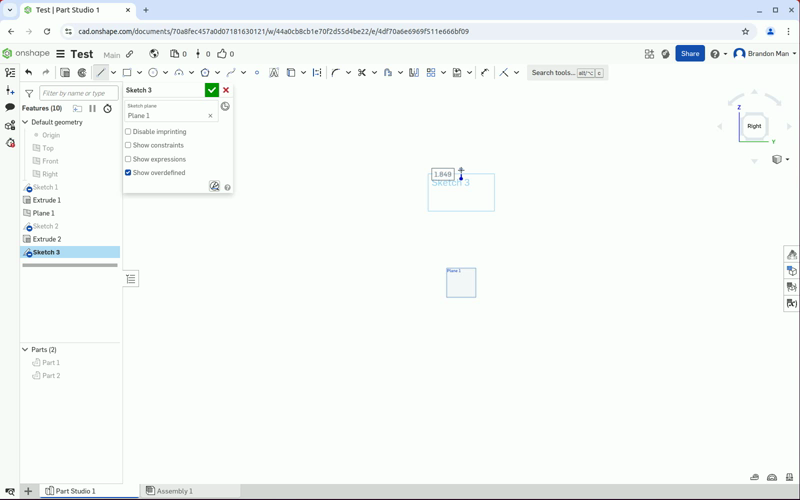
mouse_move(491, 169)
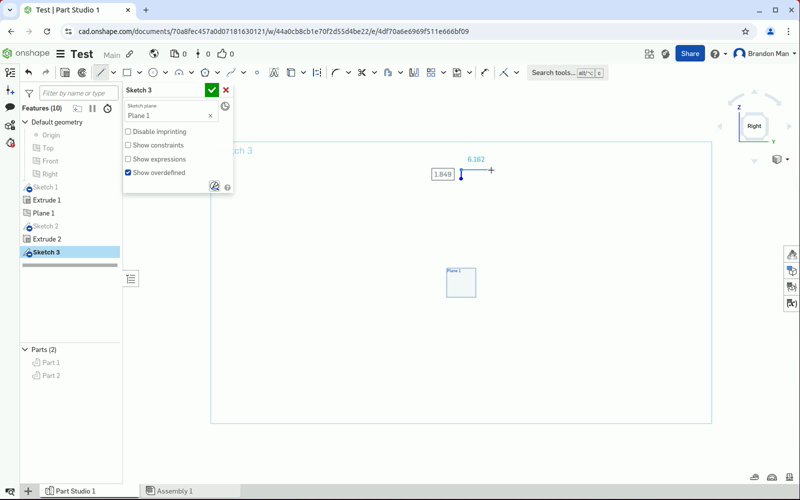
mouse_move(460, 169)
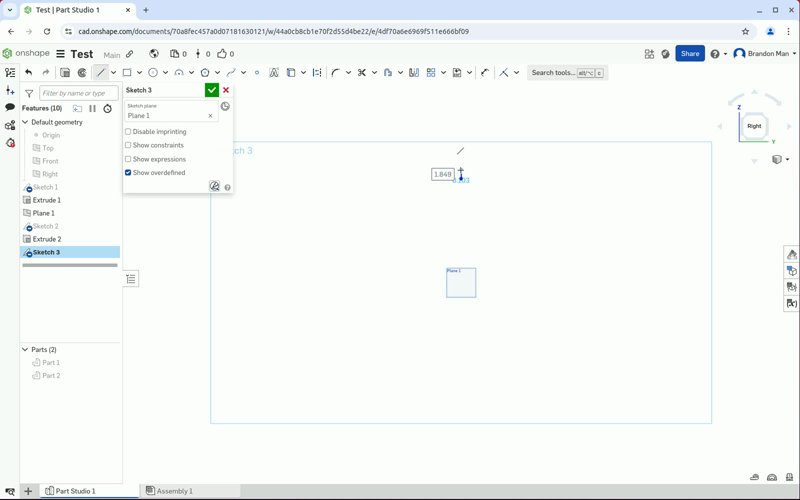
scroll(6)
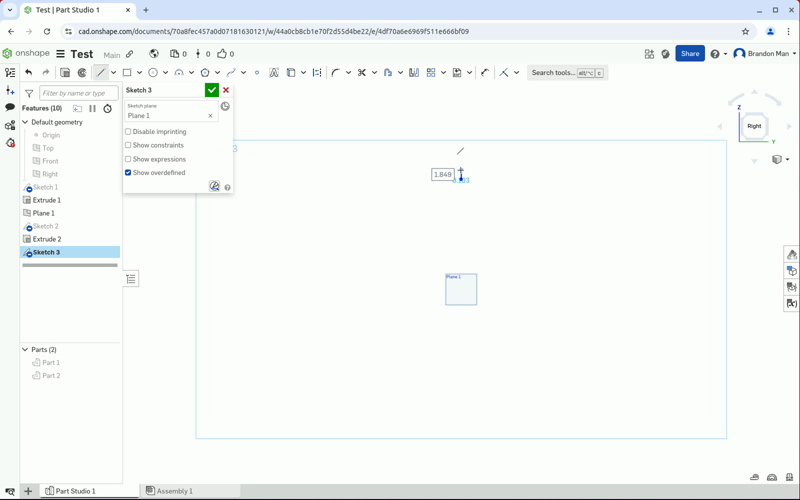
scroll(6)
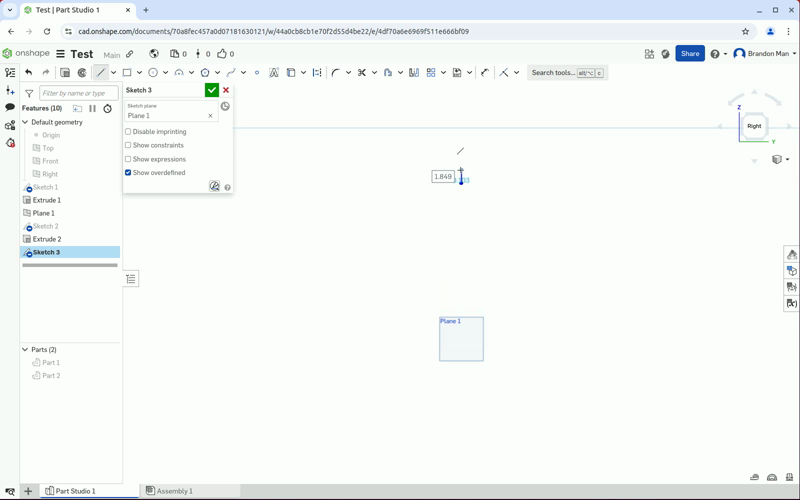
scroll(6)
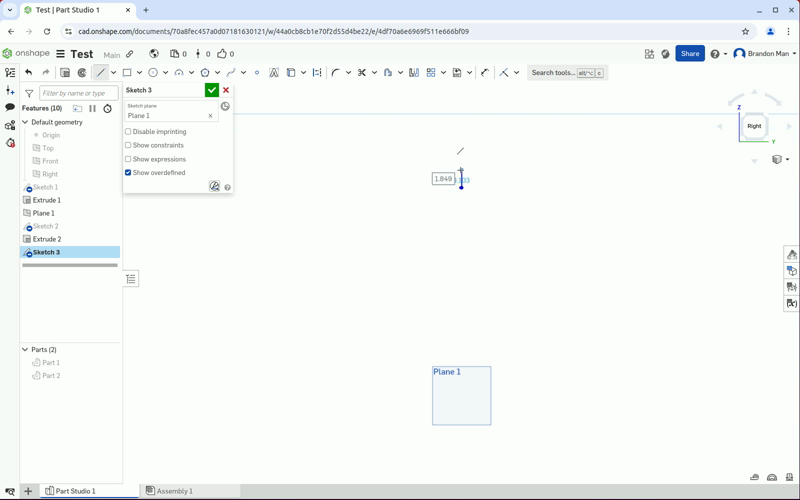
scroll(6)
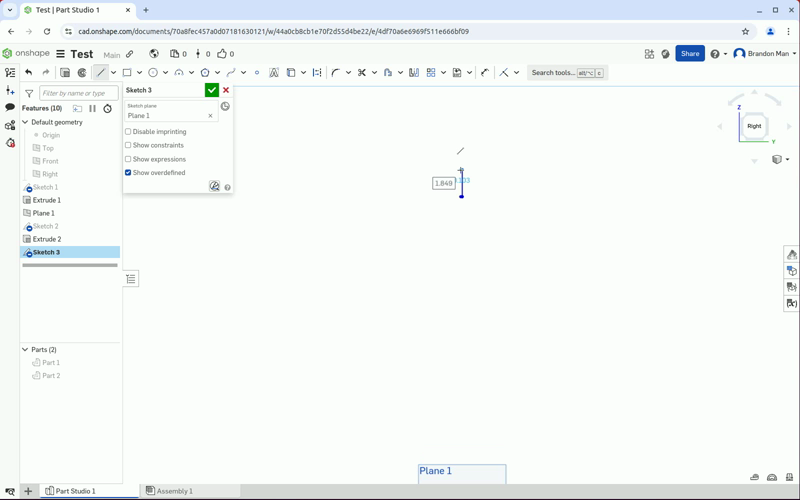
scroll(6)
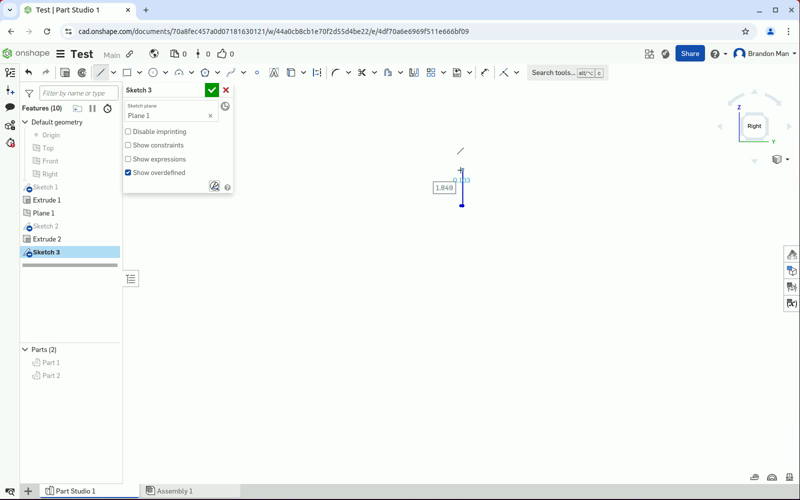
scroll(6)
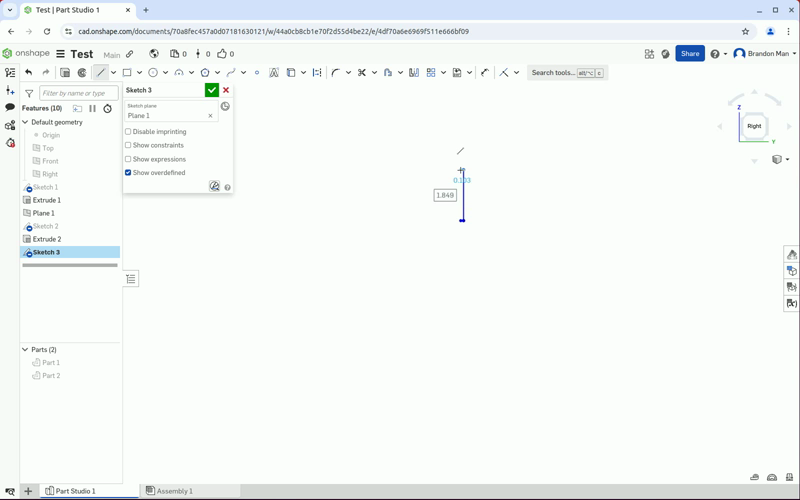
scroll(6)
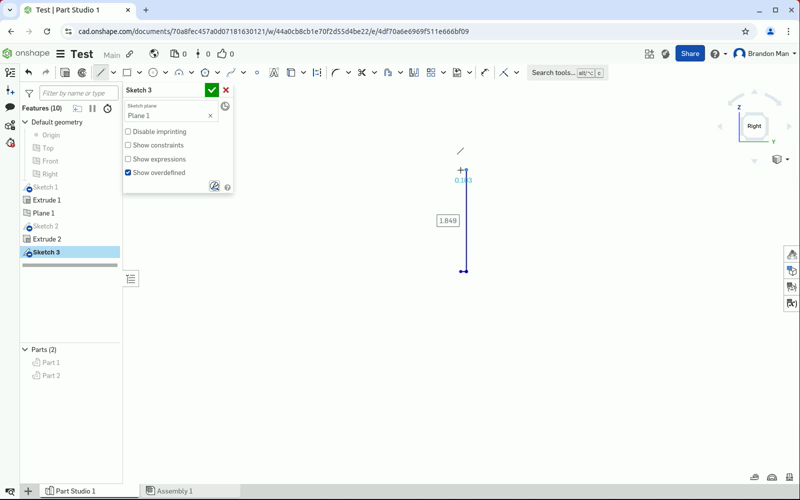
click(460, 169)
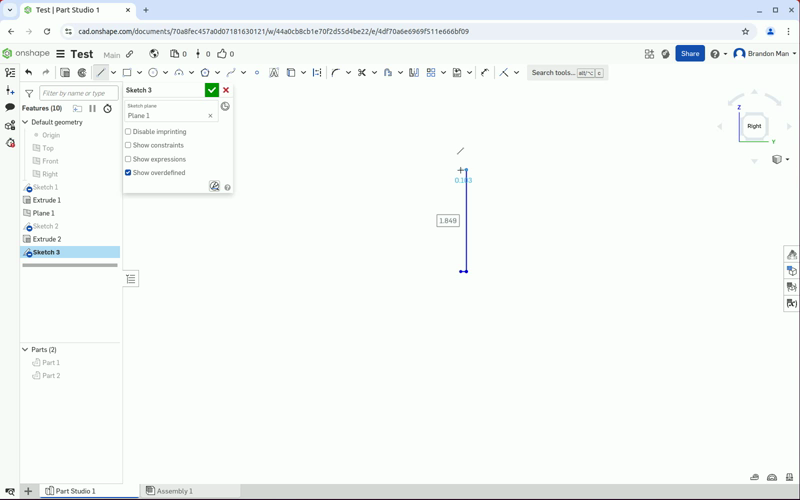
scroll(-6)
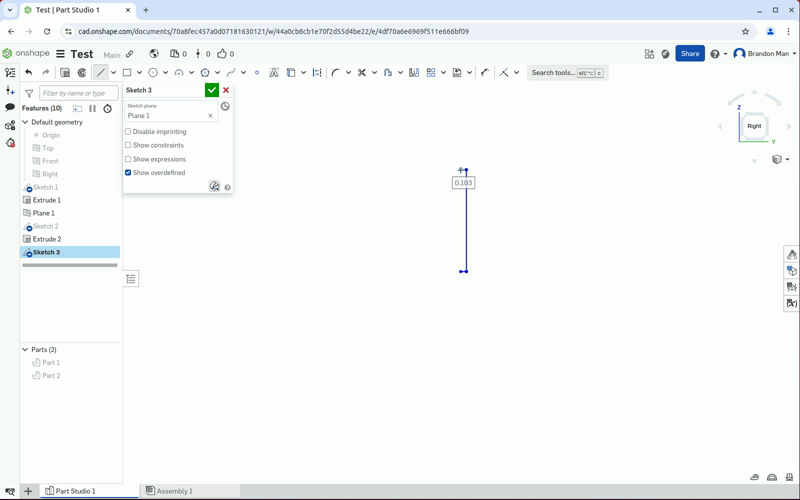
scroll(-6)
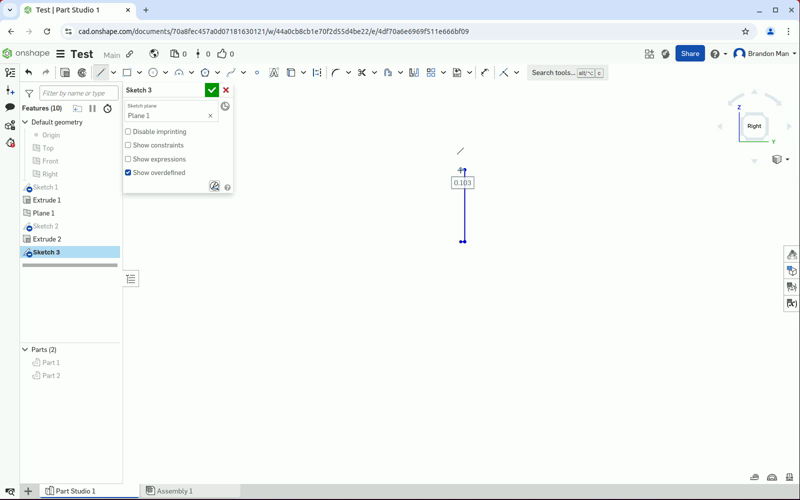
scroll(-6)
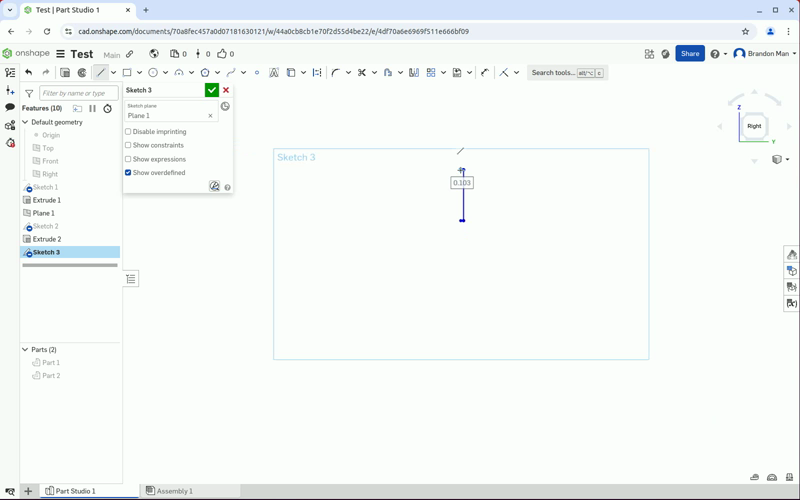
scroll(-6)
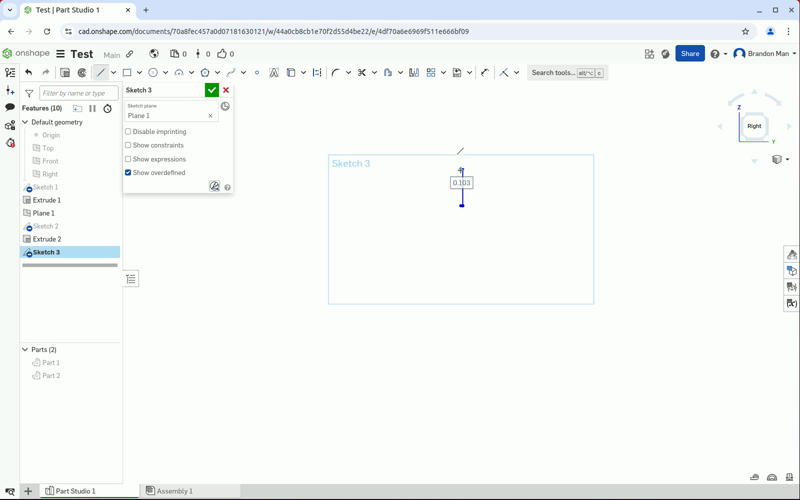
scroll(-6)
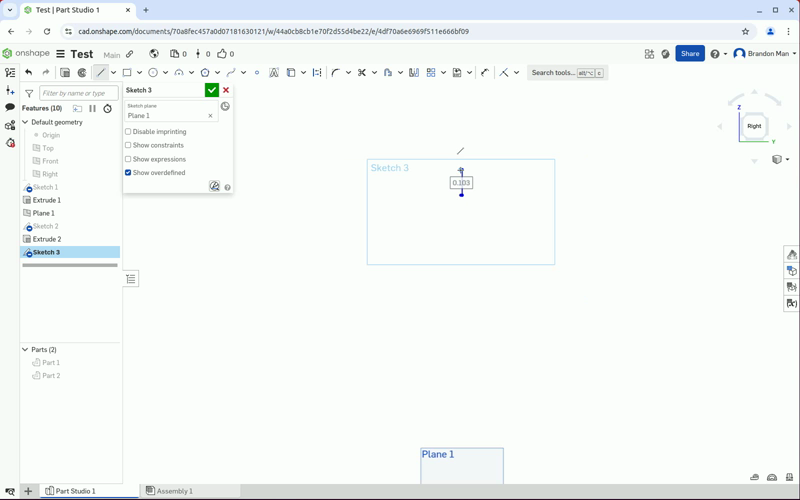
scroll(-6)
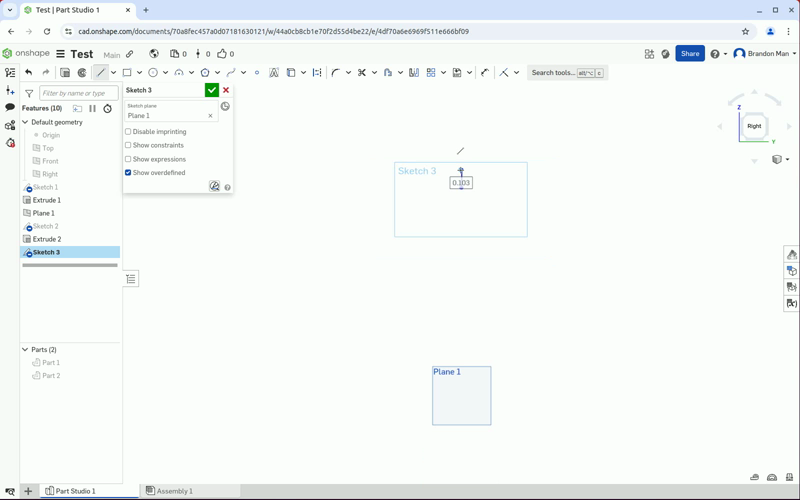
scroll(-6)
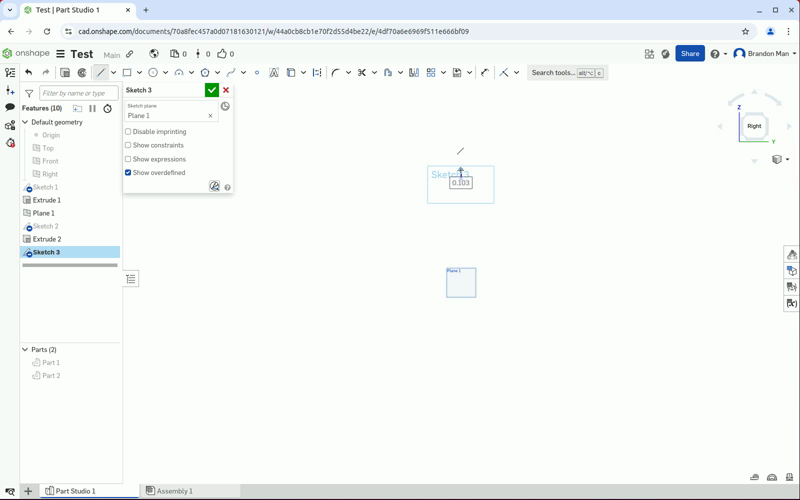
key_up(shift)
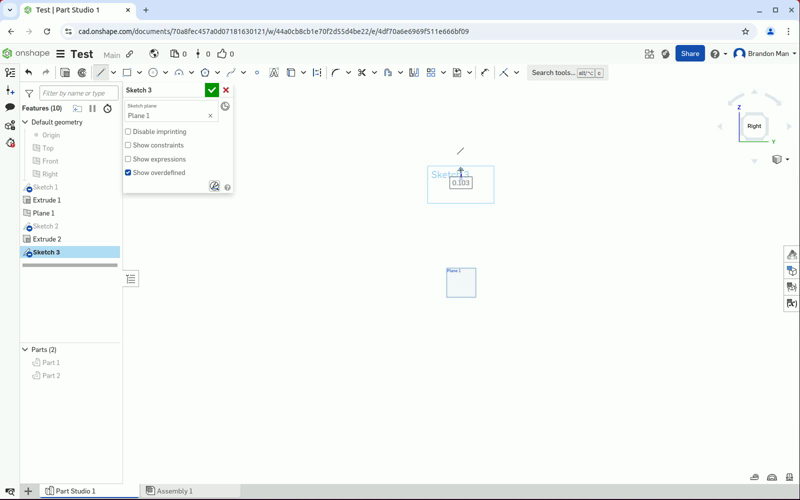
mouse_move(490, 169)
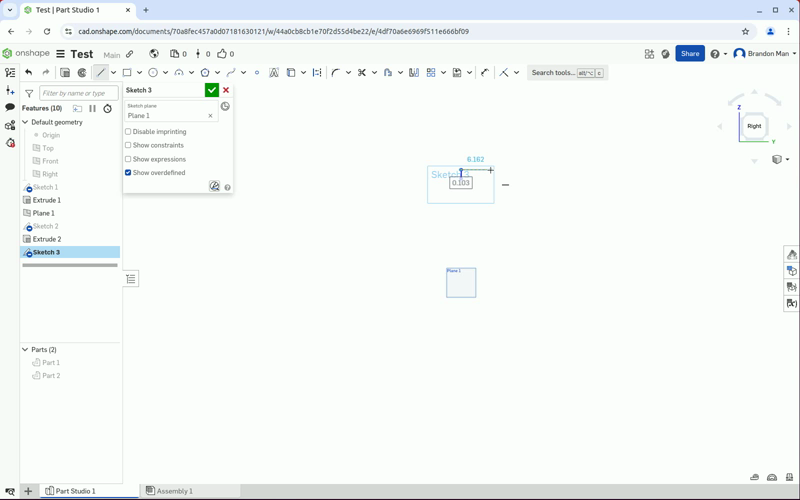
key_down(shift)
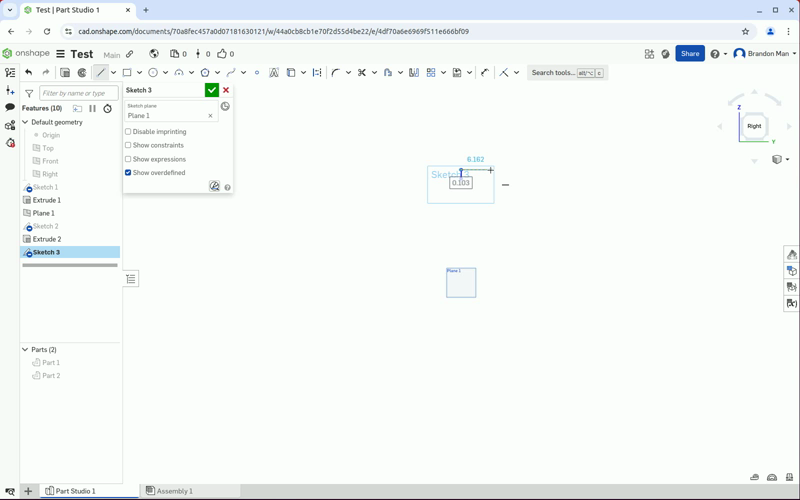
mouse_move(460, 178)
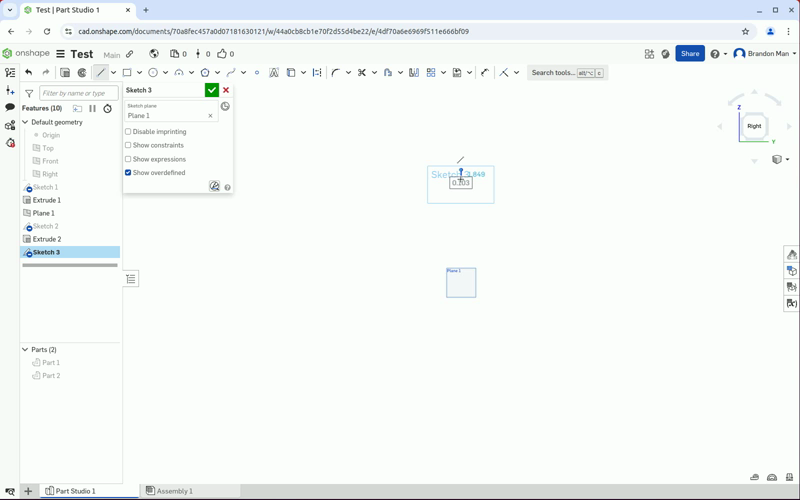
scroll(6)
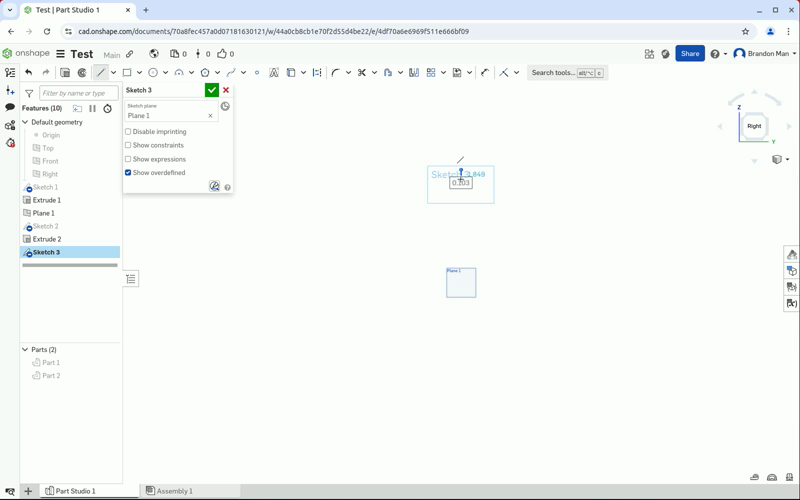
scroll(6)
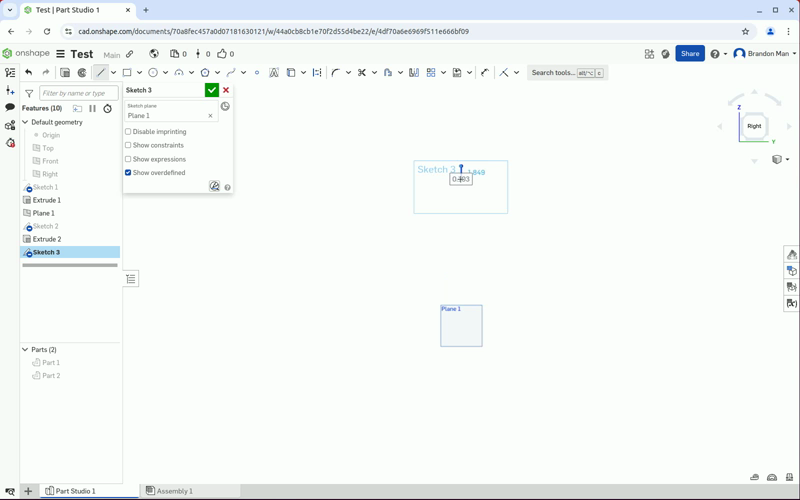
scroll(6)
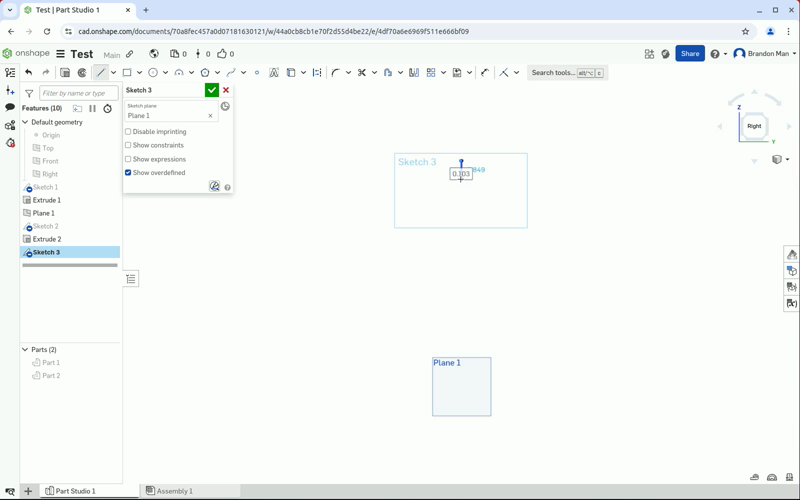
scroll(6)
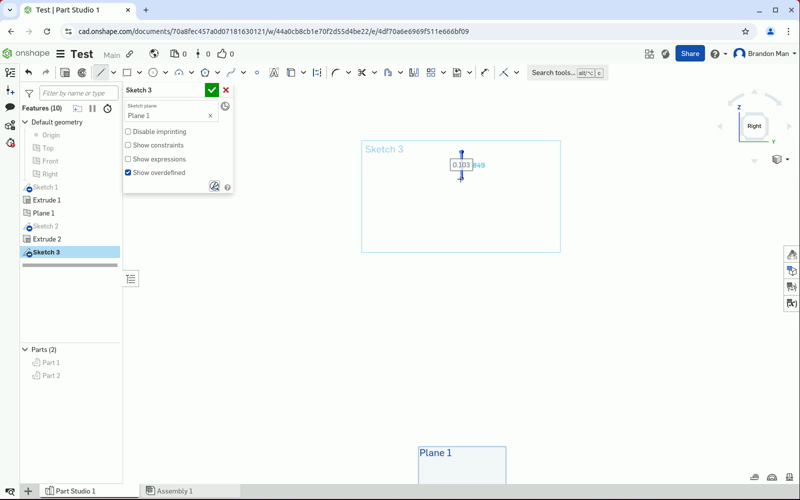
scroll(6)
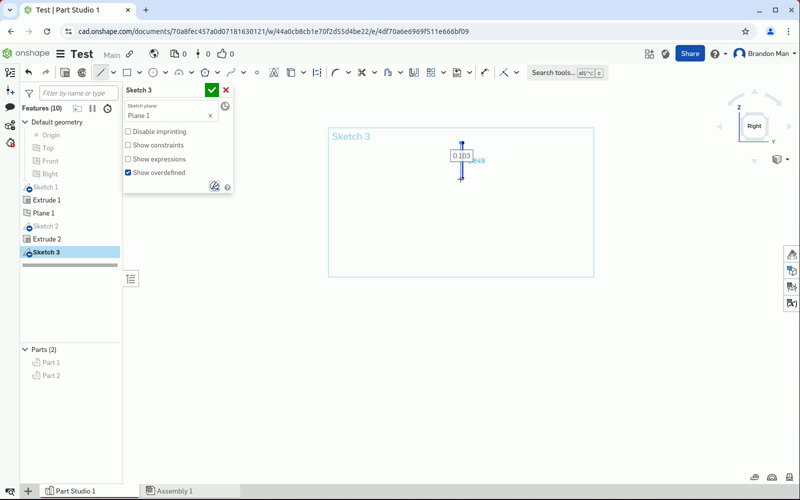
scroll(6)
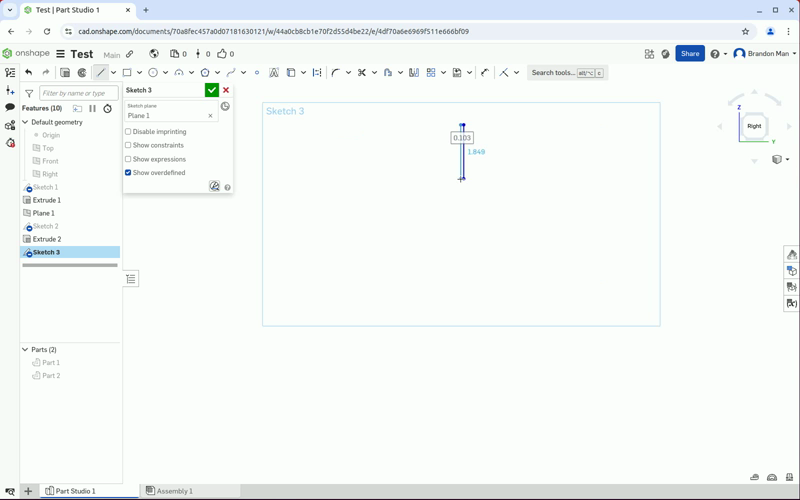
scroll(6)
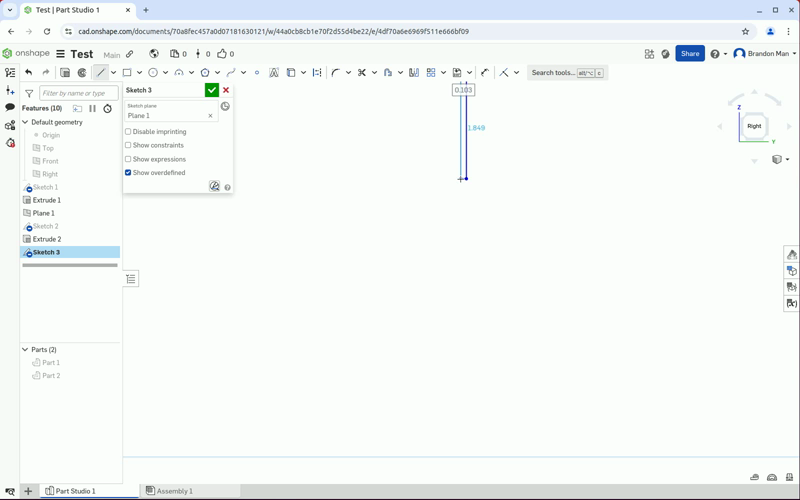
key_up(shift)
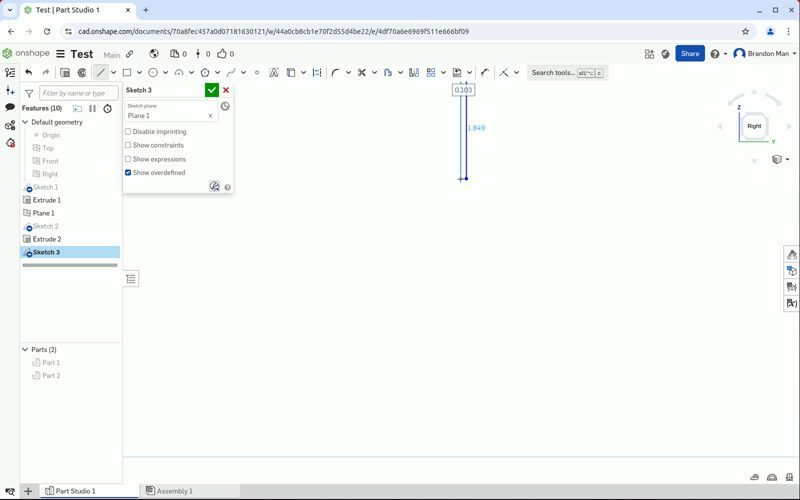
click(460, 178)
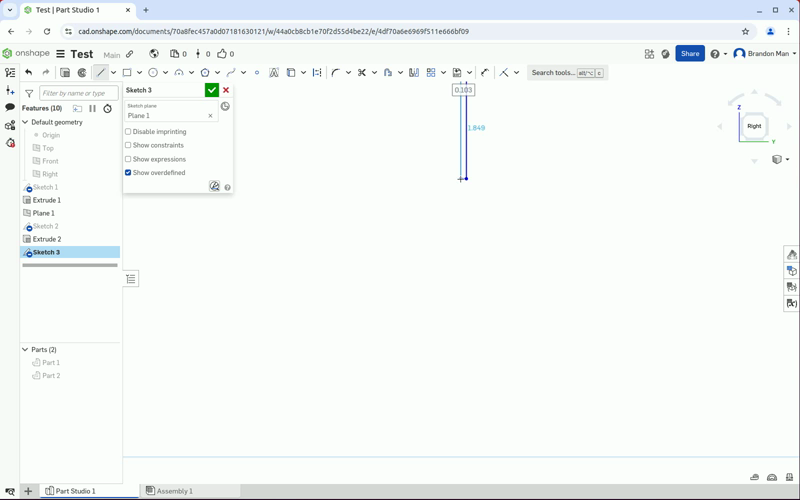
scroll(-6)
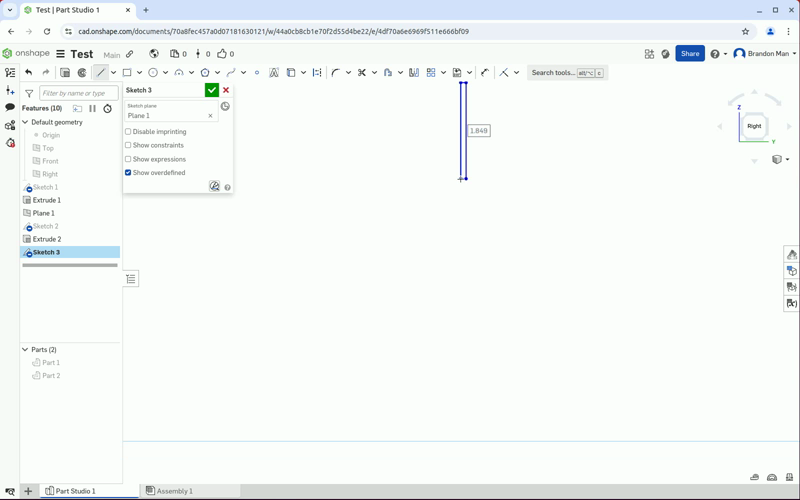
scroll(-6)
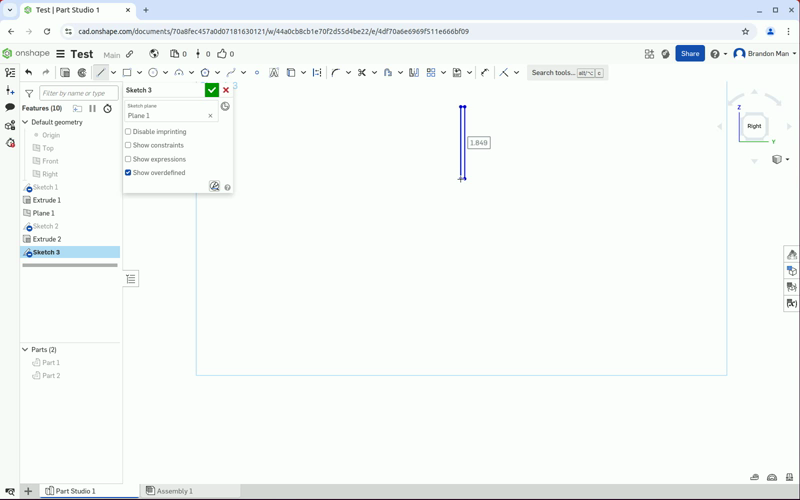
scroll(-6)
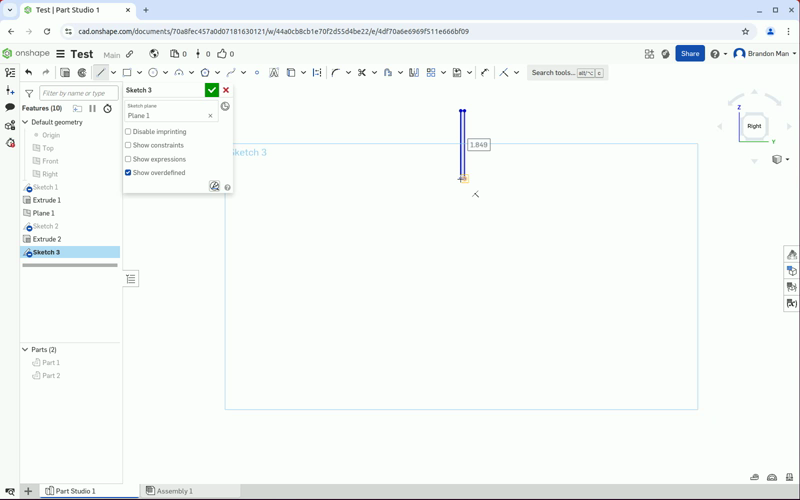
scroll(-6)
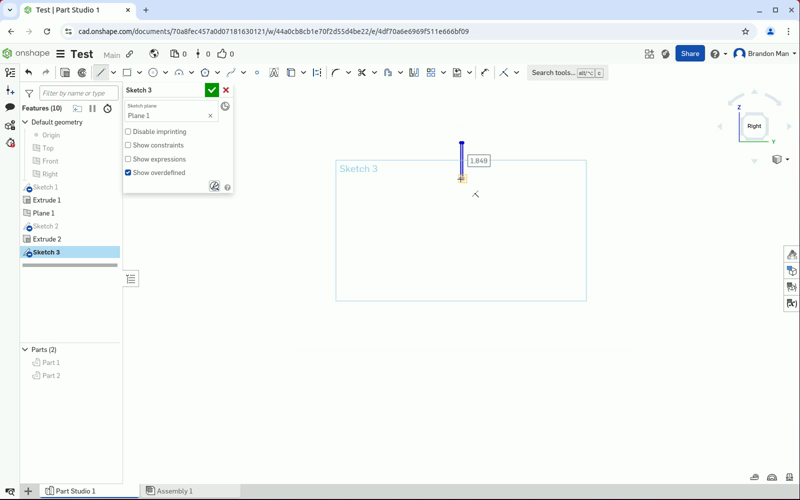
scroll(-6)
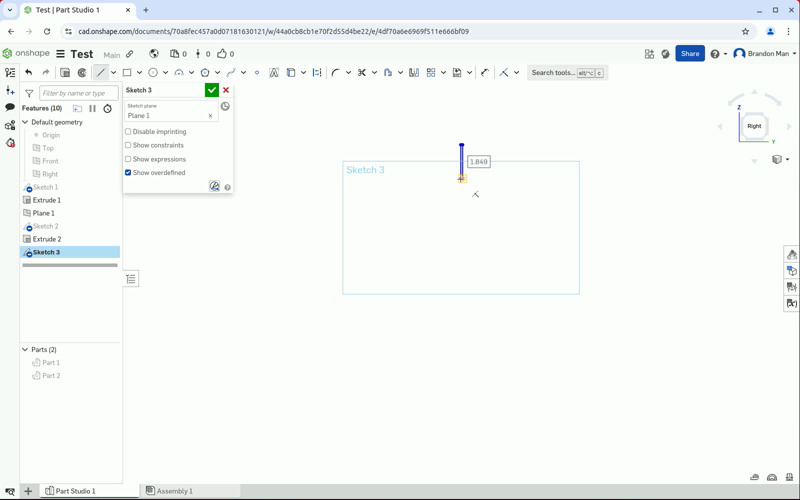
scroll(-6)
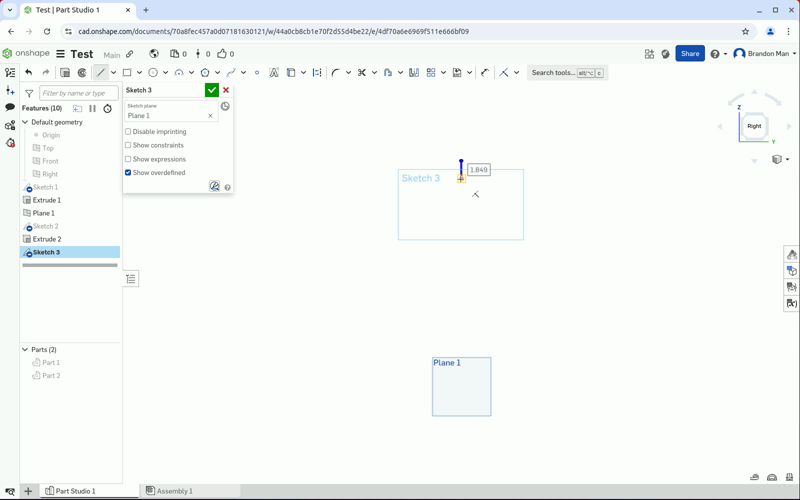
scroll(-6)
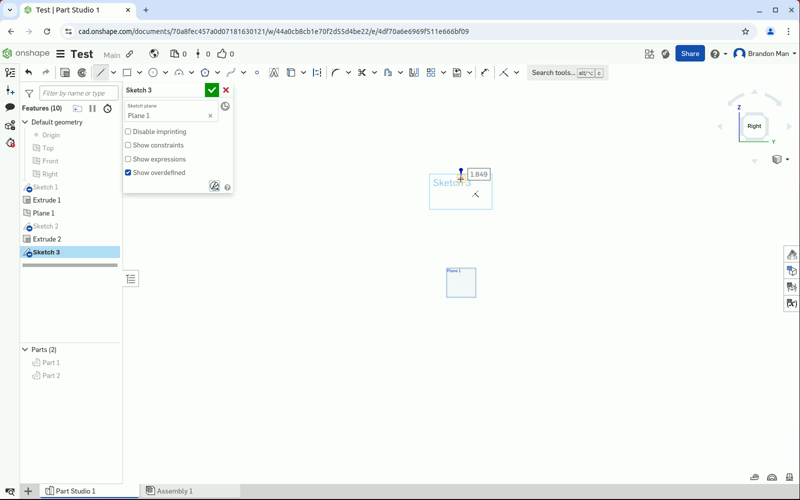
key(esc)
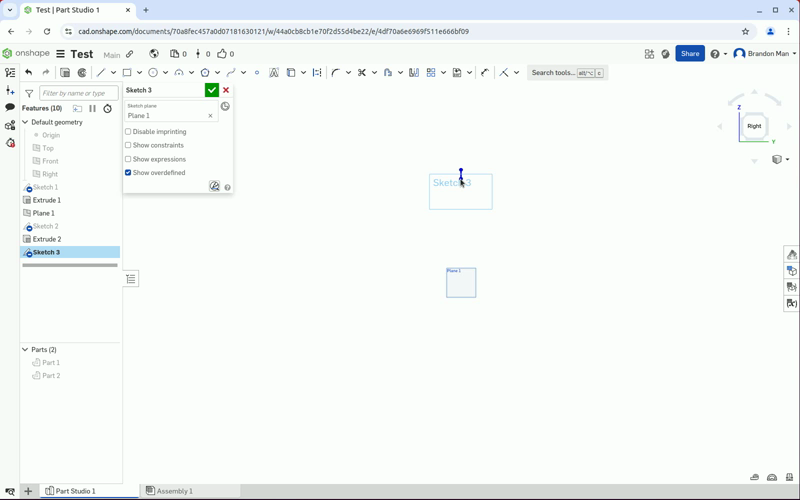
mouse_move(460, 172)
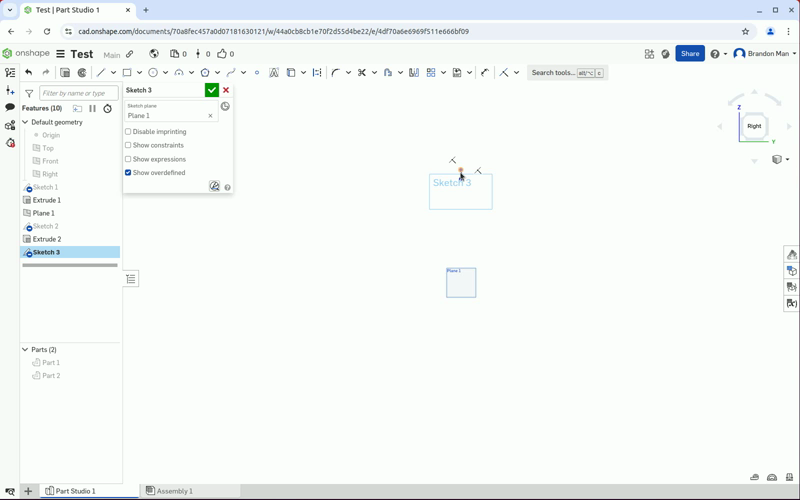
scroll(6)
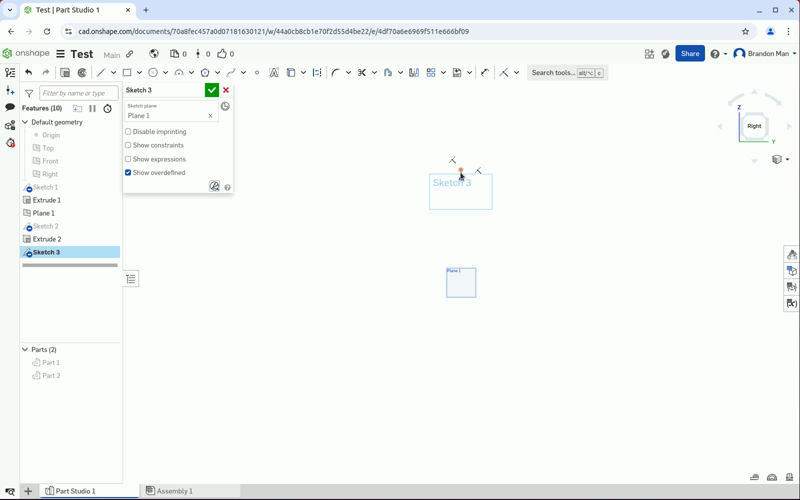
scroll(6)
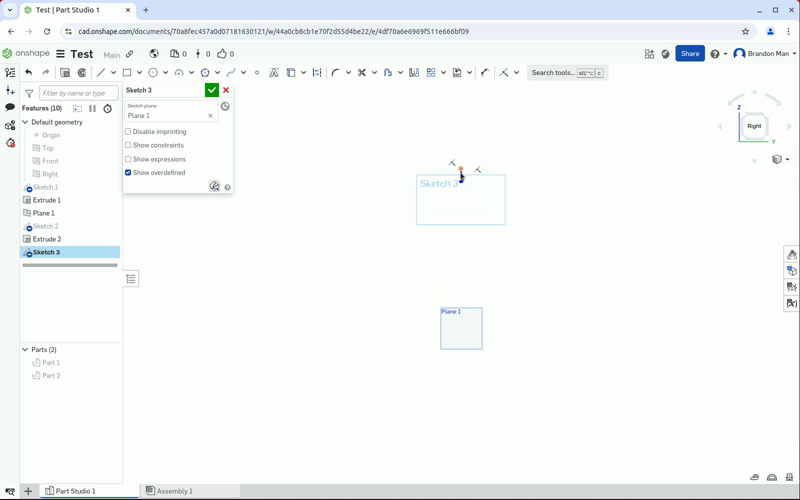
scroll(6)
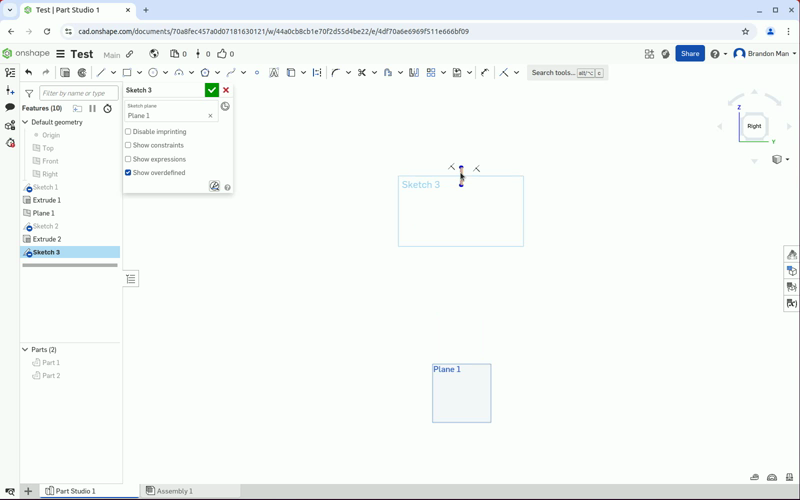
scroll(6)
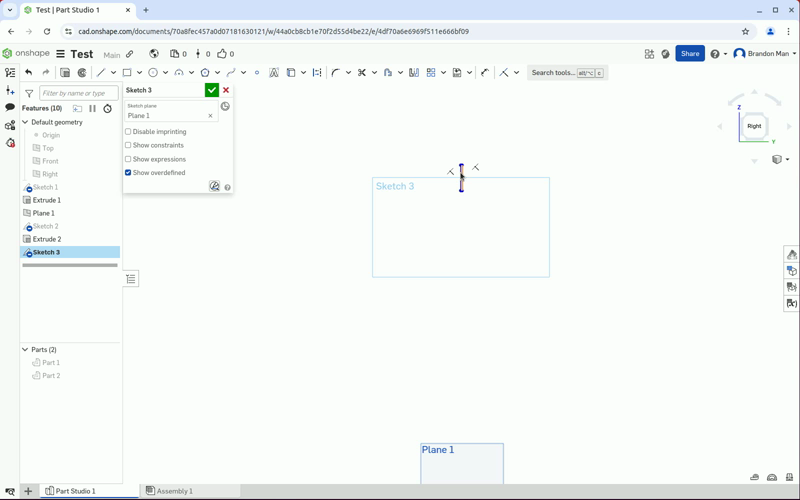
scroll(6)
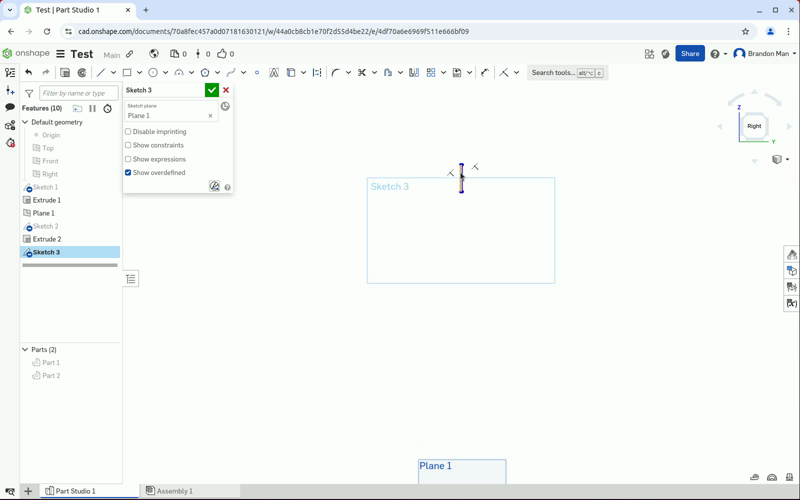
scroll(6)
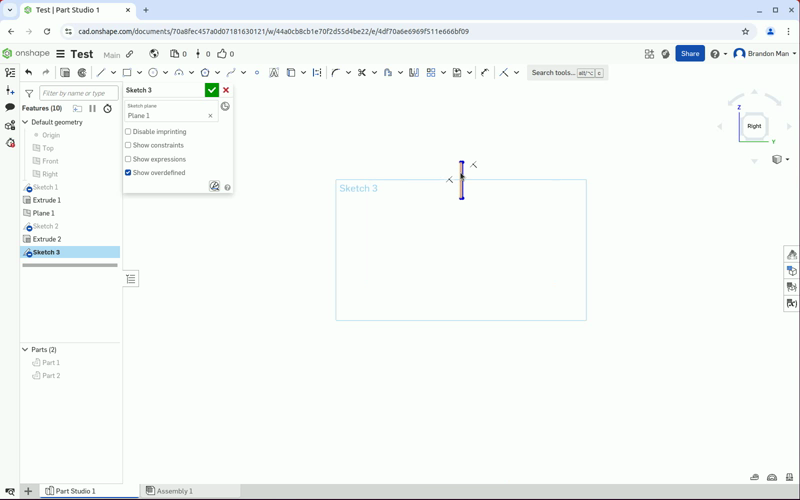
scroll(6)
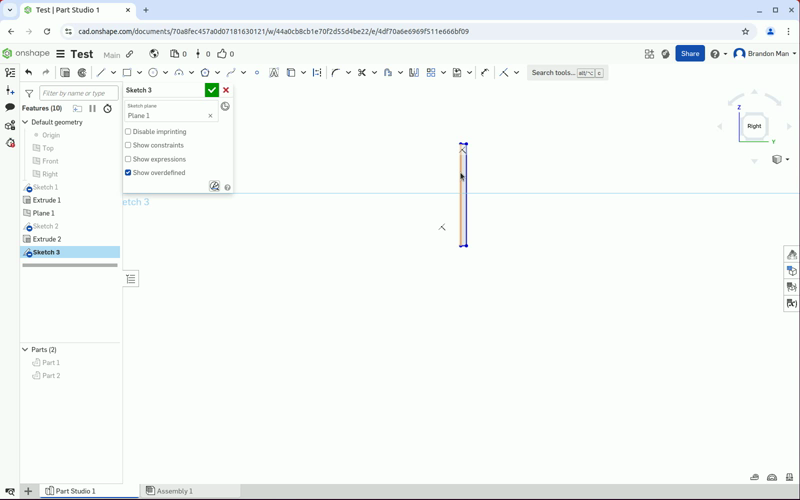
click(460, 172)
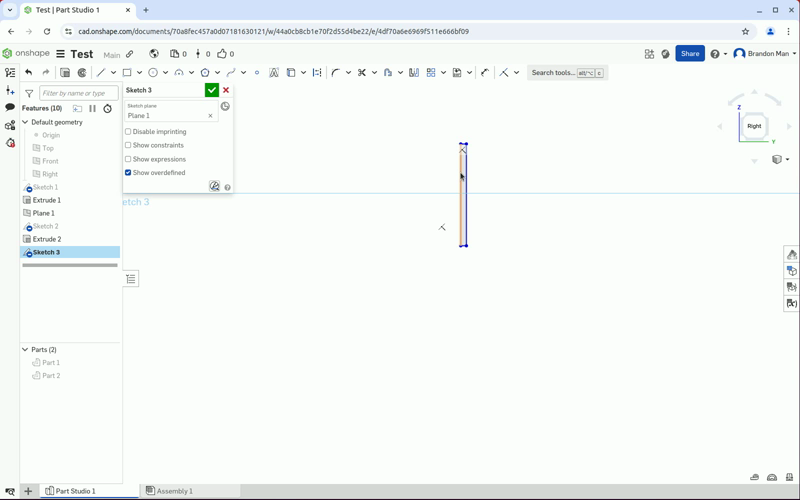
scroll(-6)
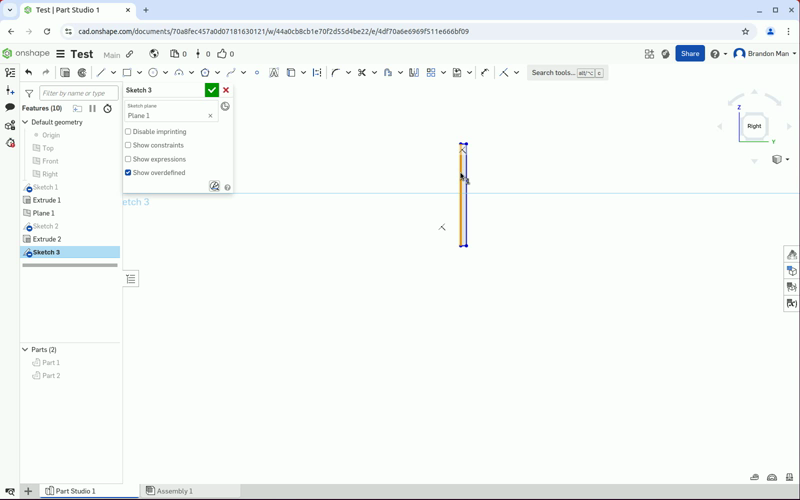
scroll(-6)
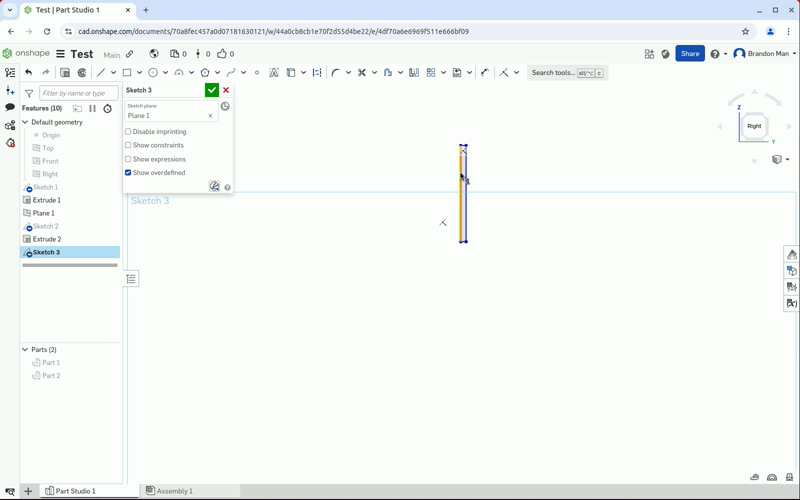
scroll(-6)
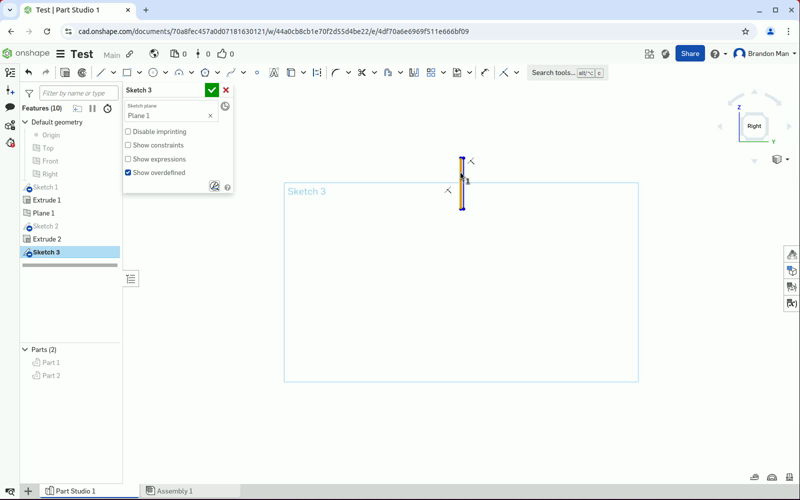
scroll(-6)
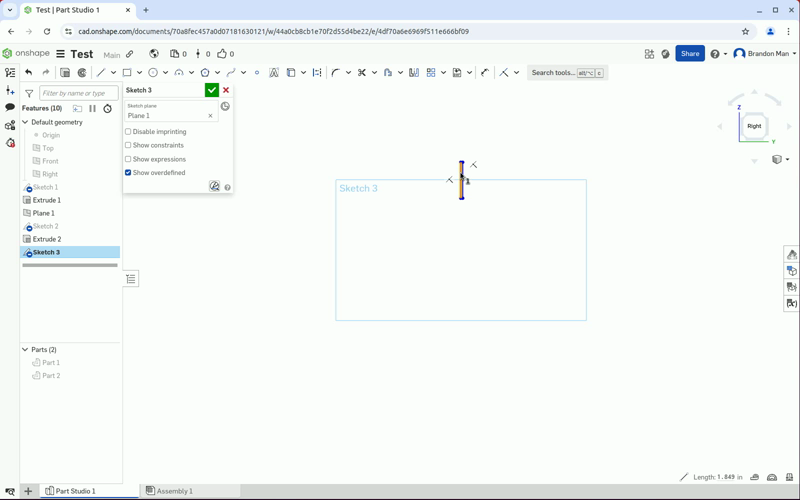
scroll(-6)
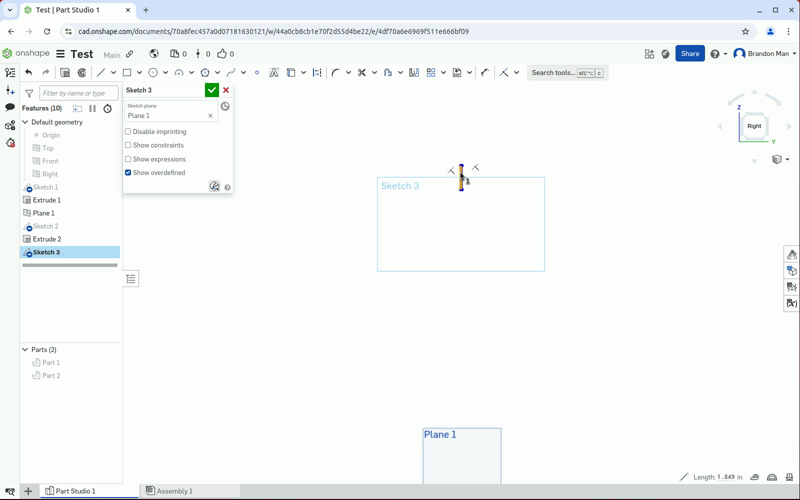
scroll(-6)
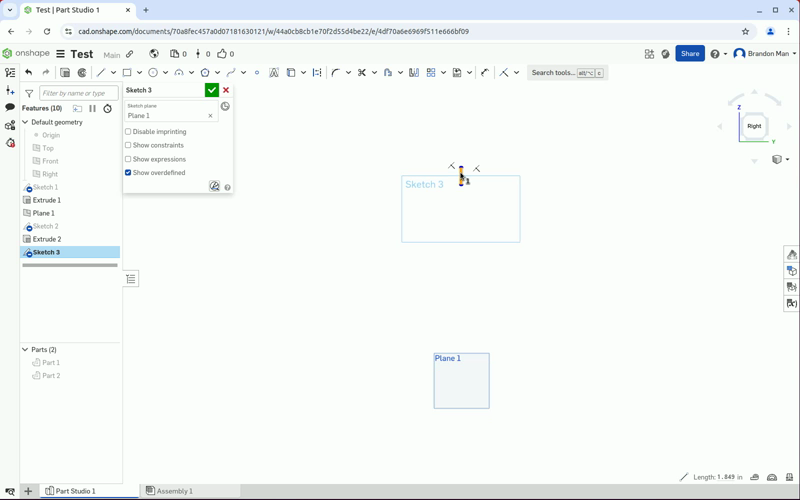
scroll(-6)
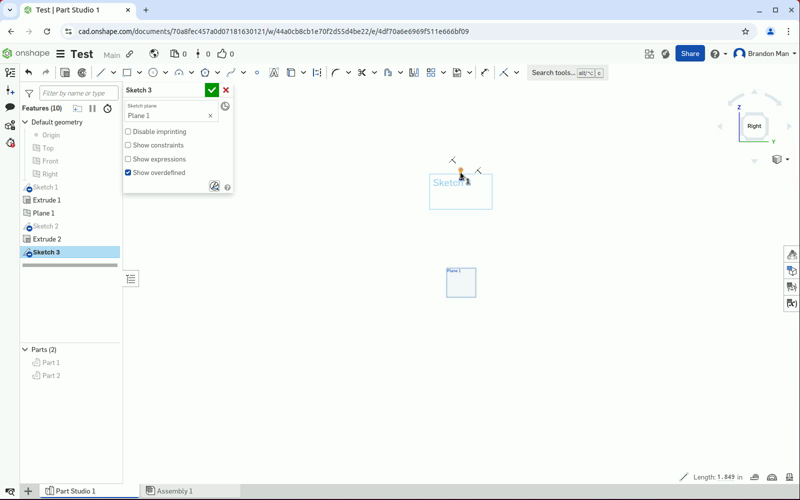
mouse_move(73, 352)
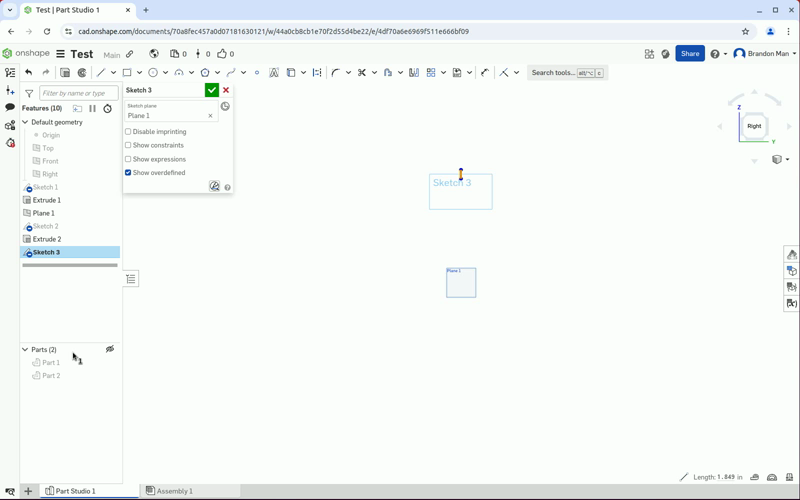
key(shift+y)
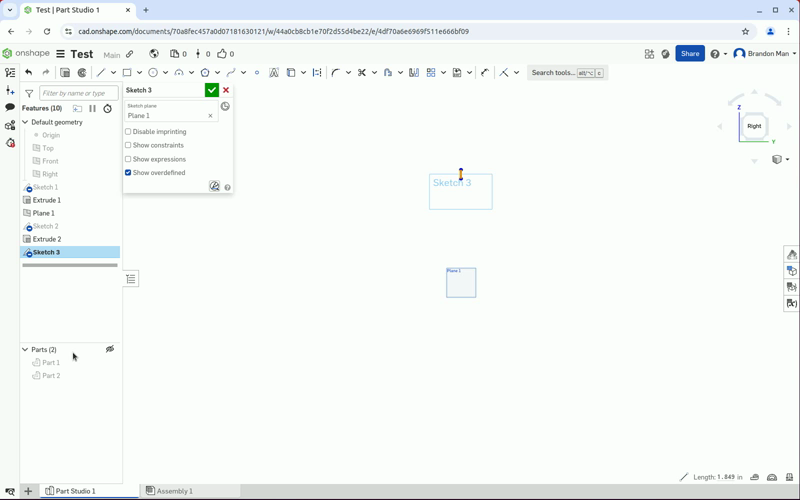
key(shift+e)
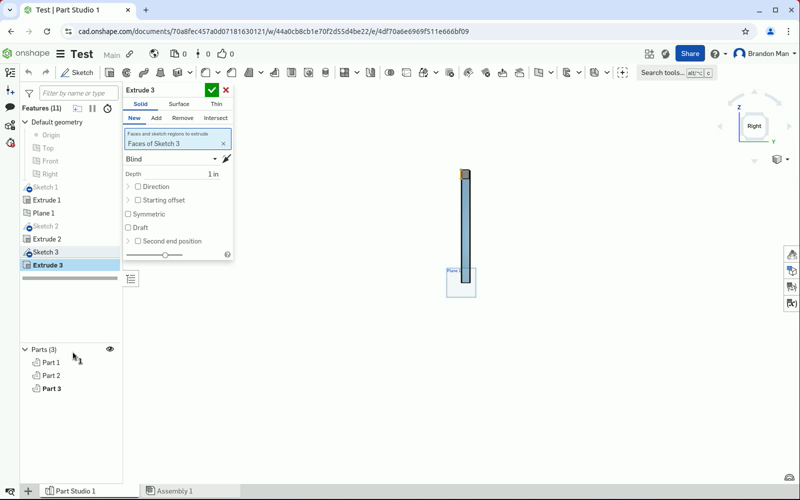
mouse_move(143, 106)
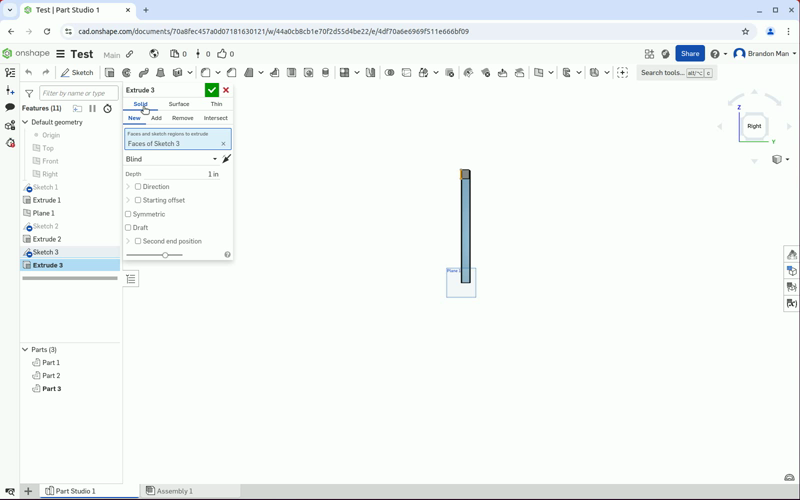
click(143, 106)
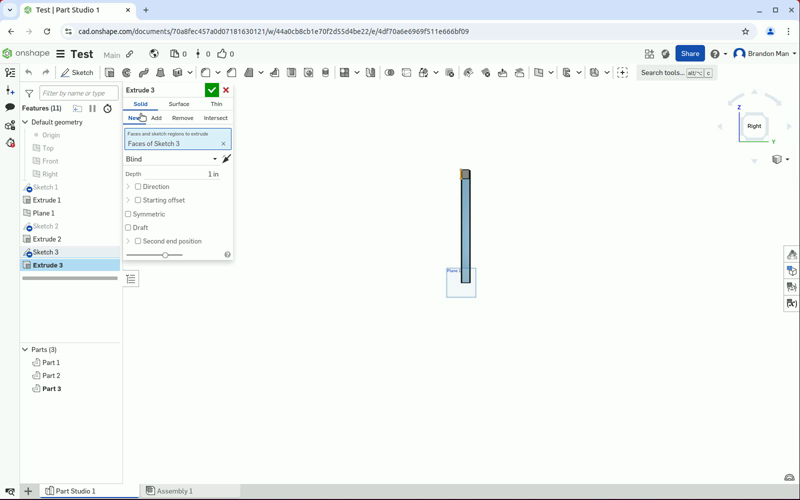
mouse_move(137, 120)
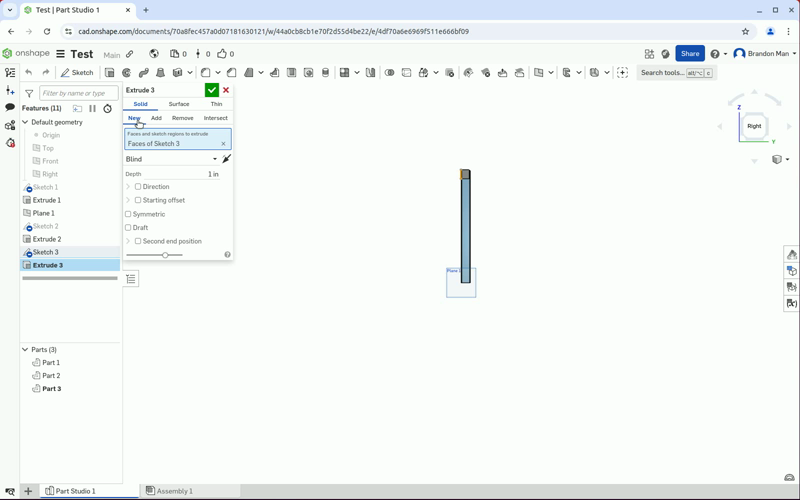
click(137, 120)
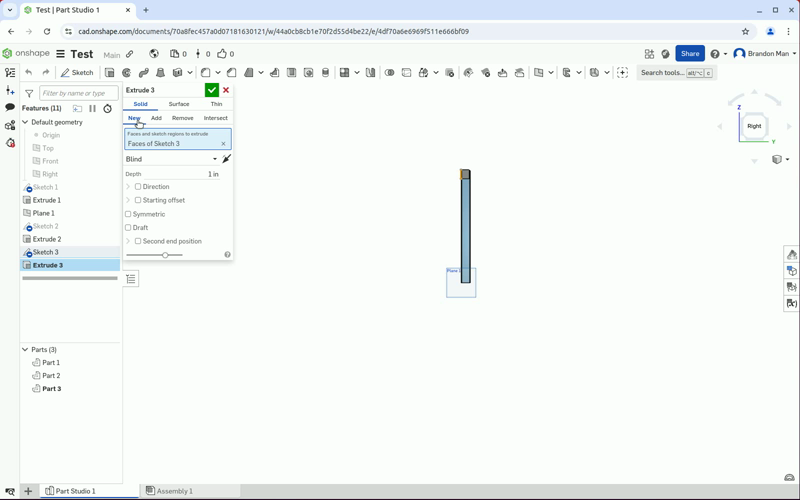
key(tab, 4)
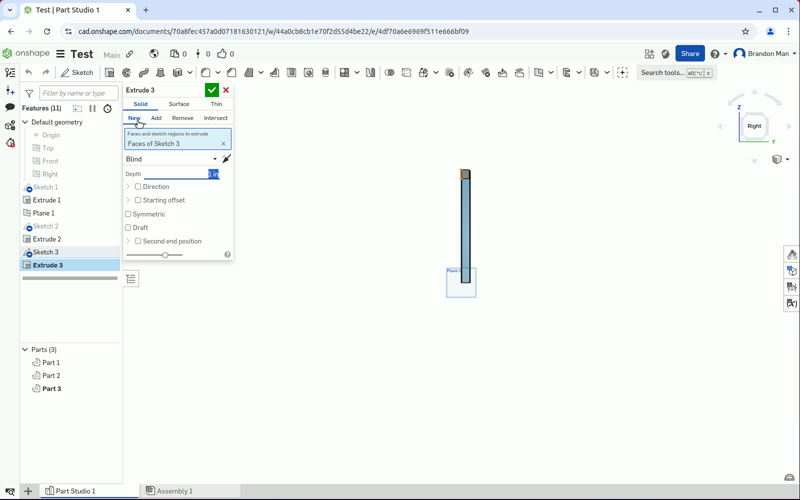
text(-0.241)
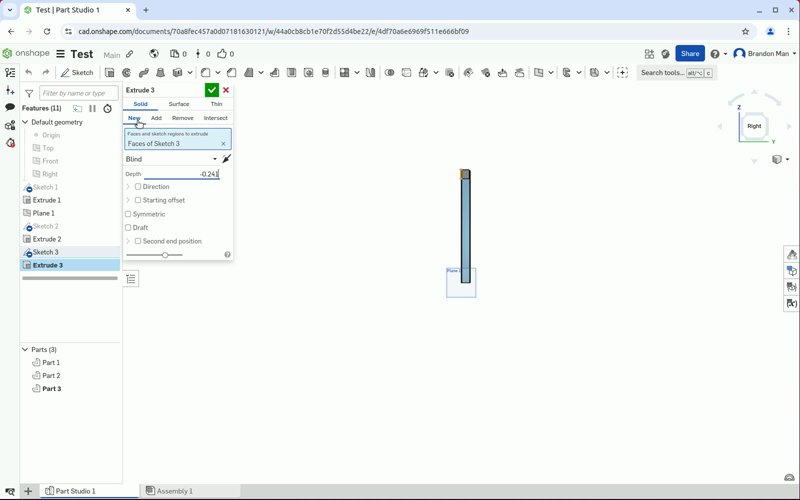
key(enter)
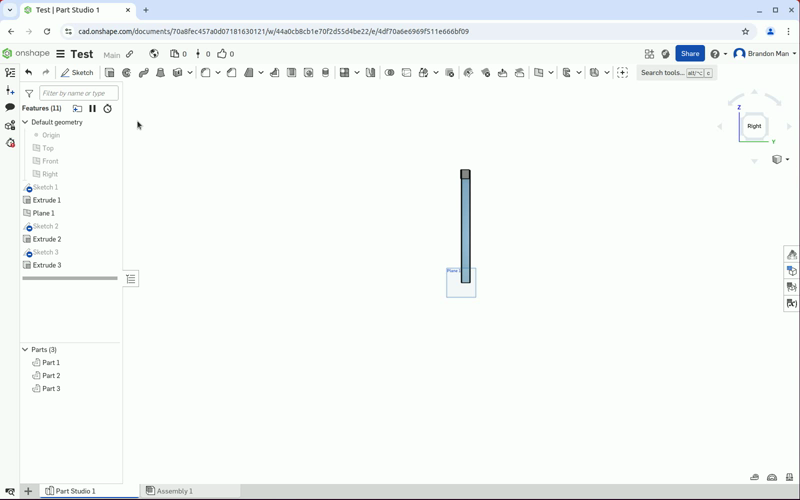
key(shift+h)
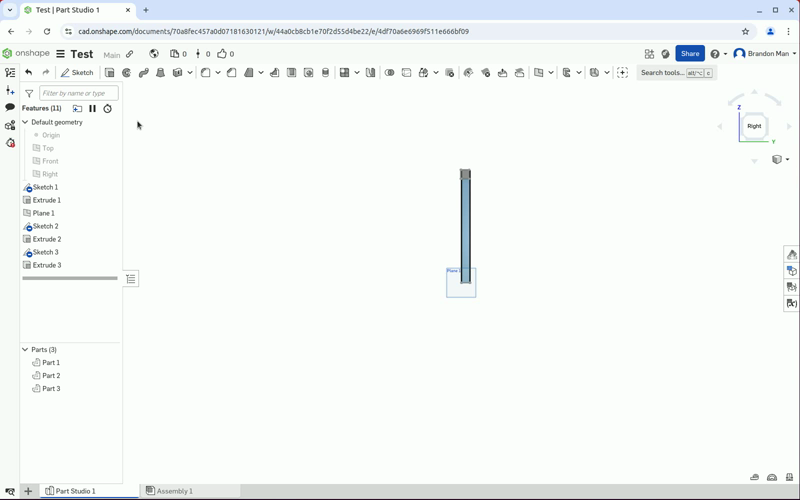
key(shift+h)
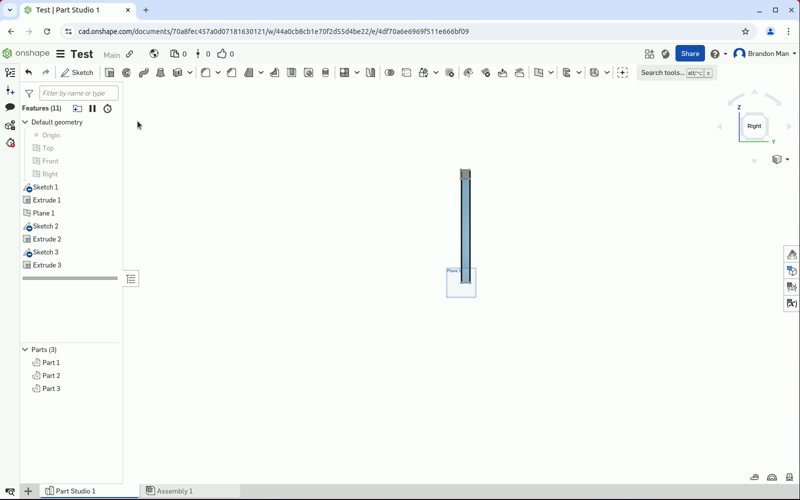
key(shift+7)
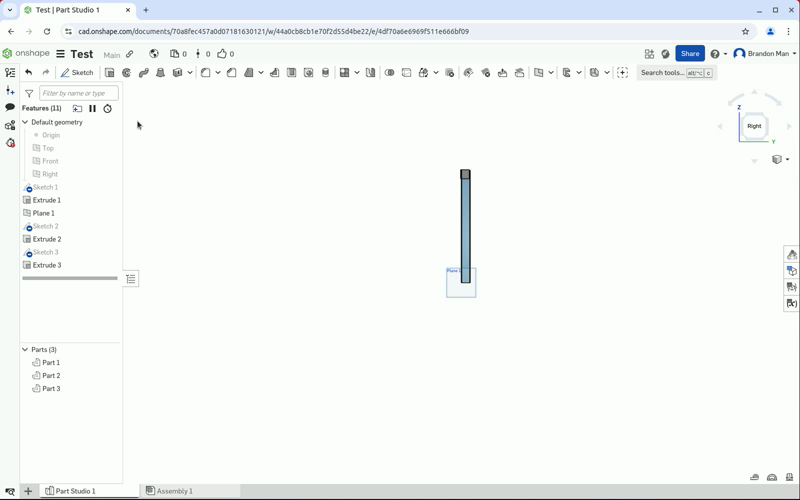
key(right, 2)
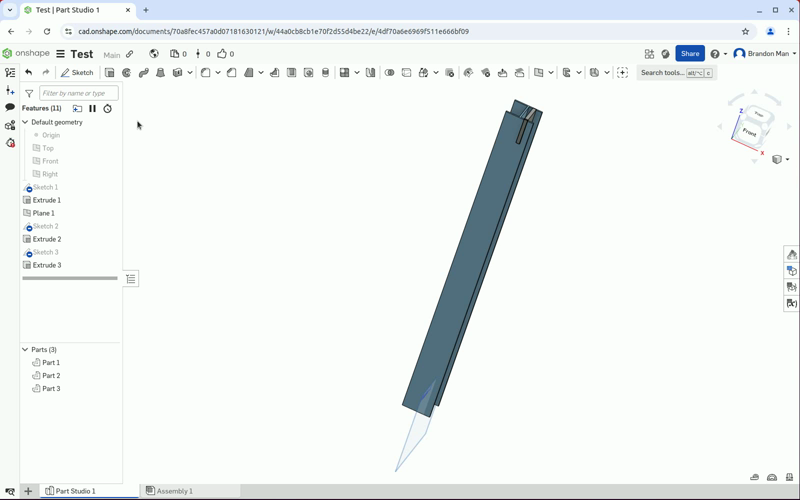
key(down, 2)
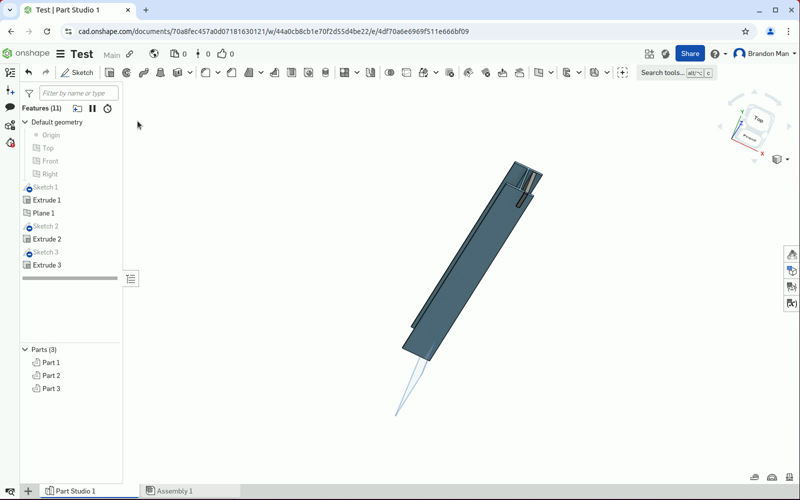
key(up, 2)
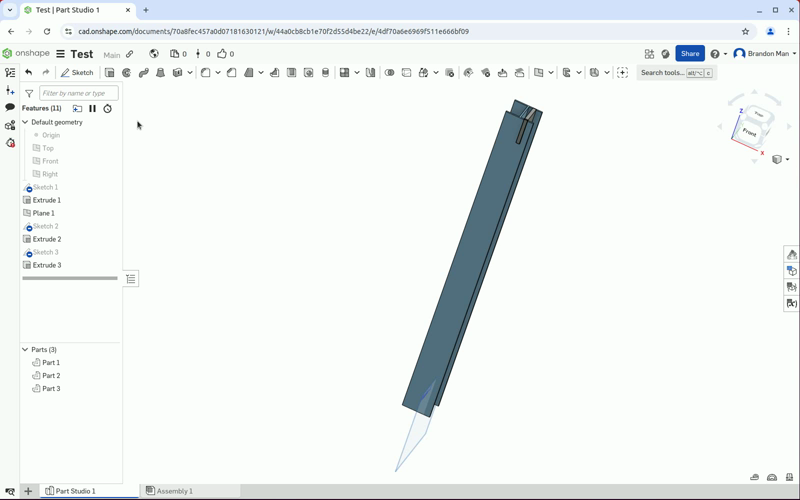
key(left, 2)
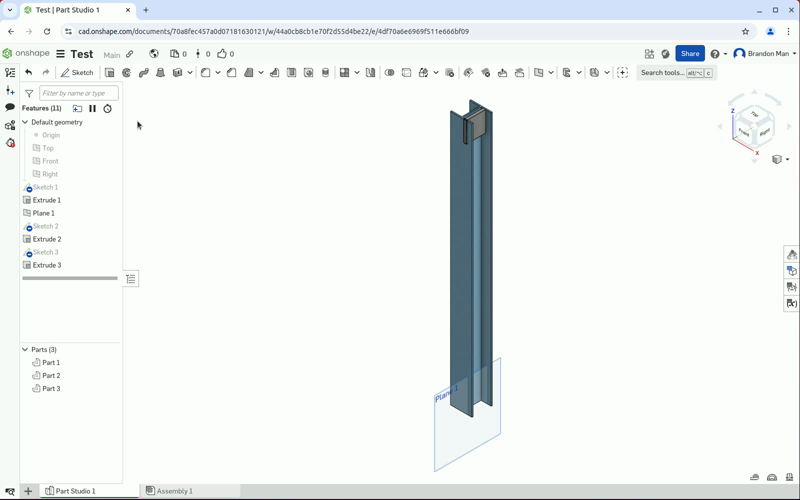
mouse_move(73, 189)
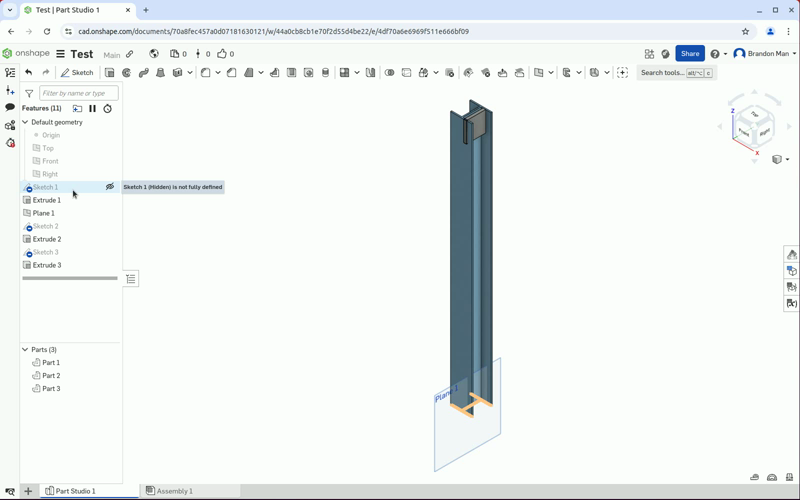
click(73, 189)